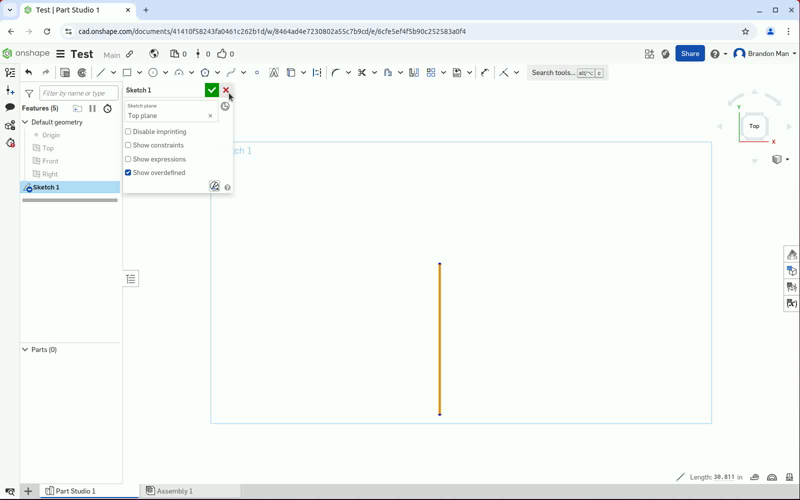
key(shift+h)
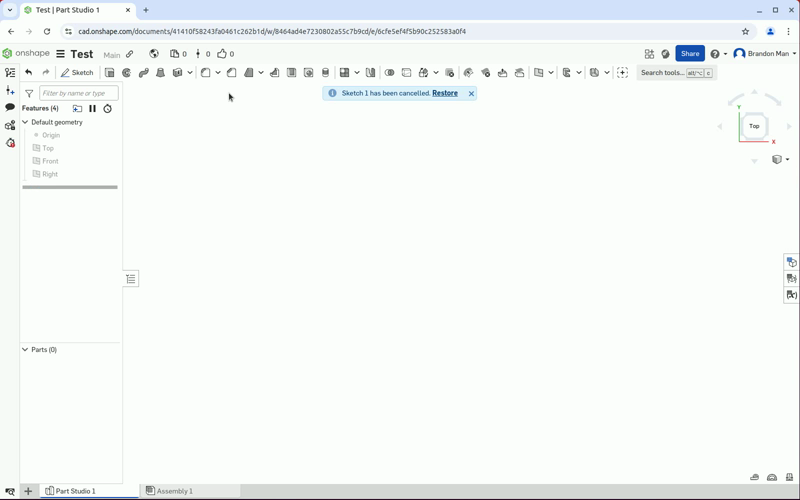
mouse_move(73, 352)
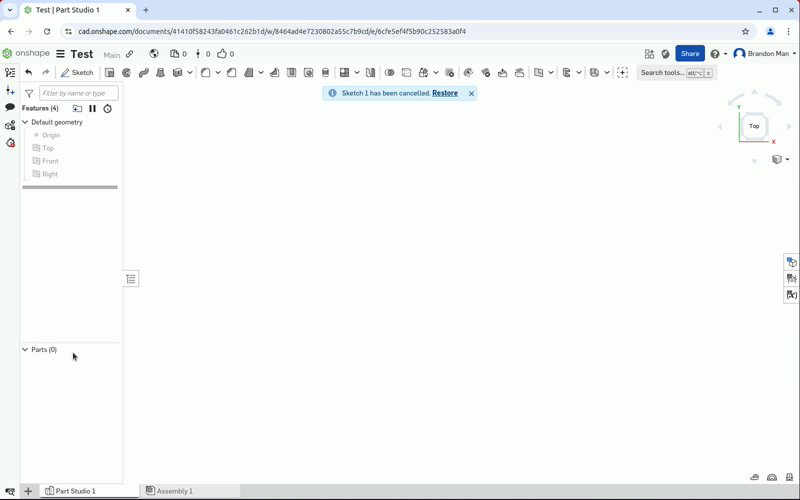
key(y)
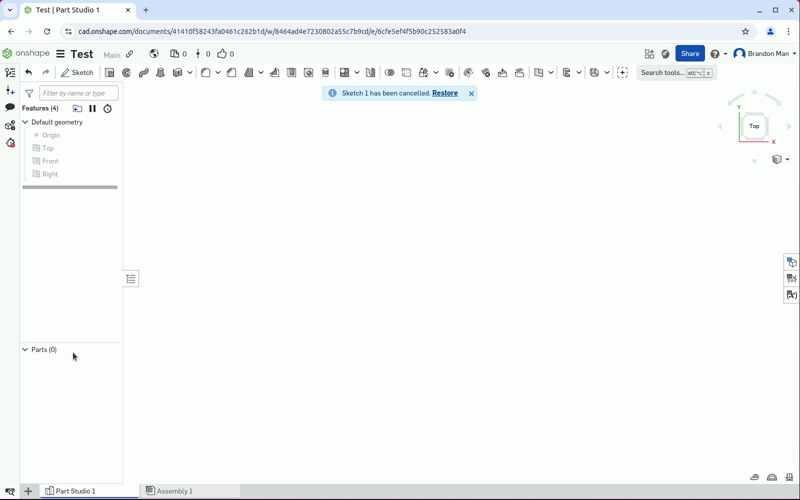
key(shift+p)
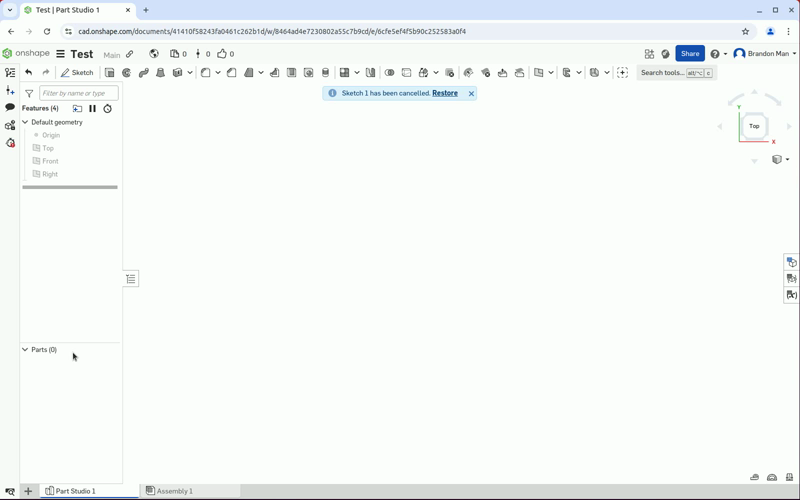
key(space)
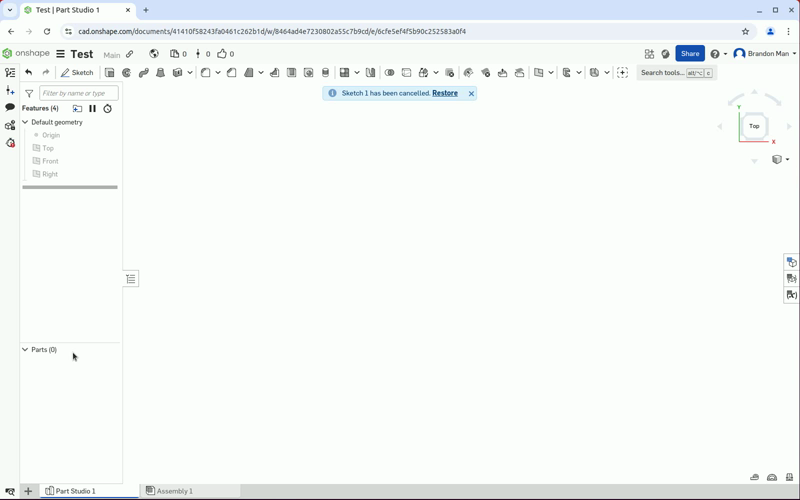
key_down(shift)
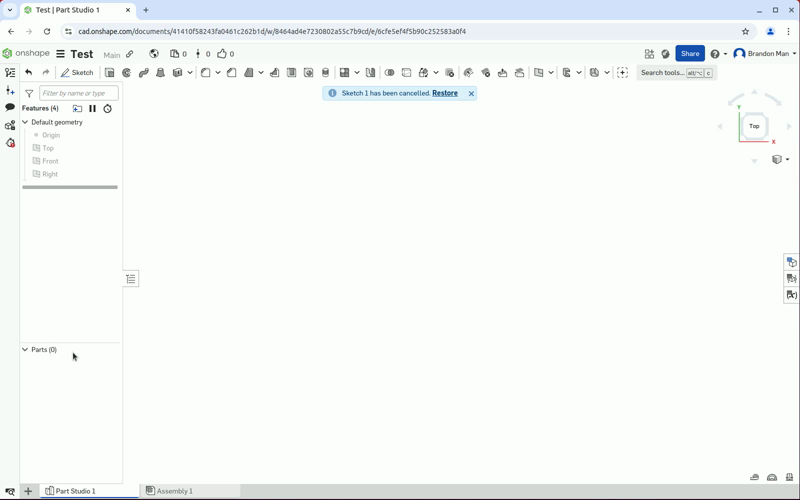
key(up)
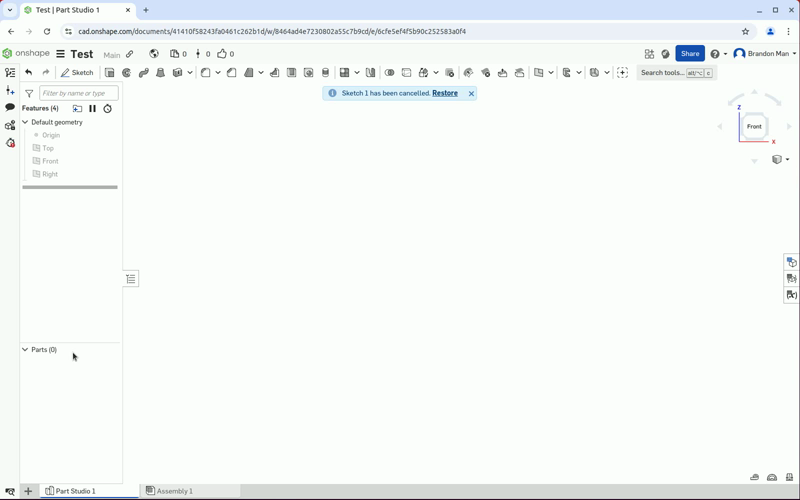
key_up(shift)
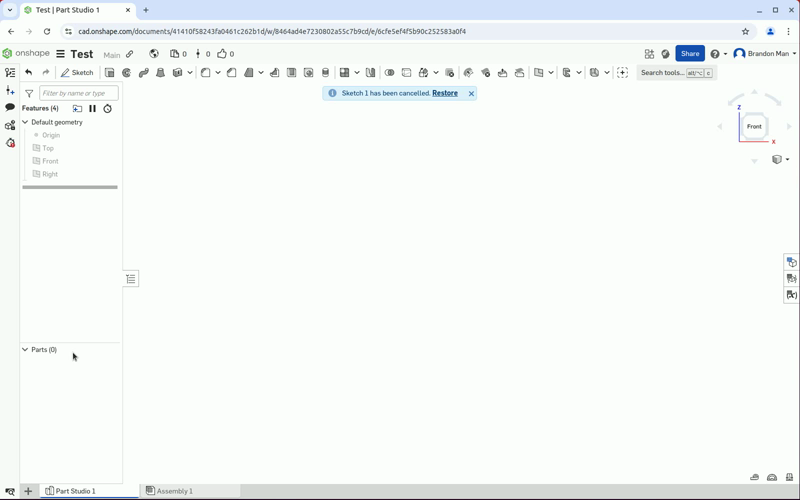
mouse_move(73, 352)
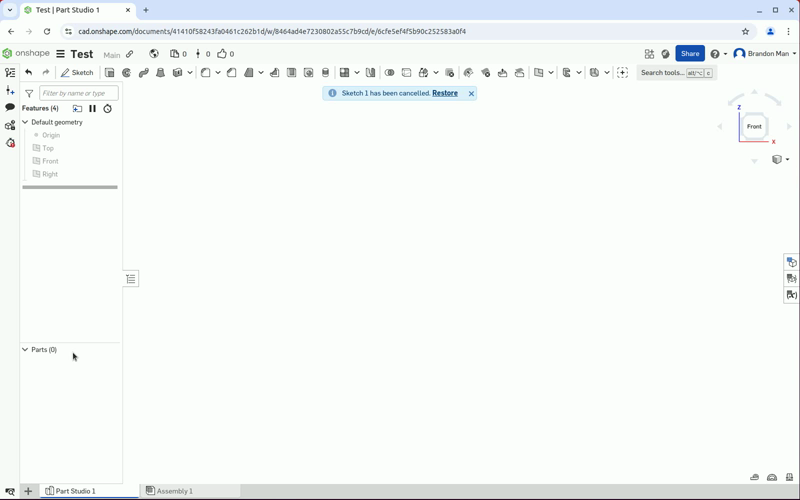
key(shift+y)
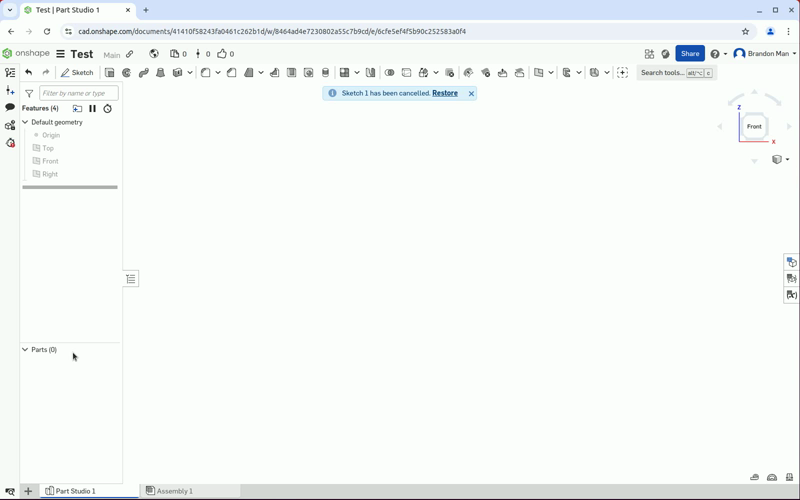
key(shift+s)
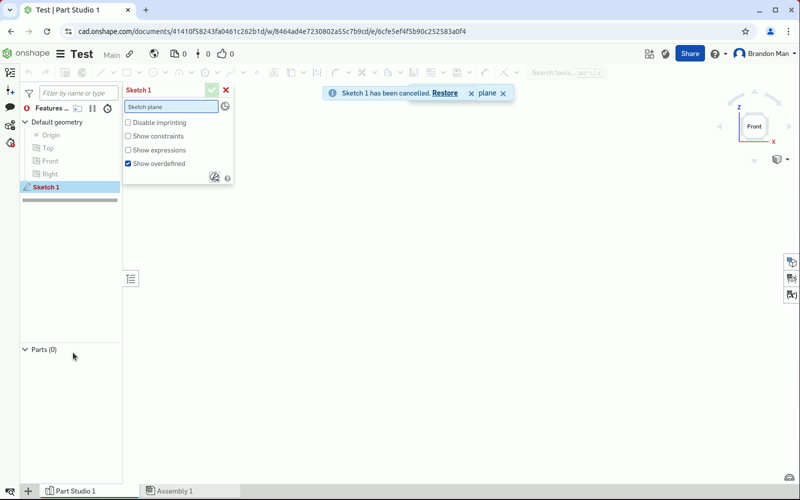
mouse_move(73, 163)
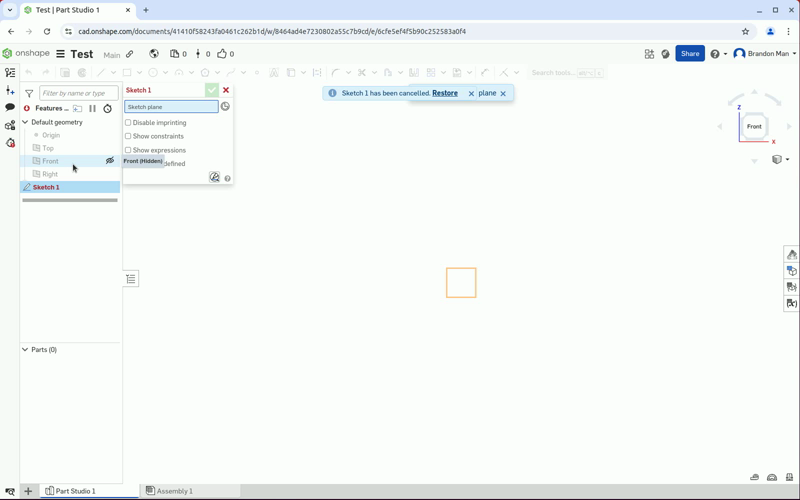
click(73, 163)
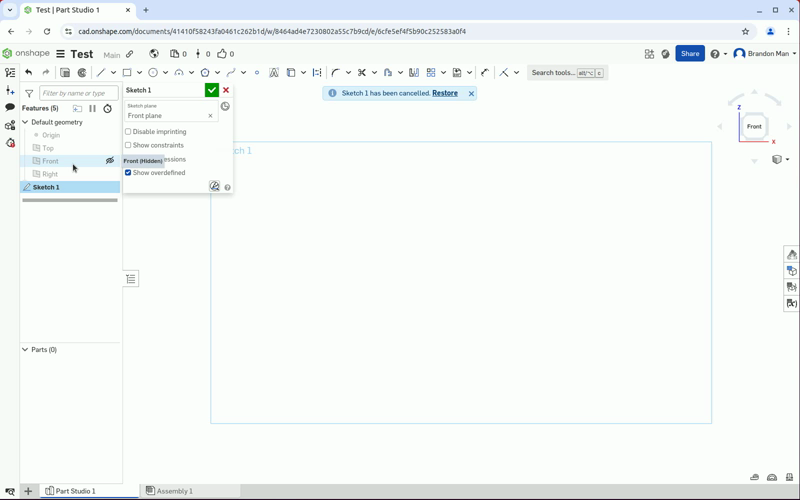
mouse_move(73, 352)
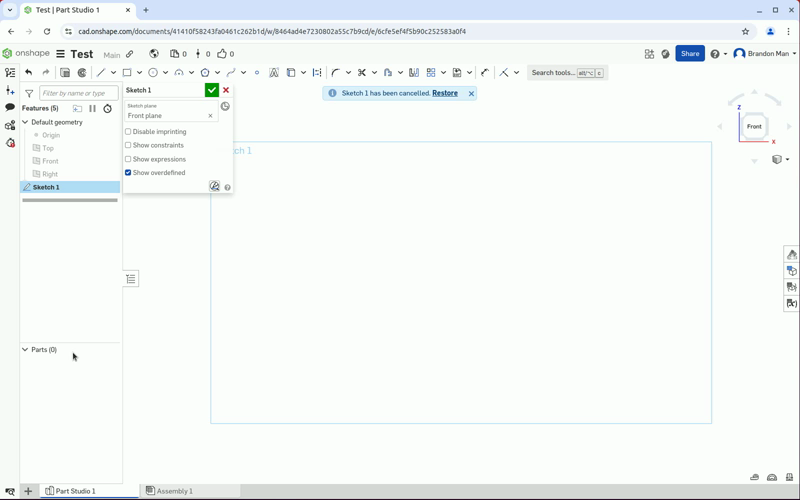
key(y)
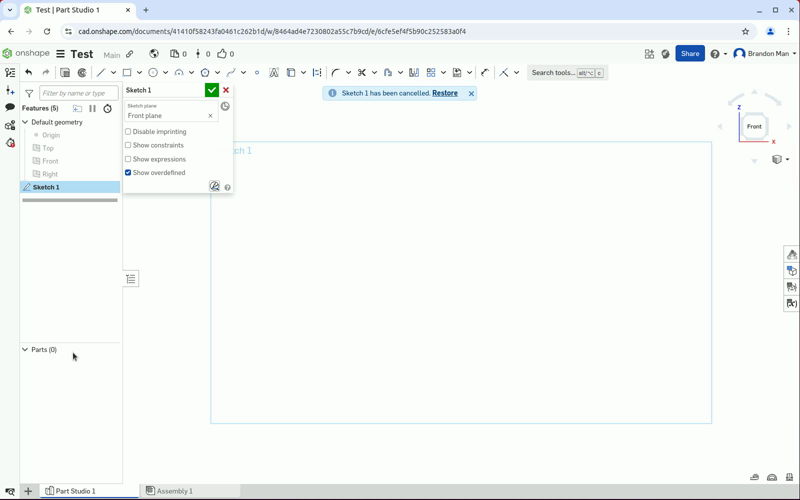
key(c)
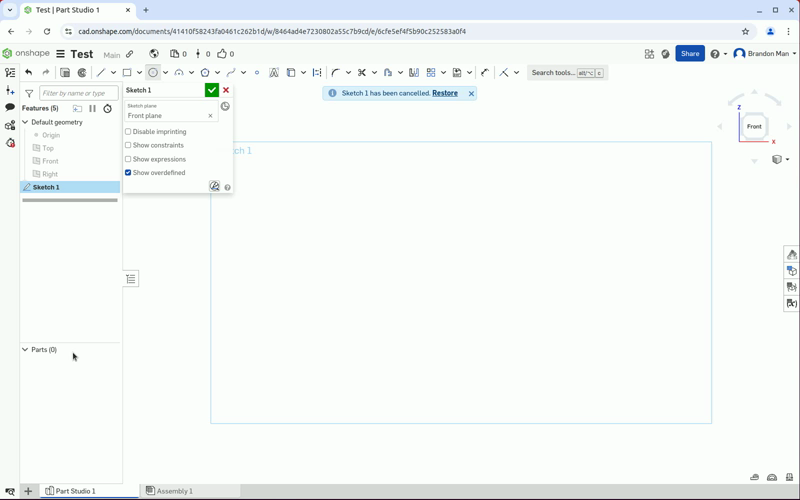
key_down(shift)
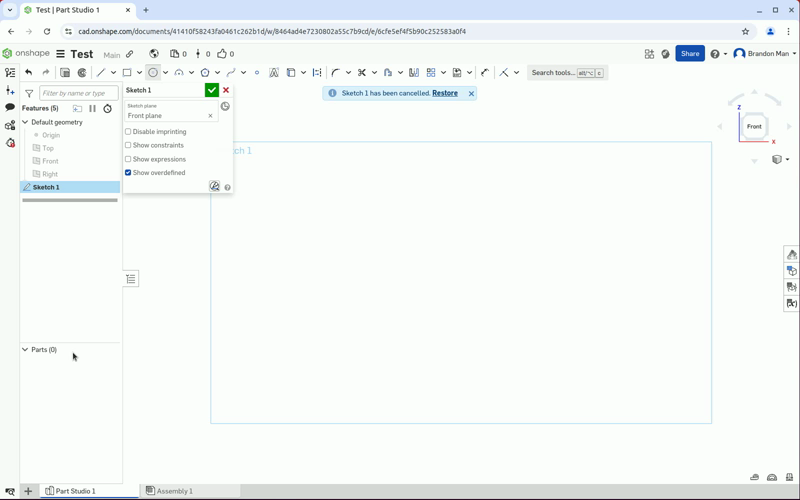
mouse_move(481, 171)
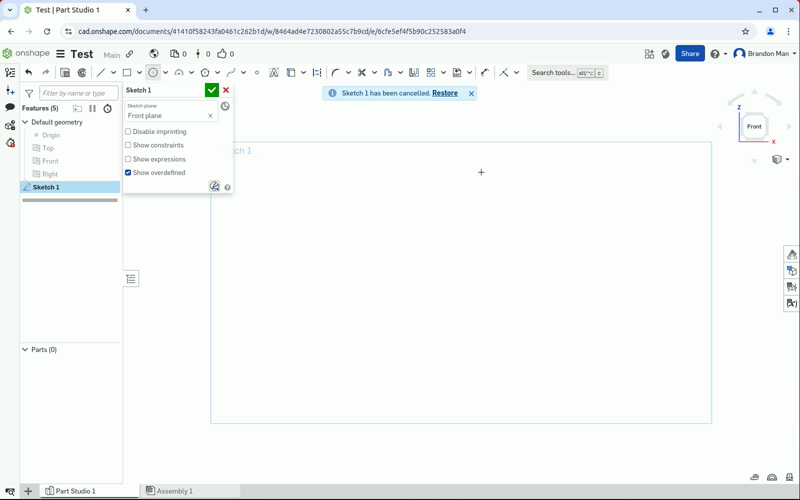
click(481, 171)
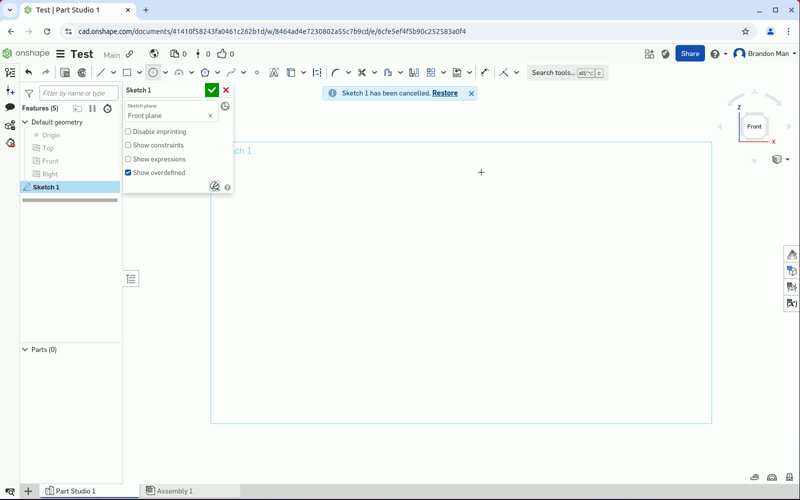
key_up(shift)
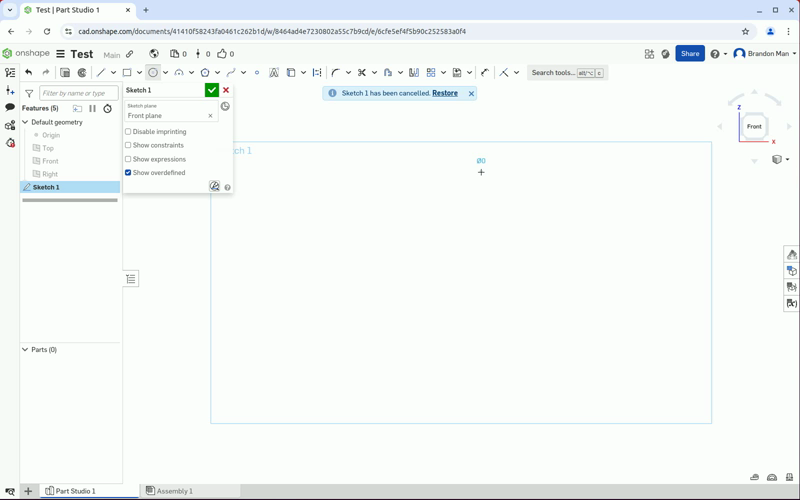
mouse_move(483, 171)
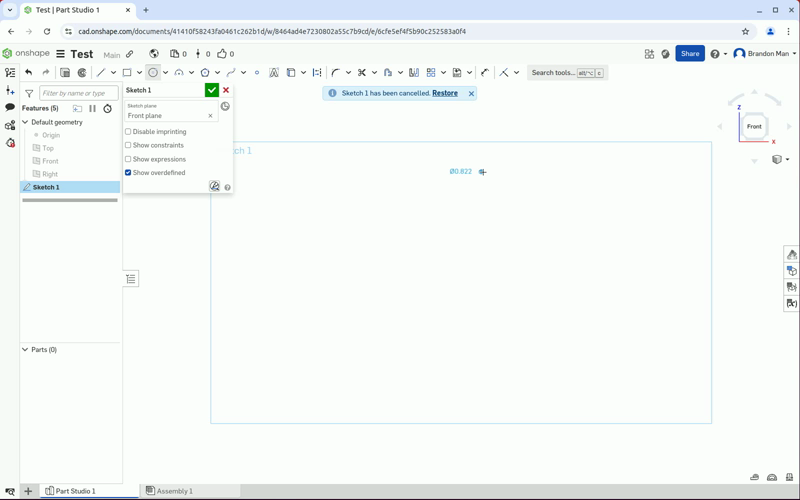
scroll(6)
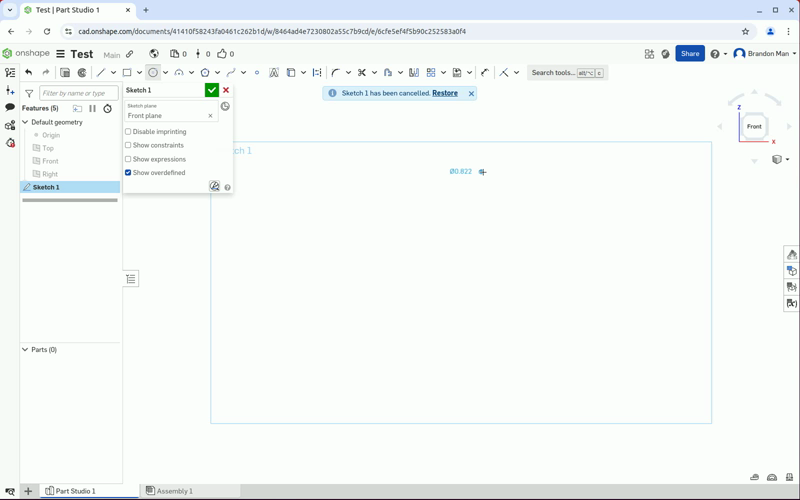
scroll(6)
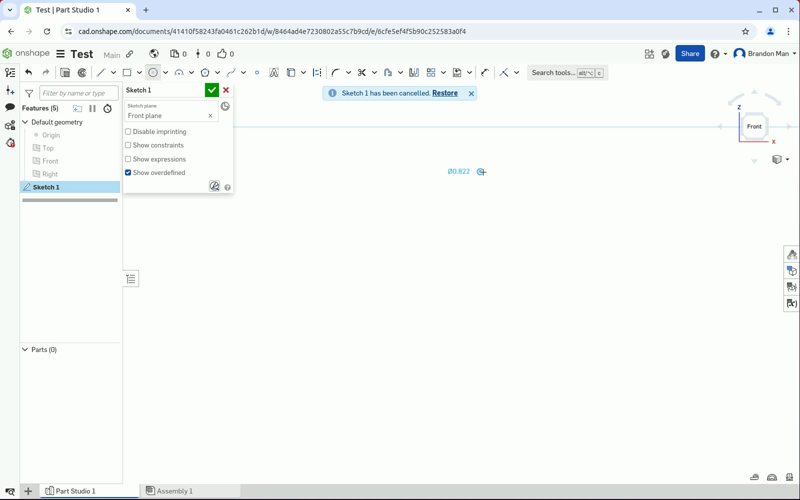
scroll(6)
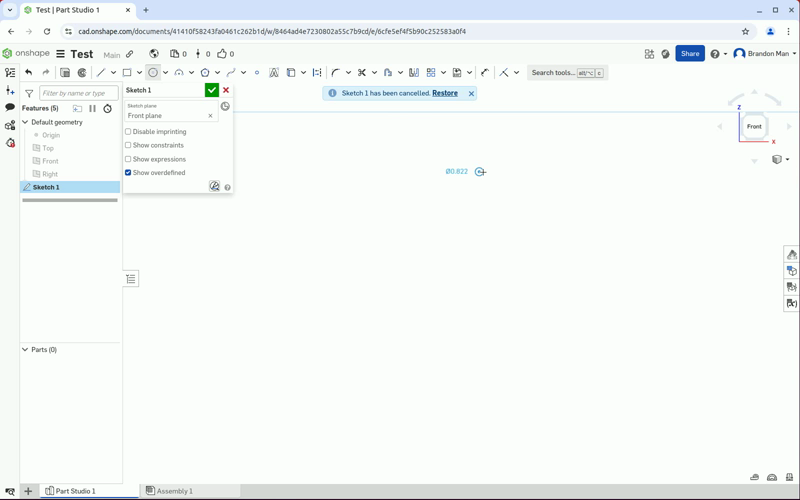
scroll(6)
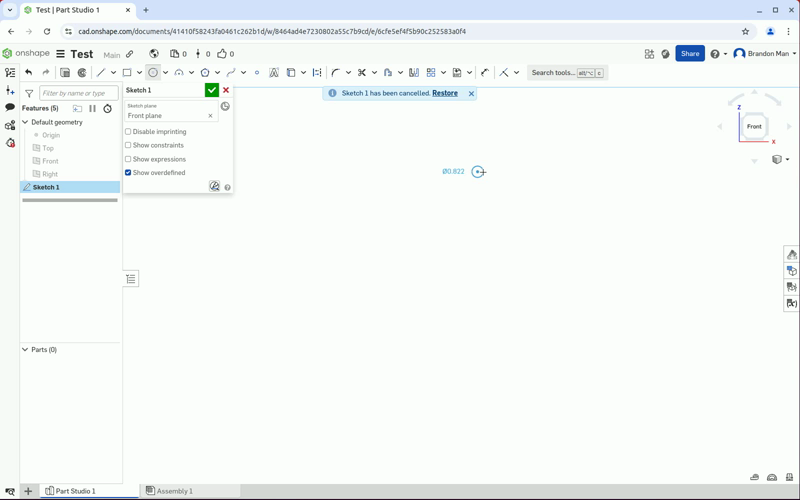
scroll(6)
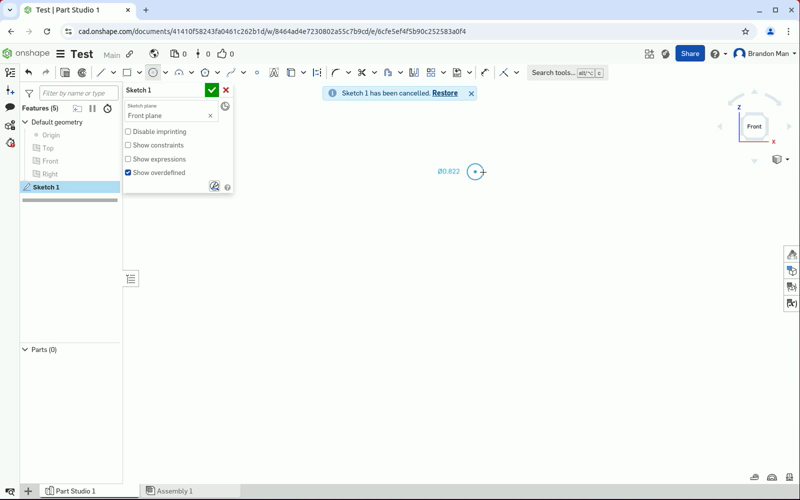
scroll(6)
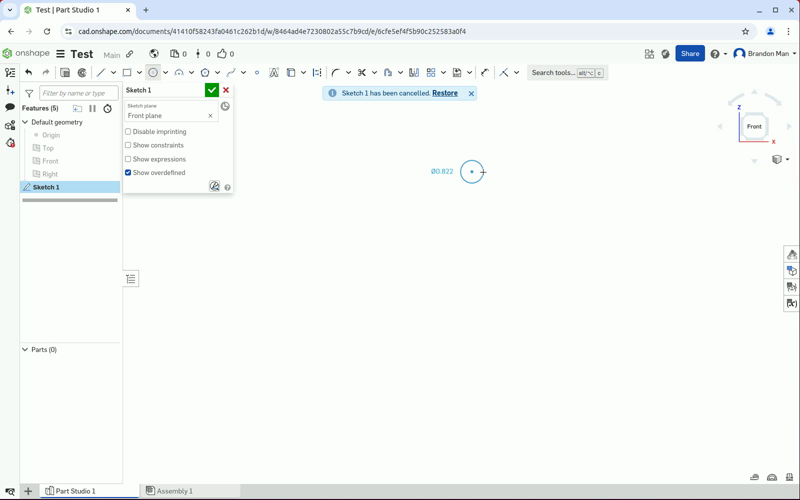
scroll(6)
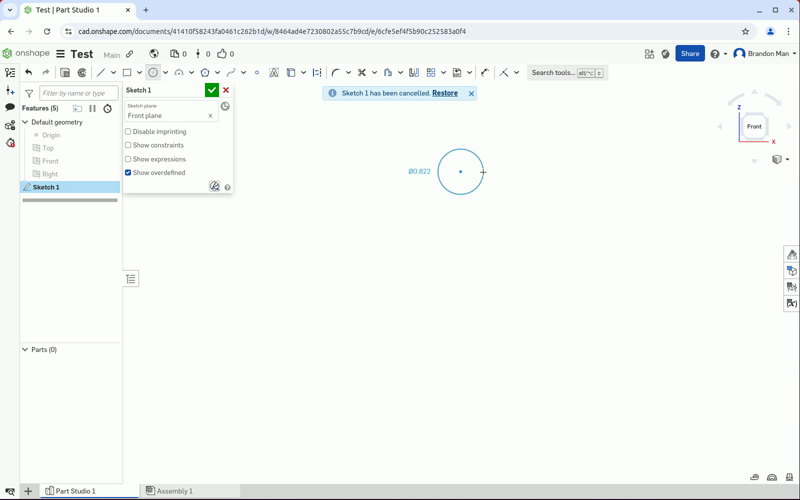
click(483, 171)
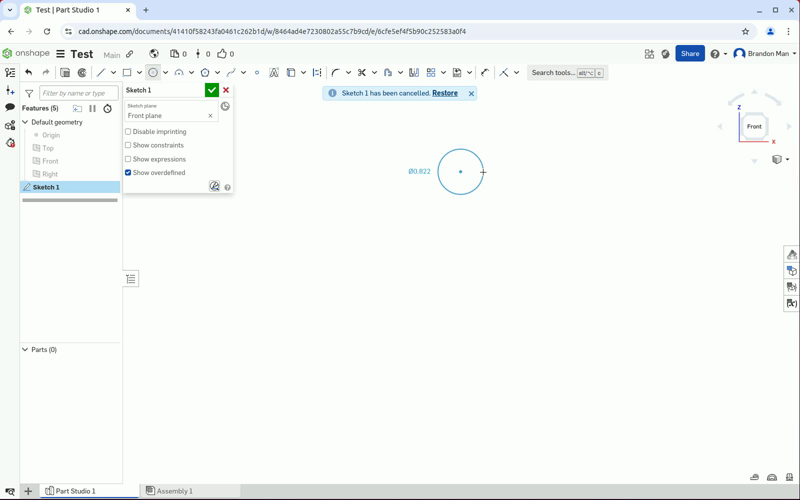
scroll(-6)
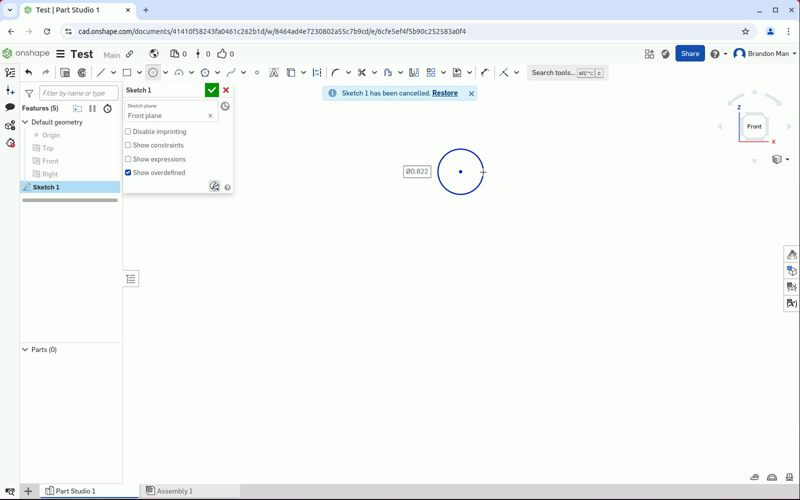
scroll(-6)
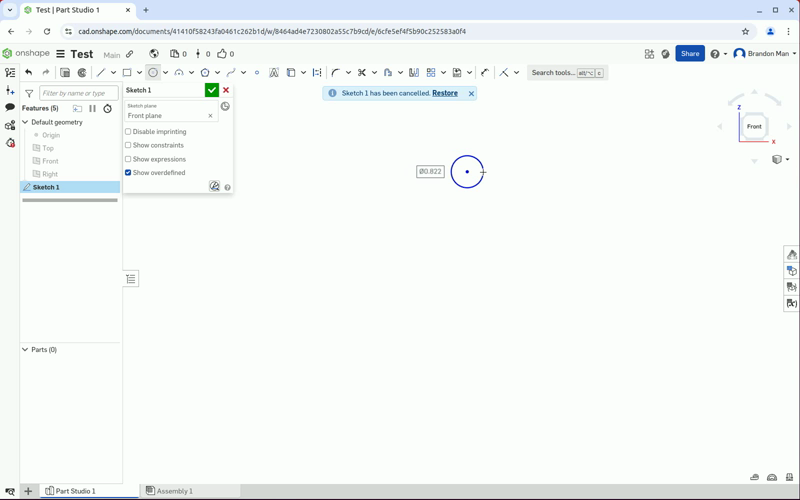
scroll(-6)
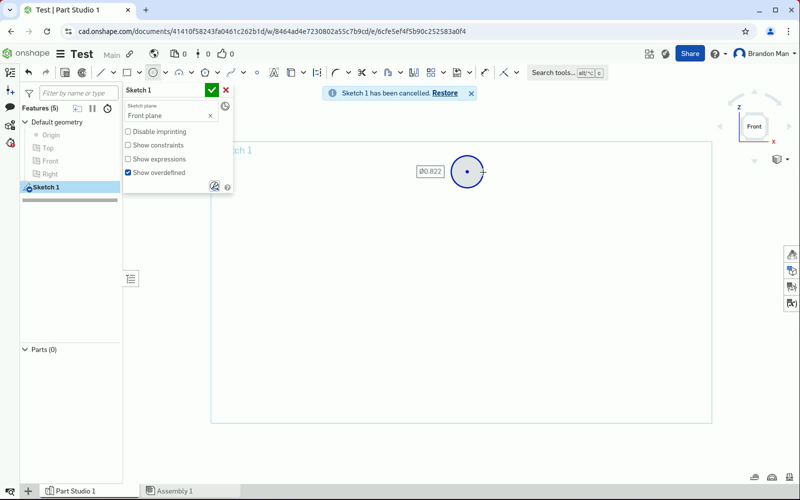
scroll(-6)
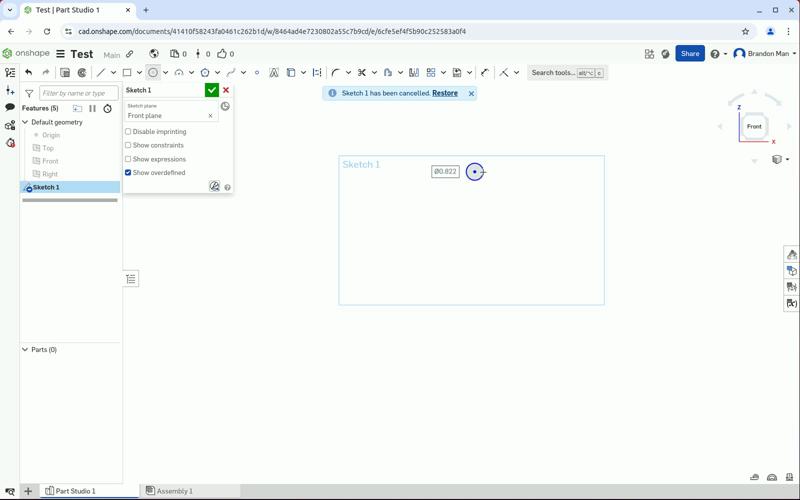
scroll(-6)
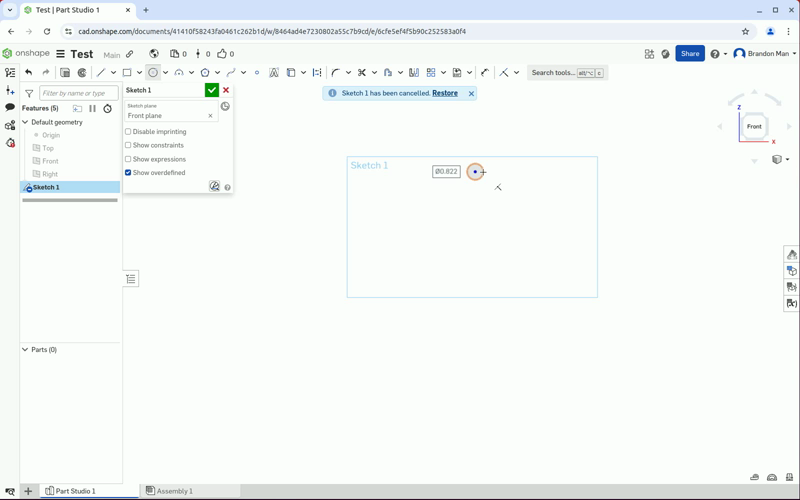
scroll(-6)
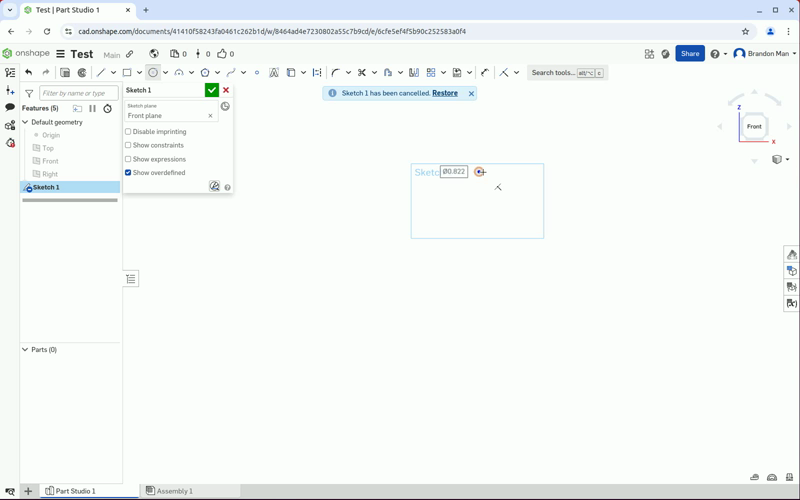
scroll(-6)
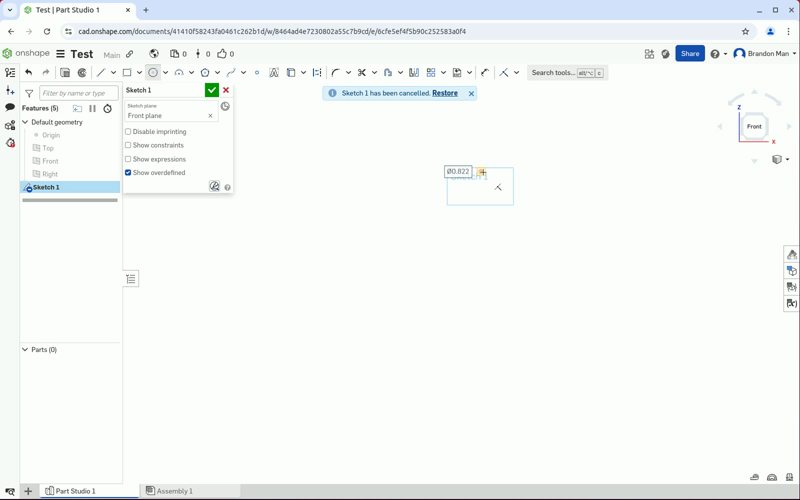
key(esc)
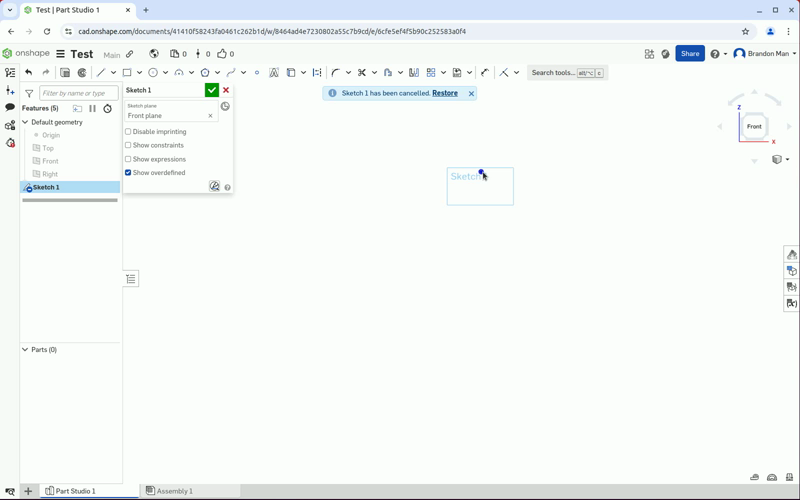
mouse_move(481, 171)
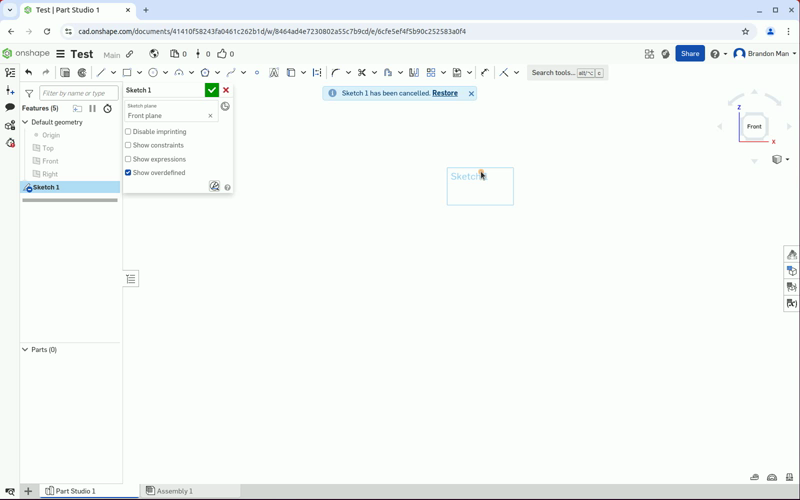
scroll(6)
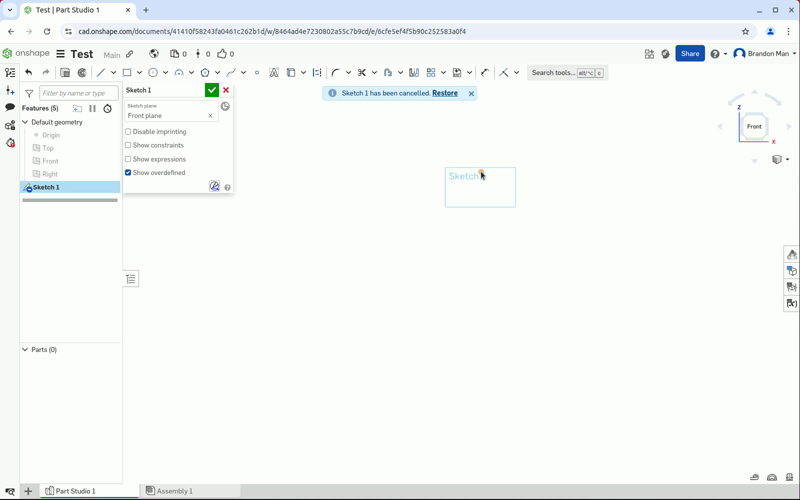
scroll(6)
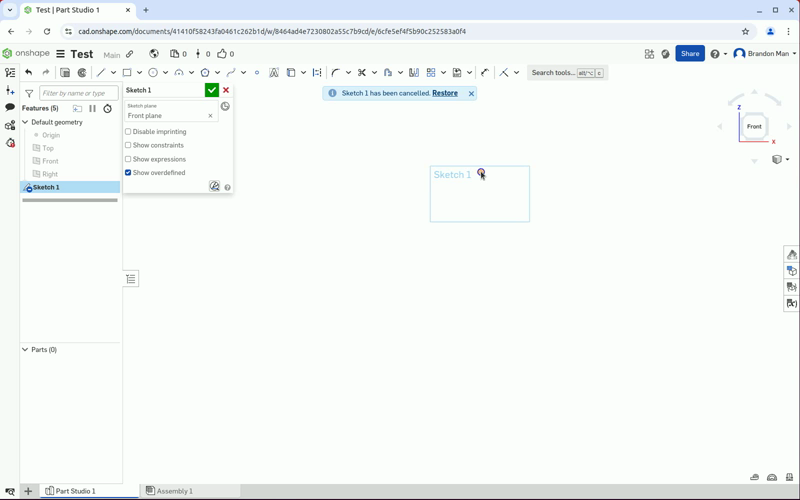
scroll(6)
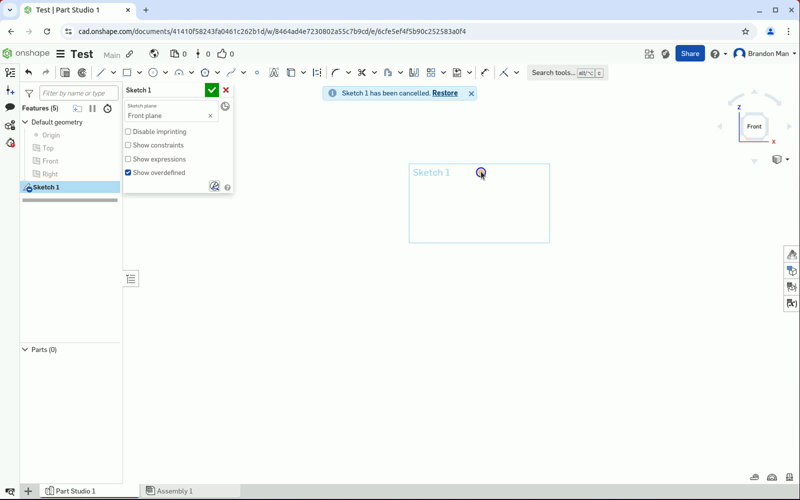
scroll(6)
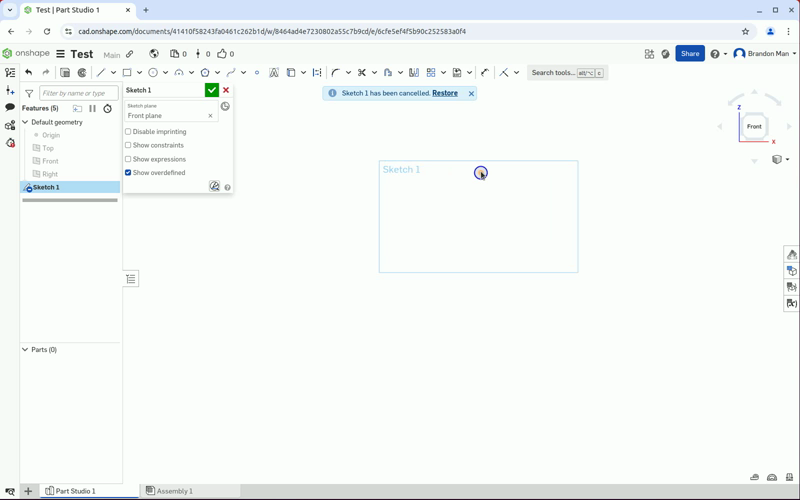
scroll(6)
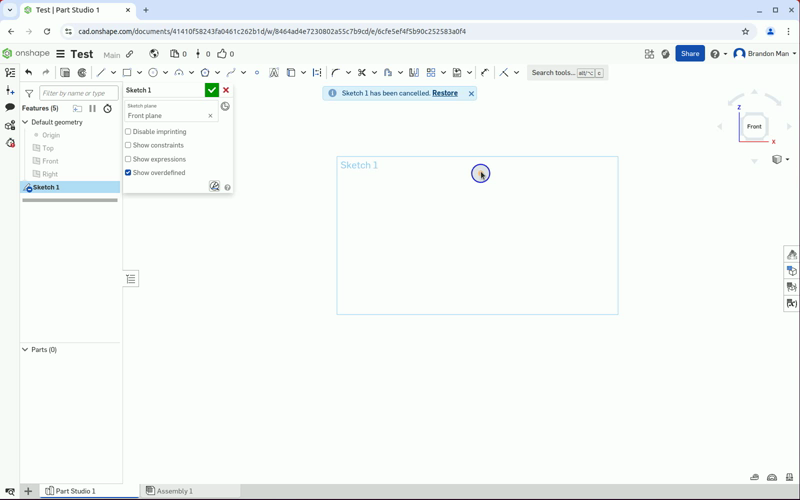
scroll(6)
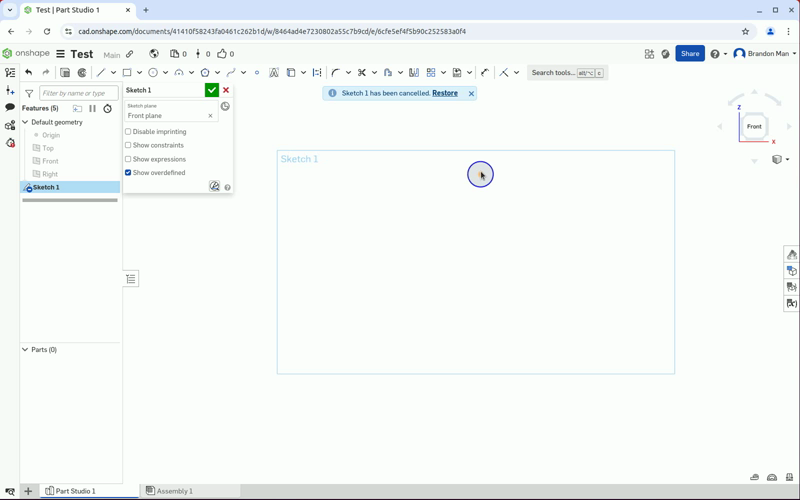
scroll(6)
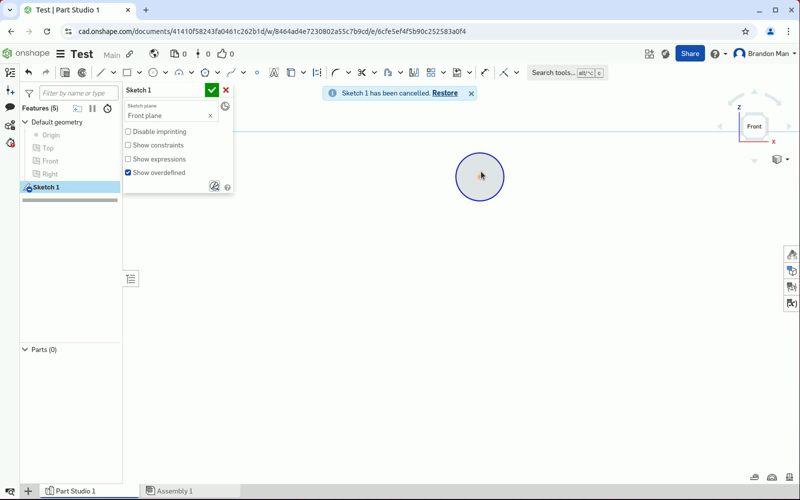
click(481, 171)
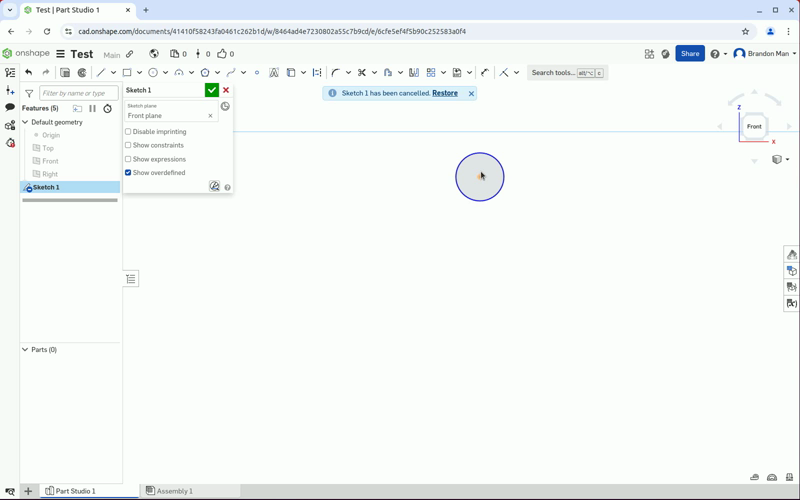
scroll(-6)
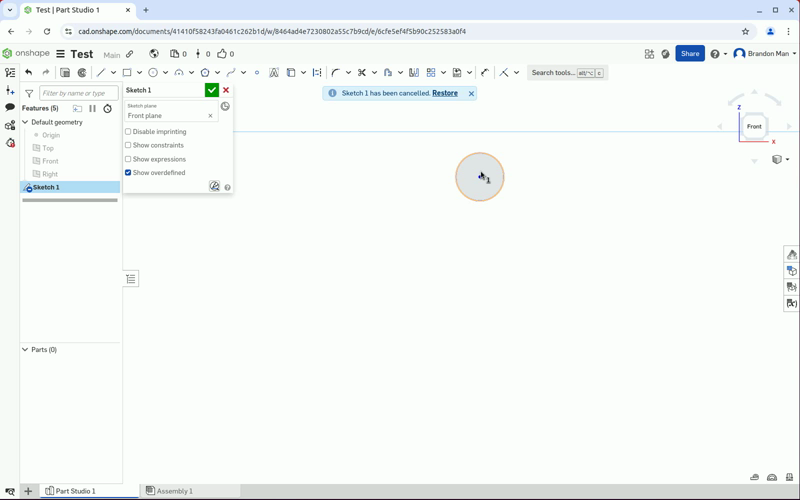
scroll(-6)
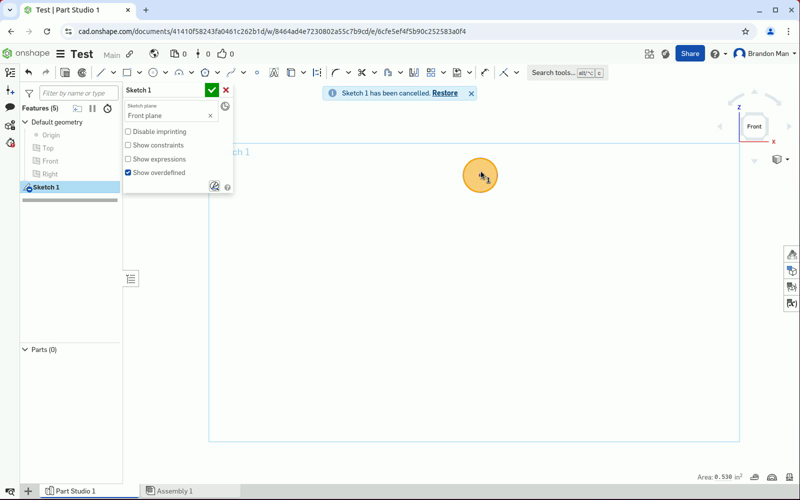
scroll(-6)
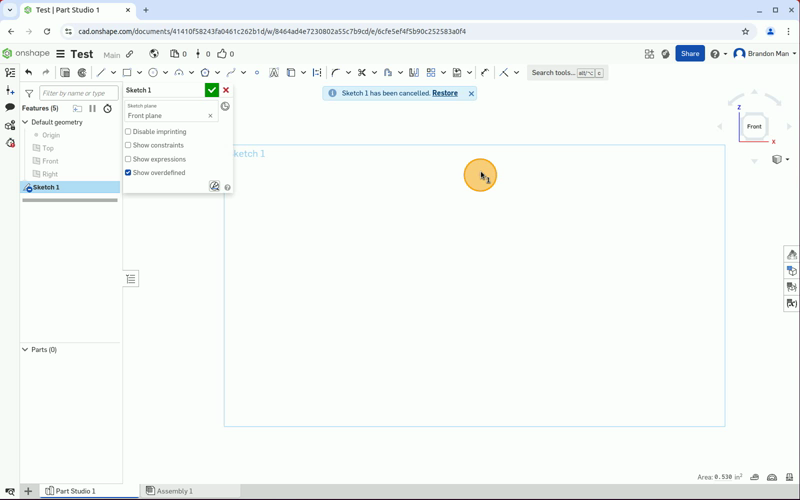
scroll(-6)
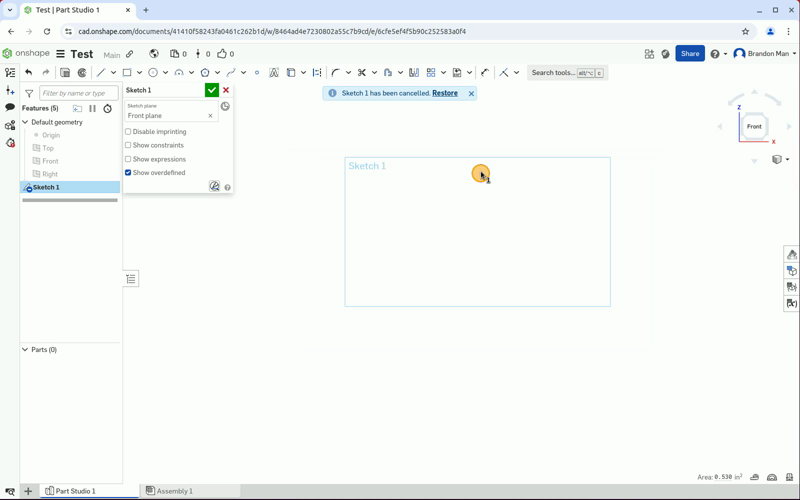
scroll(-6)
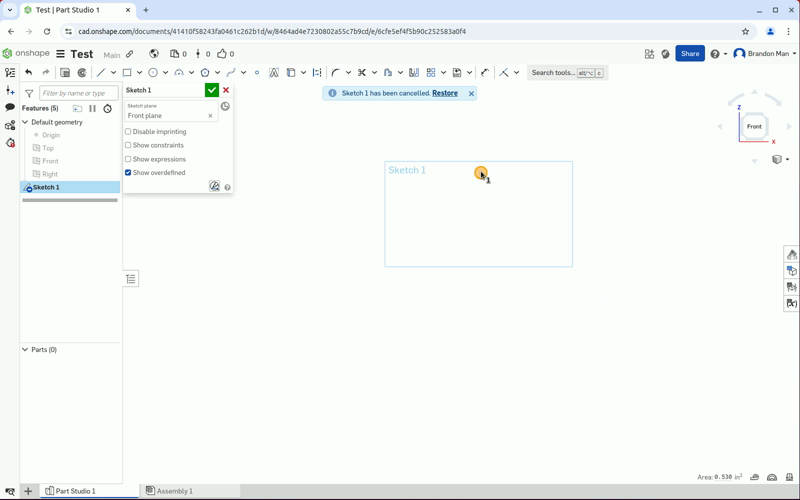
scroll(-6)
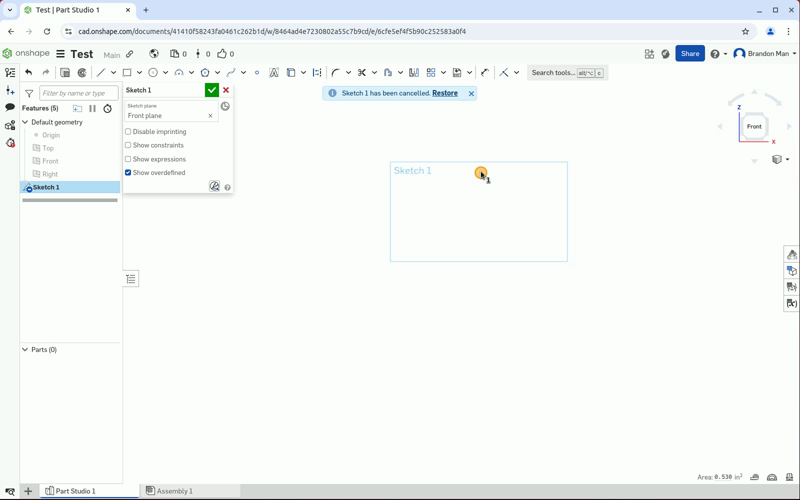
scroll(-6)
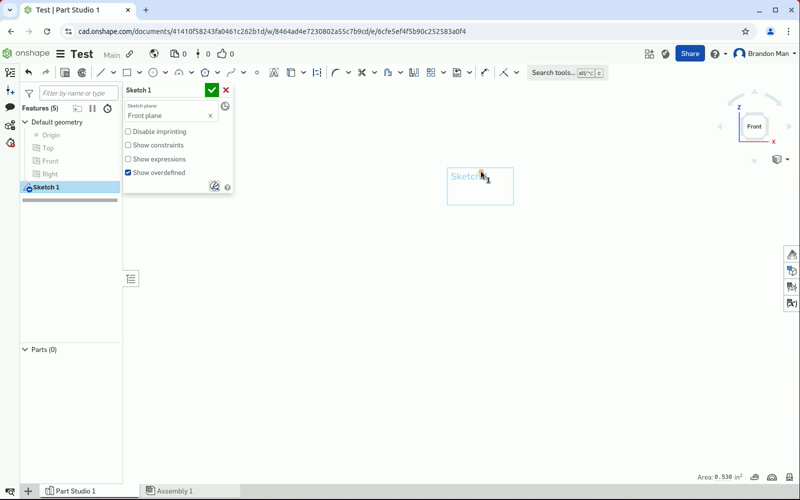
mouse_move(73, 352)
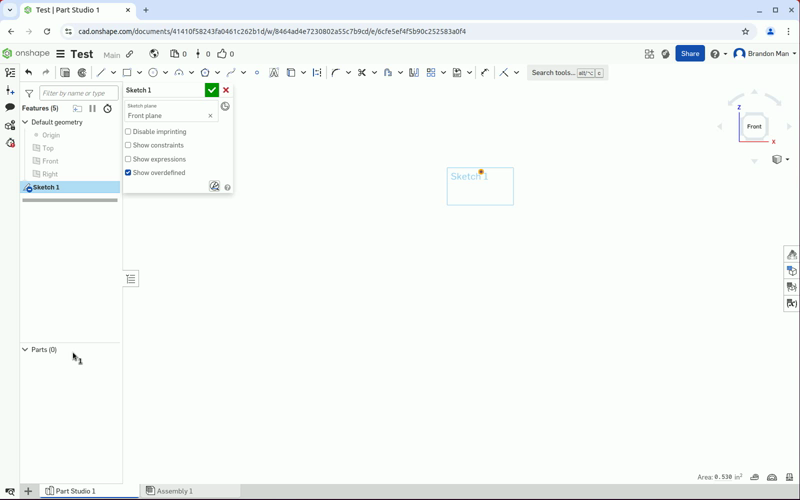
key(shift+y)
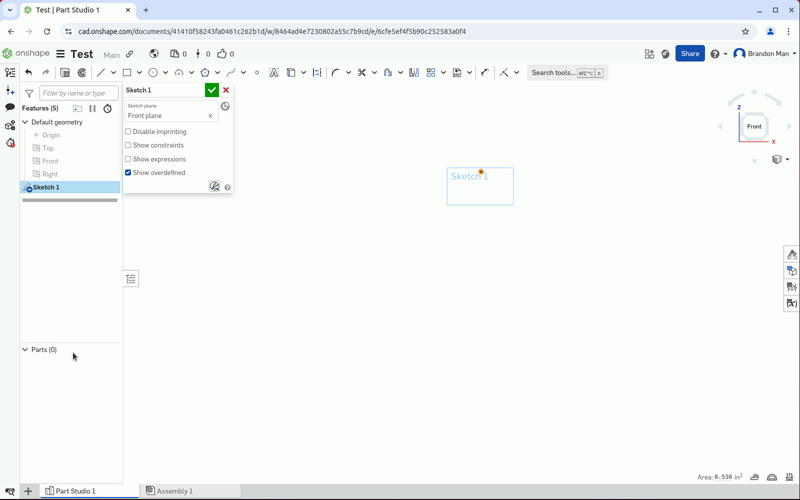
key(shift+e)
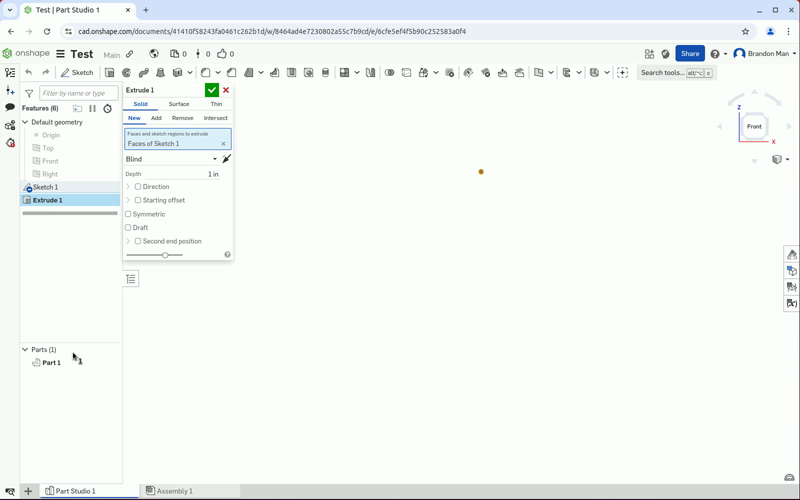
mouse_move(143, 106)
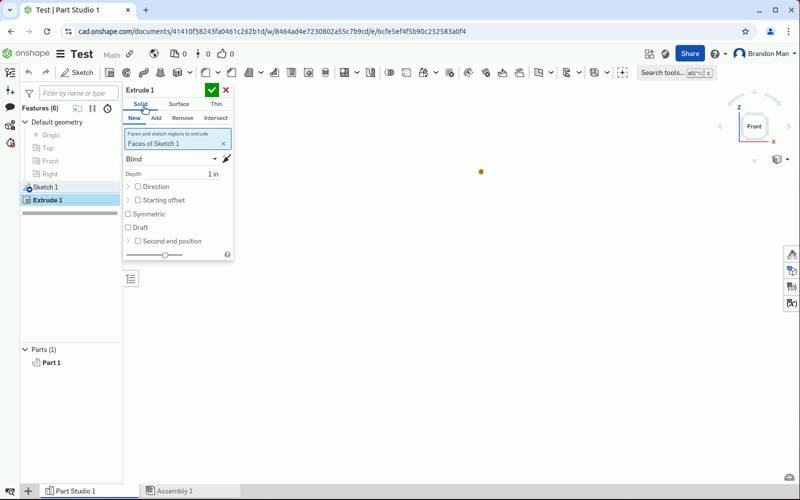
click(143, 106)
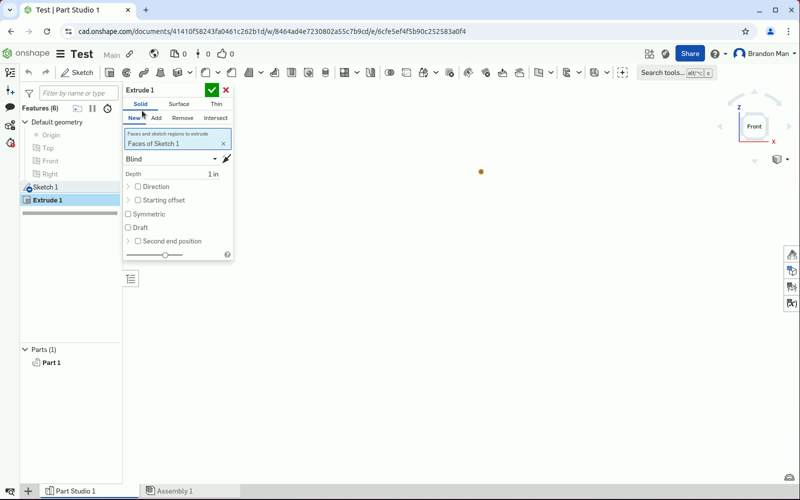
mouse_move(137, 120)
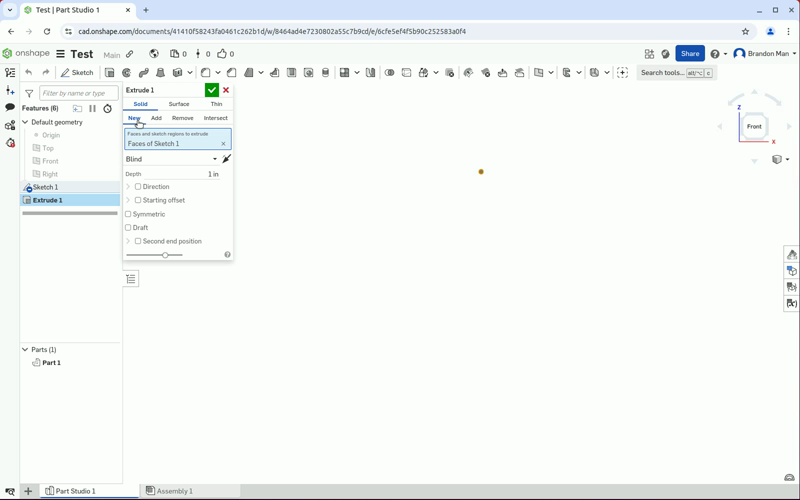
click(137, 120)
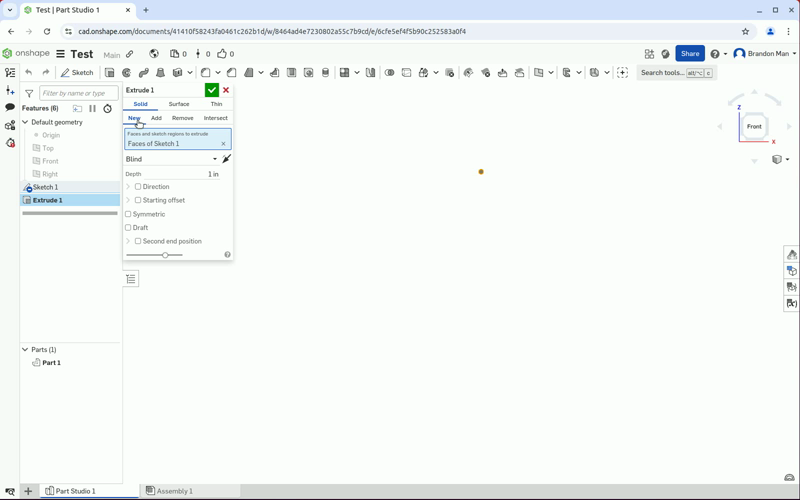
key(tab, 4)
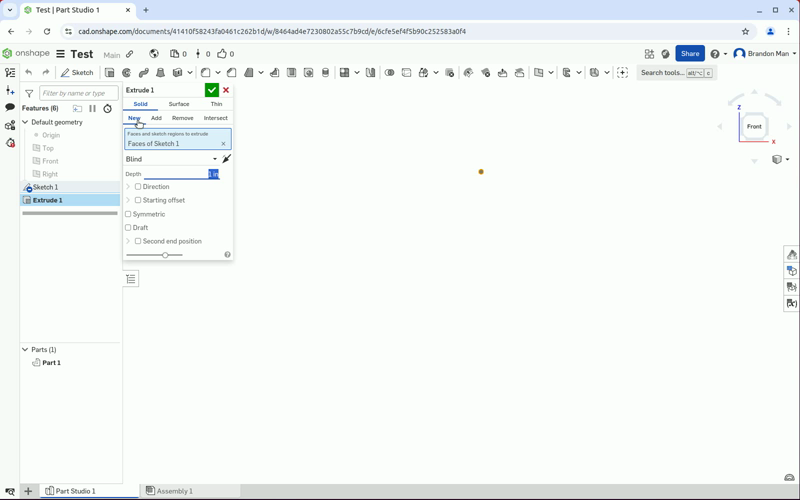
text(4.092)
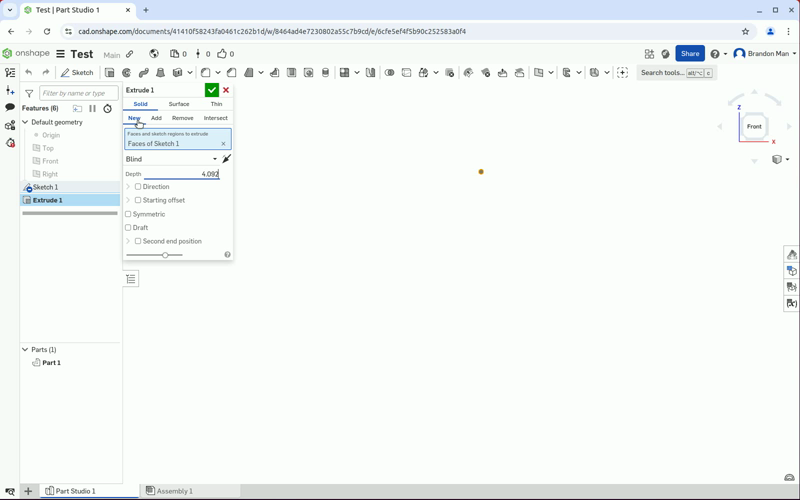
key(enter)
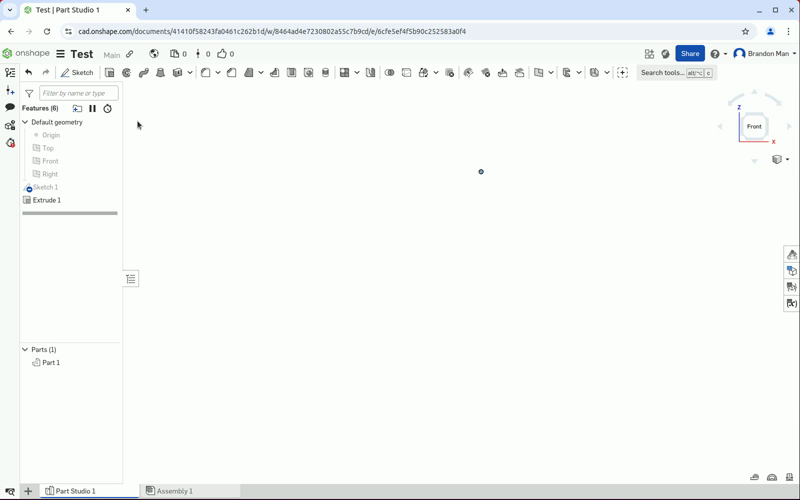
key(shift+h)
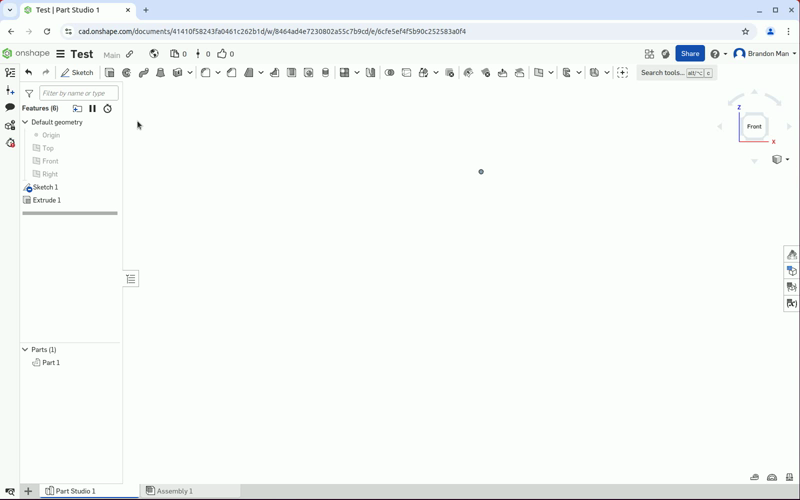
key(shift+h)
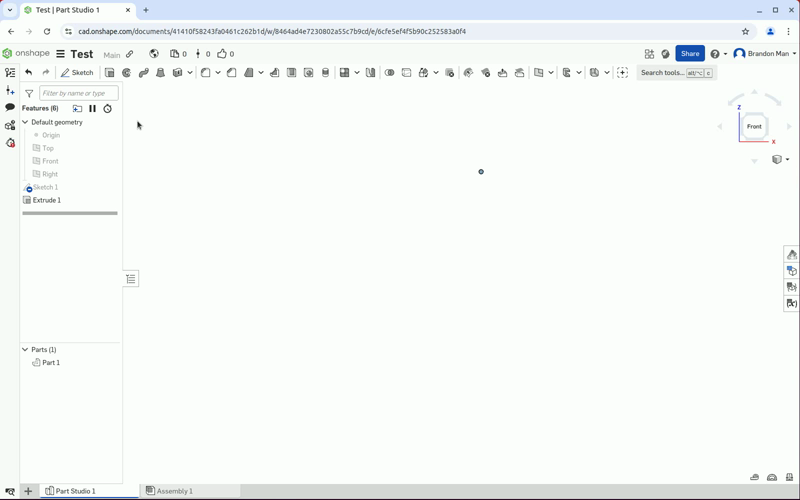
mouse_move(73, 189)
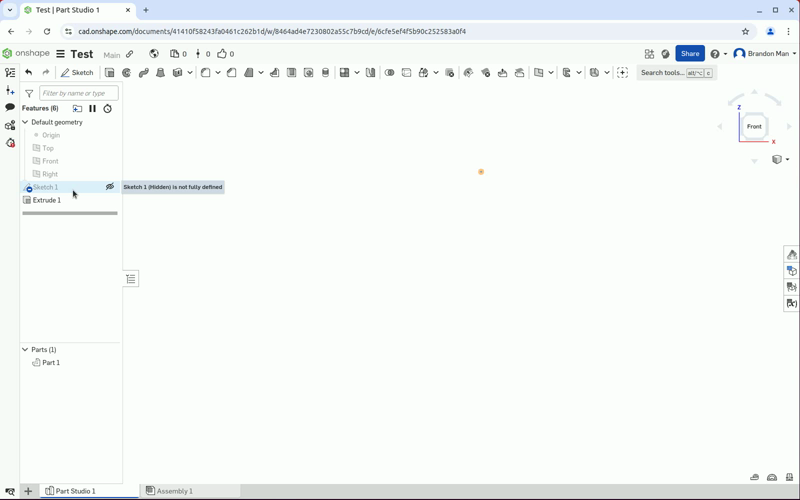
click(73, 189)
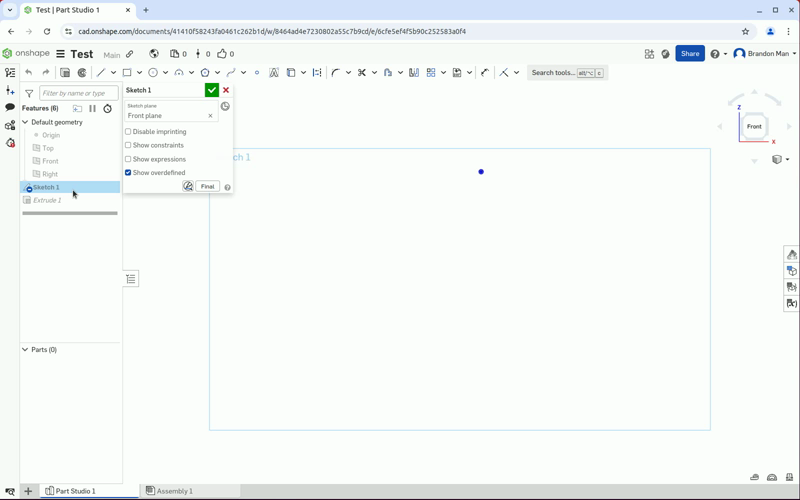
mouse_move(229, 92)
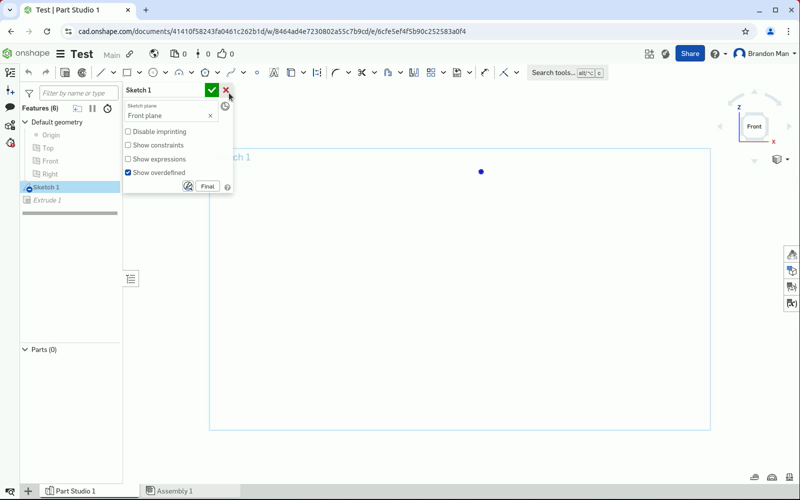
click(229, 92)
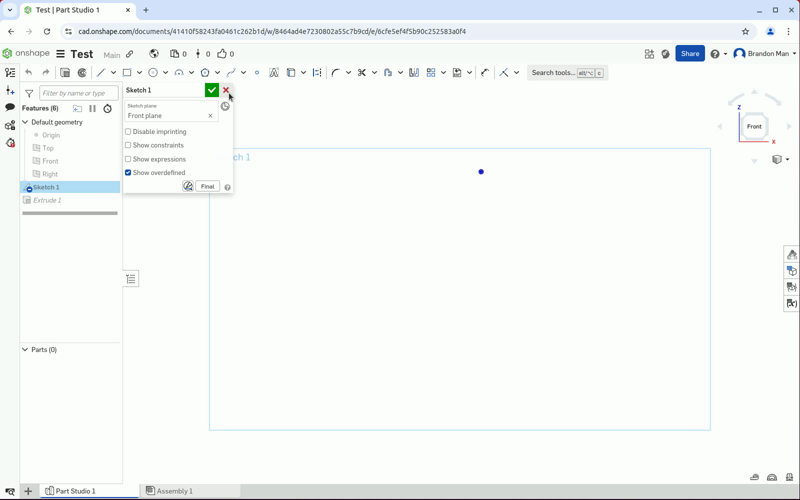
key(shift+s)
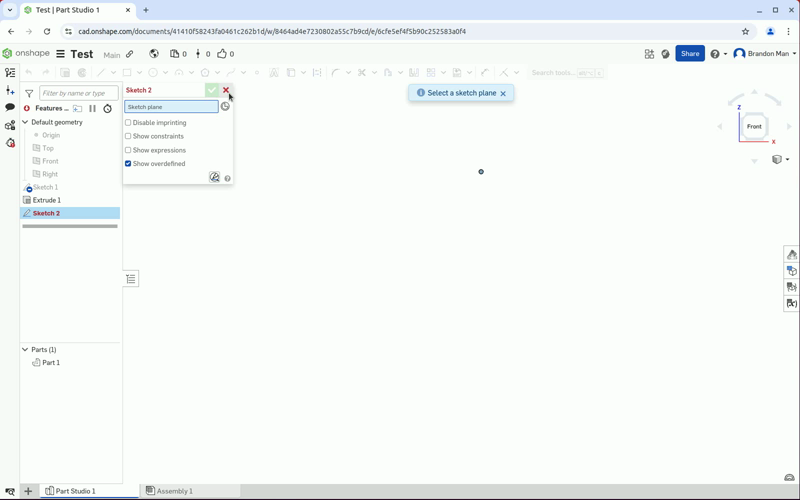
mouse_move(73, 163)
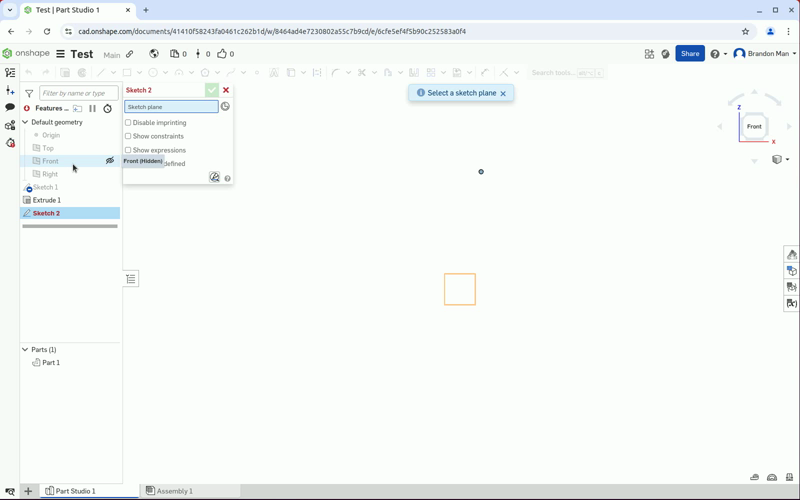
click(73, 163)
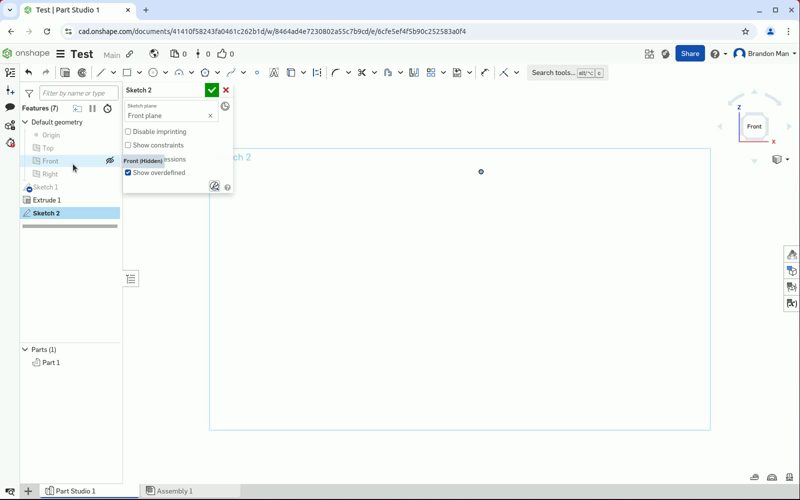
mouse_move(73, 352)
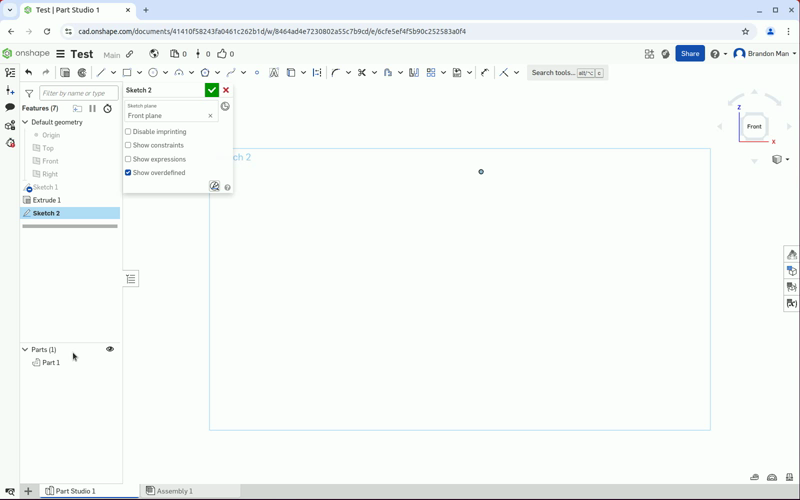
key(y)
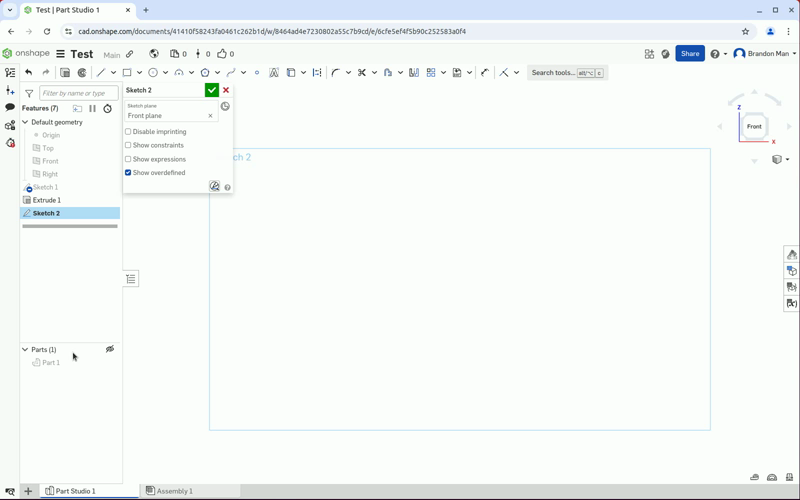
key(c)
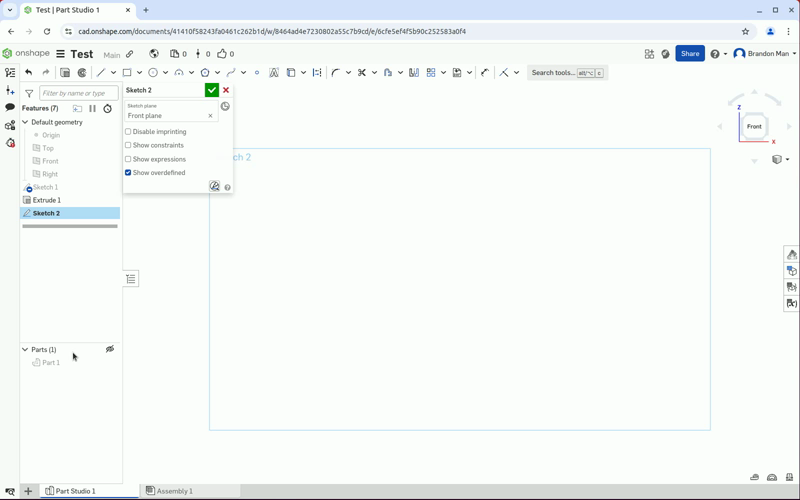
key_down(shift)
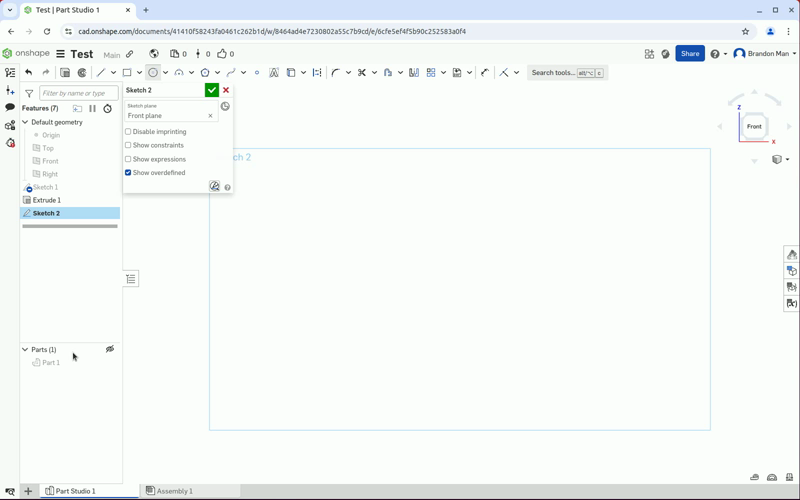
mouse_move(461, 196)
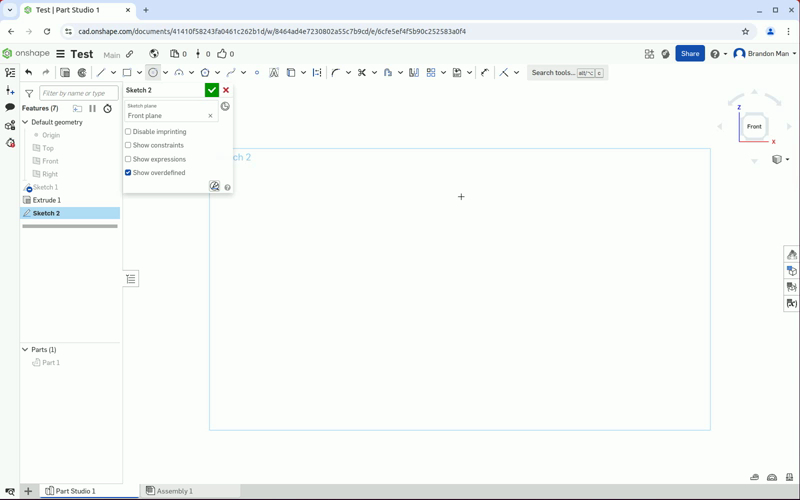
click(461, 196)
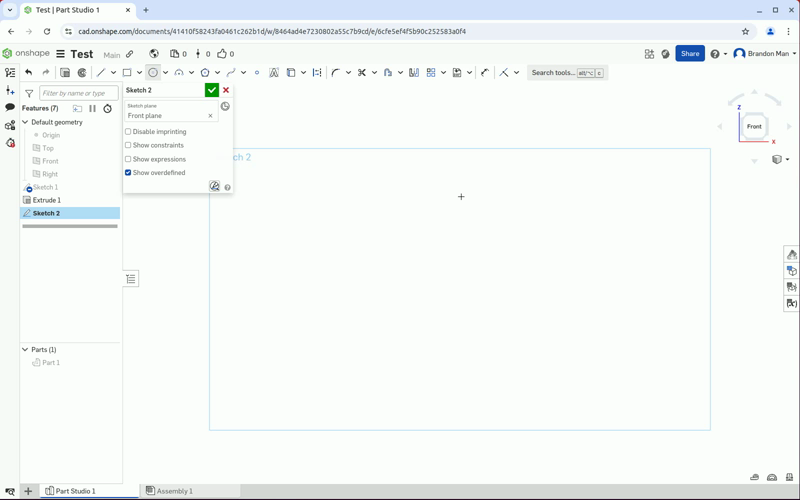
key_up(shift)
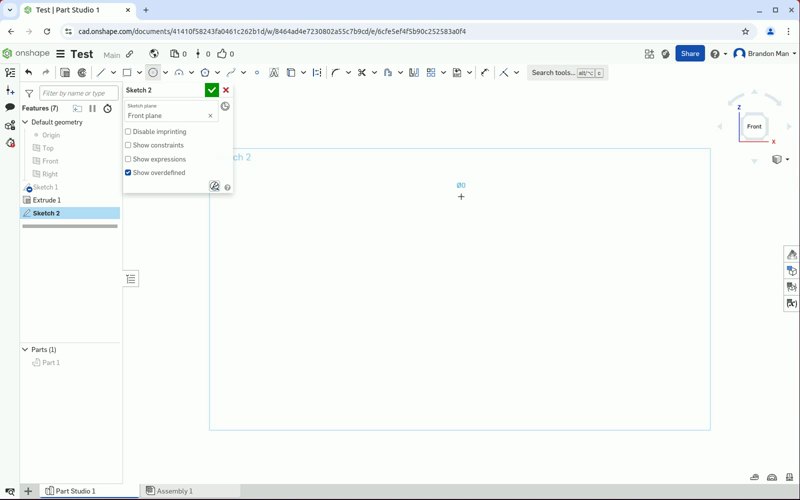
mouse_move(468, 196)
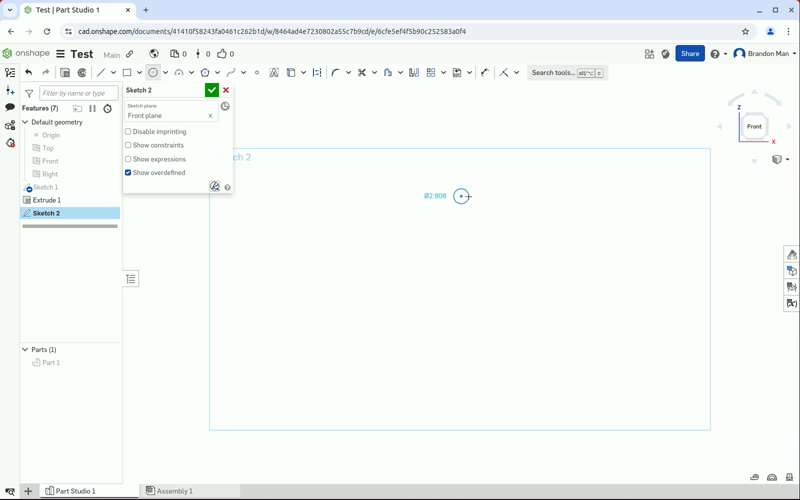
click(468, 196)
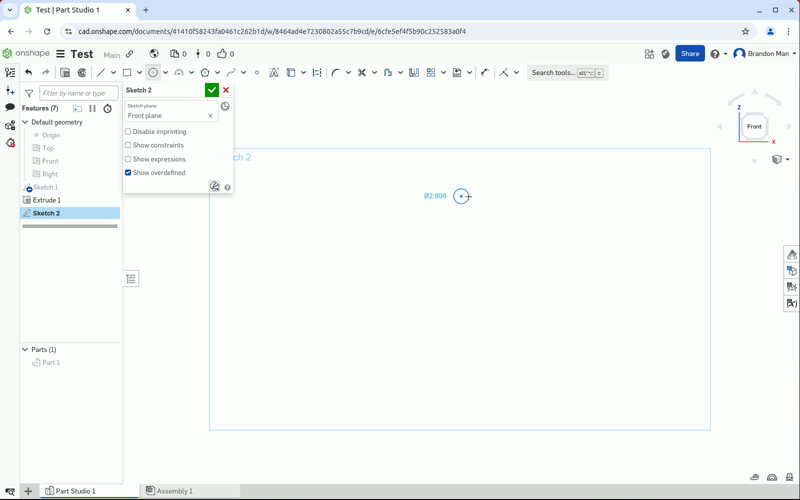
key(esc)
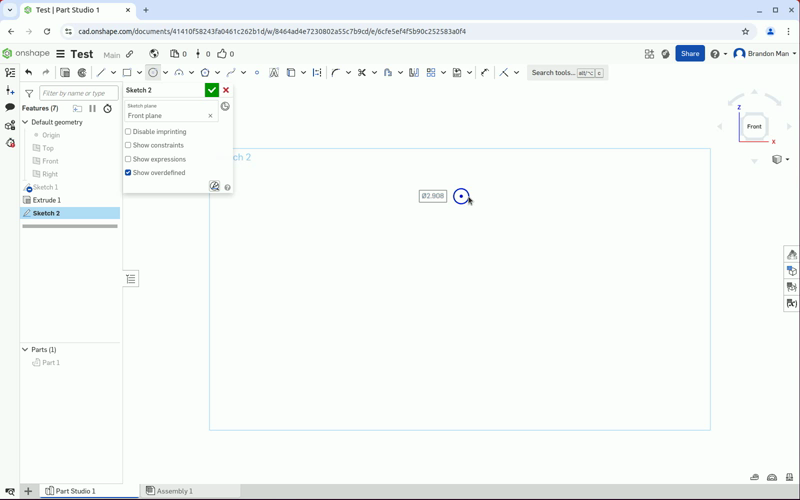
key(c)
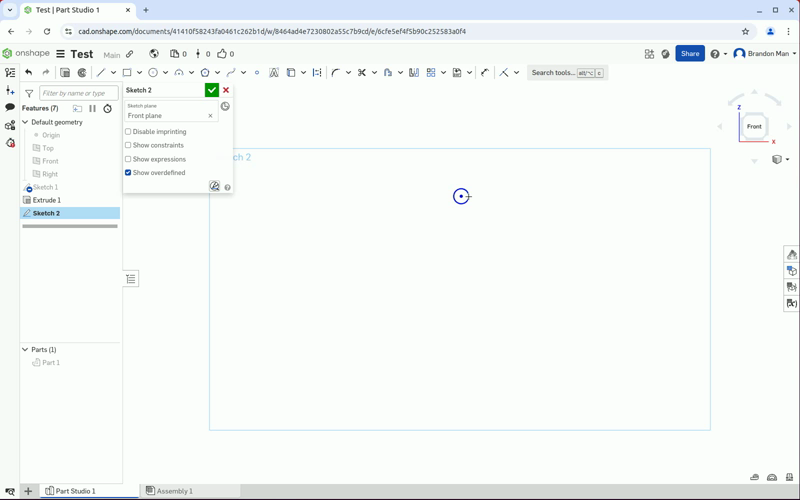
key_down(shift)
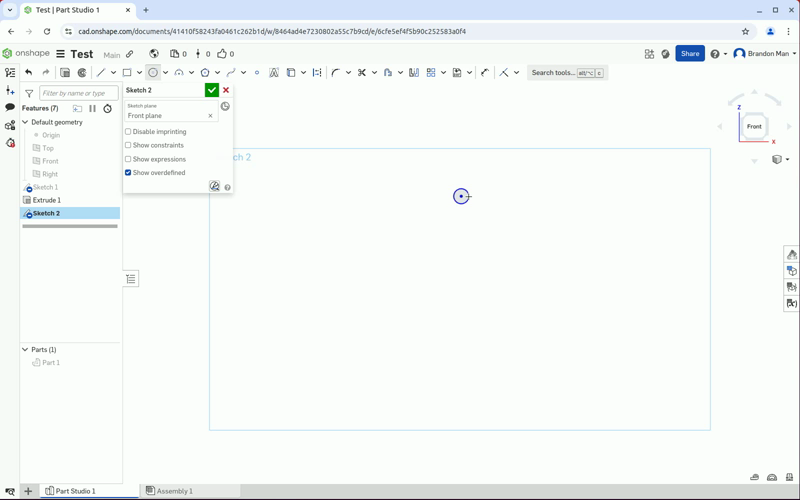
mouse_move(461, 196)
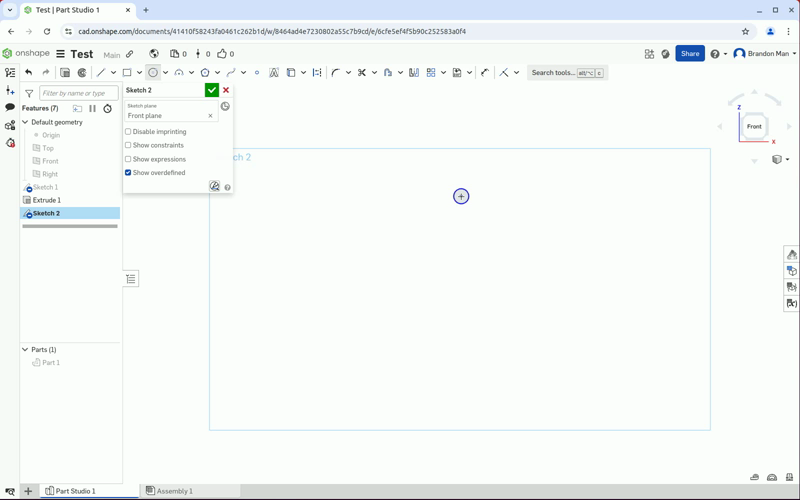
click(461, 196)
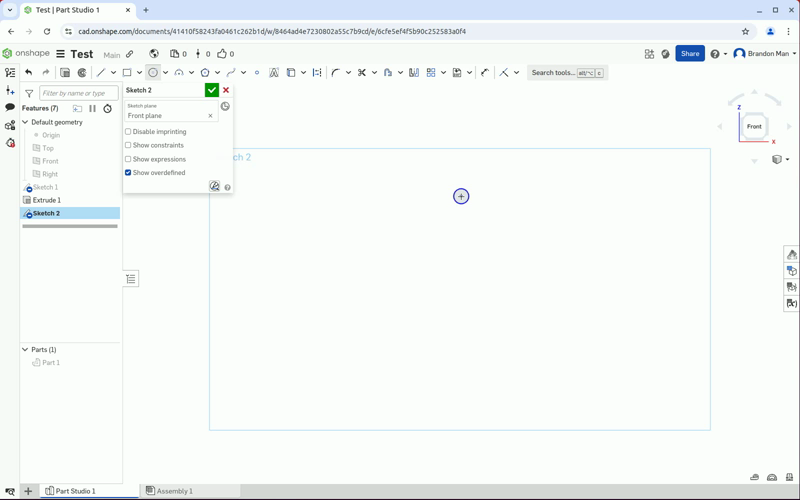
key_up(shift)
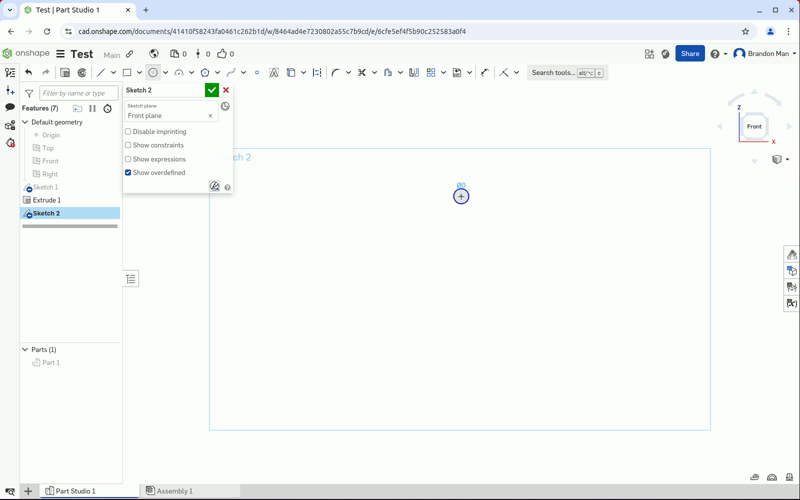
mouse_move(463, 196)
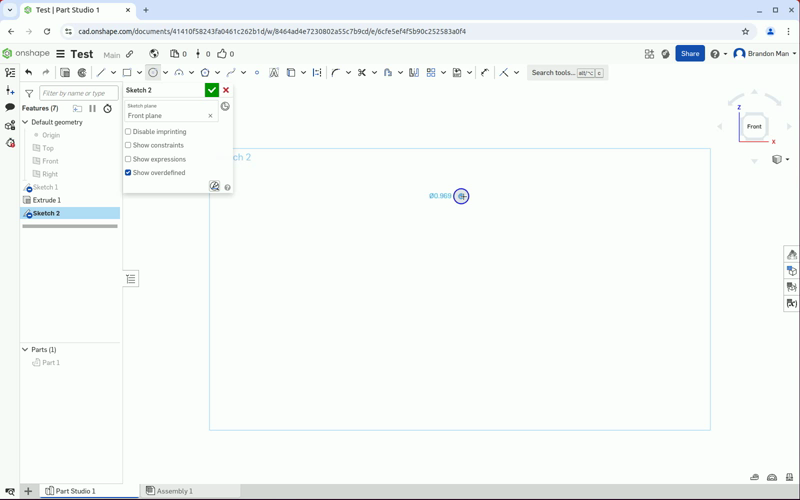
scroll(6)
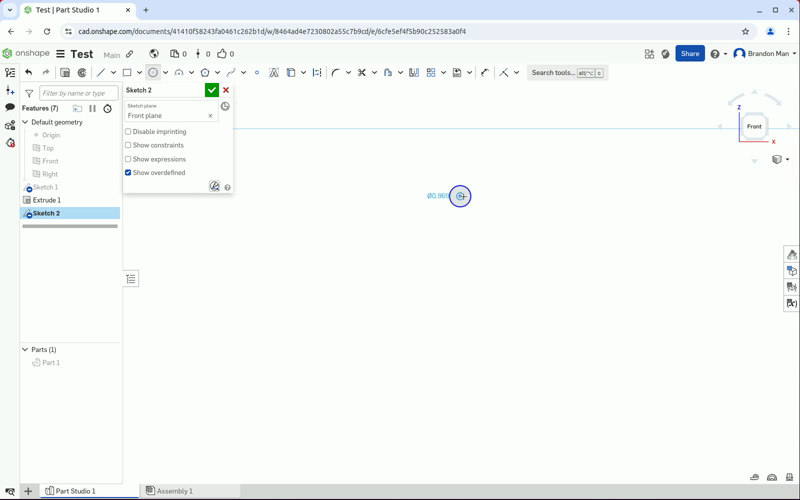
scroll(6)
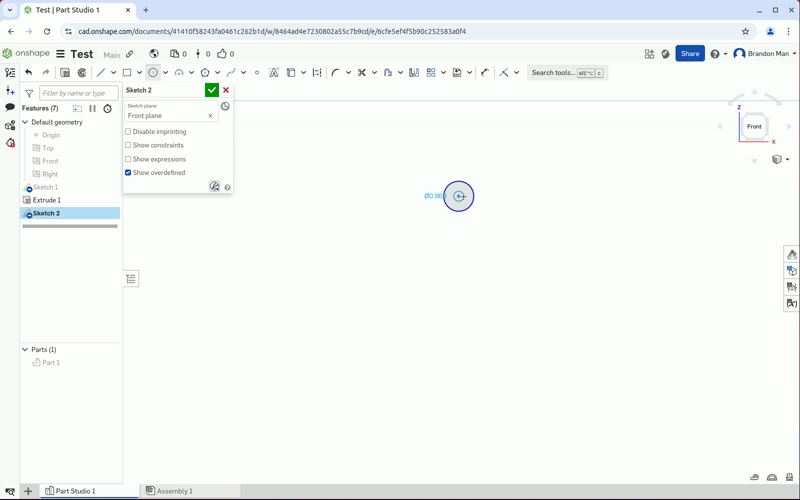
scroll(6)
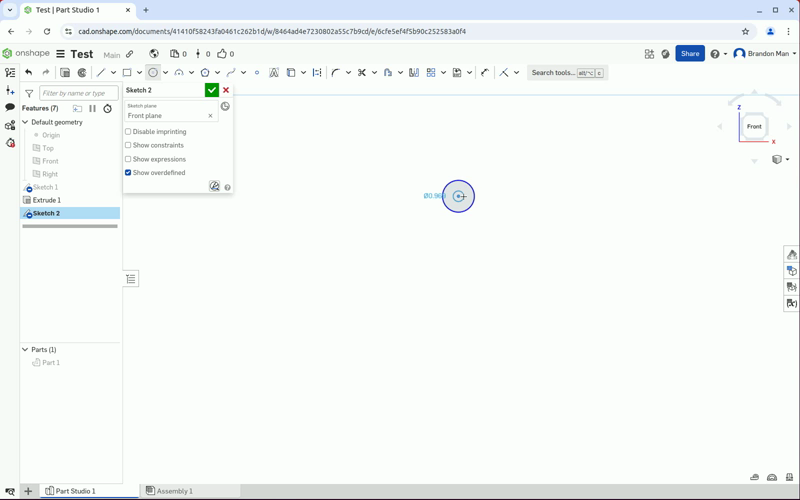
scroll(6)
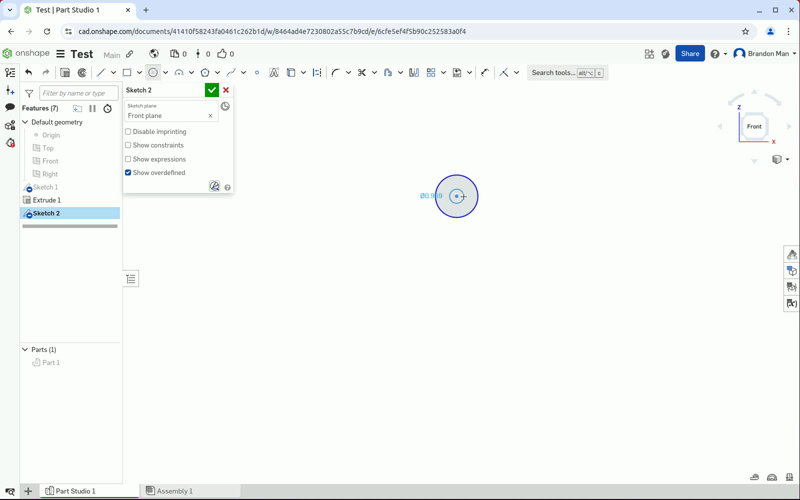
scroll(6)
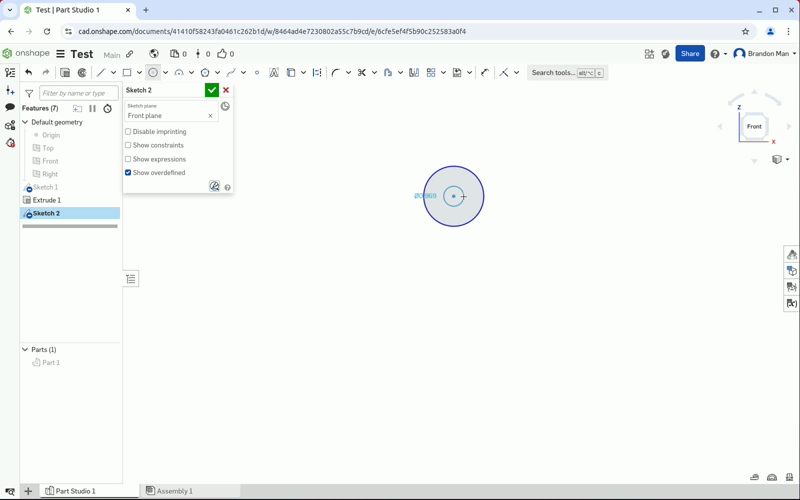
scroll(6)
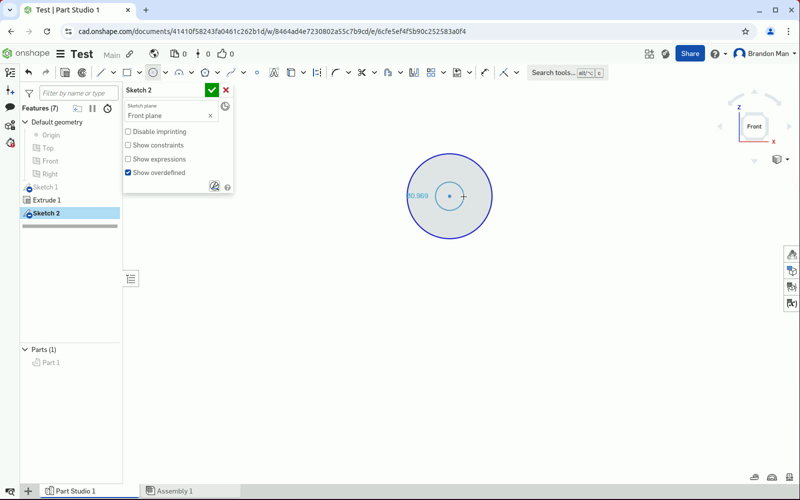
scroll(6)
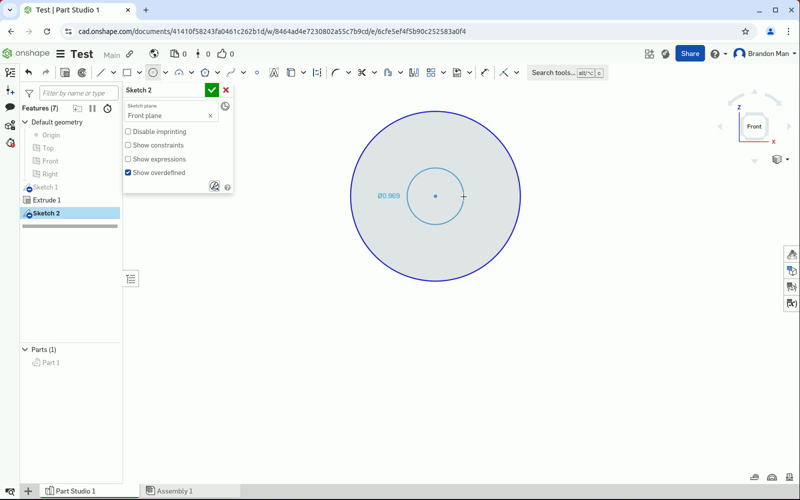
click(463, 196)
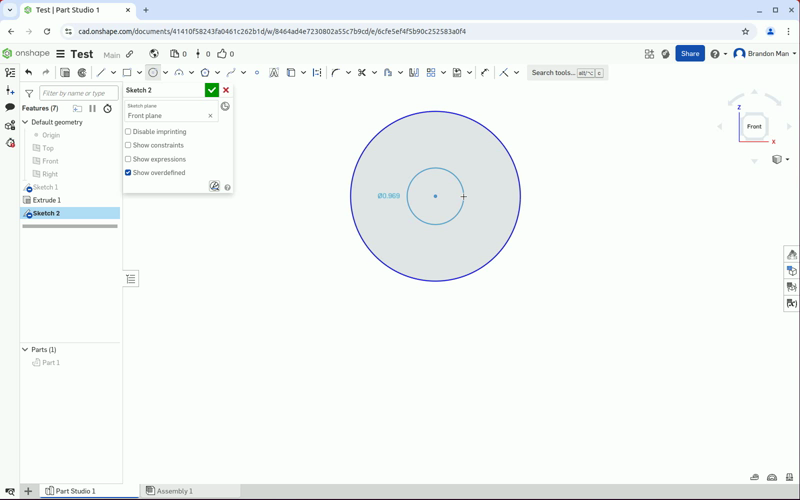
scroll(-6)
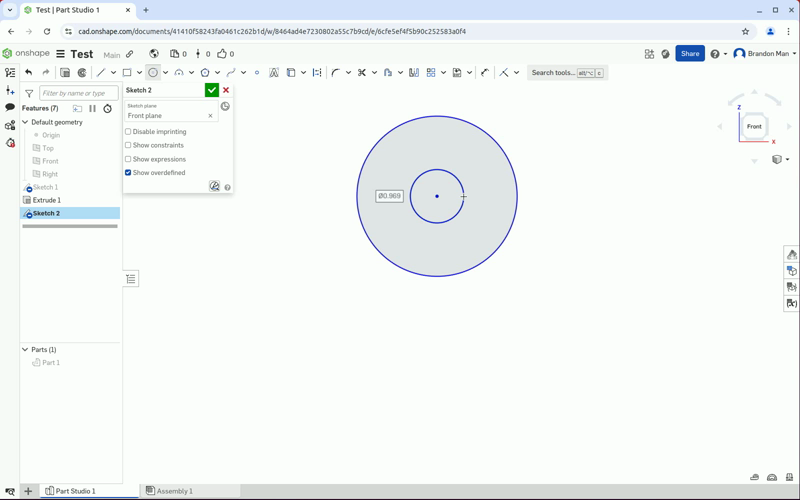
scroll(-6)
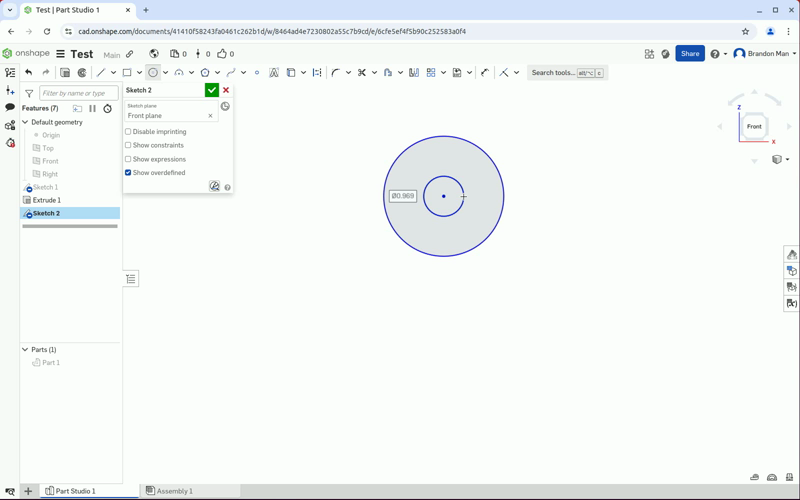
scroll(-6)
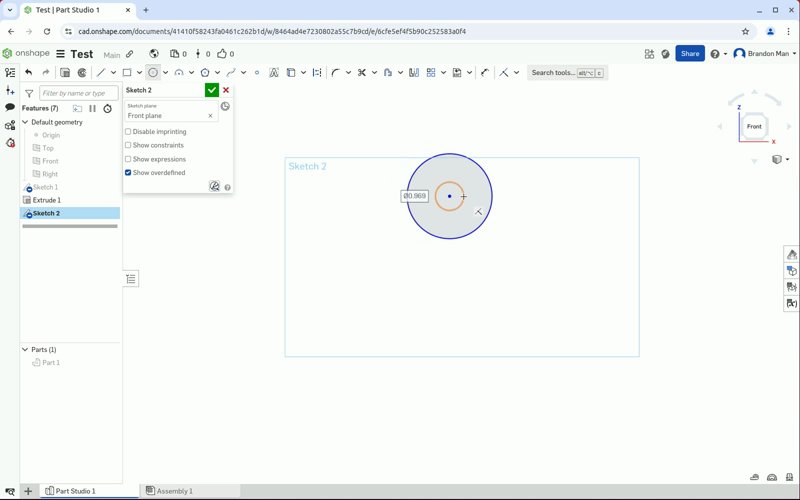
scroll(-6)
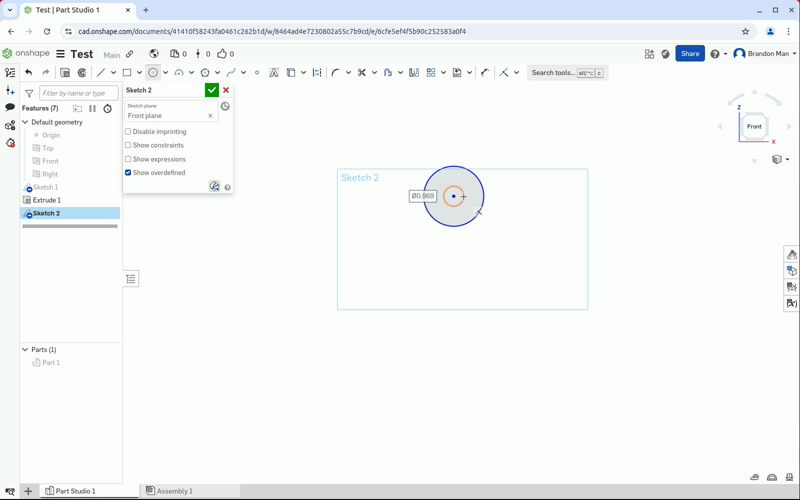
scroll(-6)
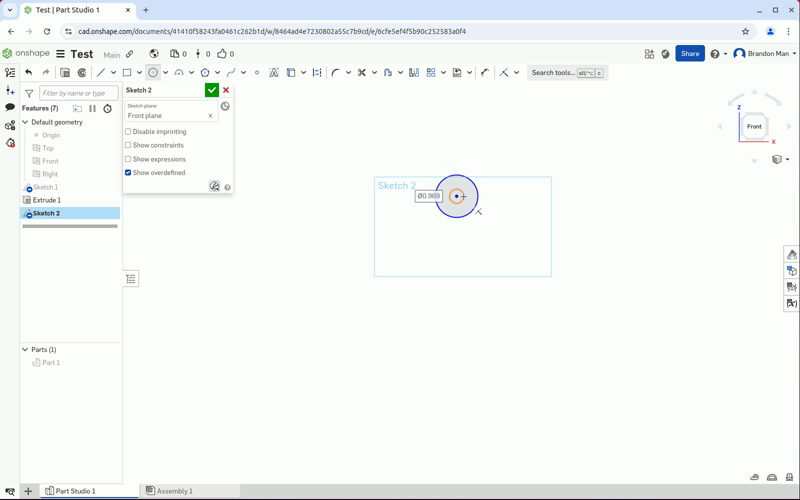
scroll(-6)
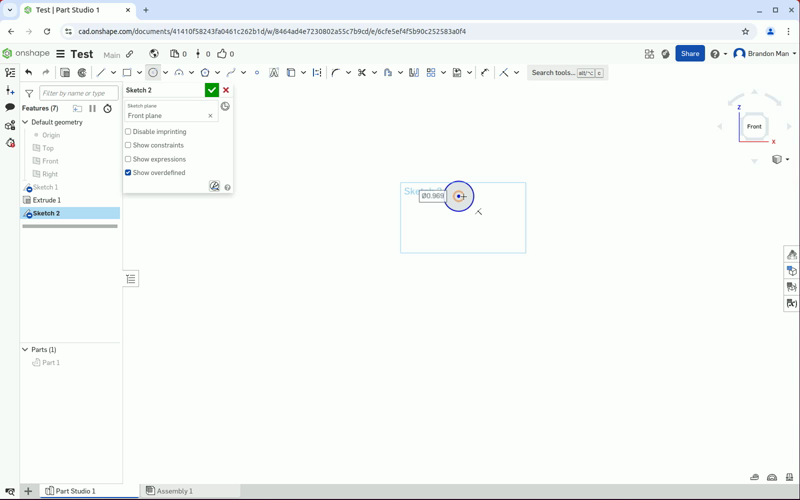
scroll(-6)
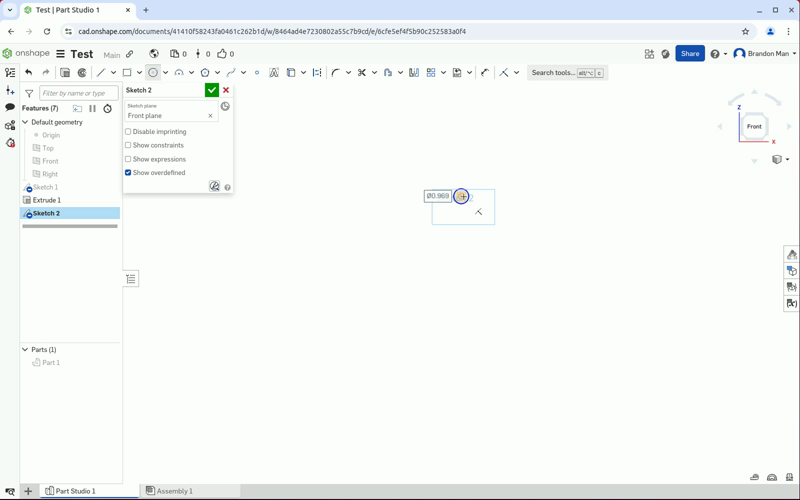
key(esc)
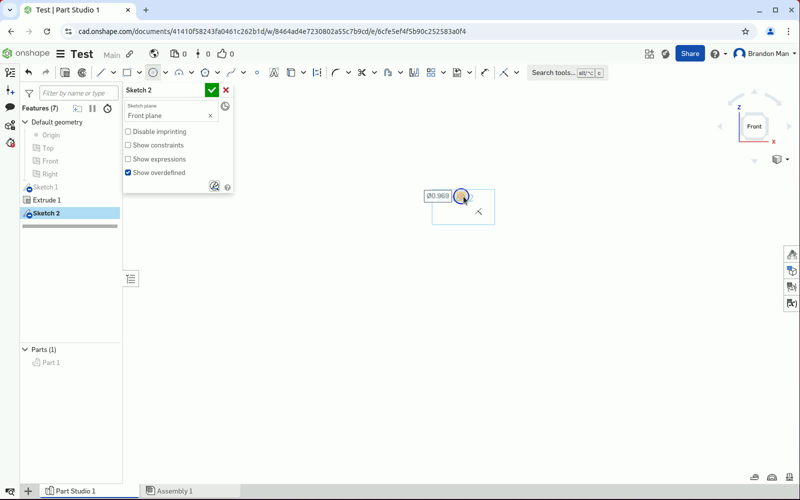
mouse_move(455, 192)
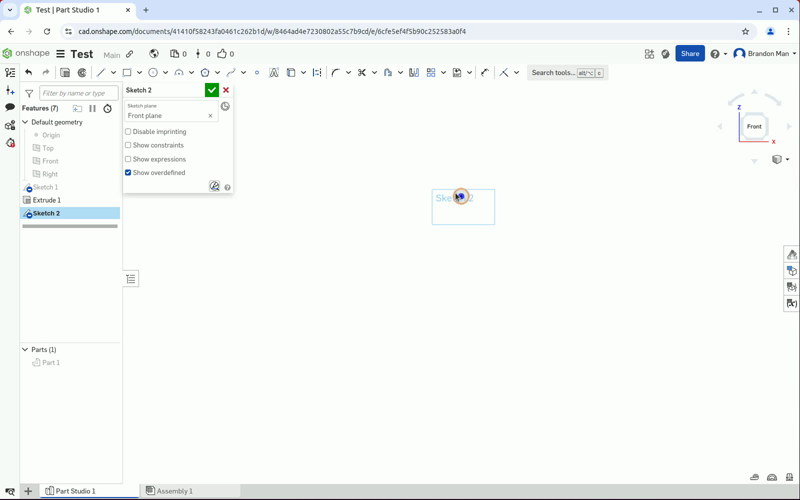
scroll(6)
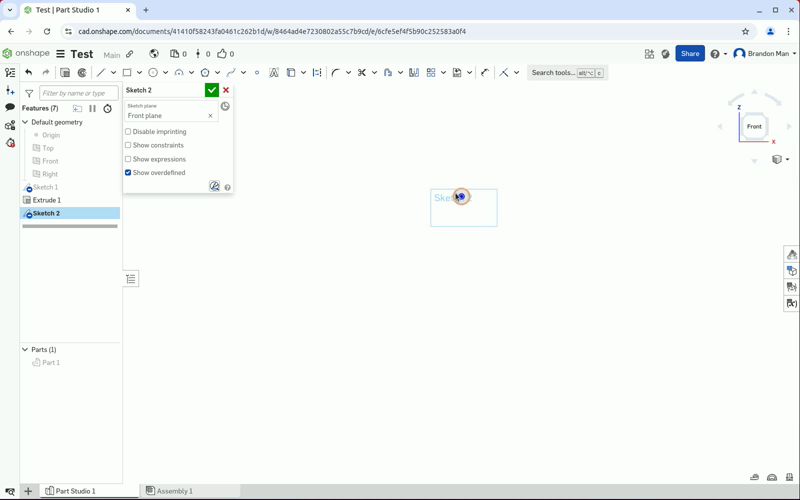
scroll(6)
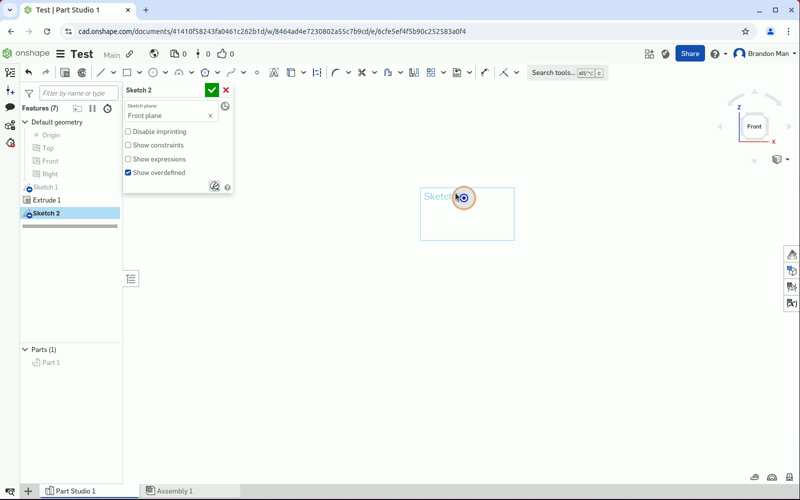
scroll(6)
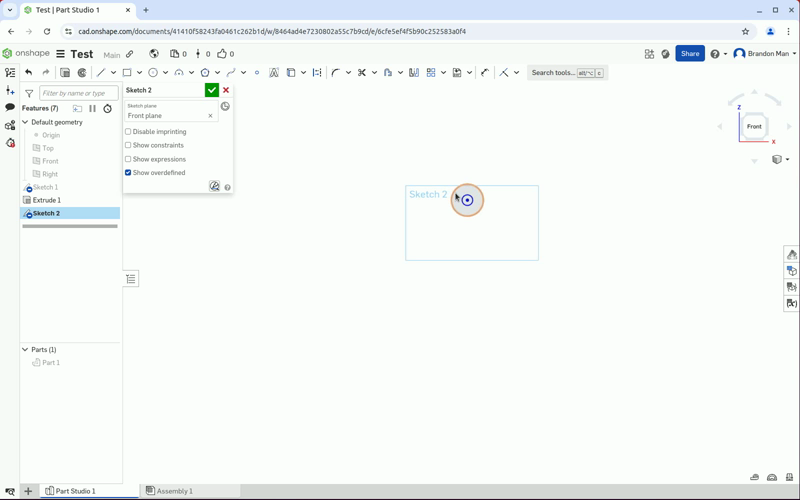
scroll(6)
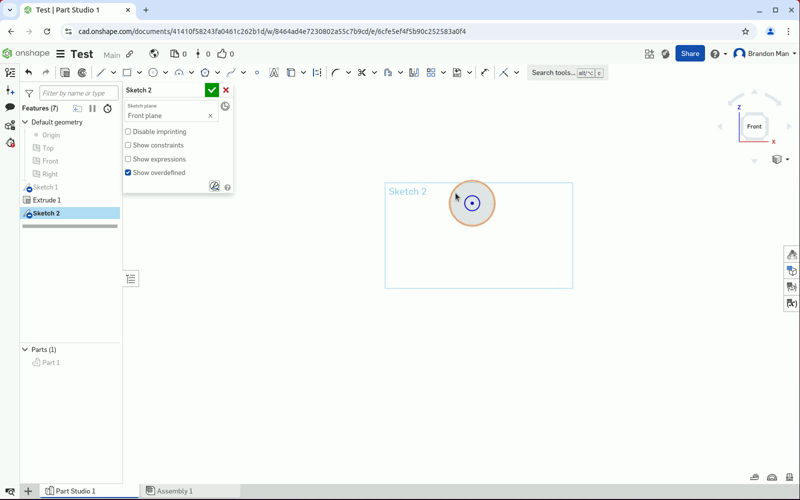
scroll(6)
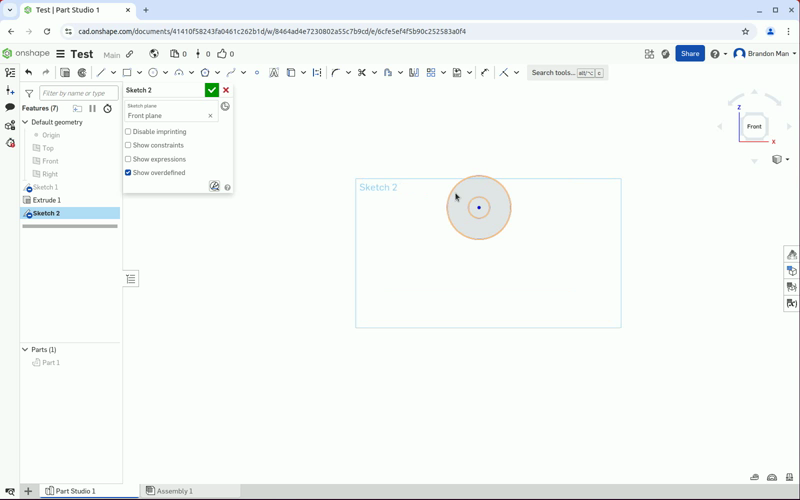
scroll(6)
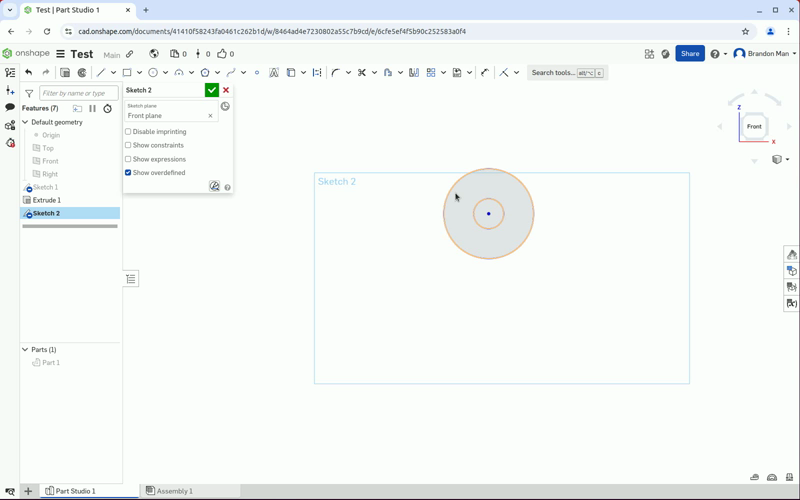
scroll(6)
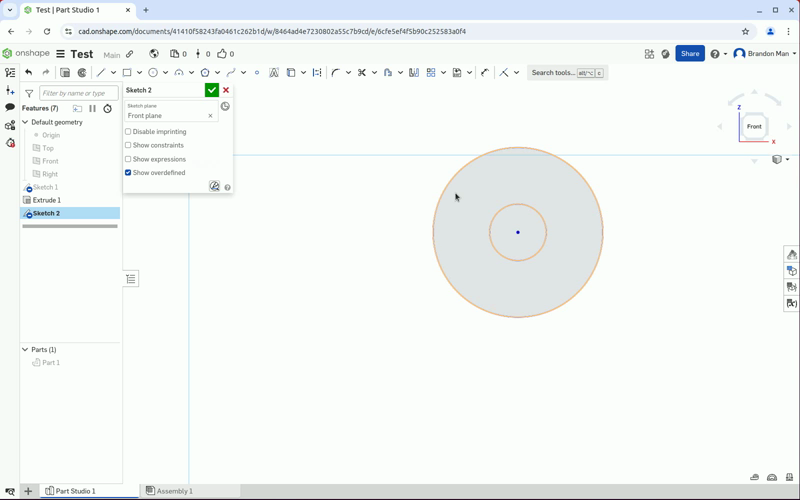
click(455, 192)
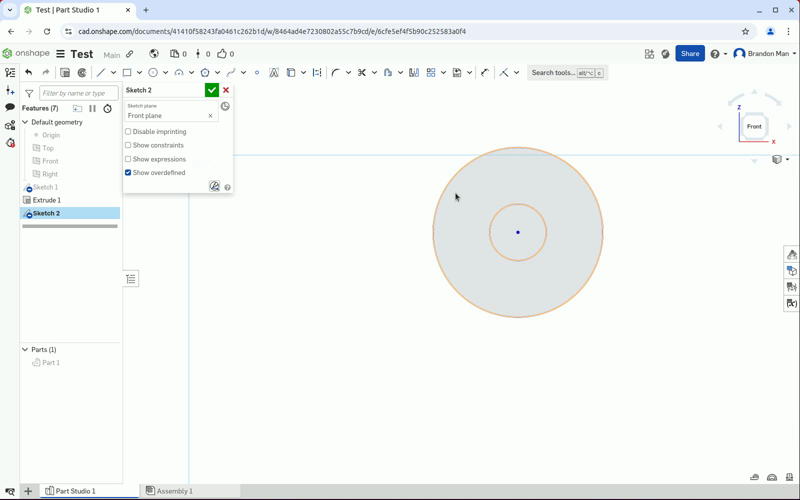
scroll(-6)
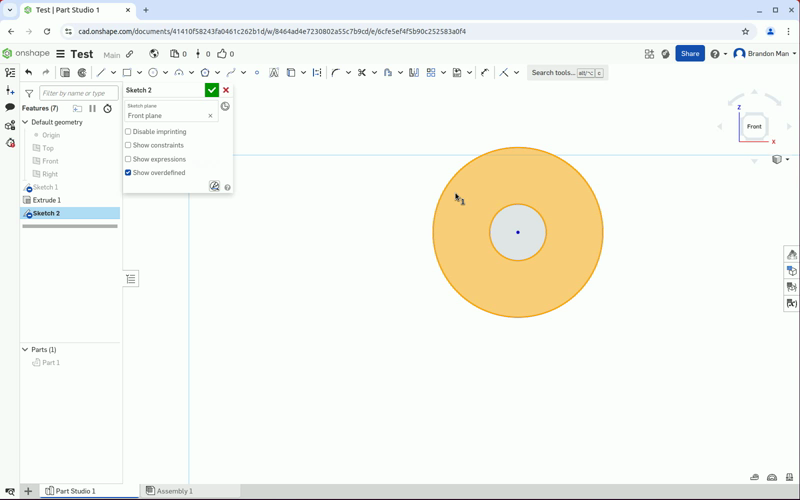
scroll(-6)
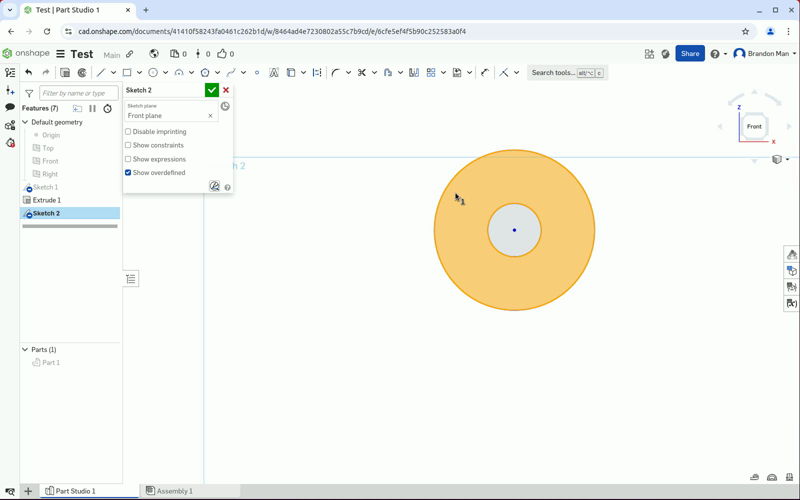
scroll(-6)
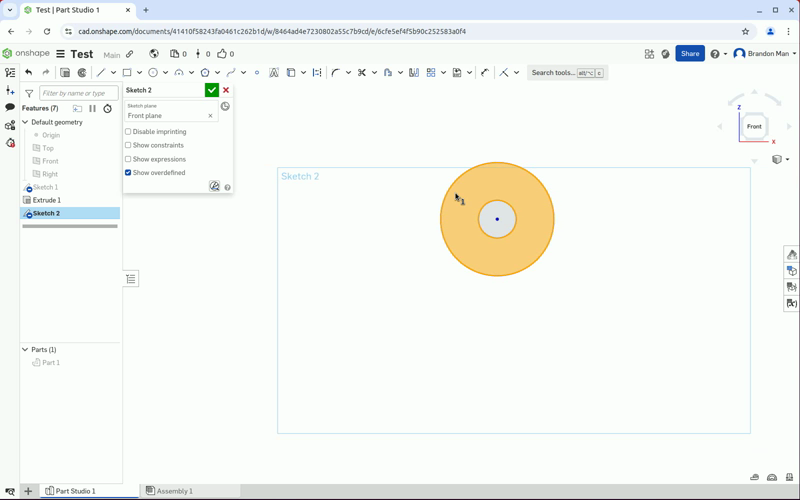
scroll(-6)
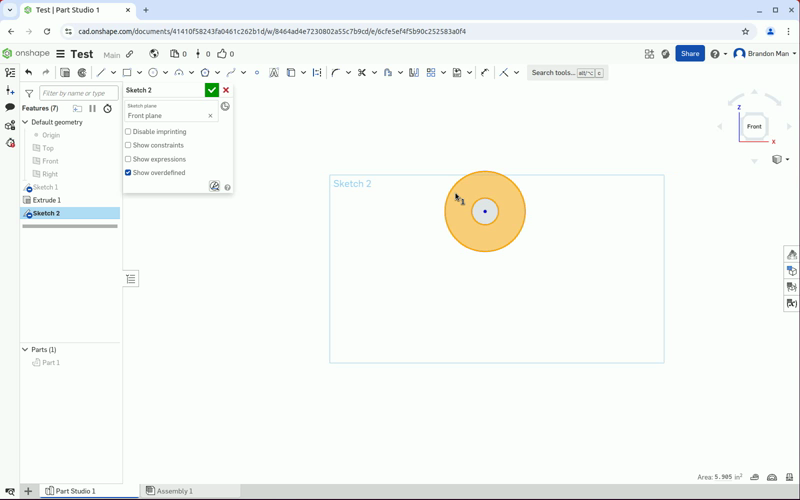
scroll(-6)
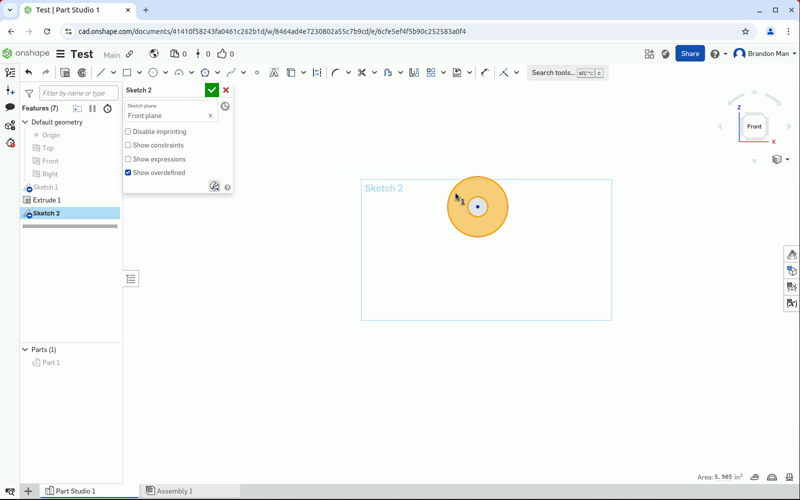
scroll(-6)
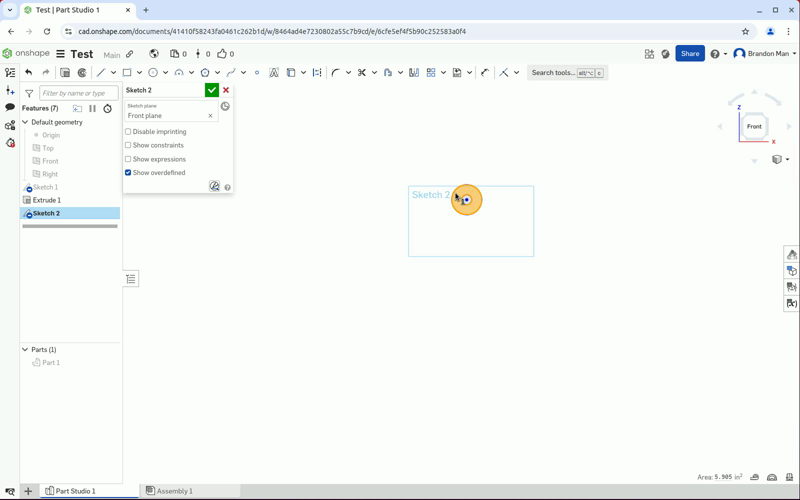
scroll(-6)
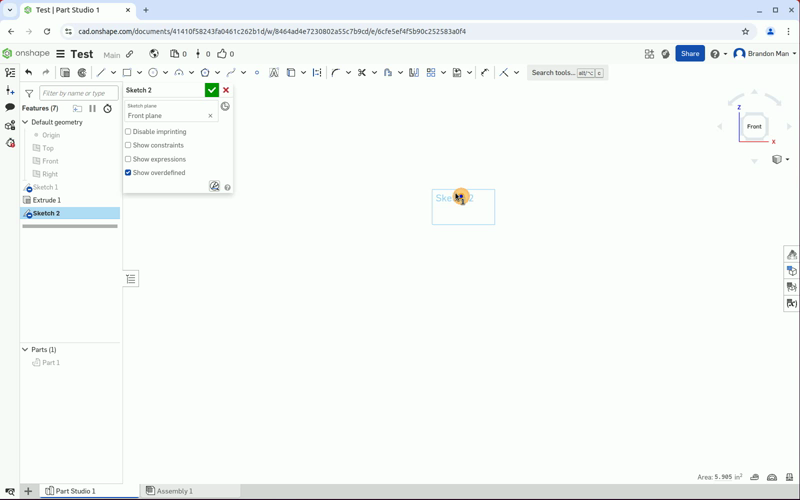
mouse_move(73, 352)
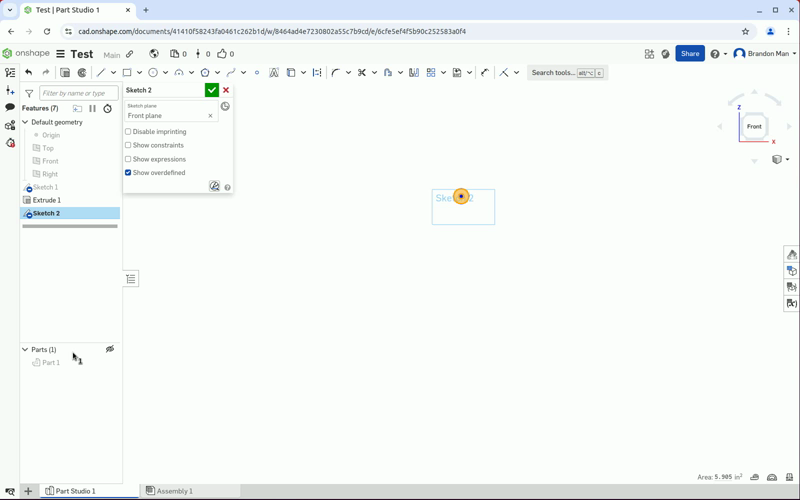
key(shift+y)
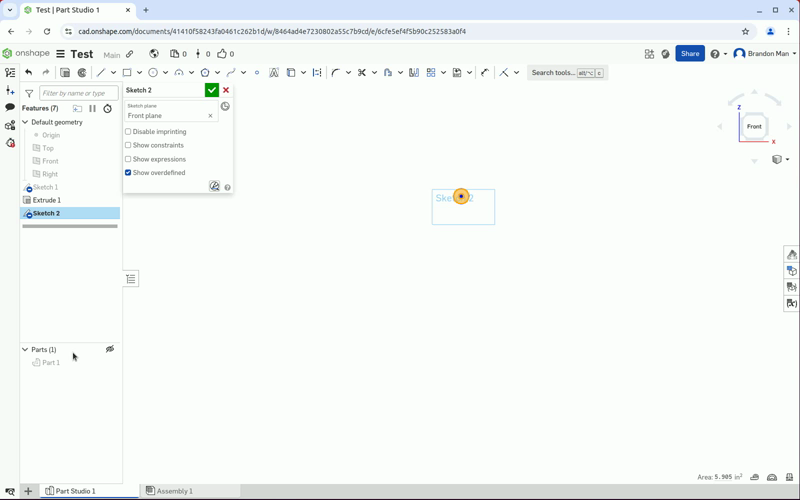
key(shift+e)
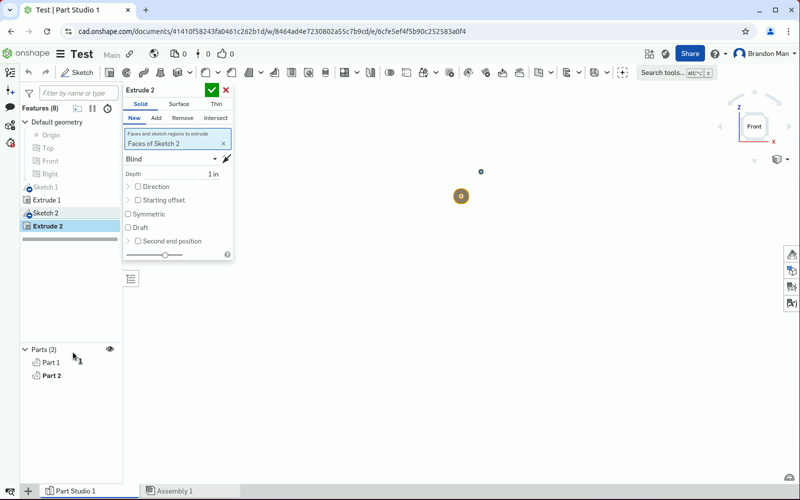
mouse_move(143, 106)
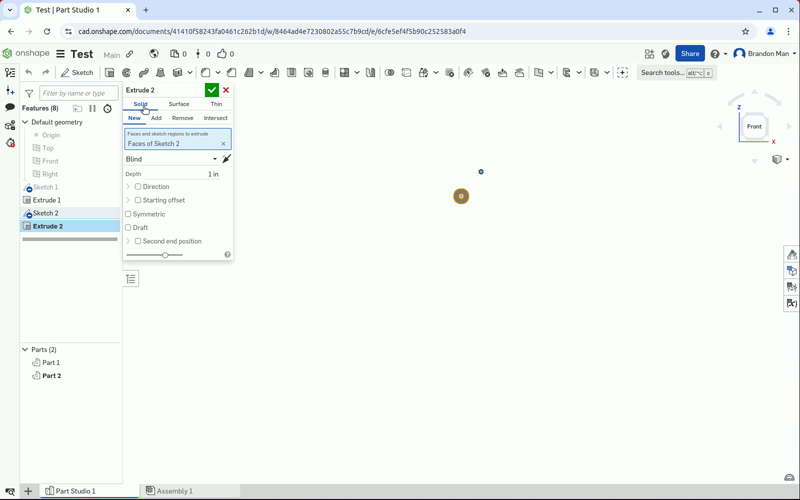
click(143, 106)
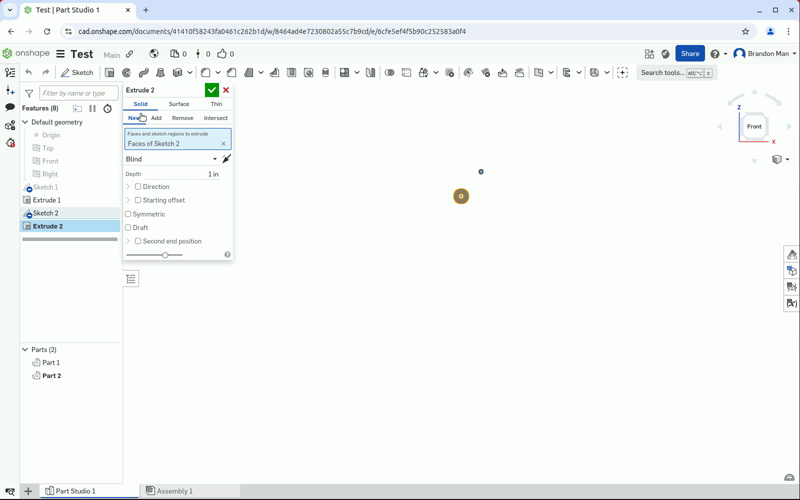
mouse_move(137, 120)
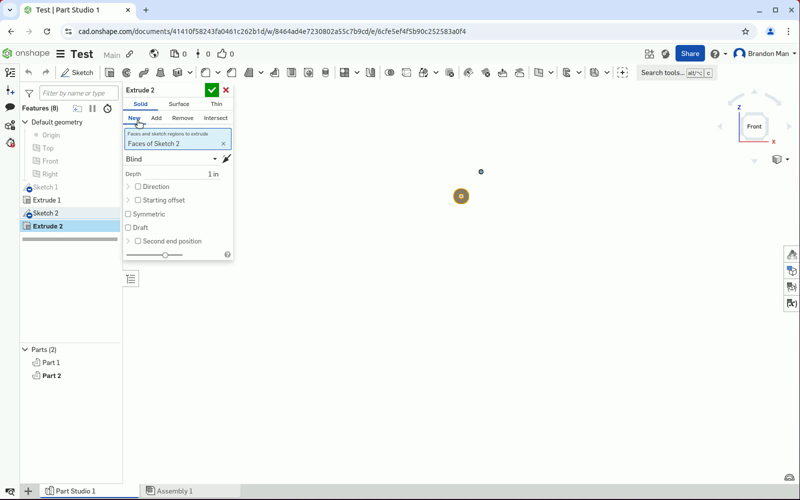
click(137, 120)
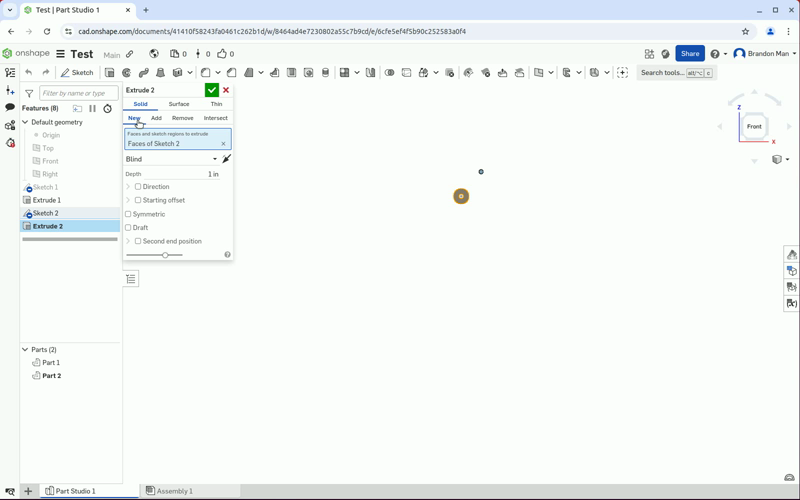
key(tab, 4)
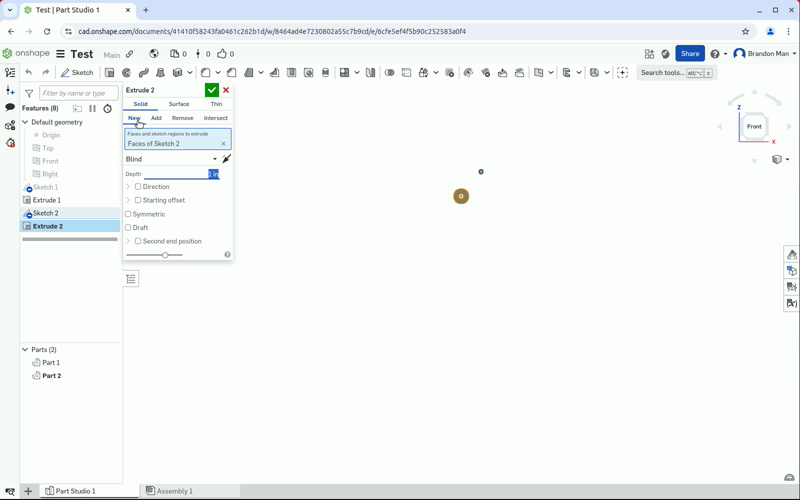
text(4.092)
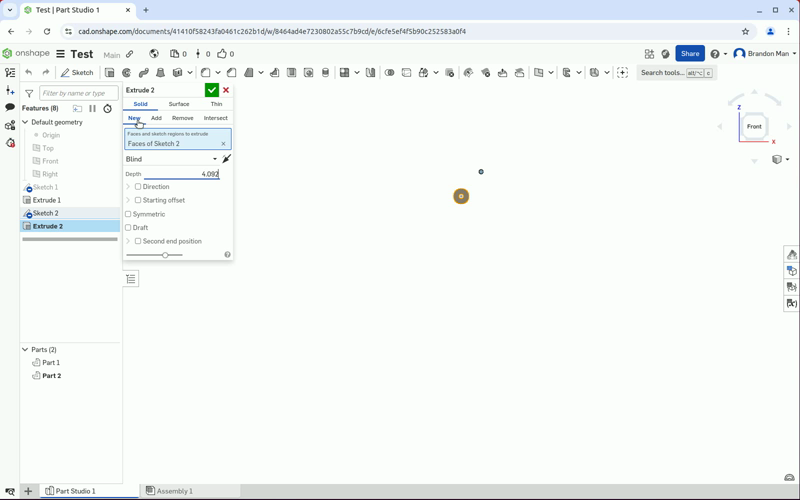
key(enter)
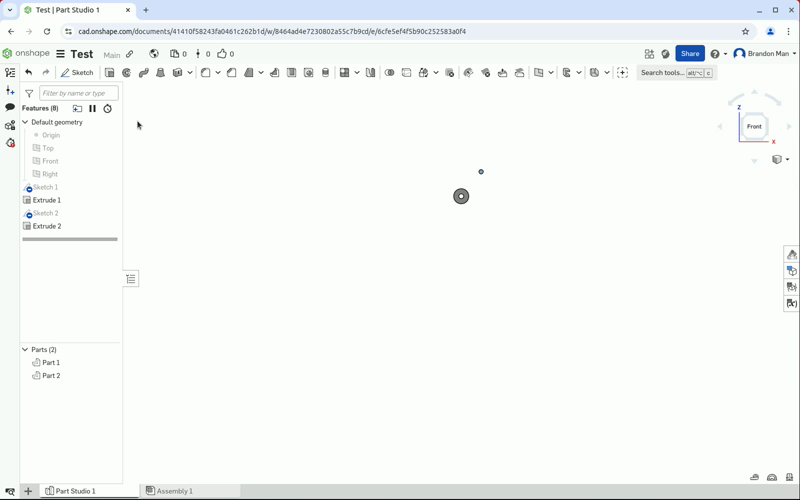
key(shift+h)
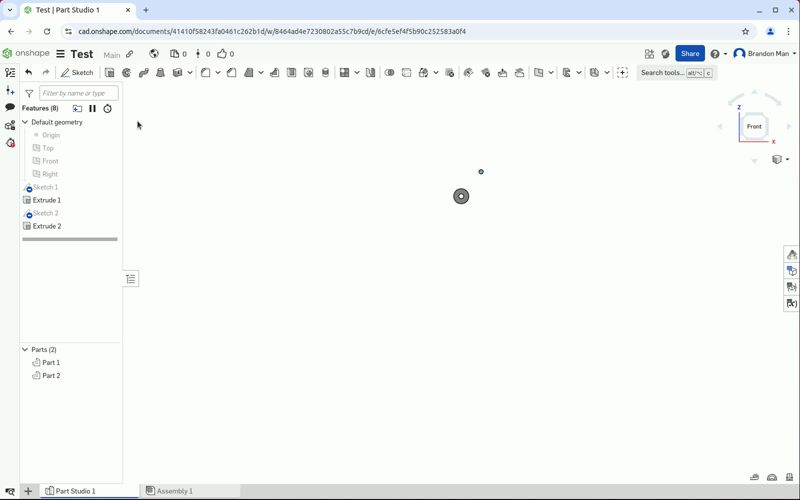
key(shift+h)
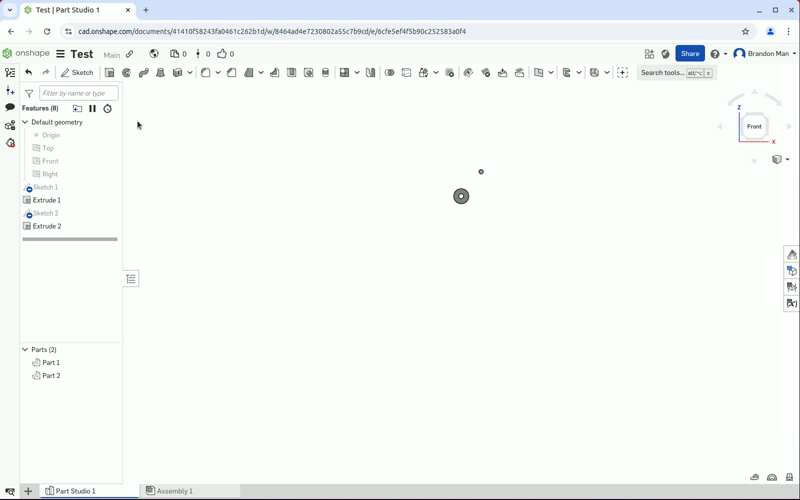
mouse_move(73, 189)
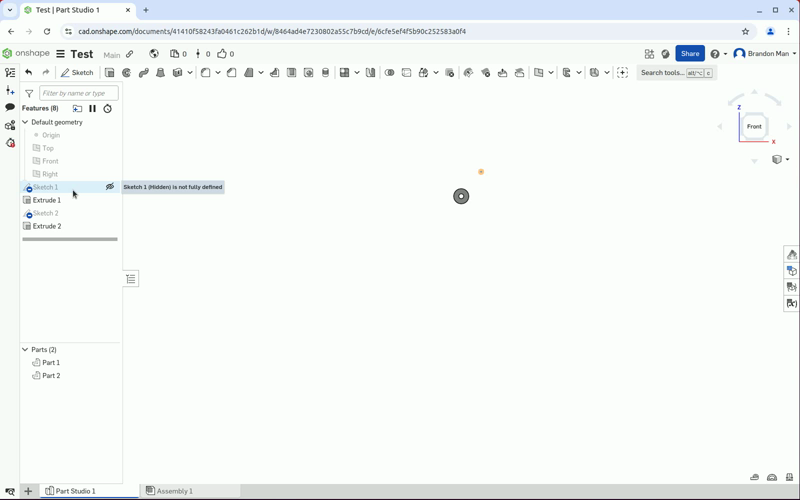
click(73, 189)
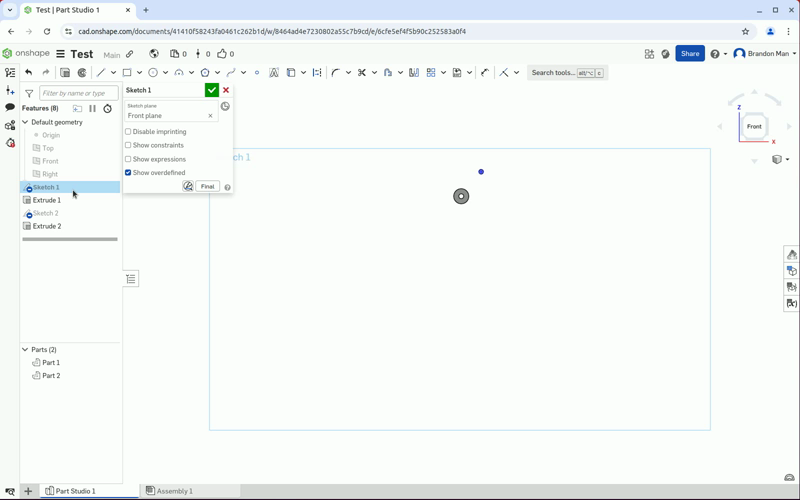
mouse_move(229, 92)
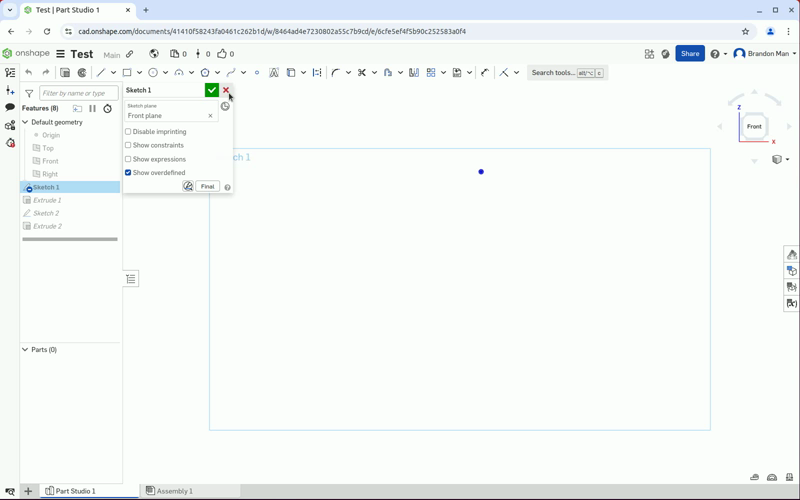
click(229, 92)
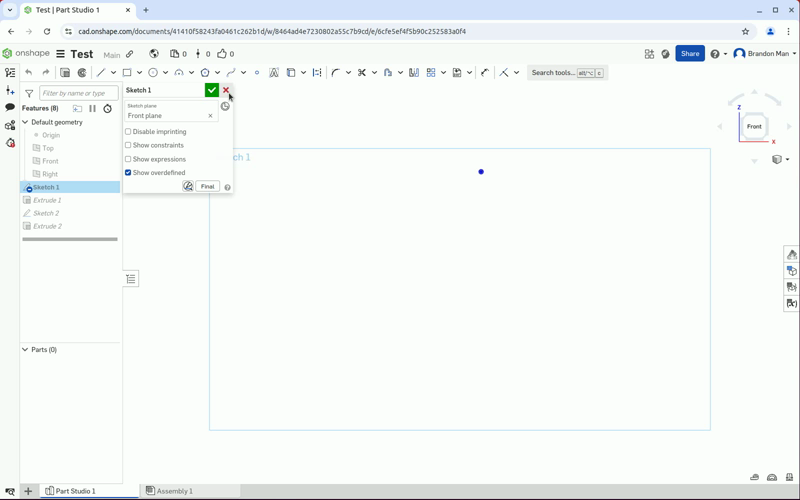
key(shift+s)
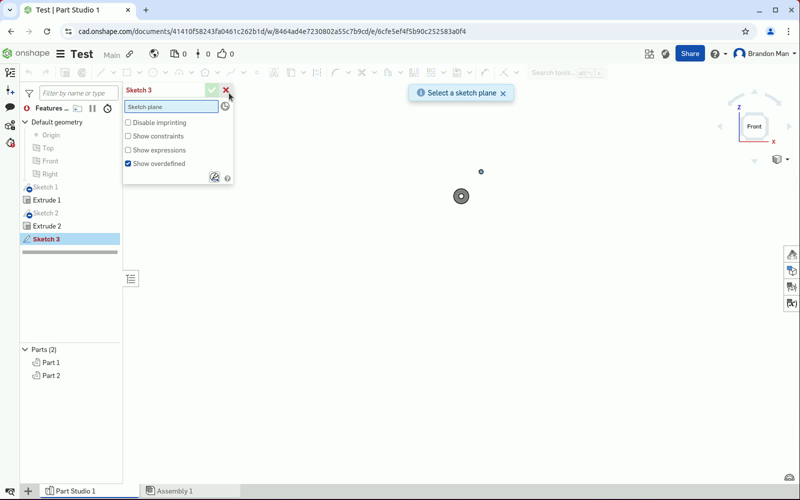
mouse_move(73, 163)
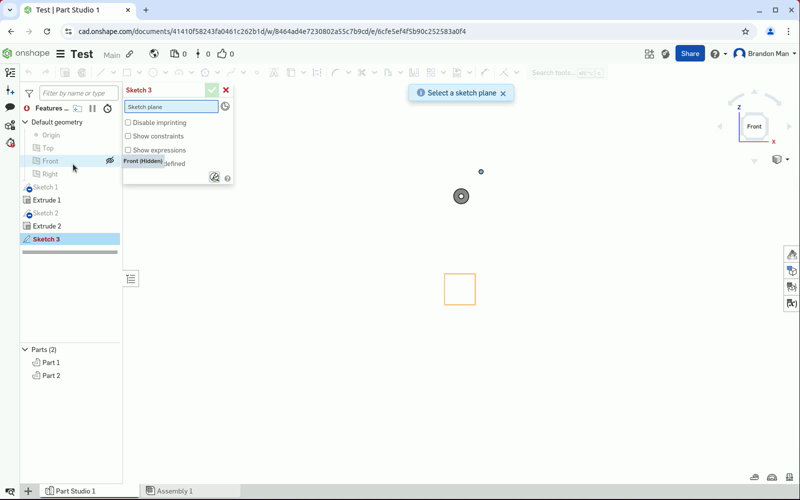
click(73, 163)
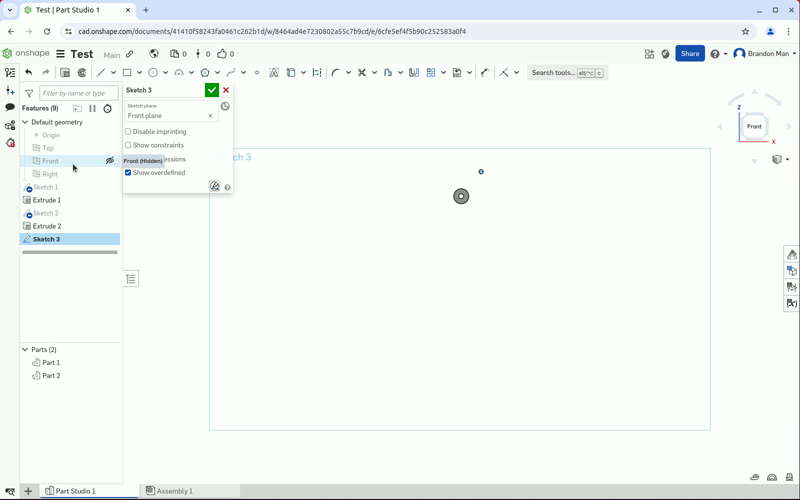
mouse_move(73, 352)
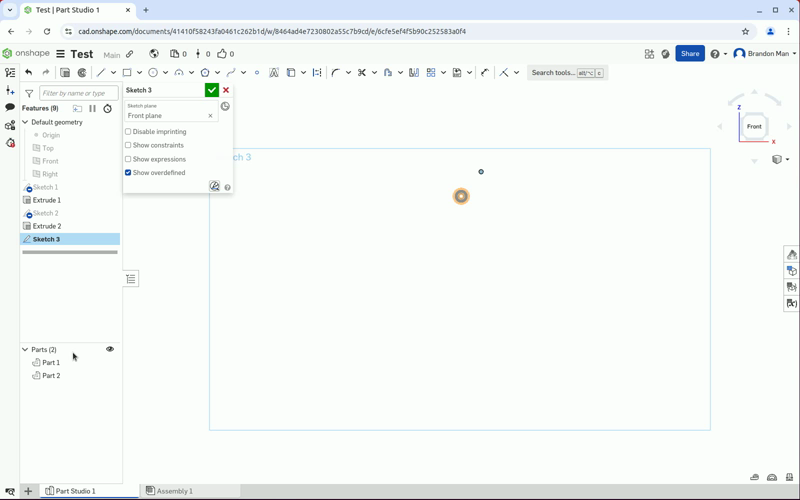
key(y)
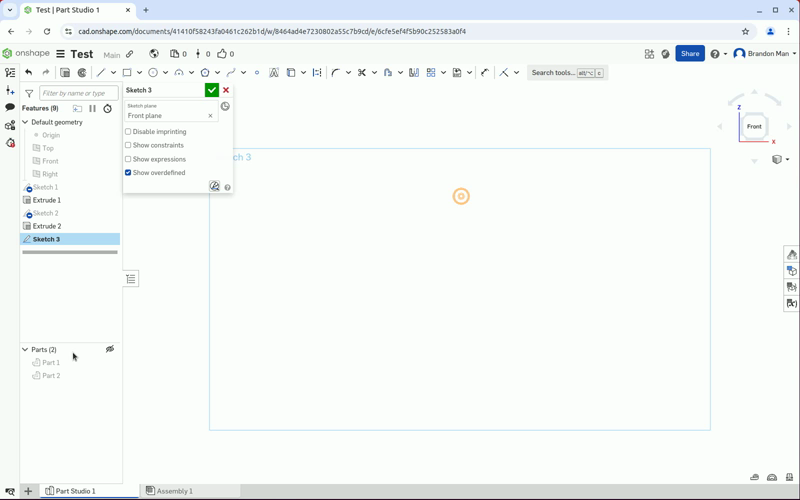
key(c)
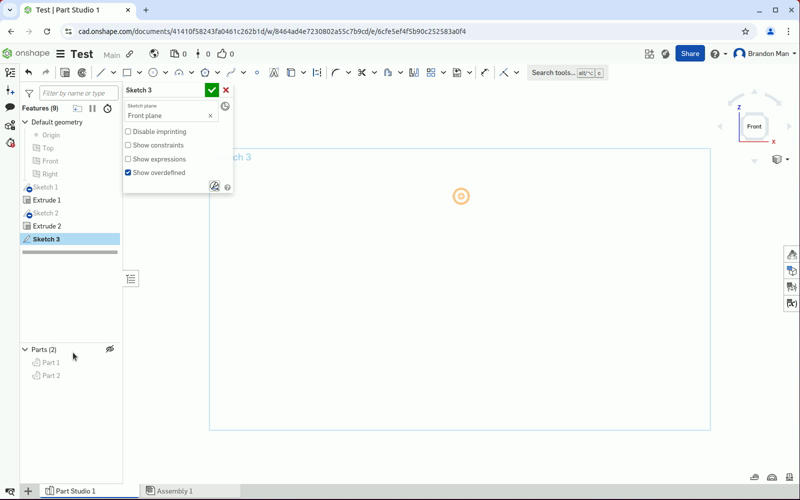
key_down(shift)
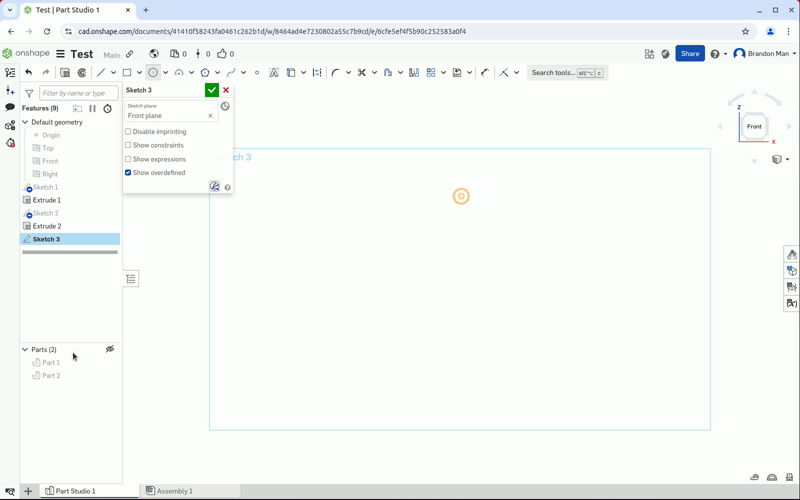
mouse_move(461, 282)
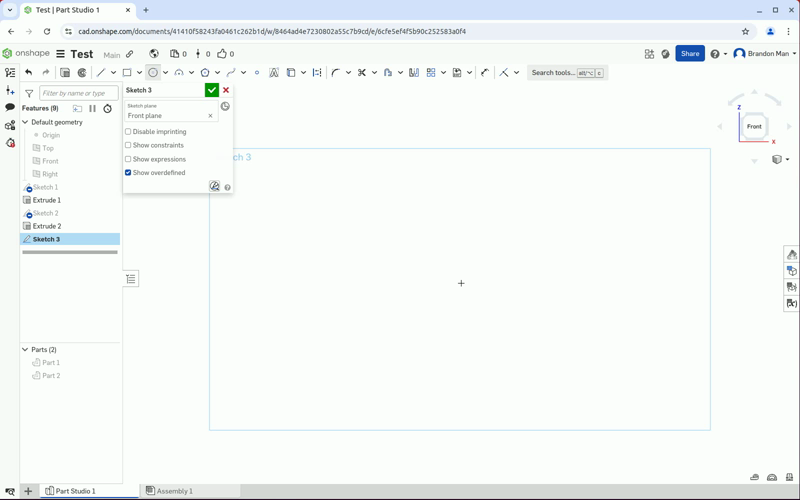
click(461, 282)
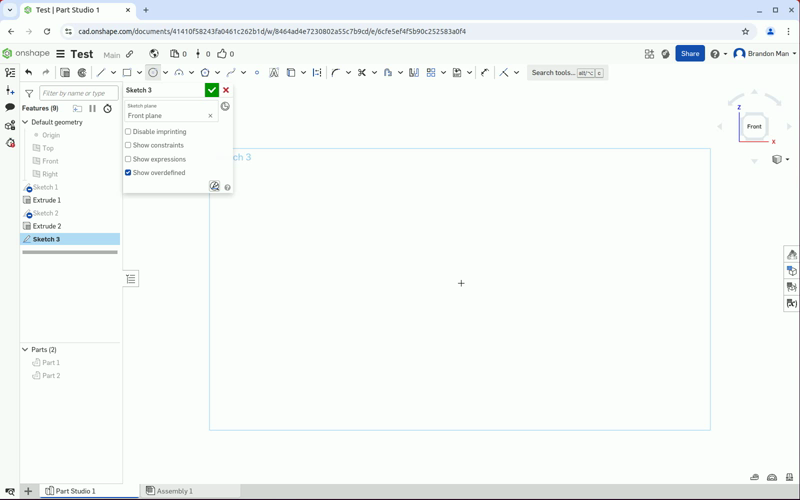
key_up(shift)
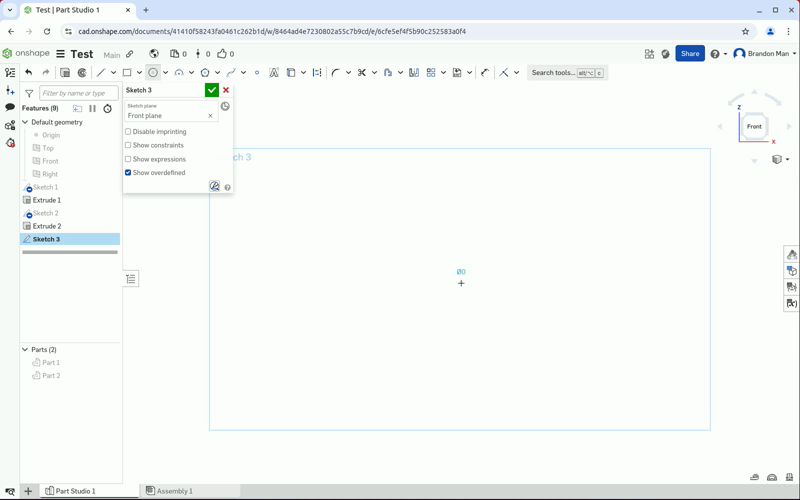
mouse_move(468, 282)
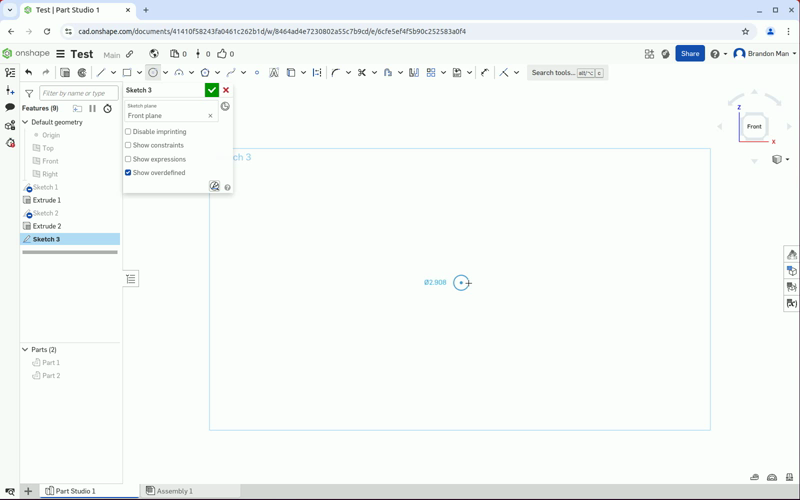
click(468, 282)
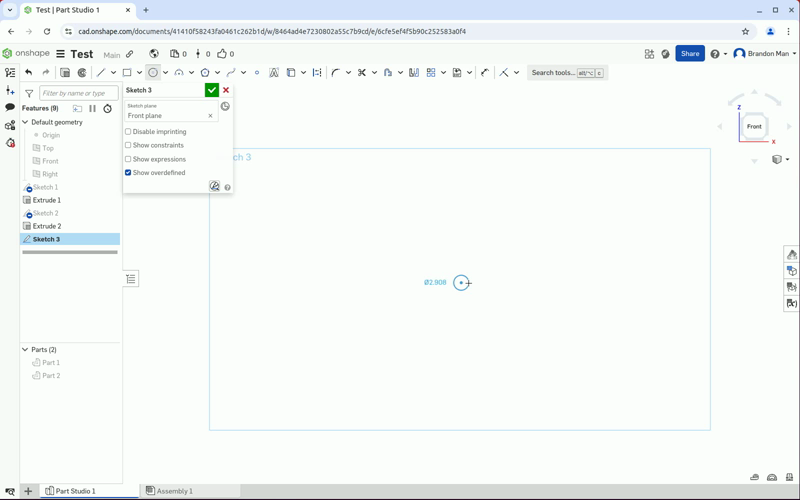
key(esc)
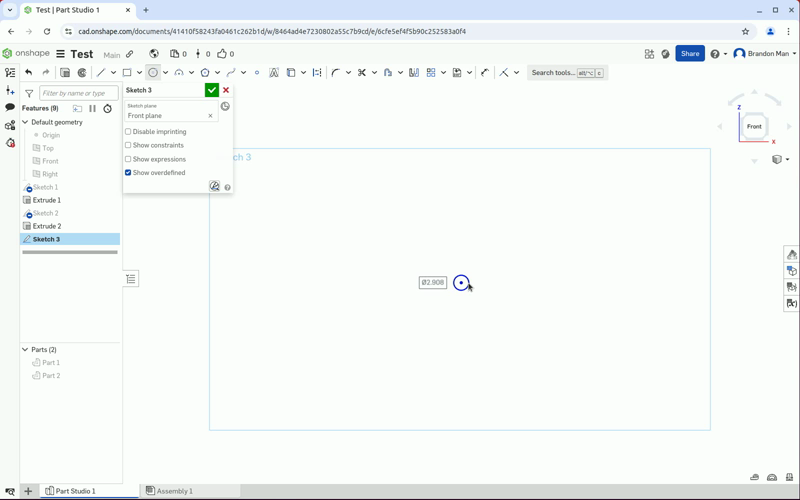
key(c)
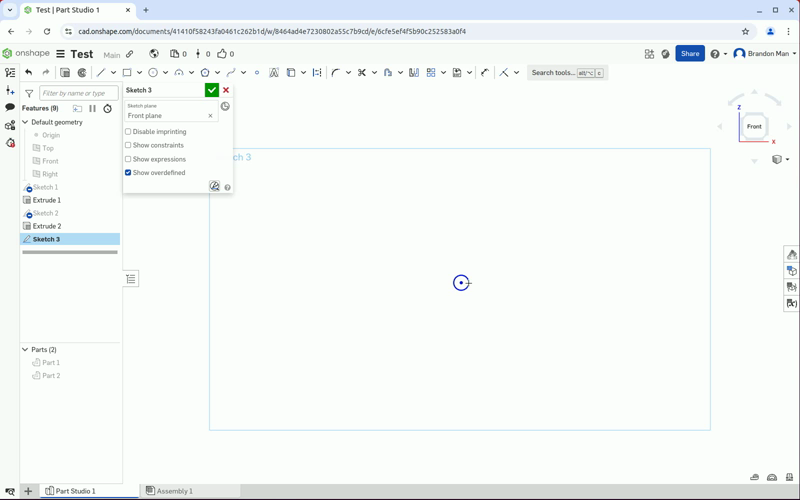
key_down(shift)
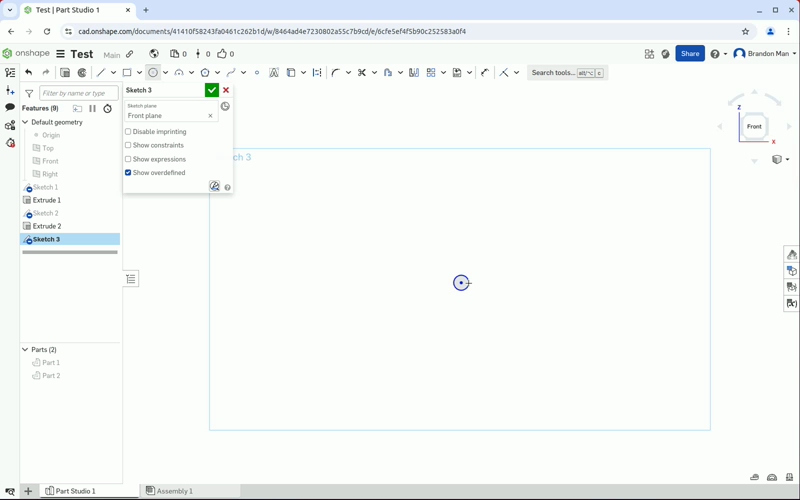
mouse_move(461, 282)
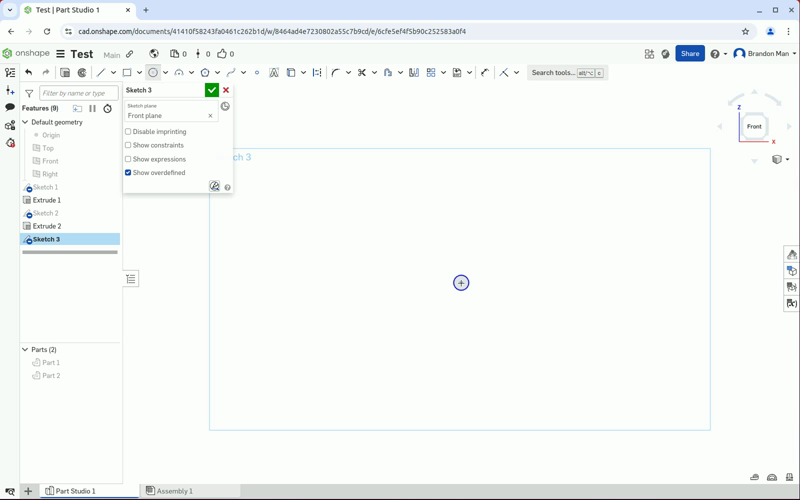
click(461, 282)
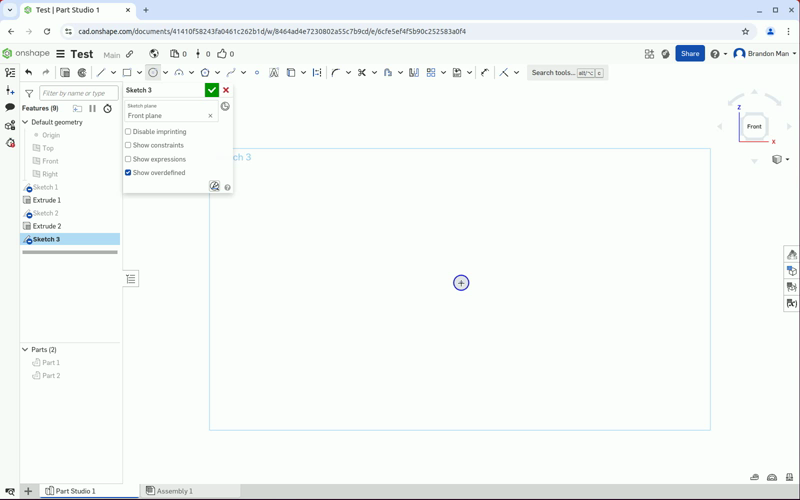
key_up(shift)
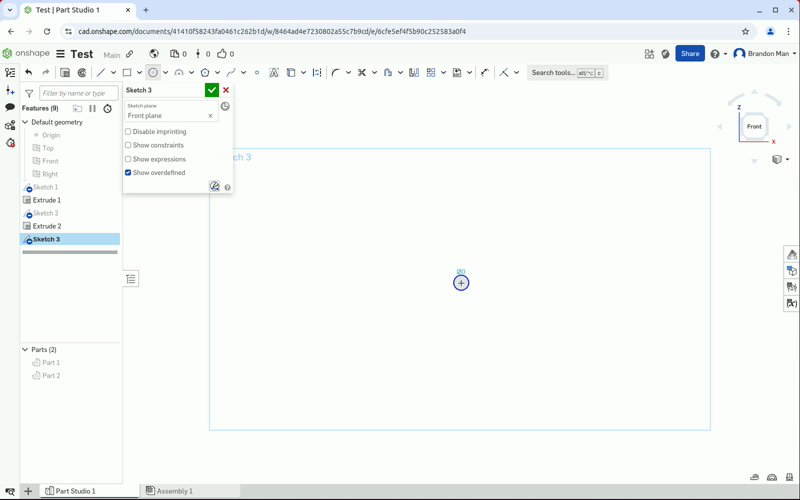
mouse_move(463, 282)
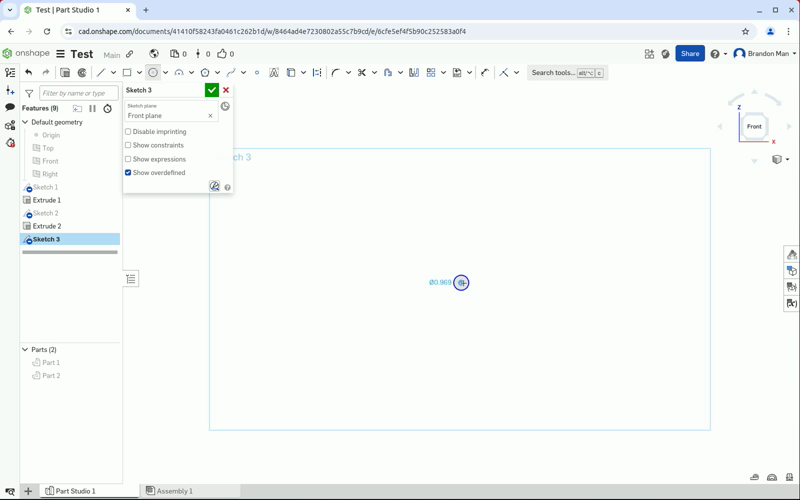
scroll(6)
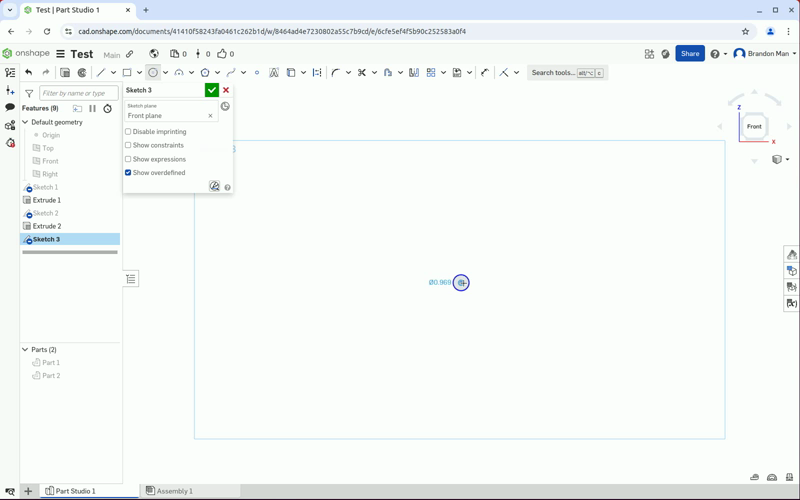
scroll(6)
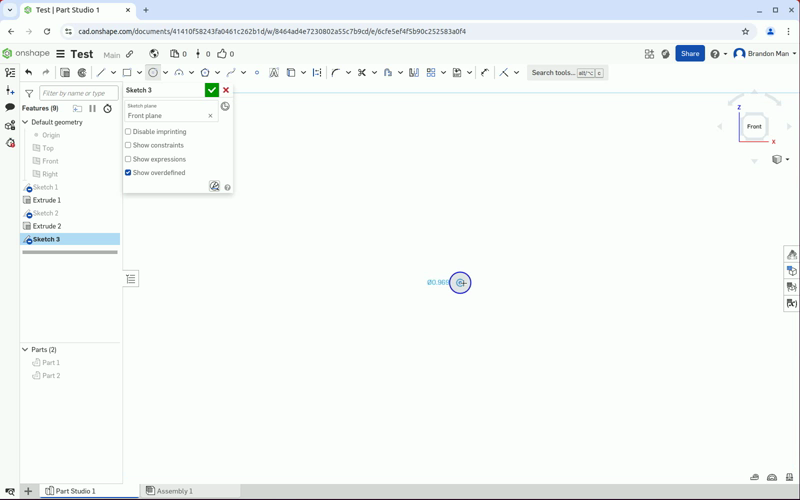
scroll(6)
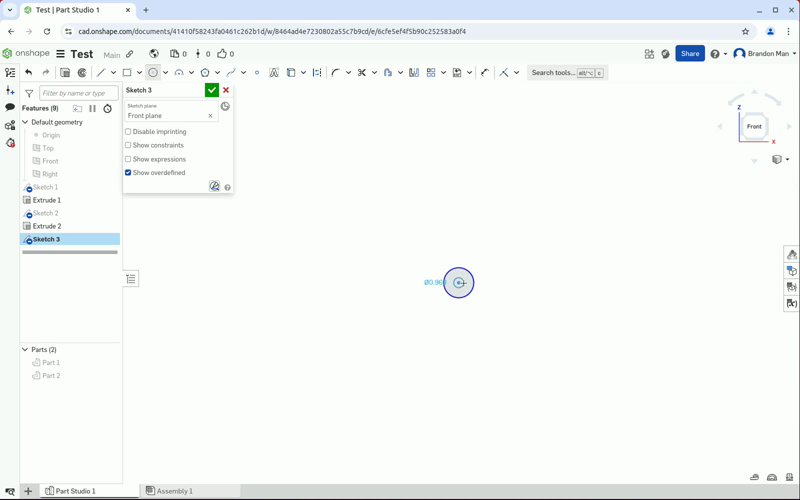
scroll(6)
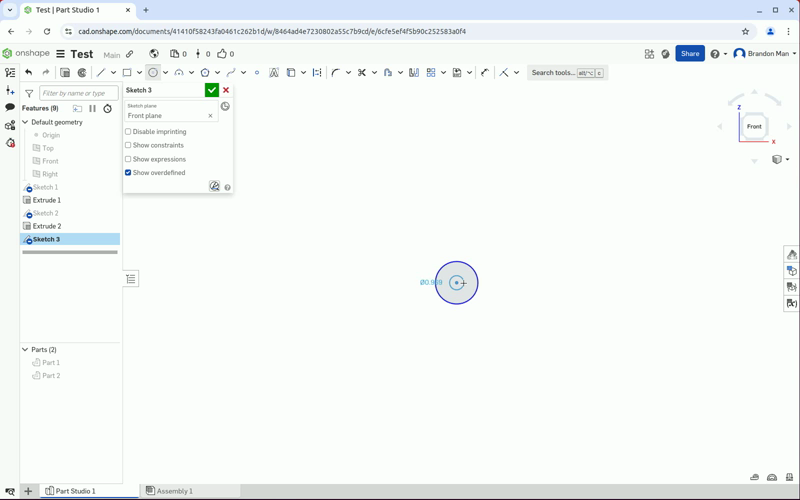
scroll(6)
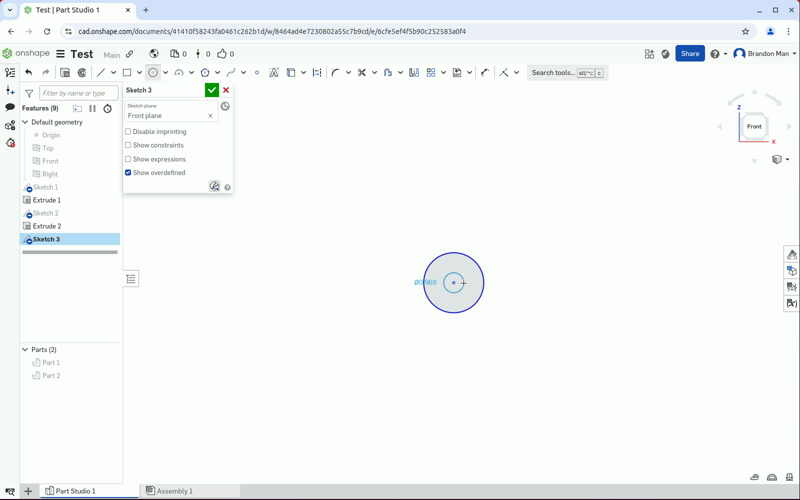
scroll(6)
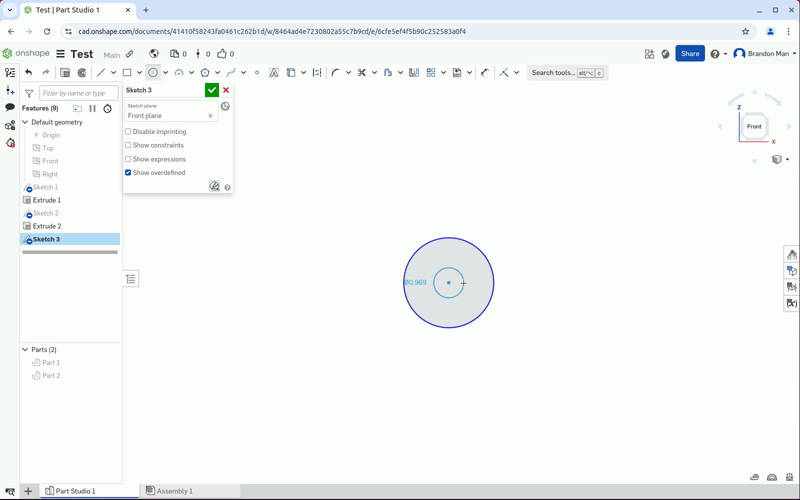
scroll(6)
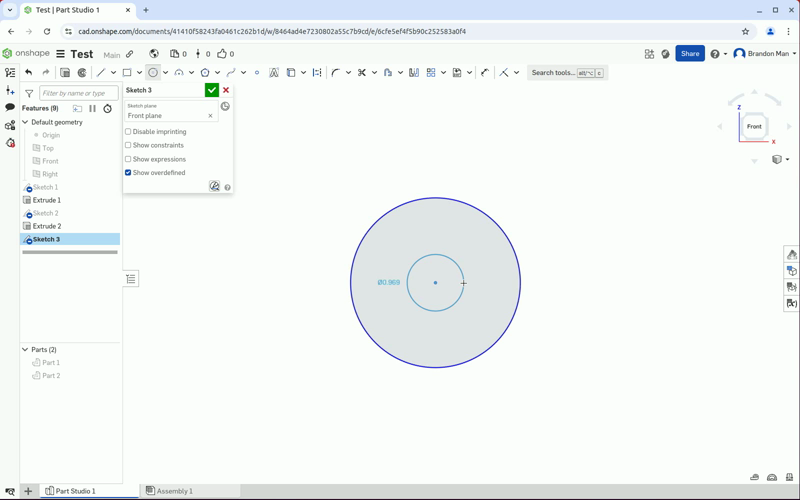
click(463, 282)
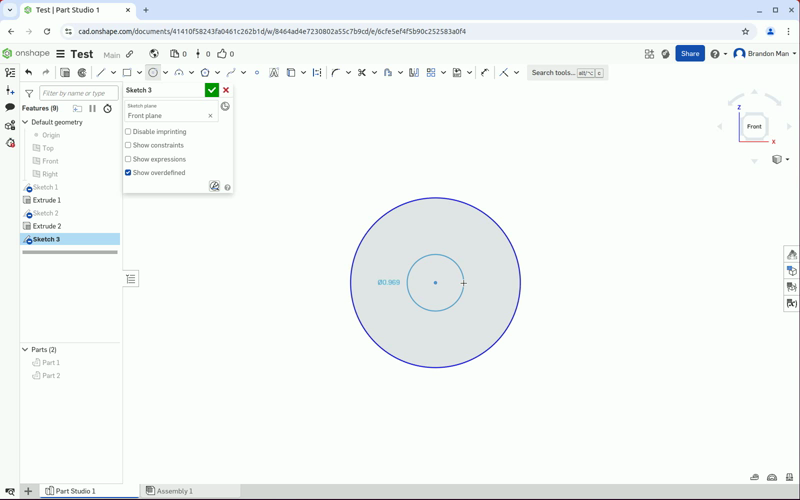
scroll(-6)
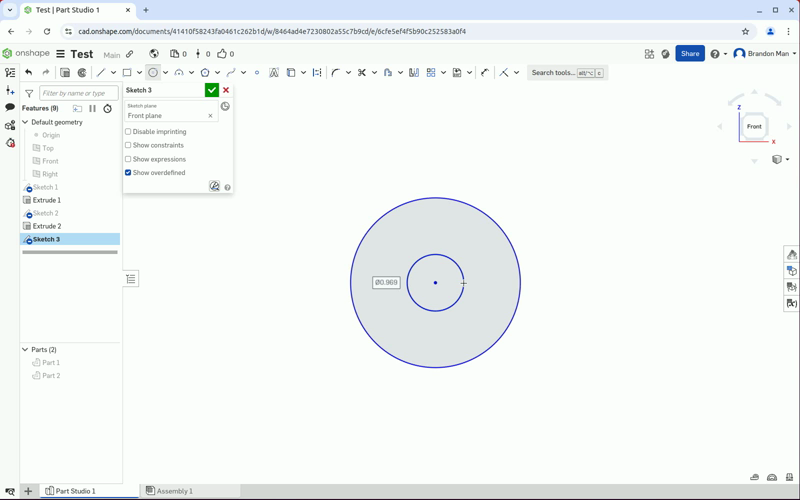
scroll(-6)
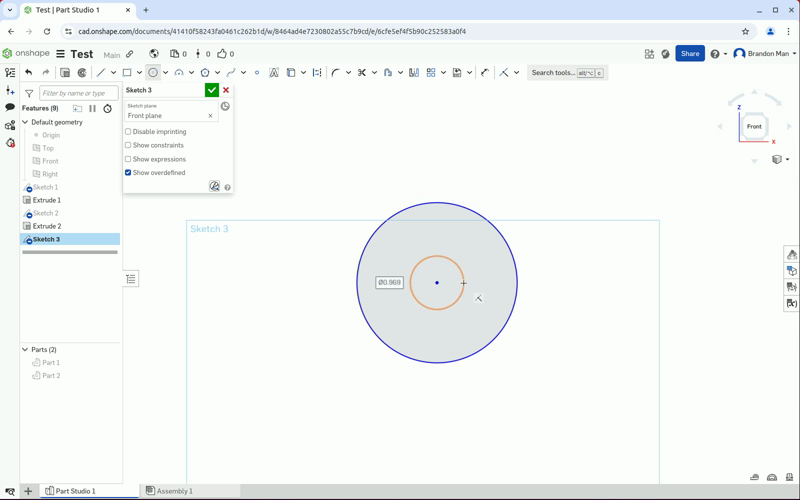
scroll(-6)
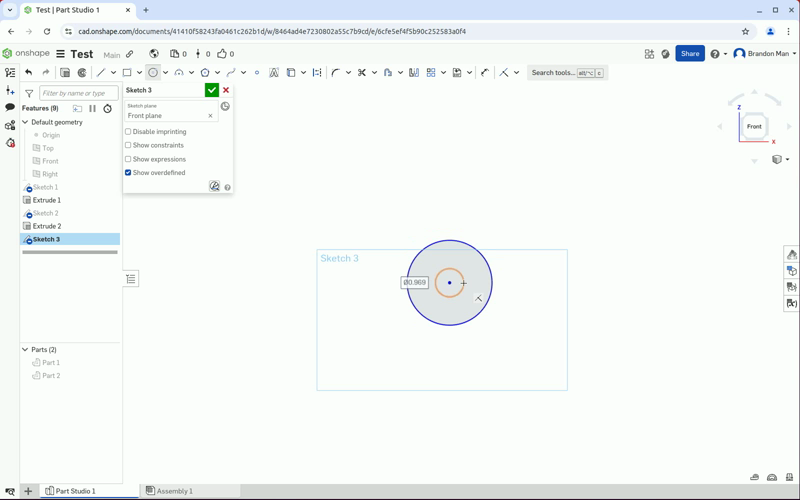
scroll(-6)
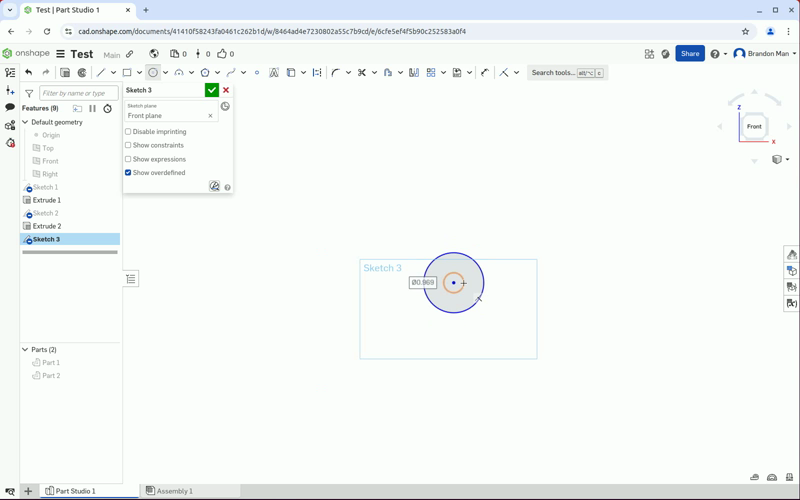
scroll(-6)
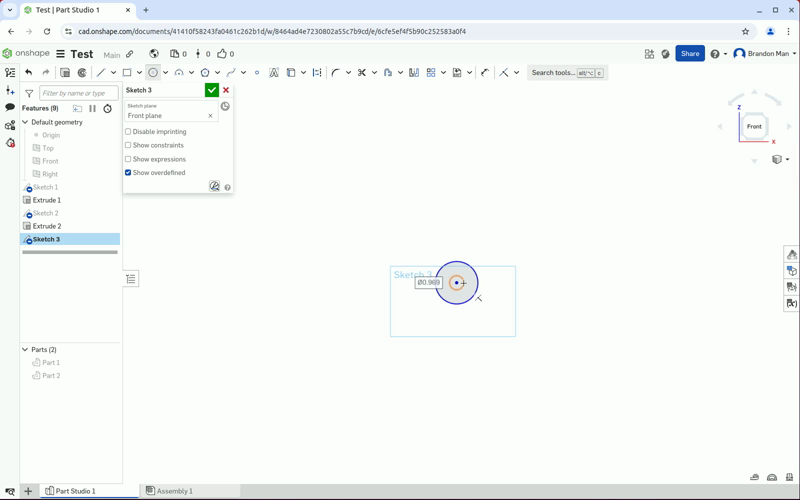
scroll(-6)
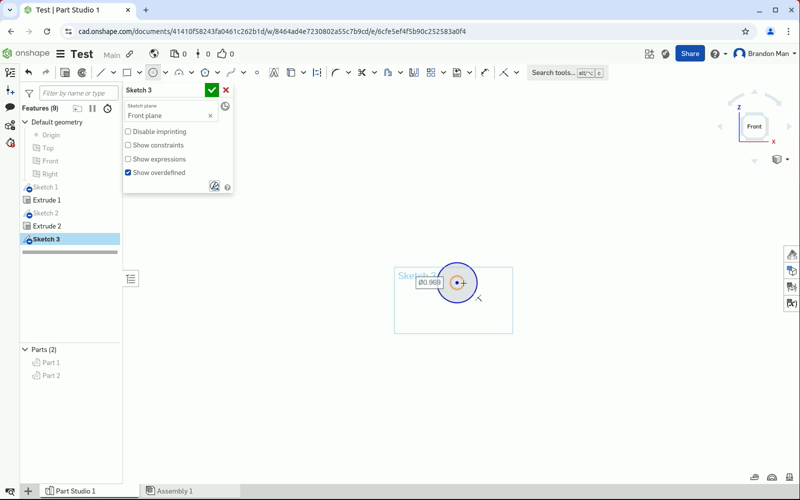
scroll(-6)
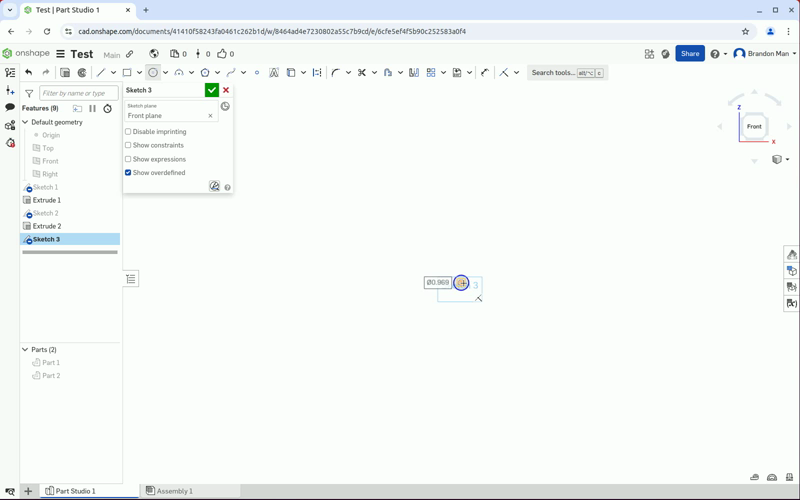
key(esc)
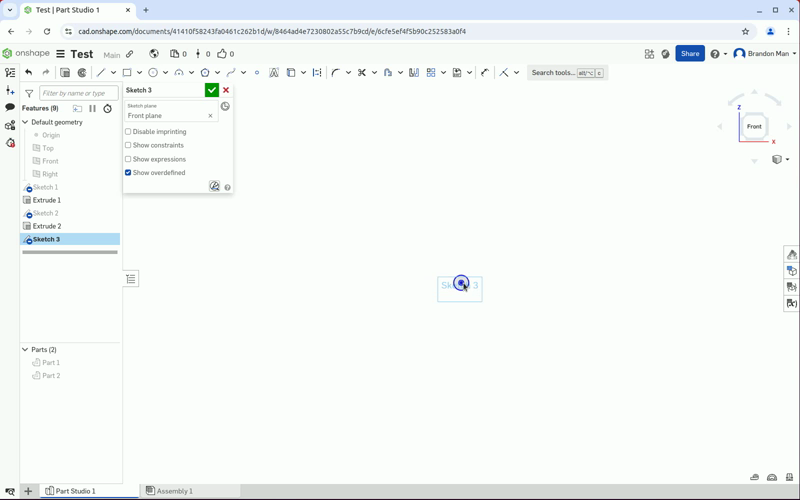
mouse_move(455, 281)
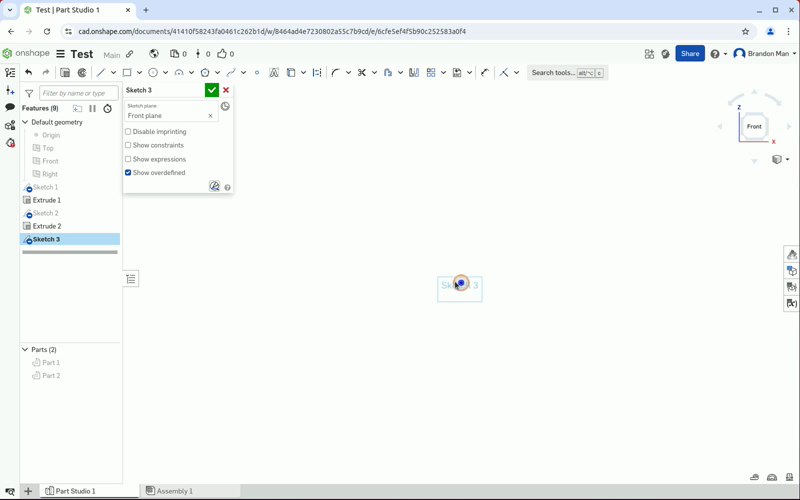
scroll(6)
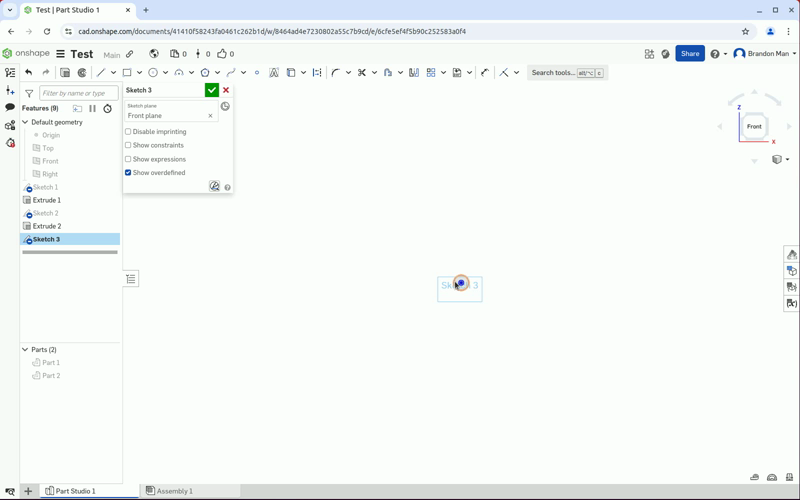
scroll(6)
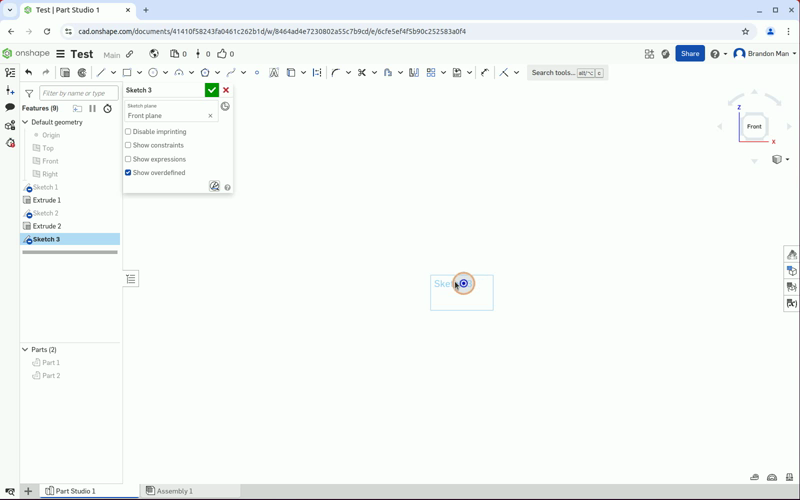
scroll(6)
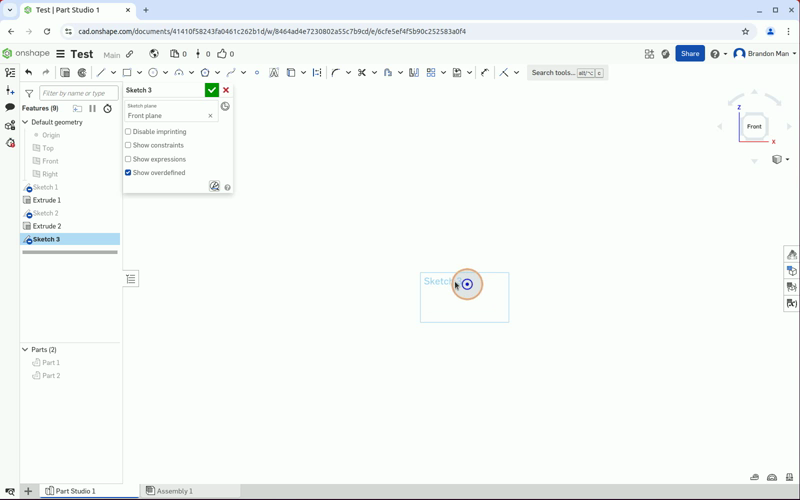
scroll(6)
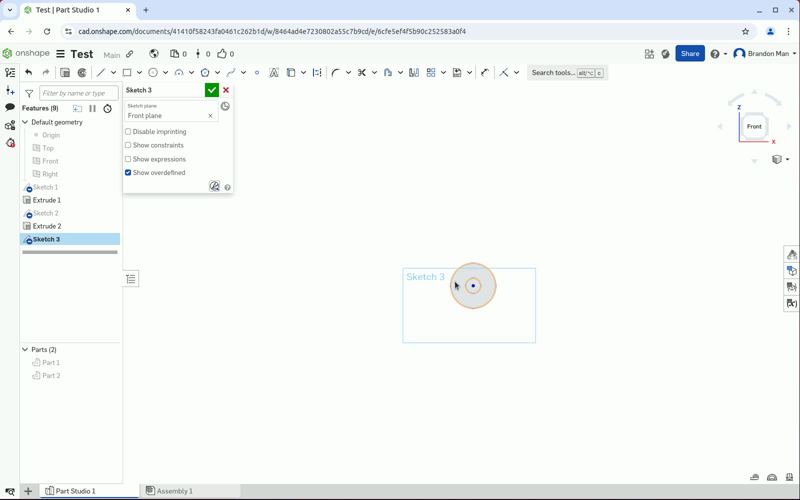
scroll(6)
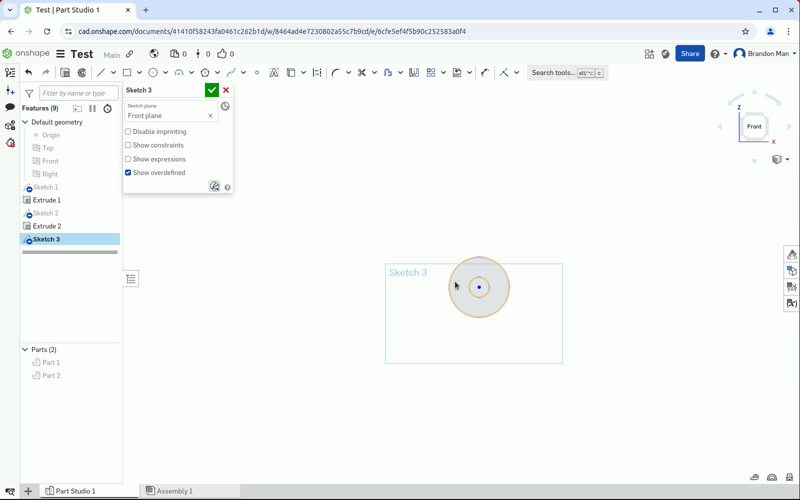
scroll(6)
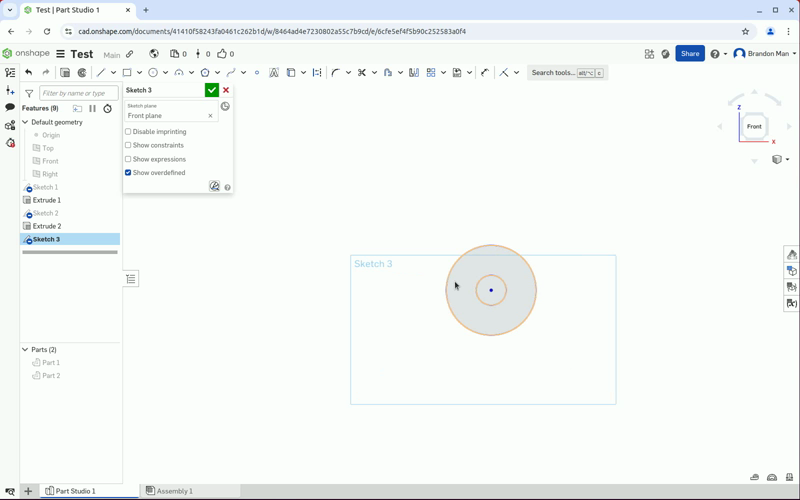
scroll(6)
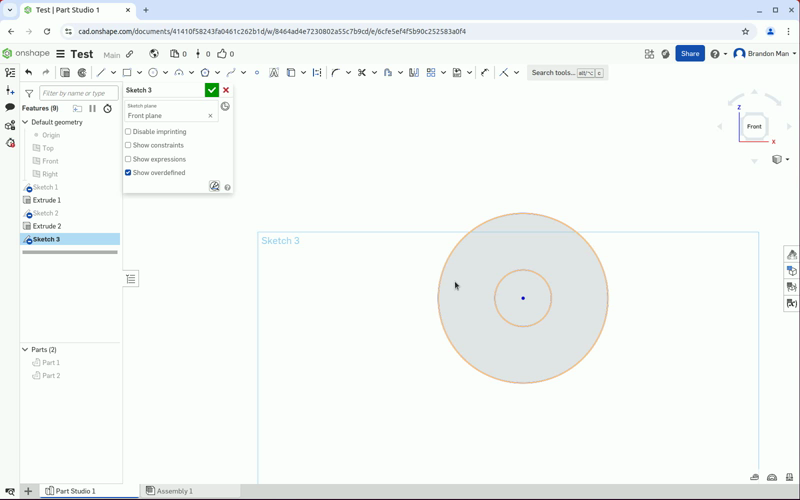
click(455, 281)
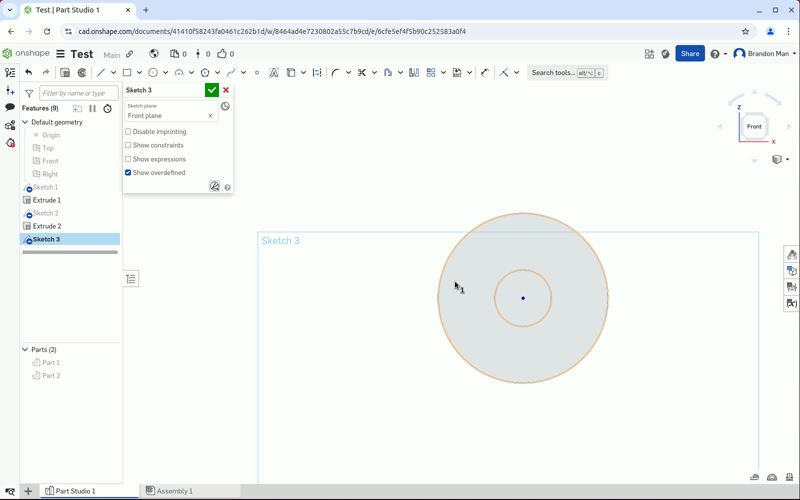
scroll(-6)
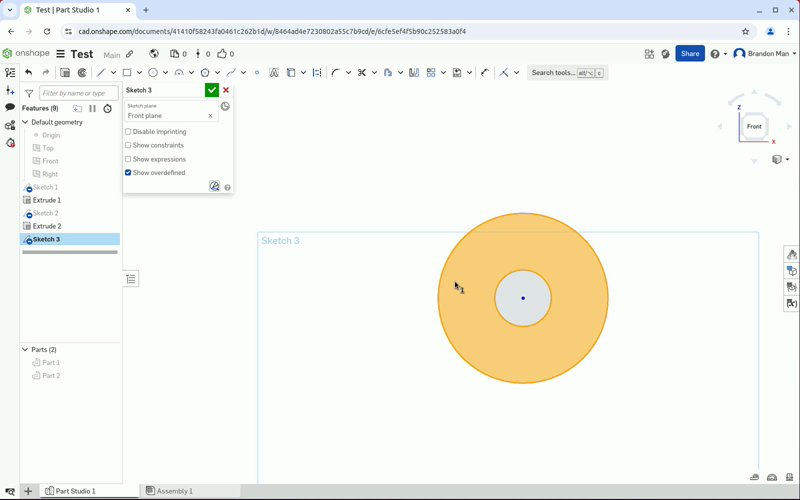
scroll(-6)
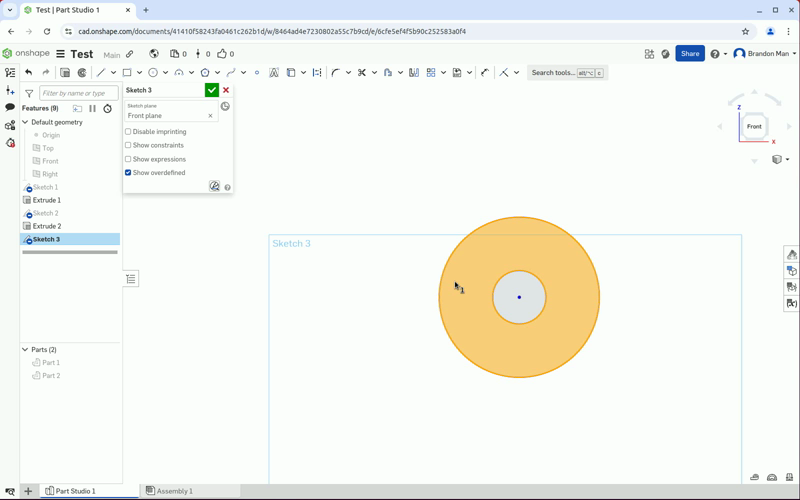
scroll(-6)
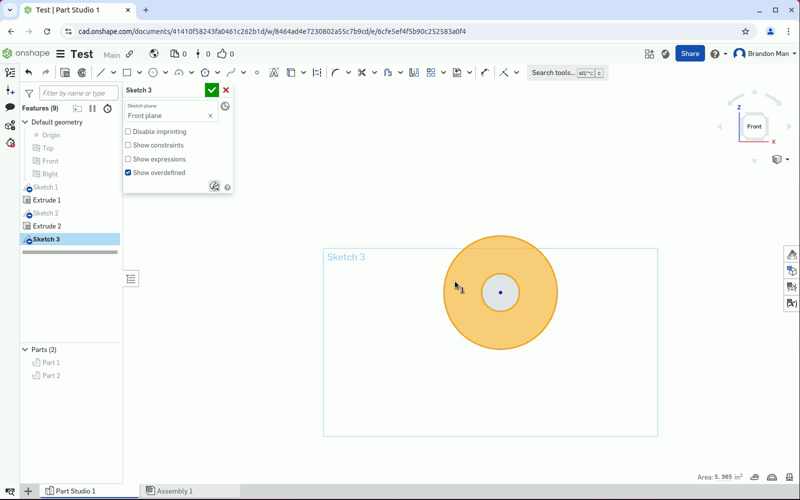
scroll(-6)
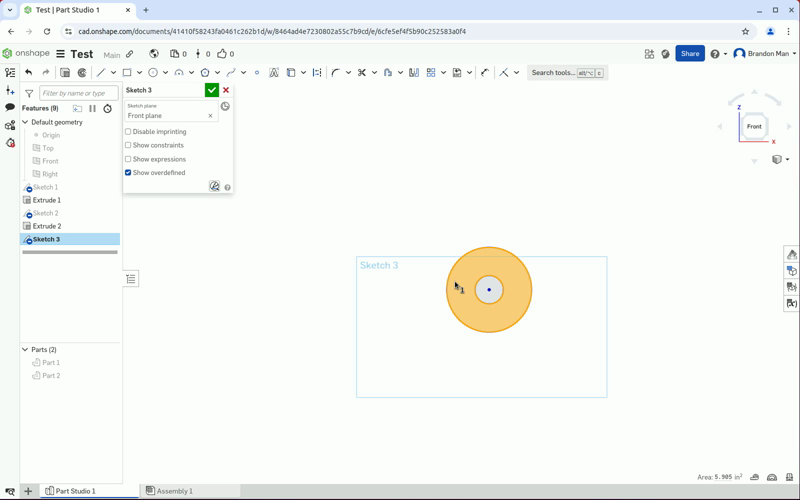
scroll(-6)
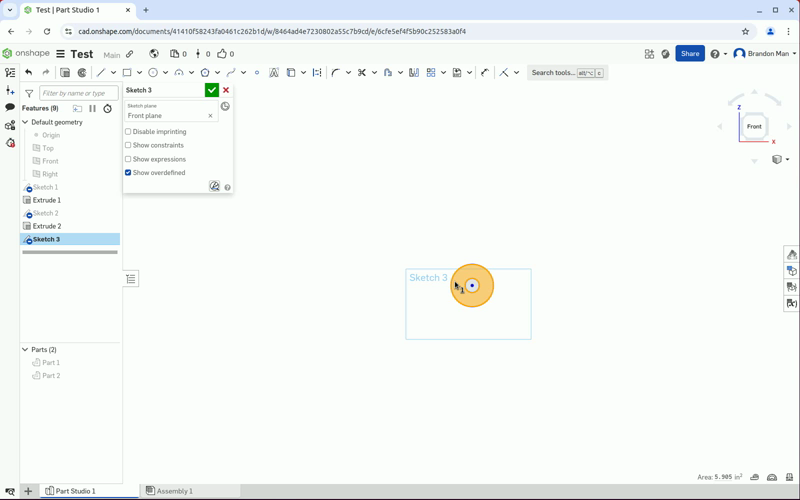
scroll(-6)
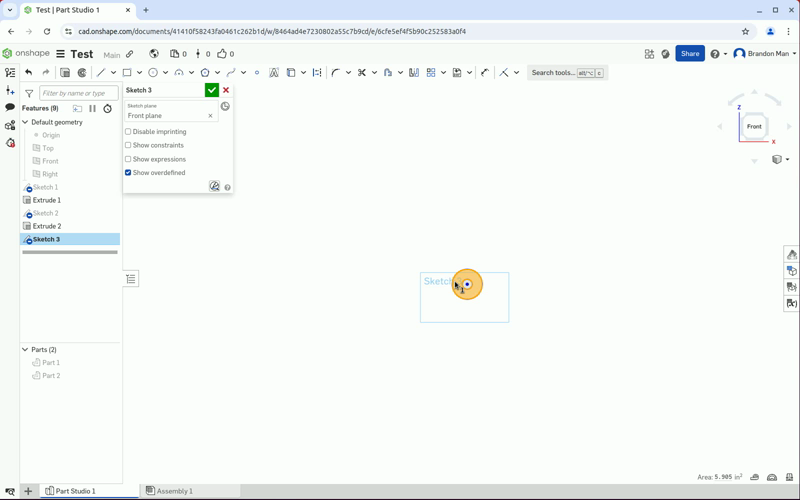
scroll(-6)
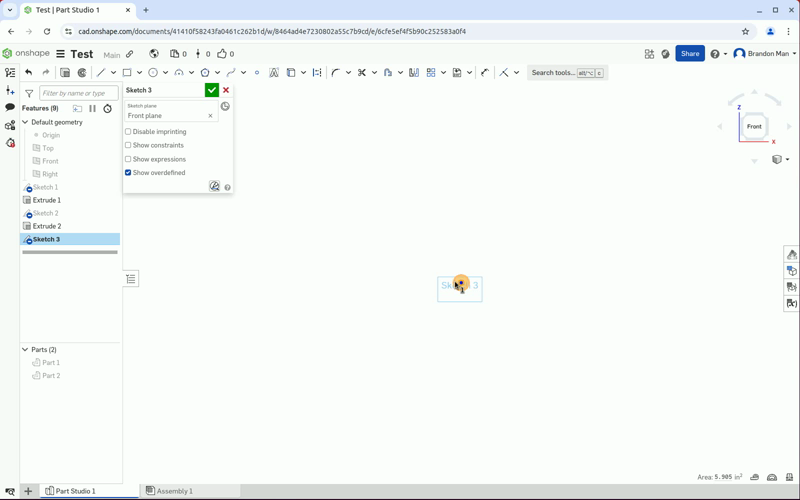
mouse_move(73, 352)
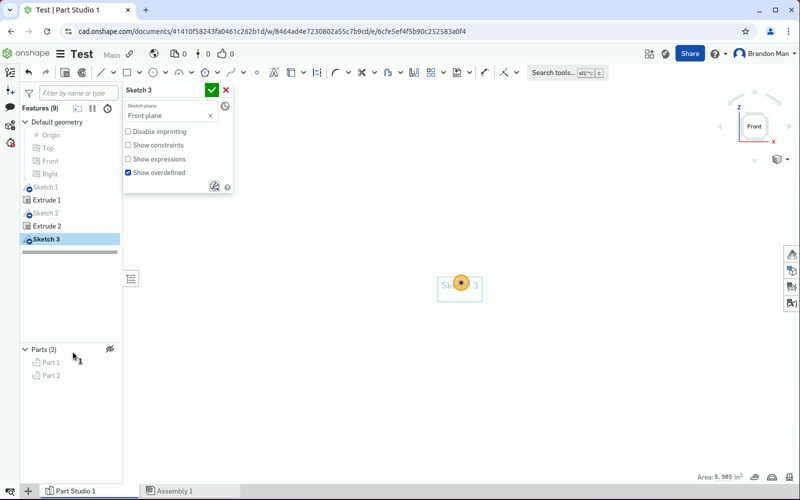
key(shift+y)
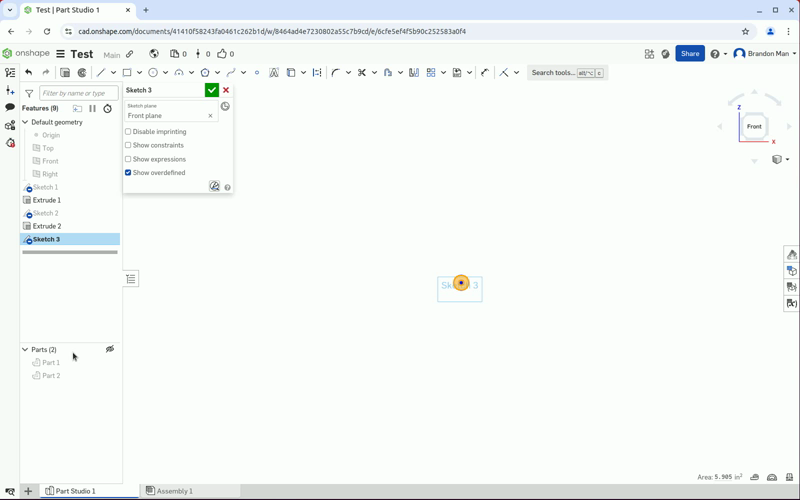
key(shift+e)
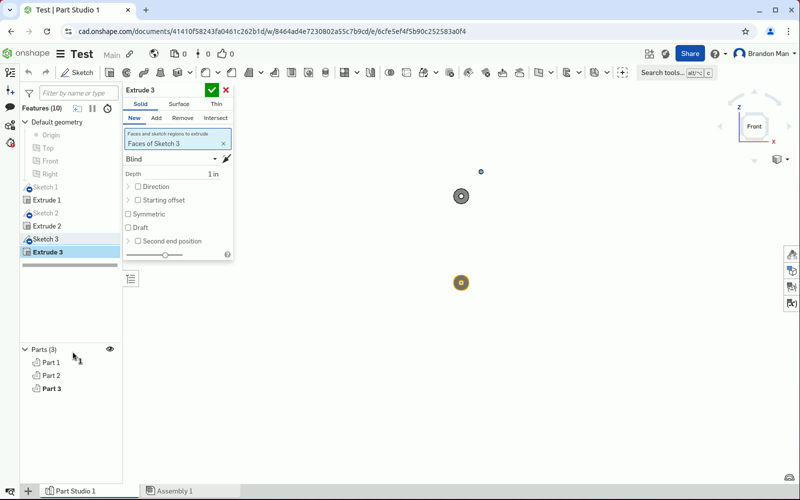
mouse_move(143, 106)
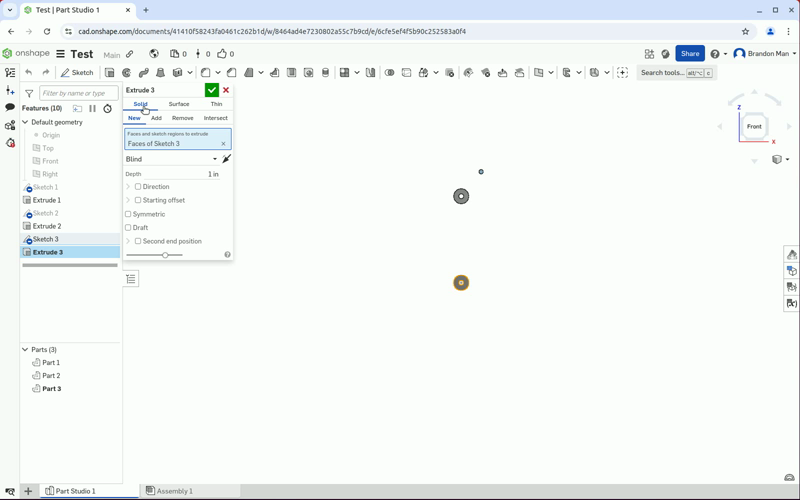
click(143, 106)
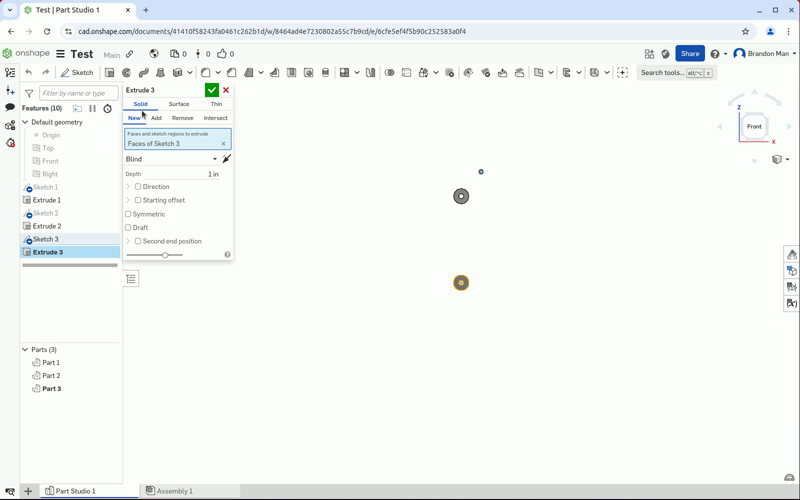
mouse_move(137, 120)
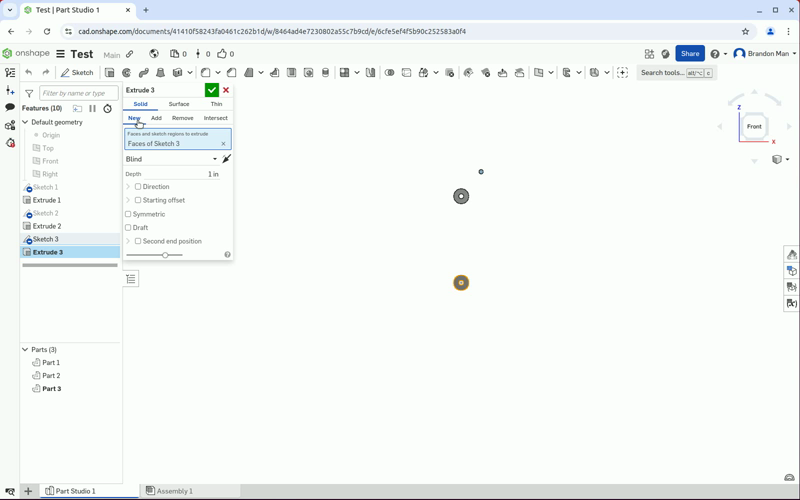
click(137, 120)
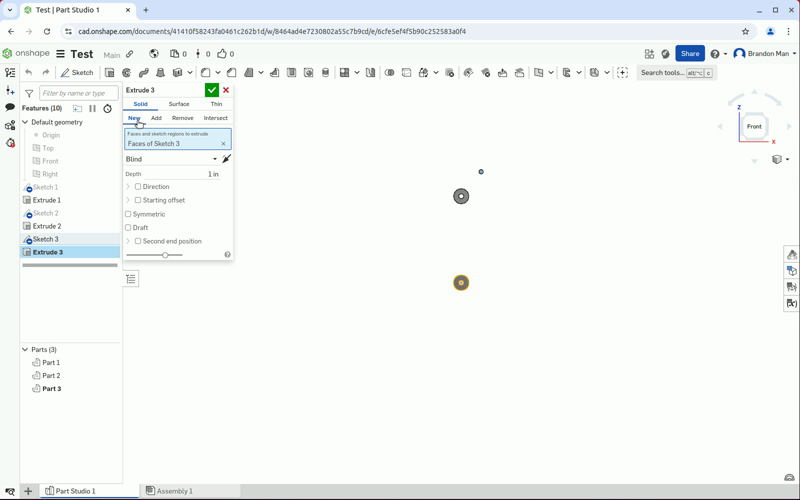
key(tab, 4)
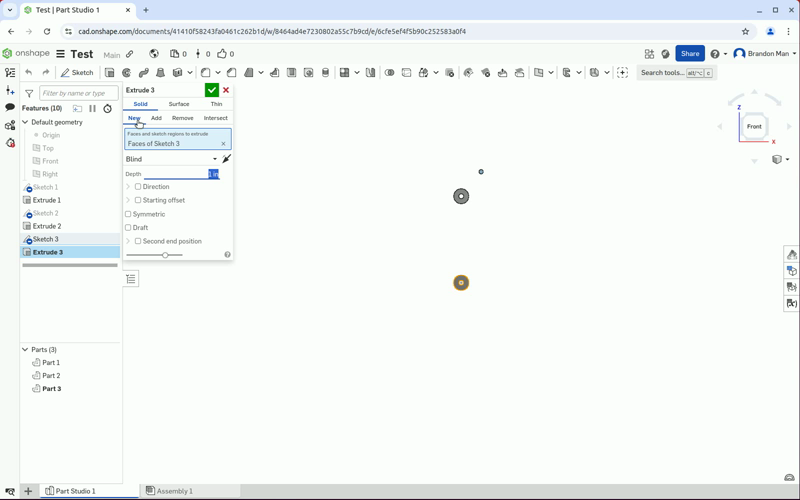
text(4.092)
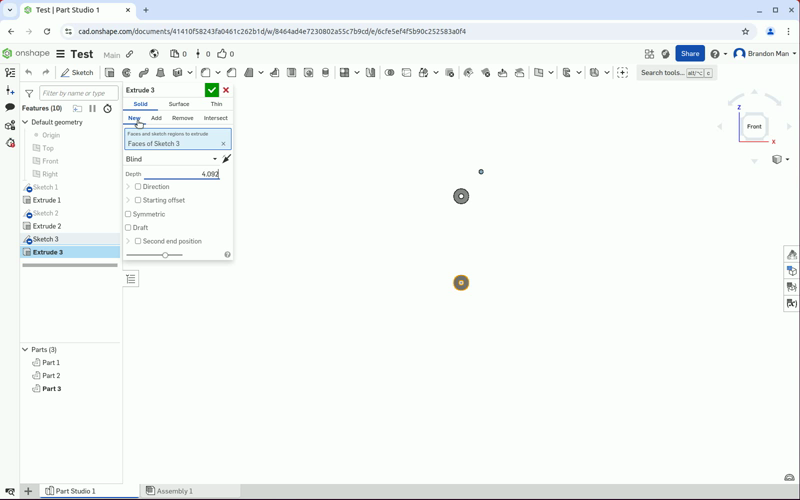
key(enter)
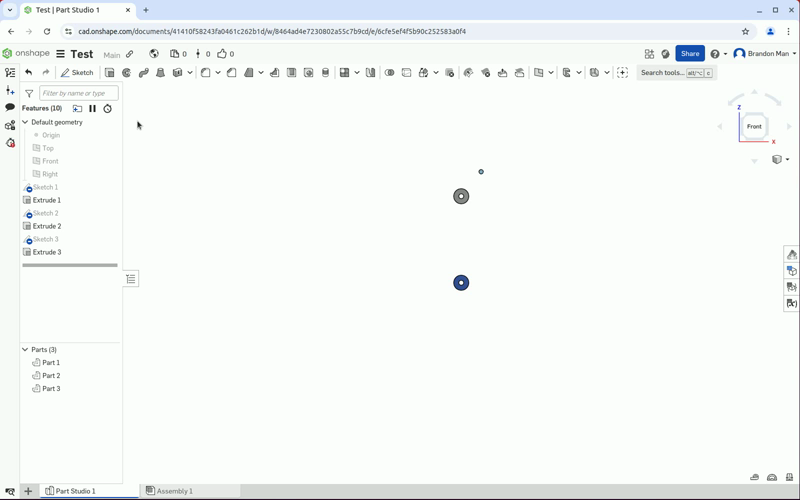
key(shift+h)
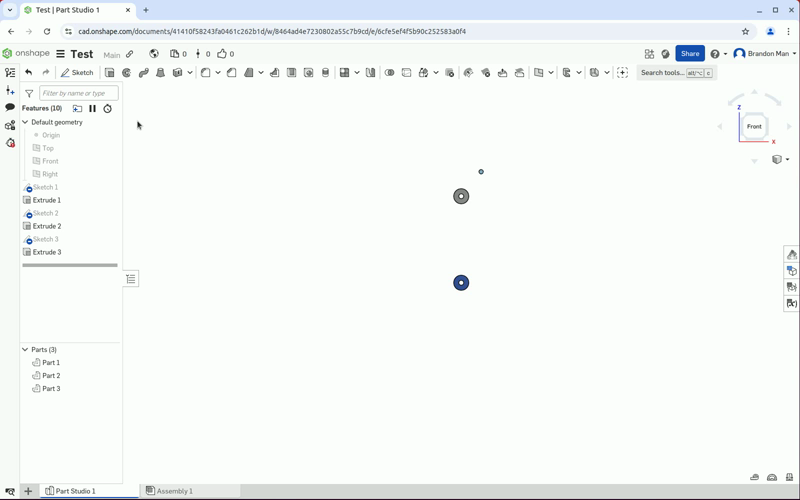
key(shift+h)
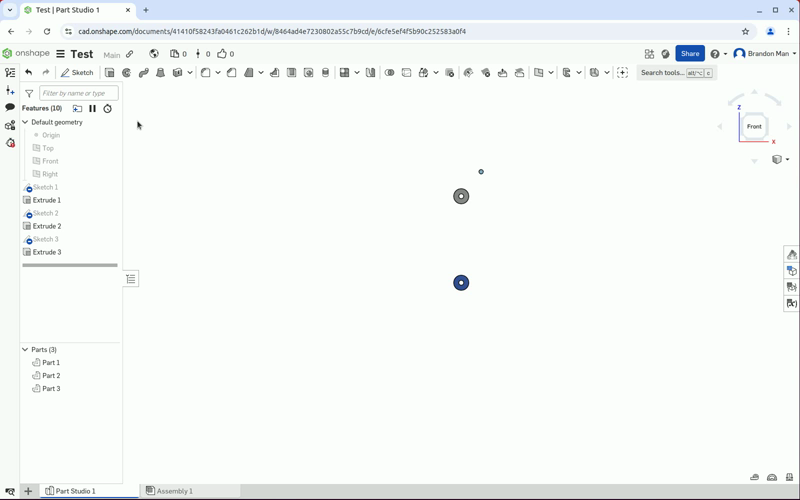
mouse_move(73, 189)
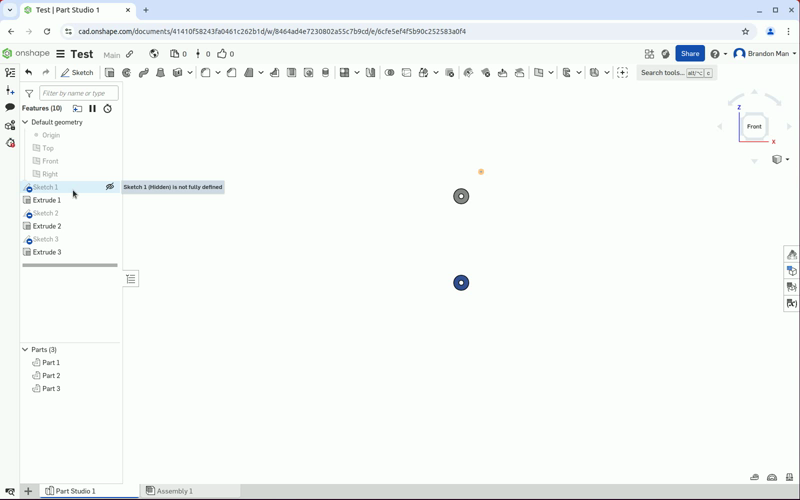
click(73, 189)
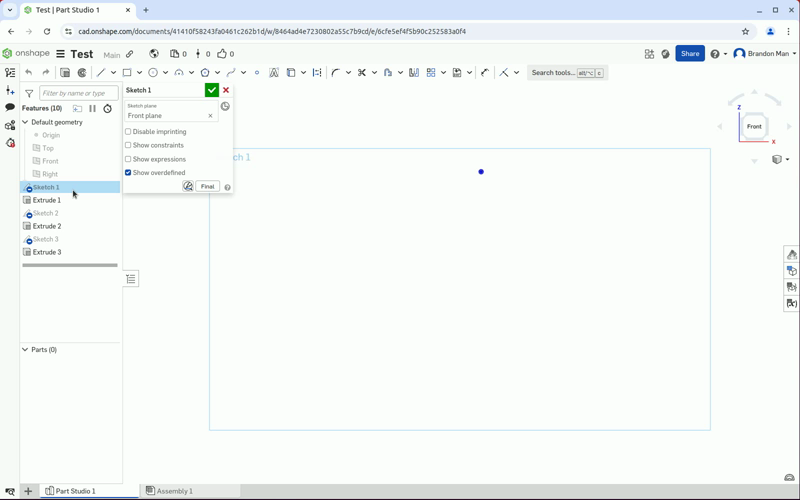
mouse_move(229, 92)
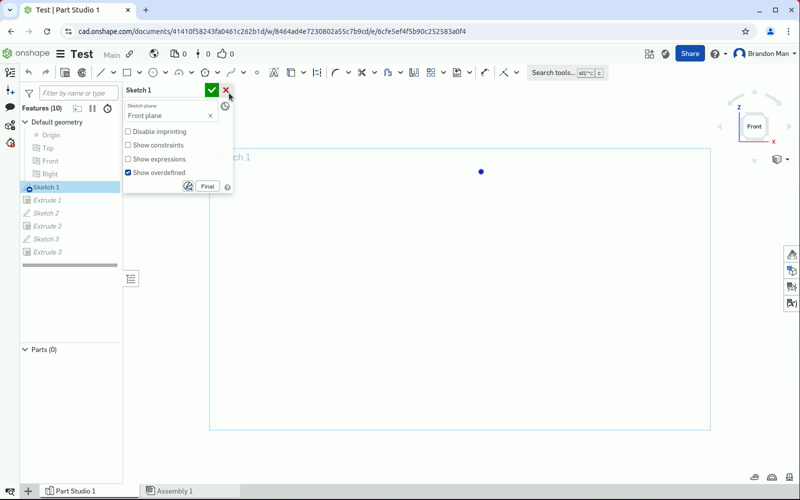
click(229, 92)
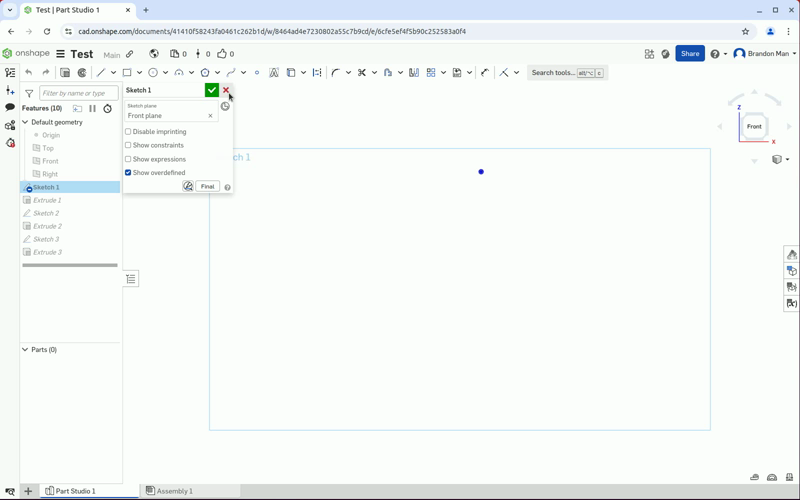
key(shift+s)
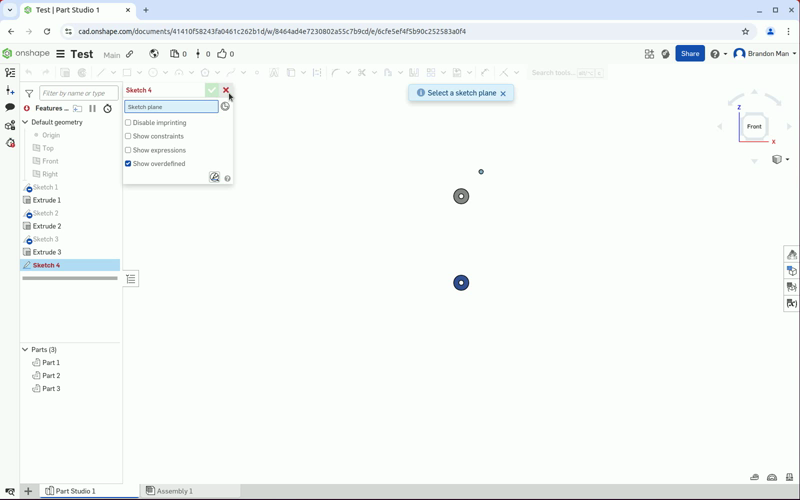
mouse_move(73, 163)
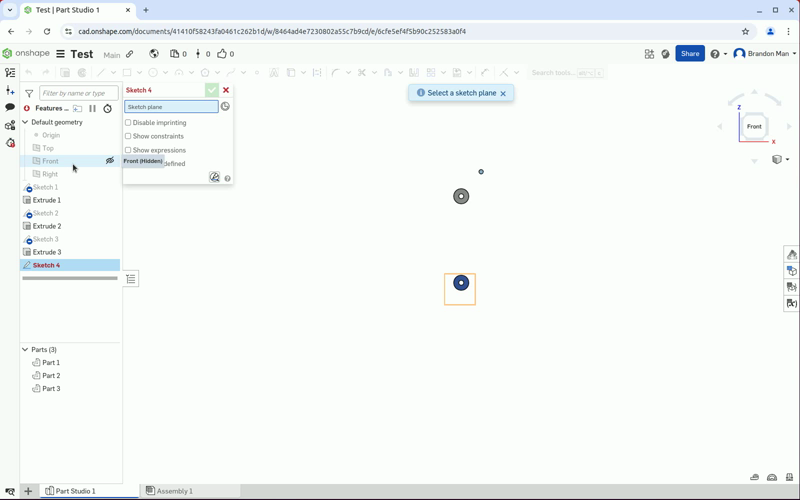
click(73, 163)
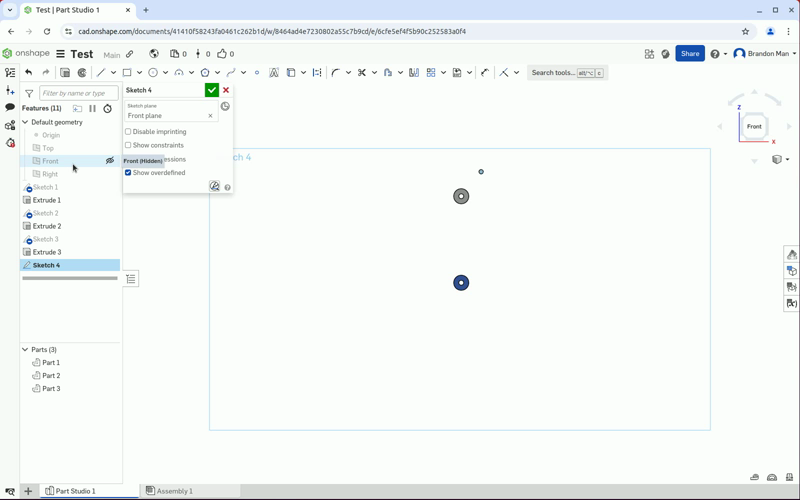
mouse_move(73, 352)
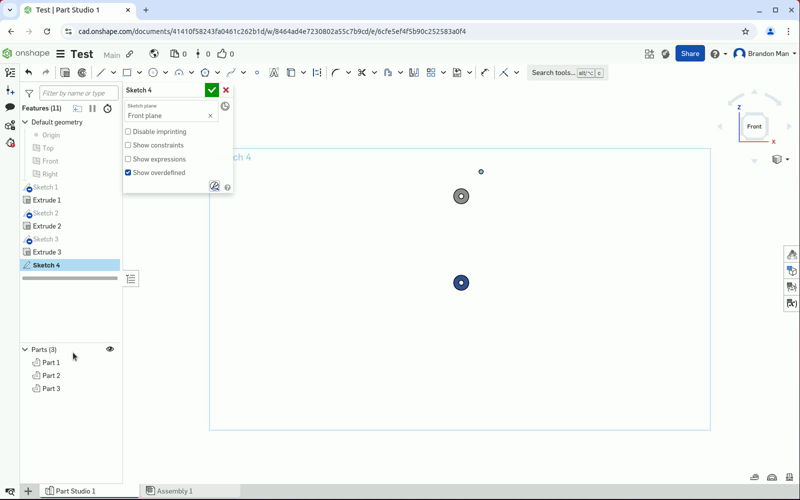
key(y)
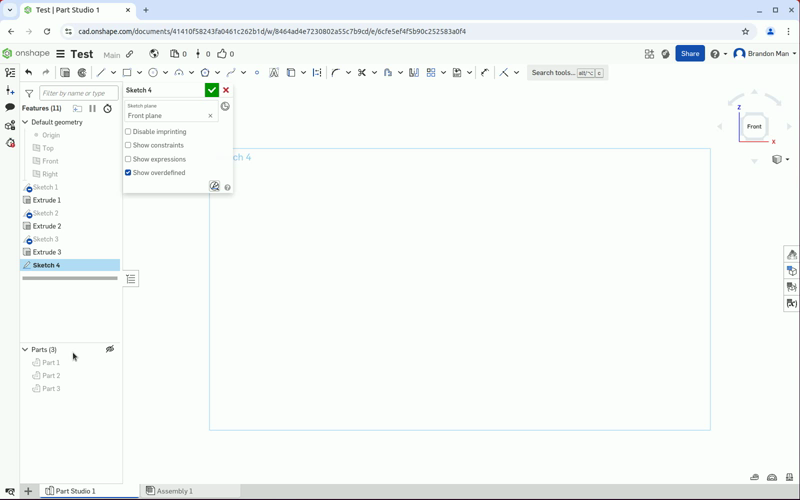
key(c)
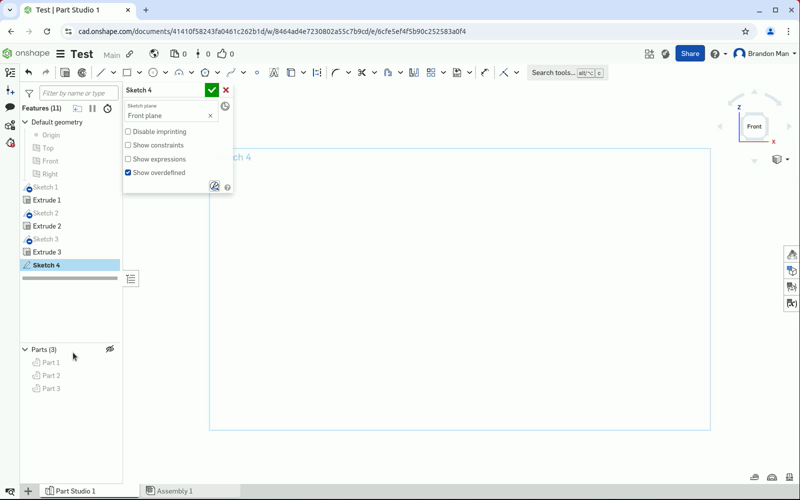
key_down(shift)
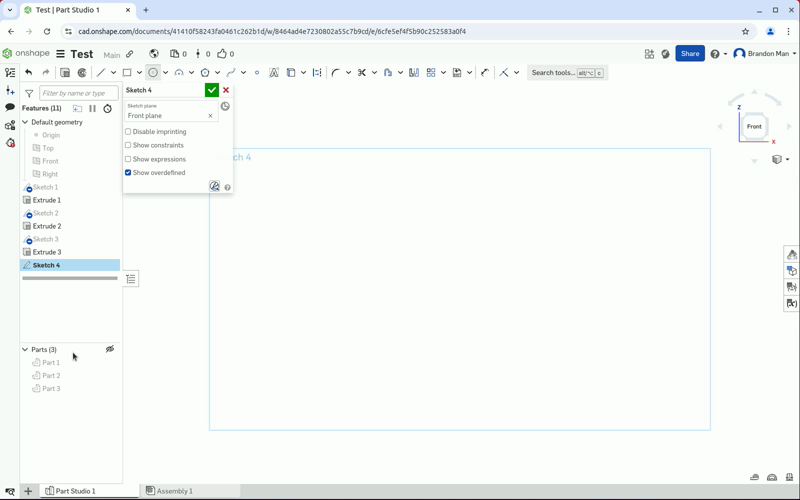
mouse_move(495, 282)
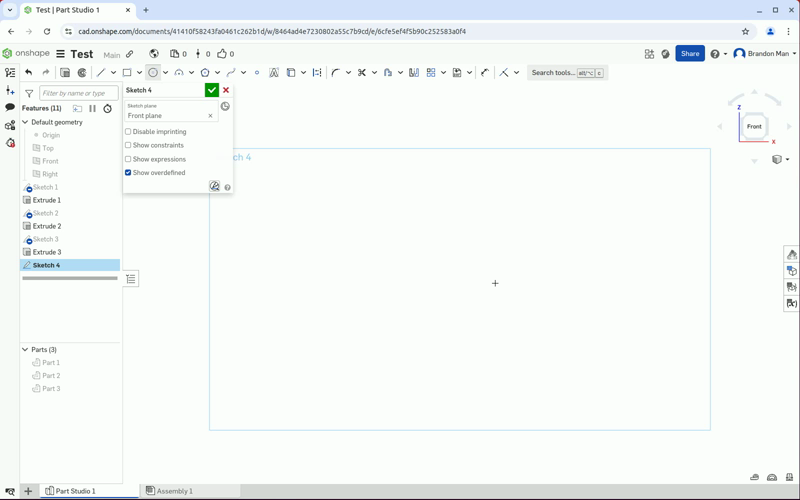
click(495, 282)
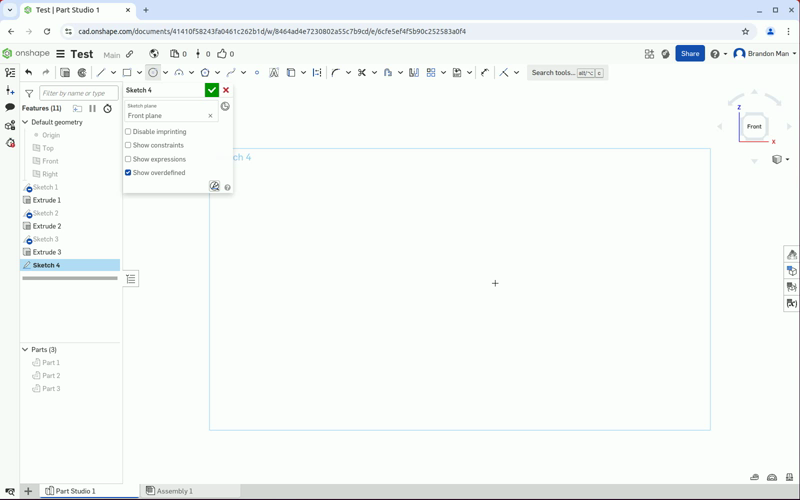
key_up(shift)
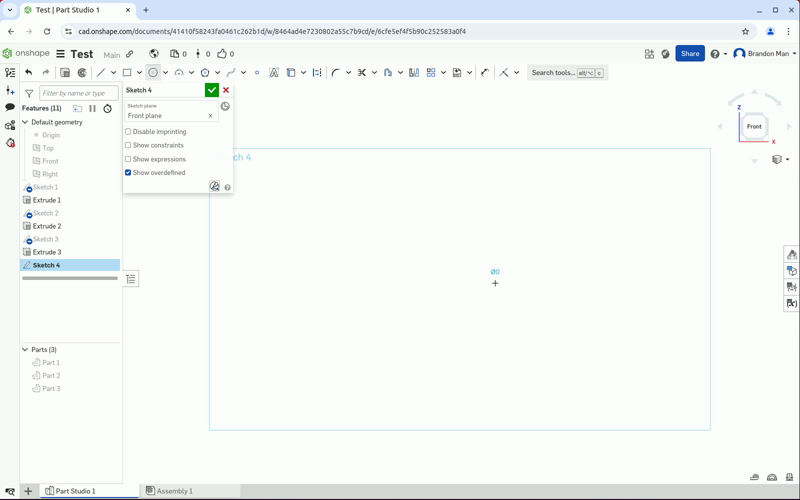
mouse_move(501, 282)
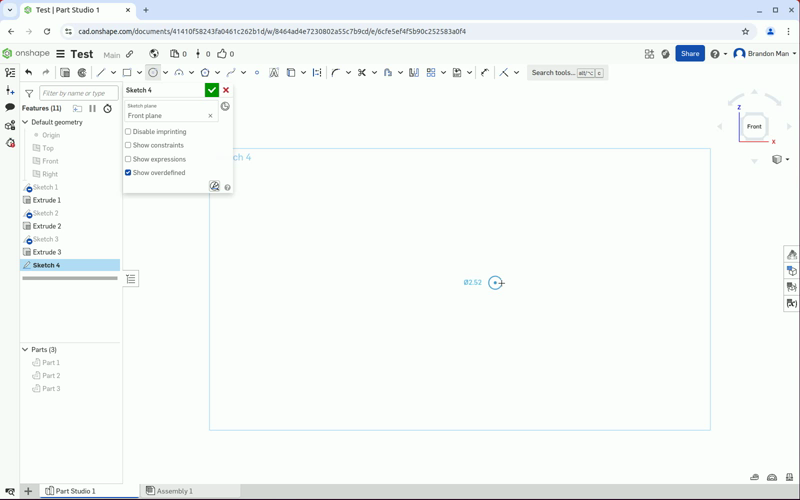
click(501, 282)
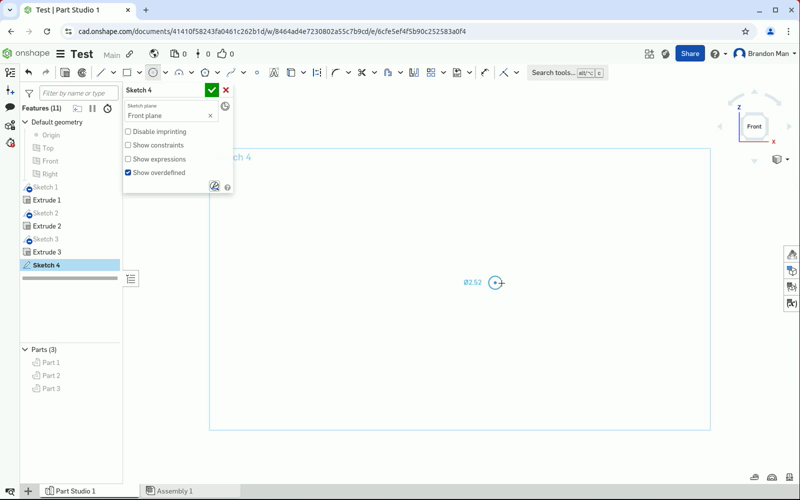
key(esc)
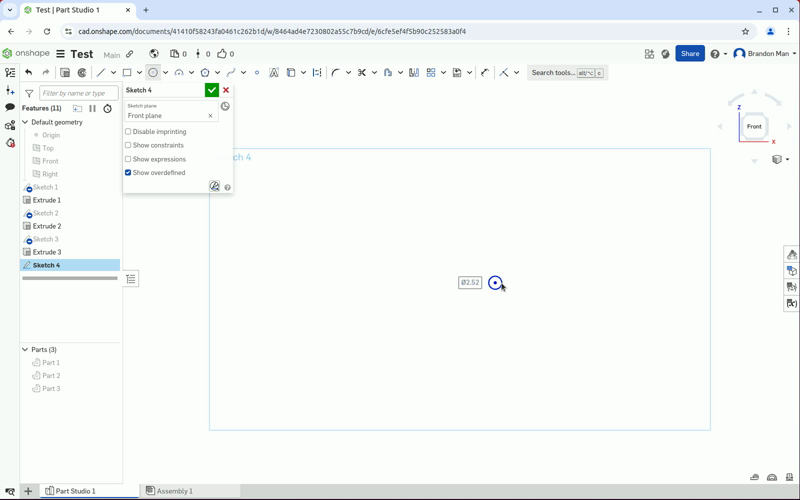
key(c)
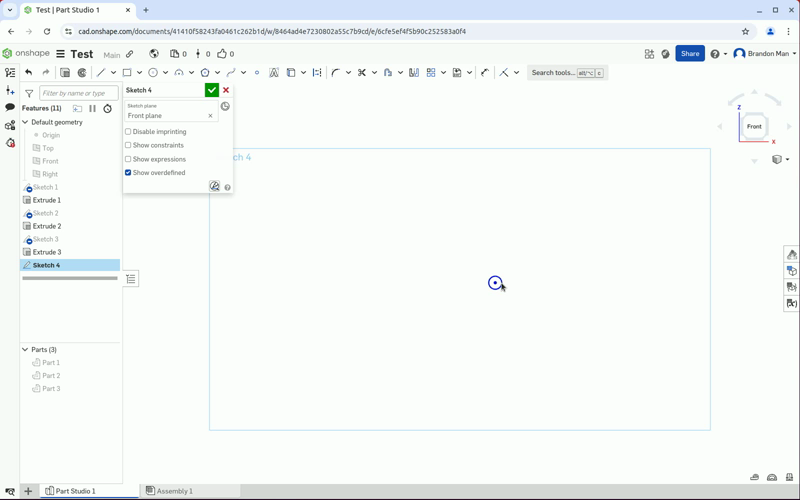
key_down(shift)
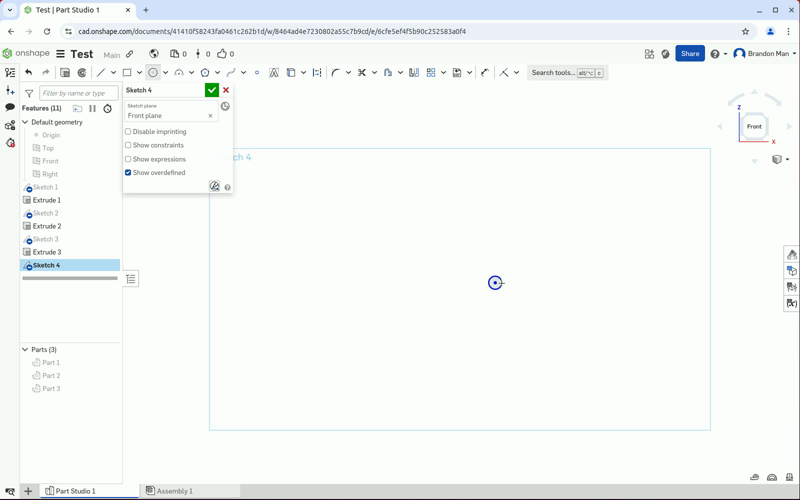
mouse_move(495, 282)
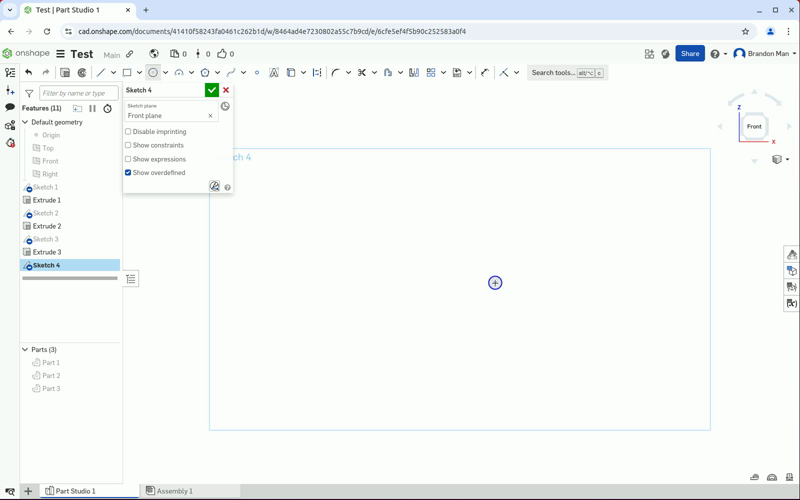
click(495, 282)
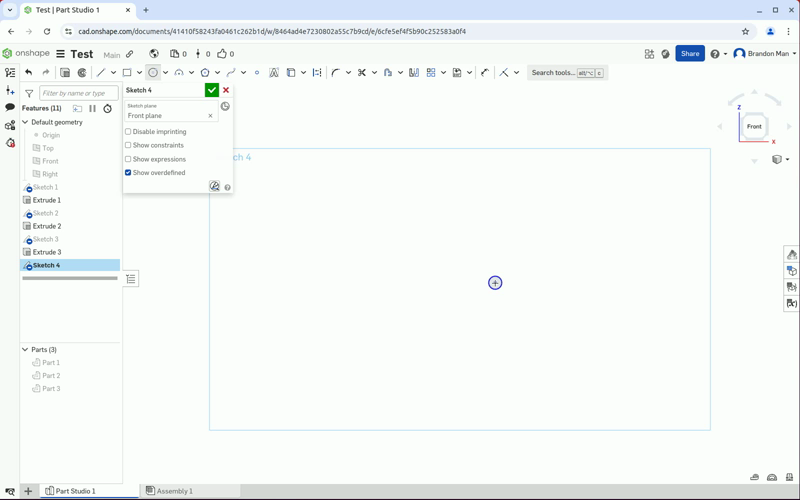
key_up(shift)
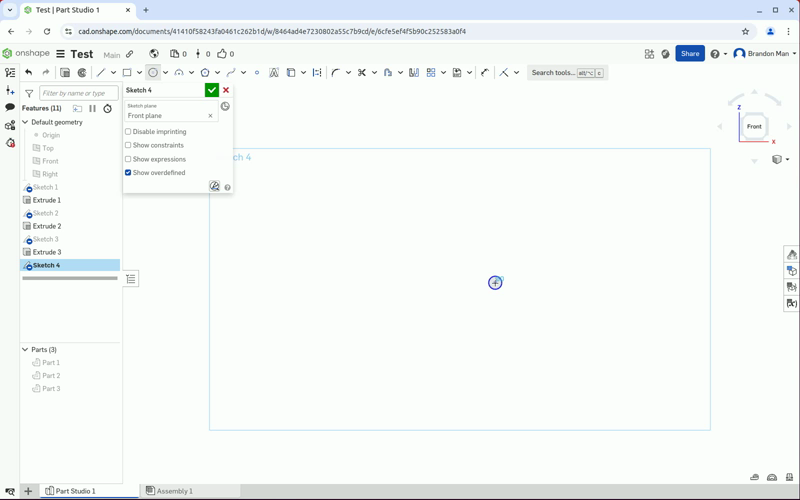
mouse_move(498, 282)
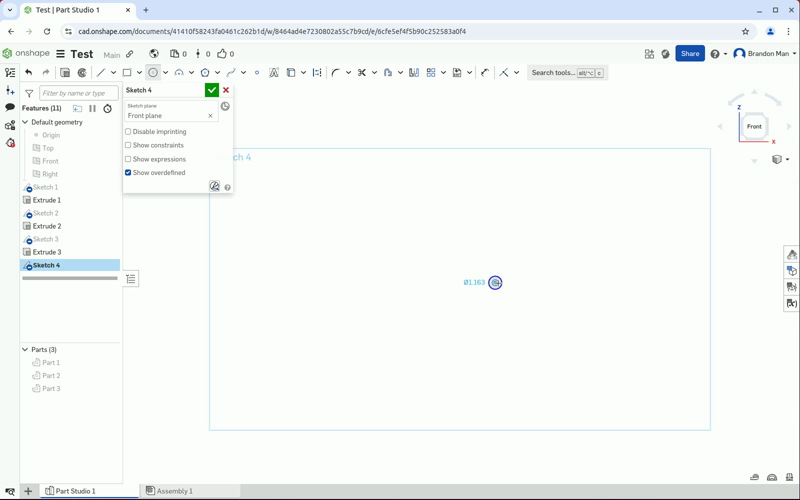
scroll(6)
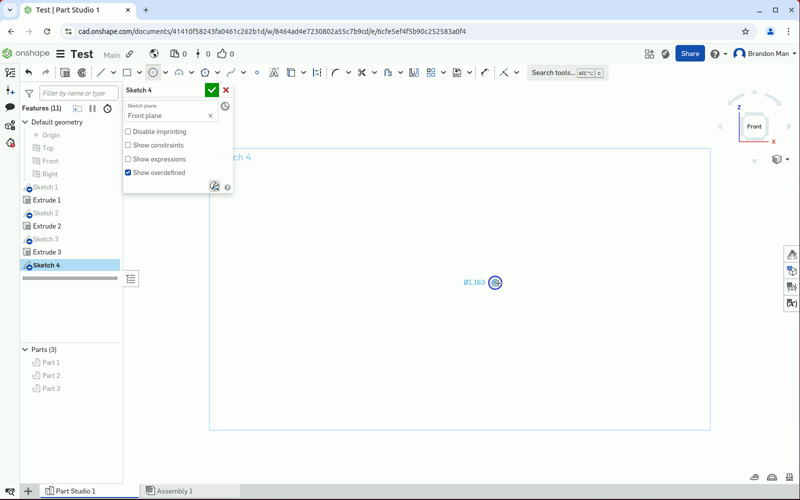
scroll(6)
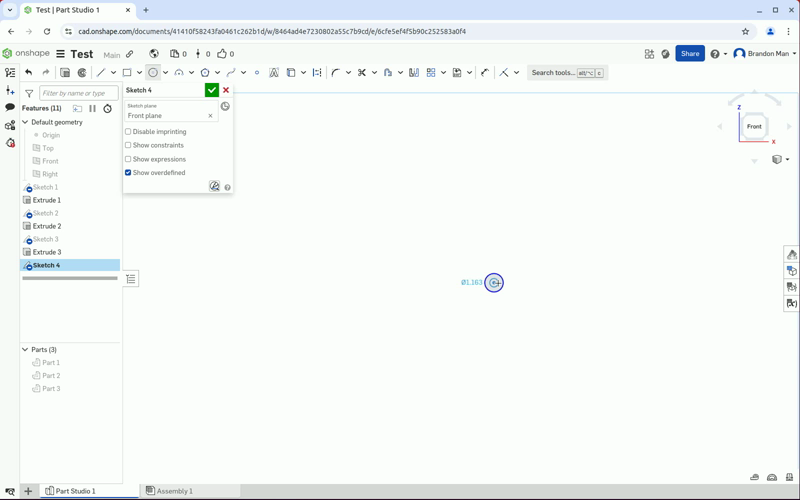
scroll(6)
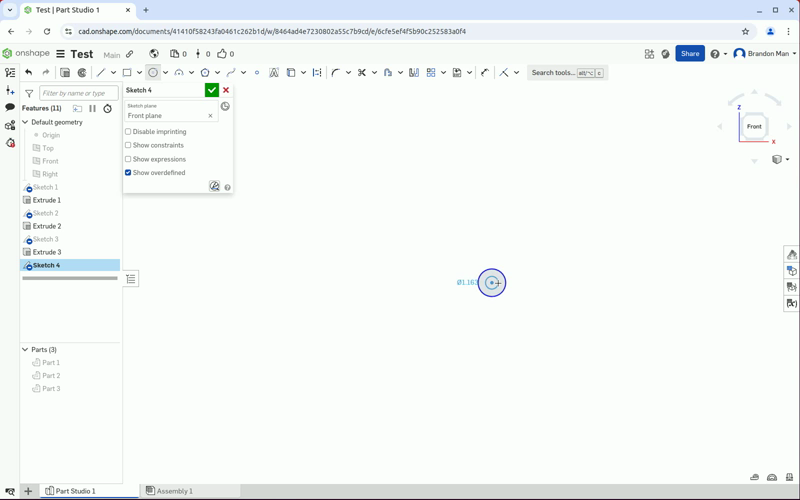
scroll(6)
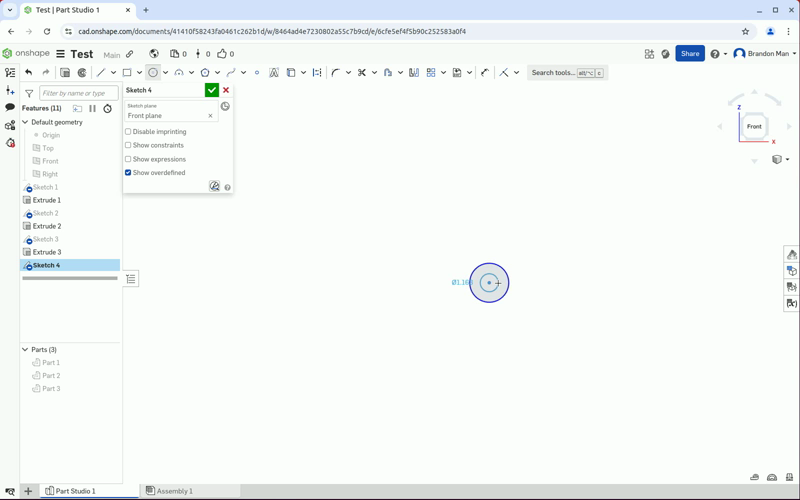
scroll(6)
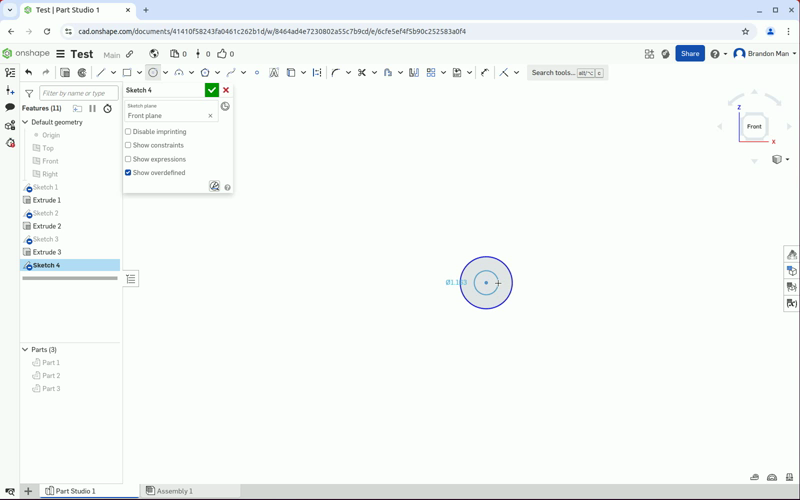
scroll(6)
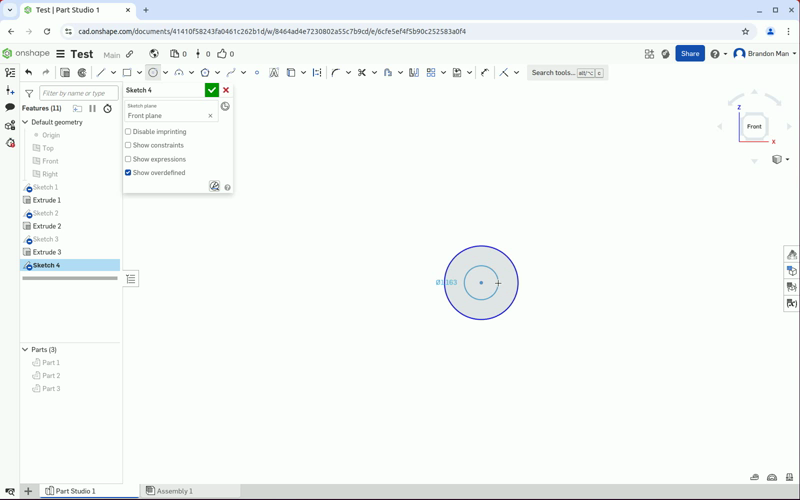
scroll(6)
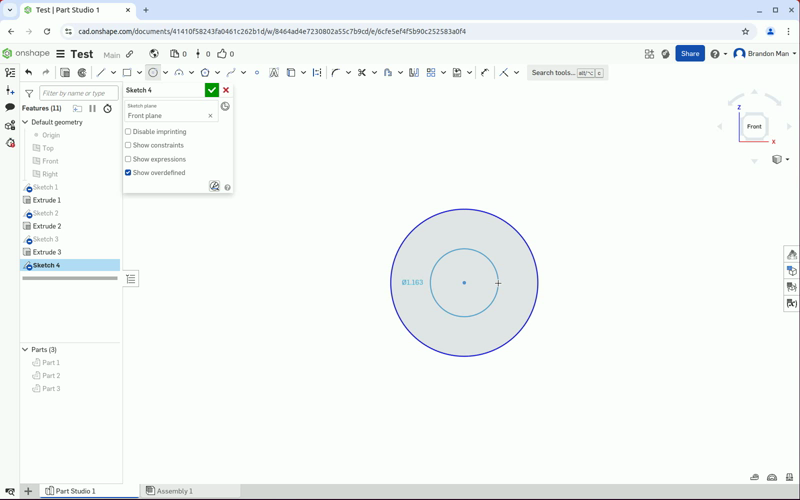
click(498, 282)
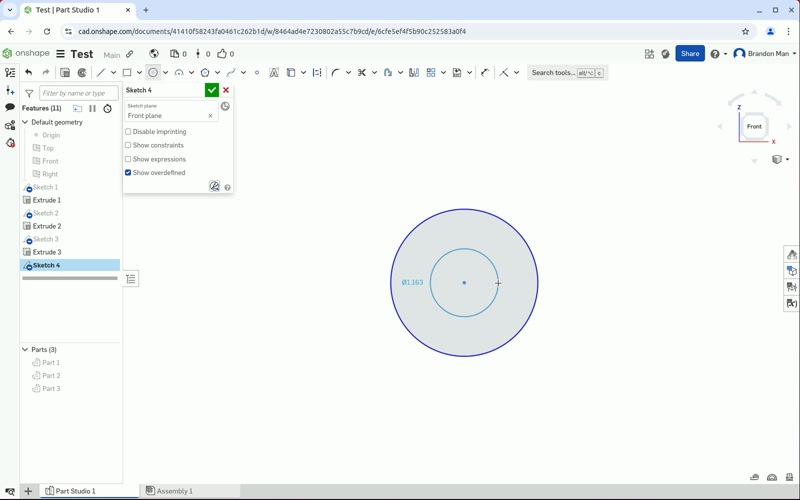
scroll(-6)
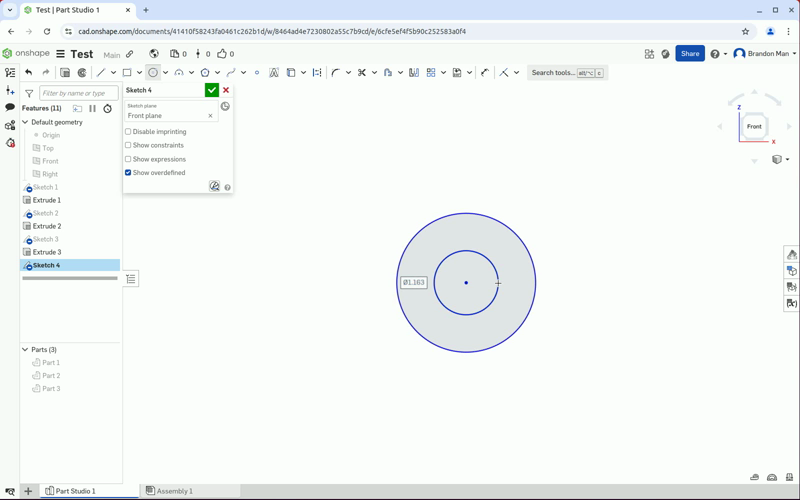
scroll(-6)
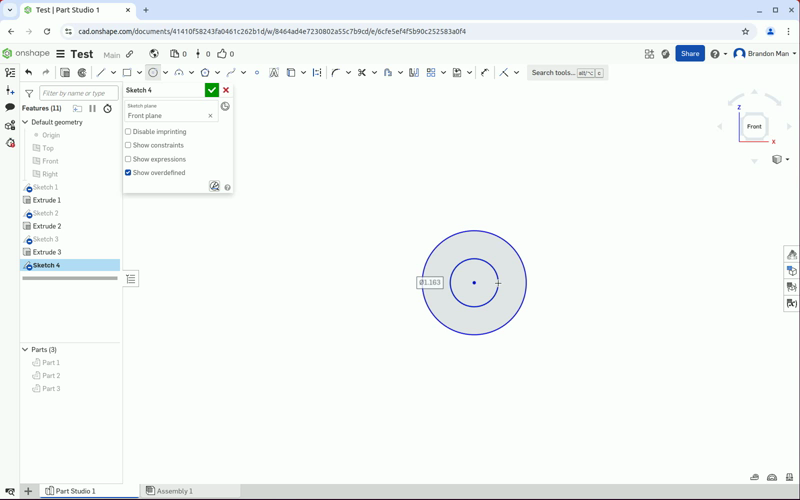
scroll(-6)
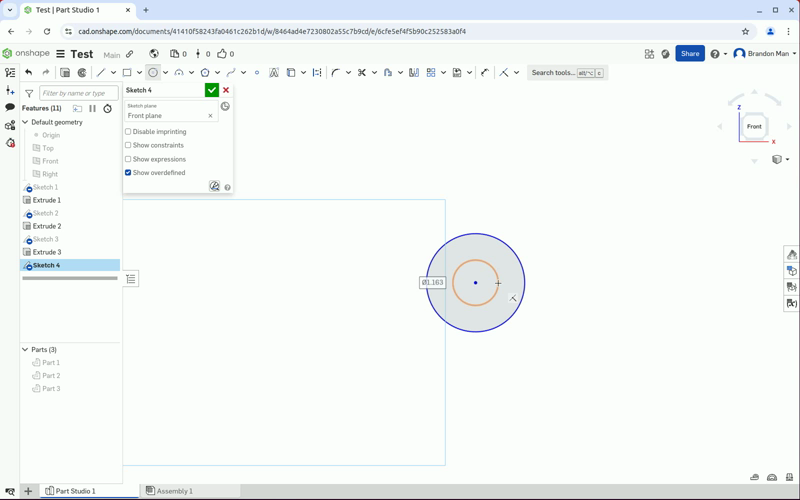
scroll(-6)
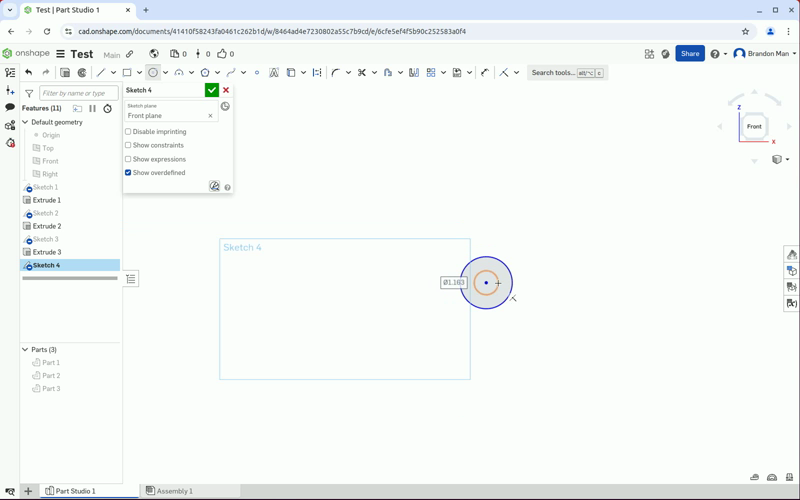
scroll(-6)
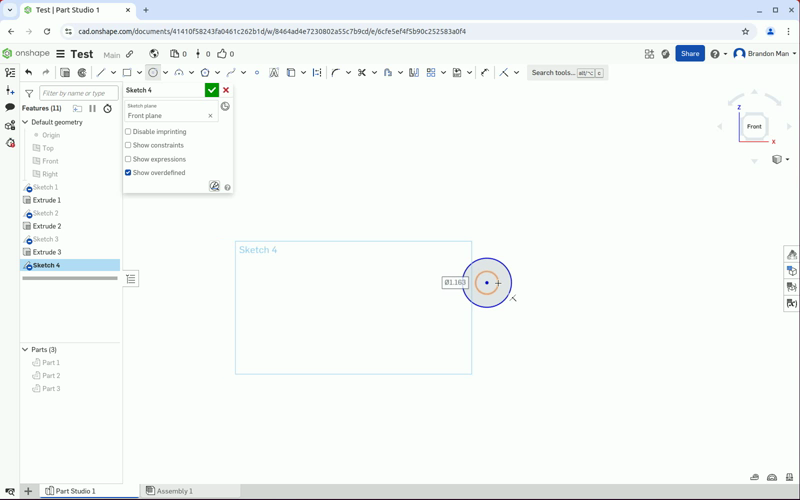
scroll(-6)
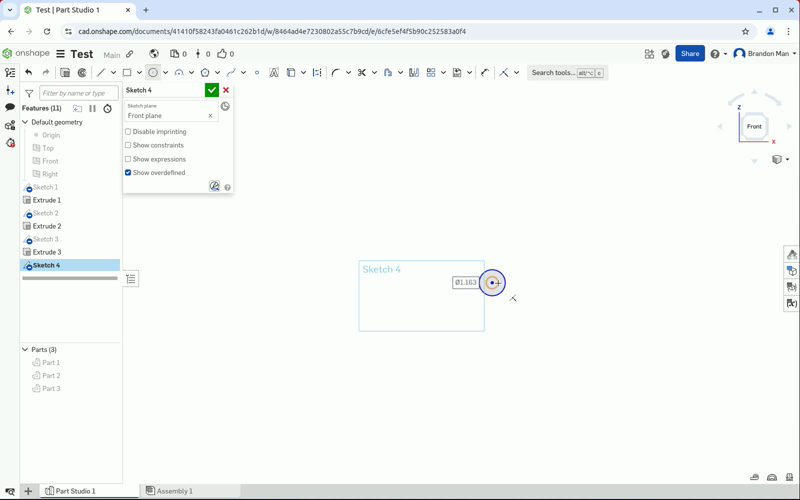
scroll(-6)
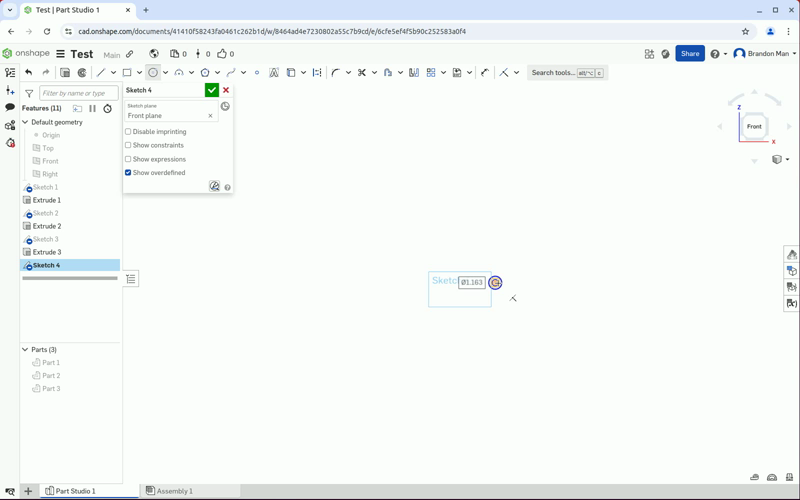
key(esc)
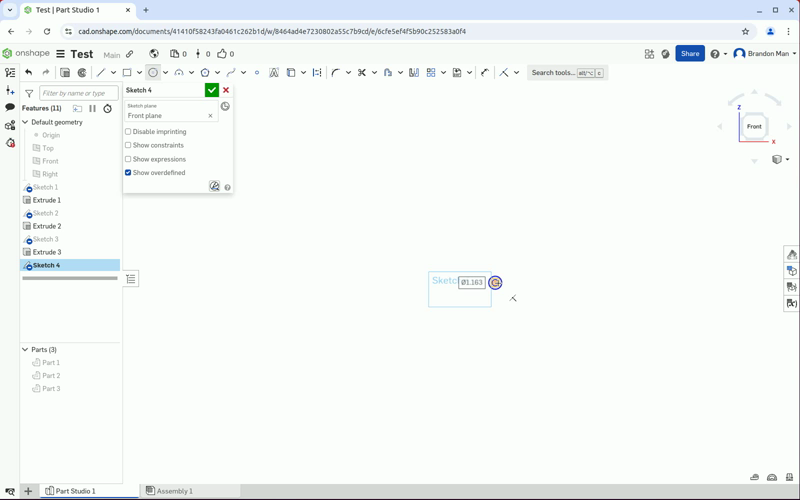
mouse_move(492, 286)
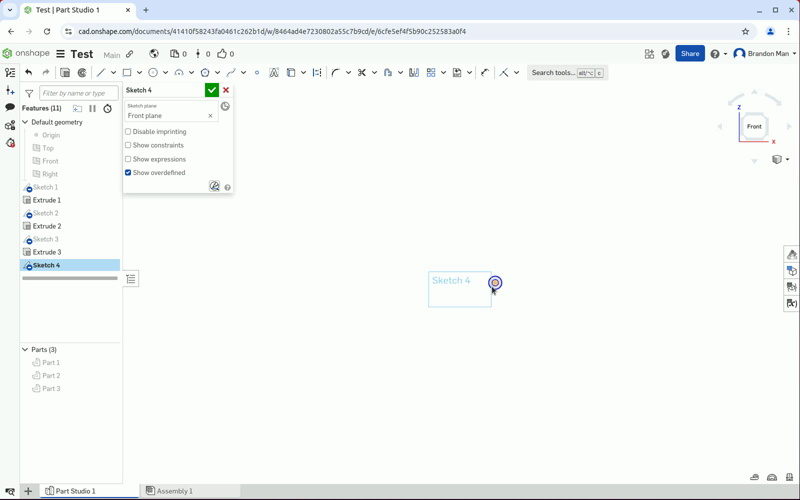
scroll(6)
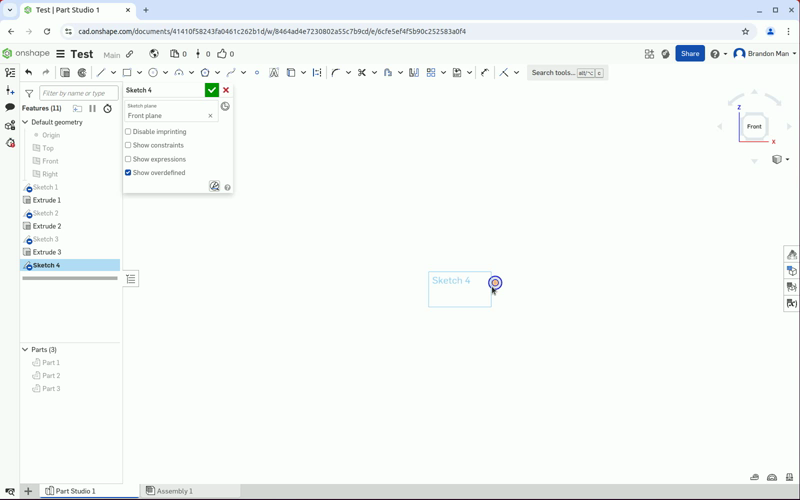
scroll(6)
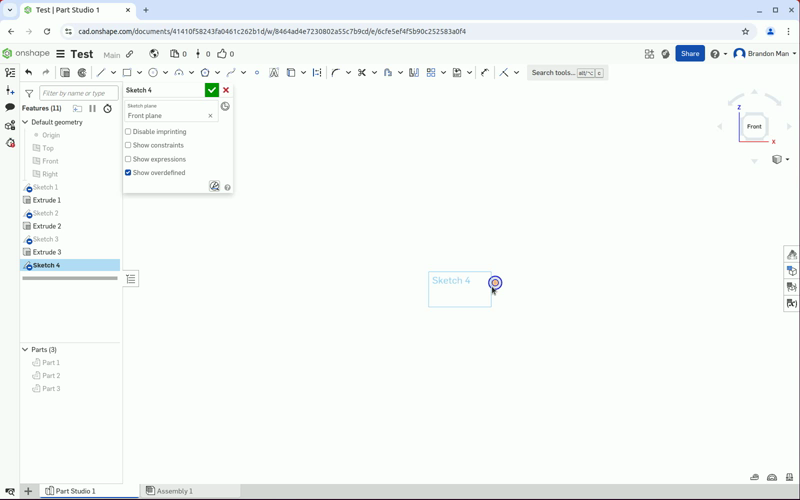
scroll(6)
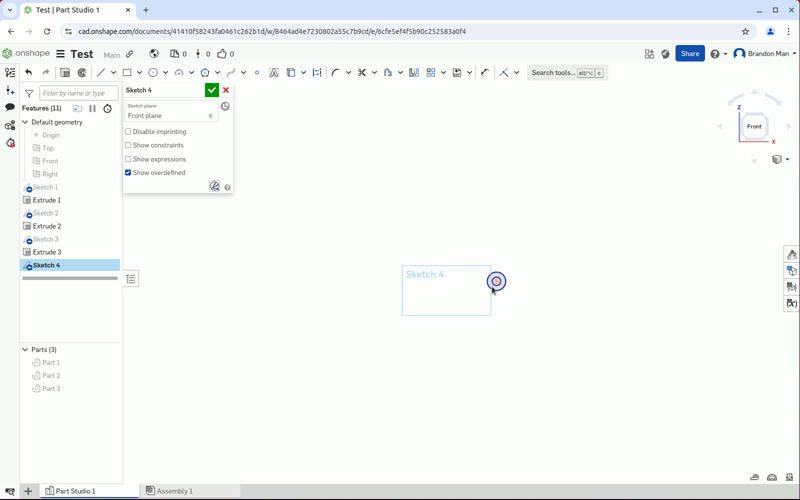
scroll(6)
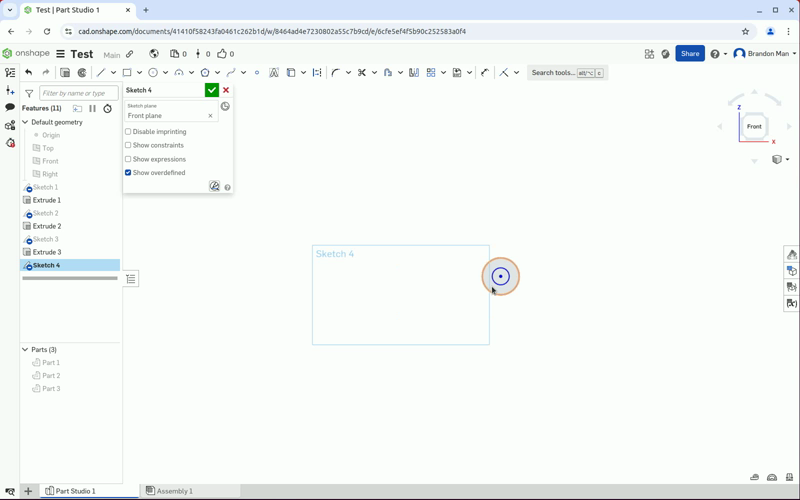
scroll(6)
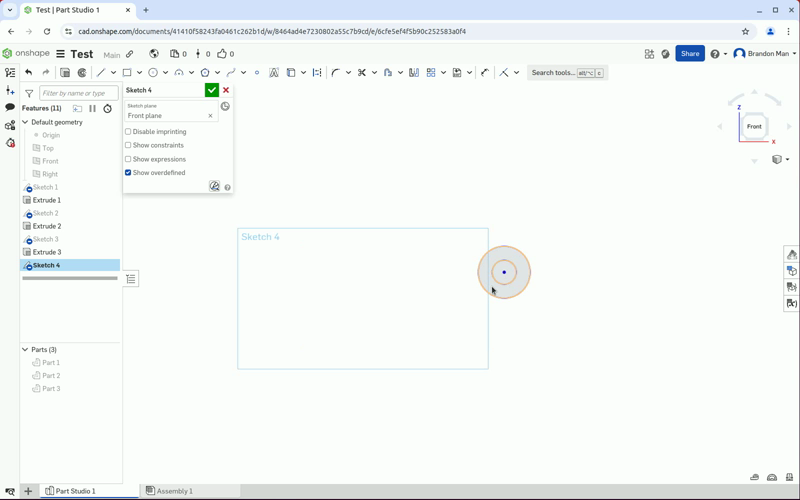
scroll(6)
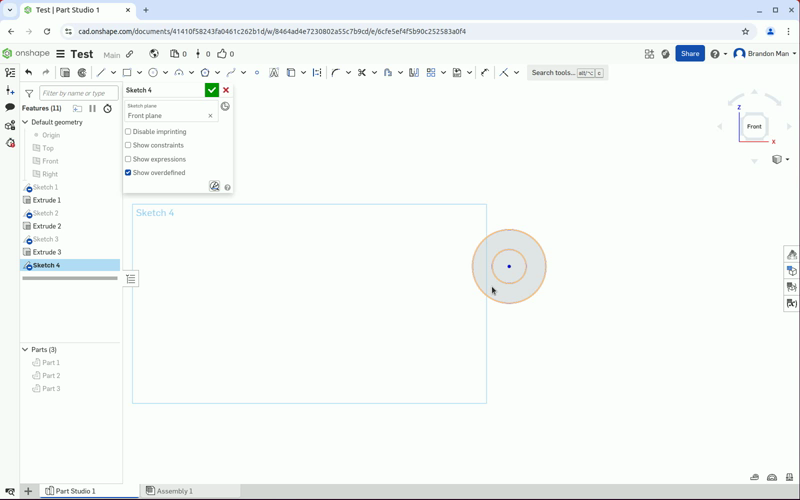
scroll(6)
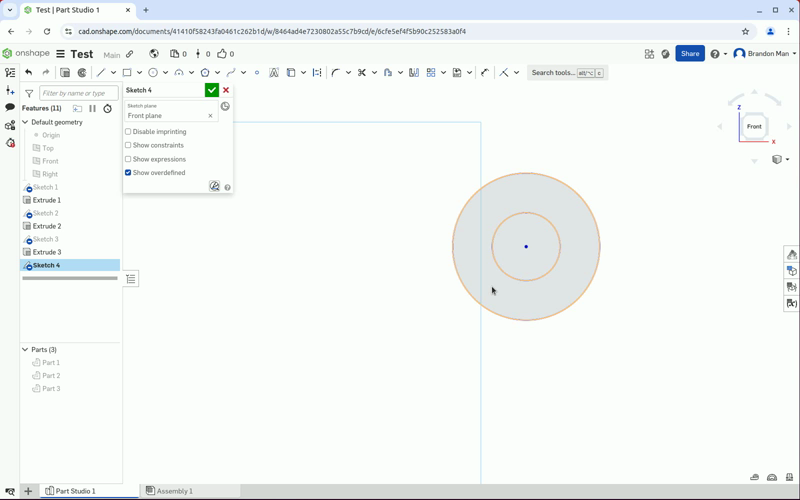
click(492, 286)
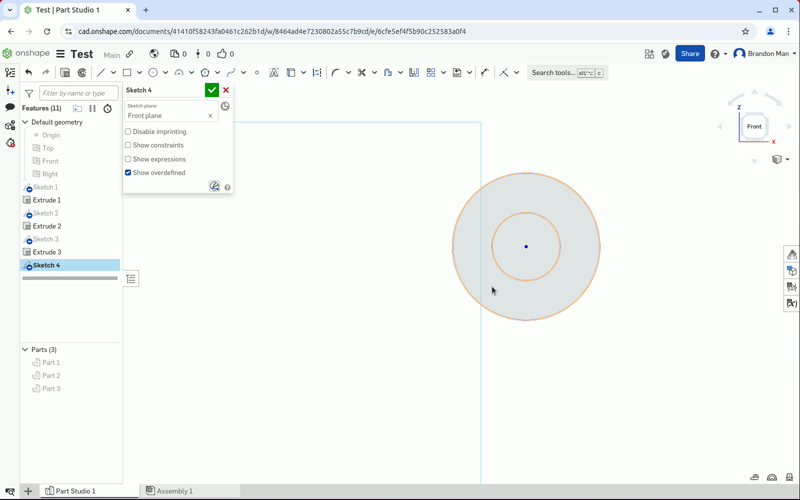
scroll(-6)
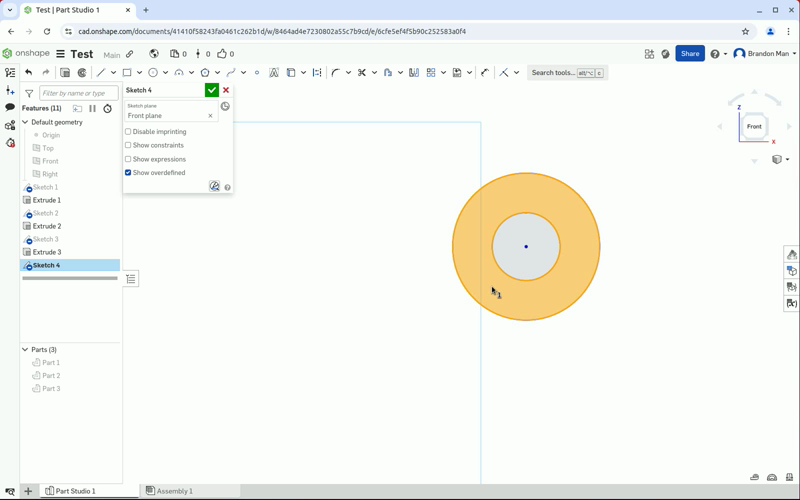
scroll(-6)
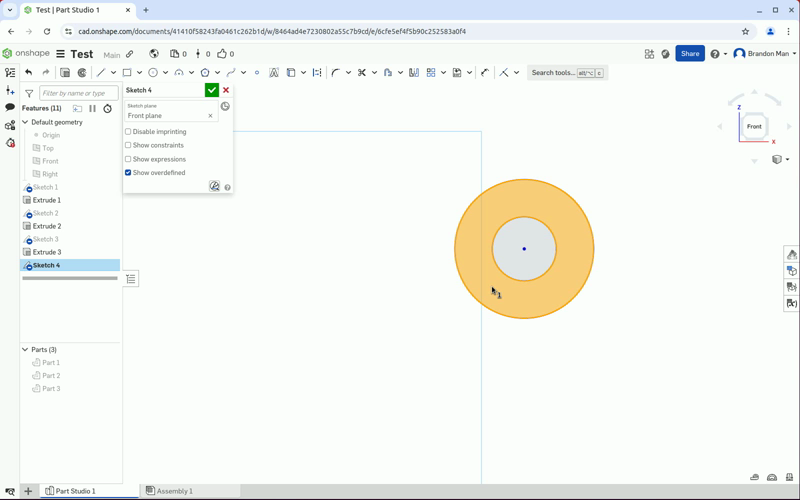
scroll(-6)
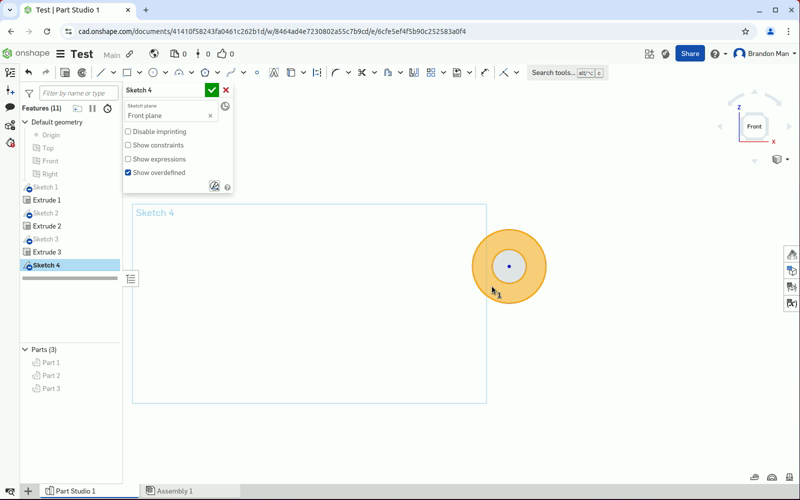
scroll(-6)
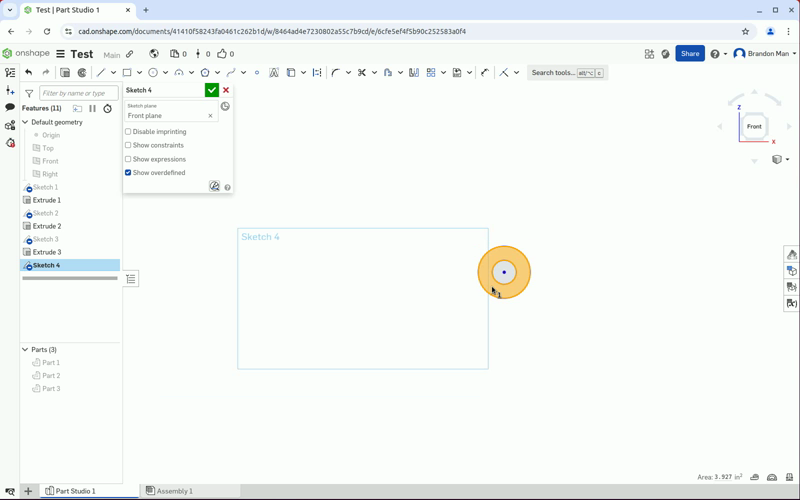
scroll(-6)
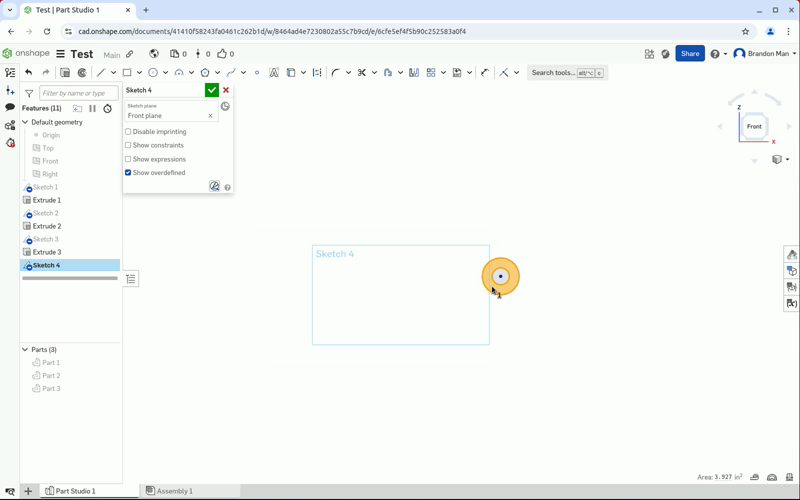
scroll(-6)
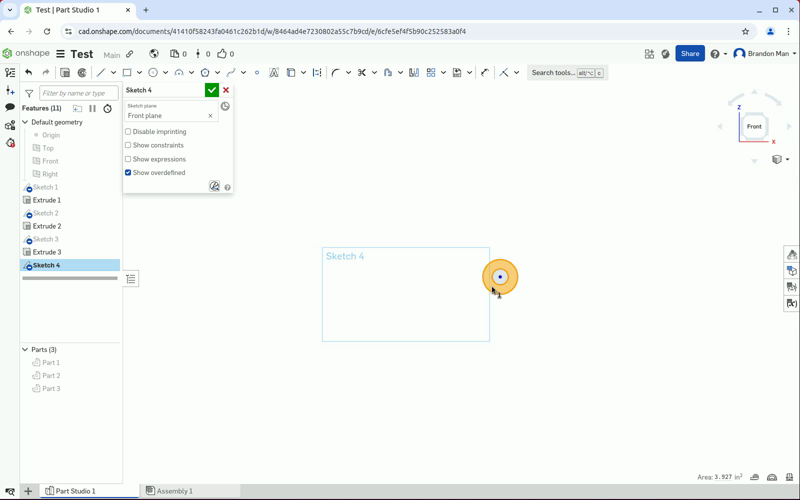
scroll(-6)
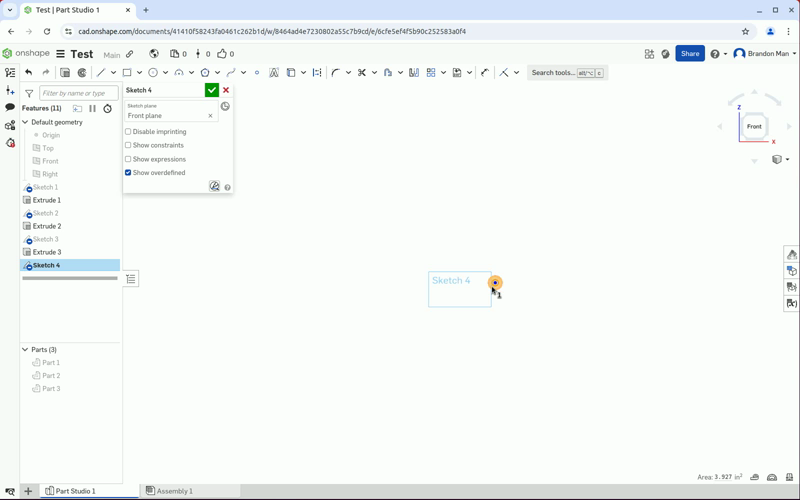
mouse_move(73, 352)
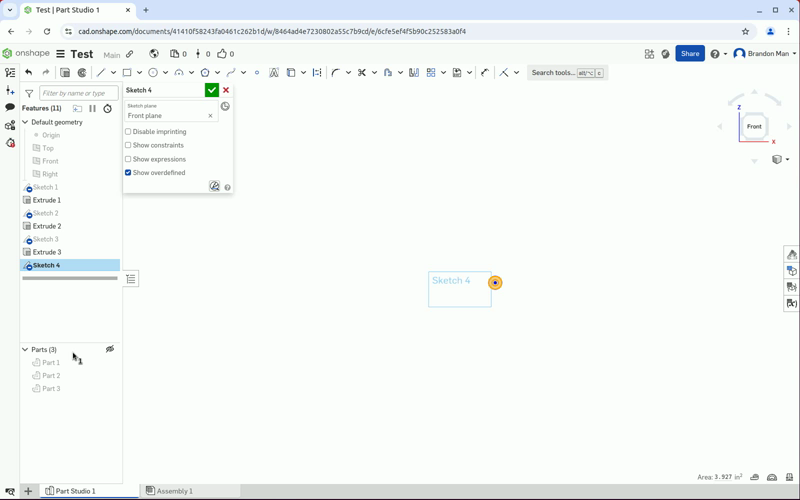
key(shift+y)
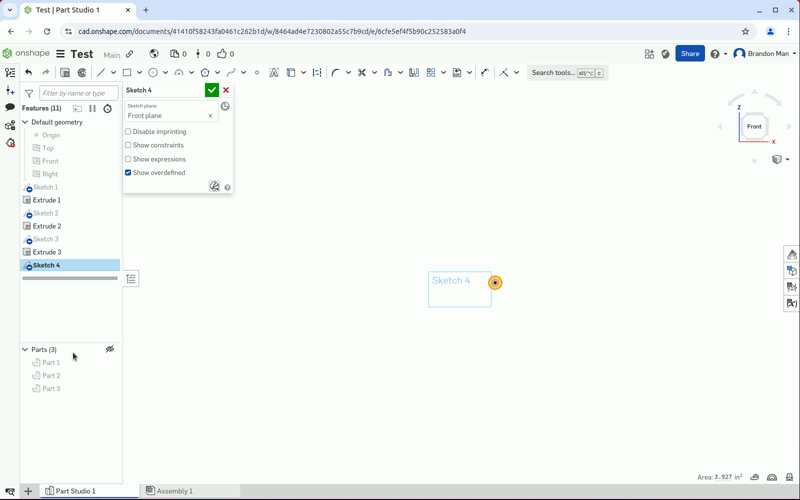
key(shift+e)
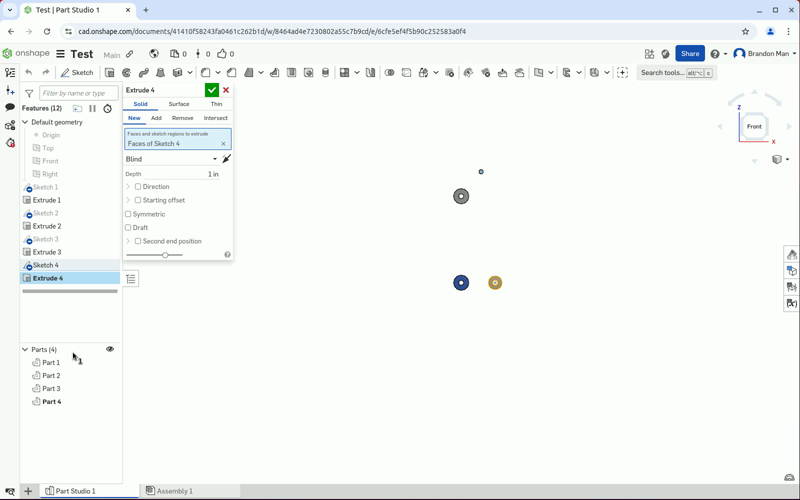
mouse_move(143, 106)
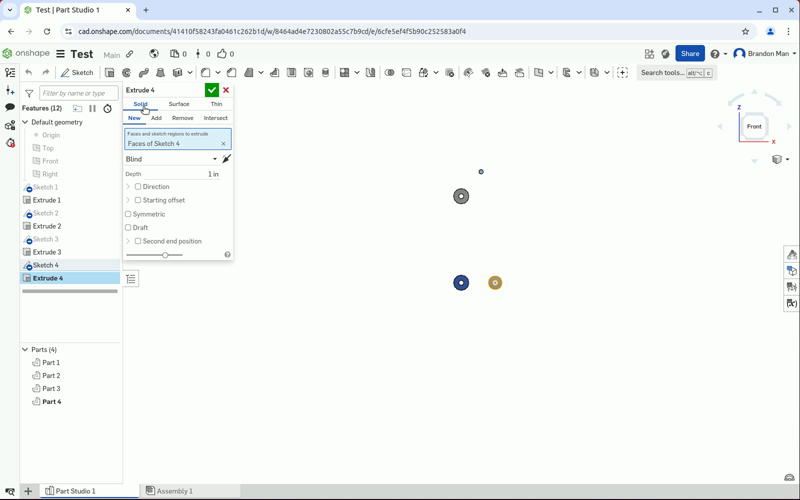
click(143, 106)
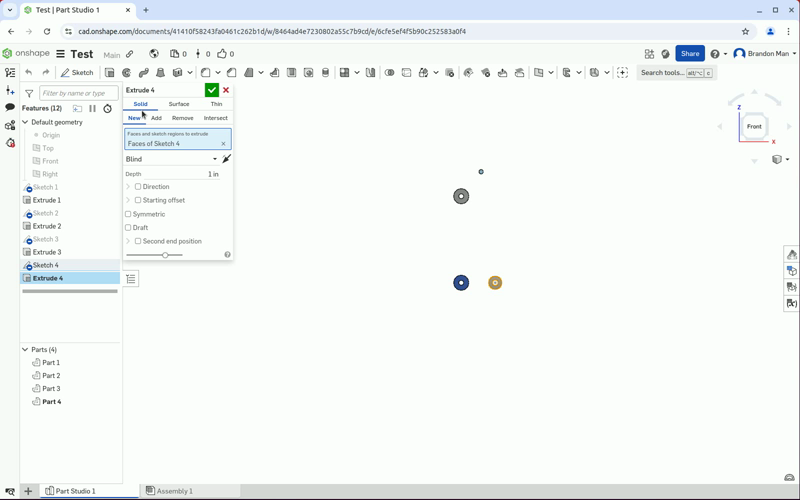
mouse_move(137, 120)
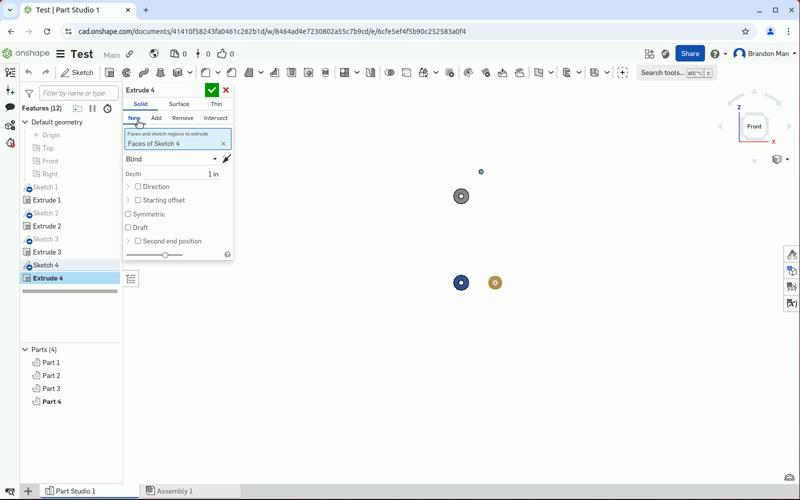
click(137, 120)
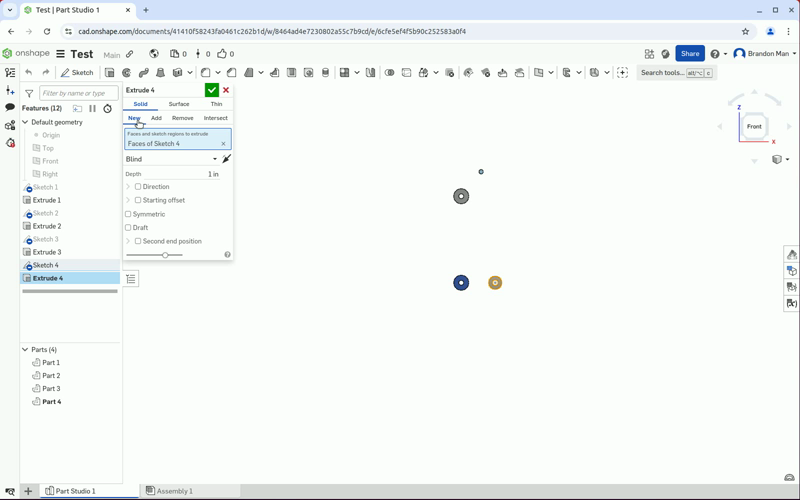
key(tab, 4)
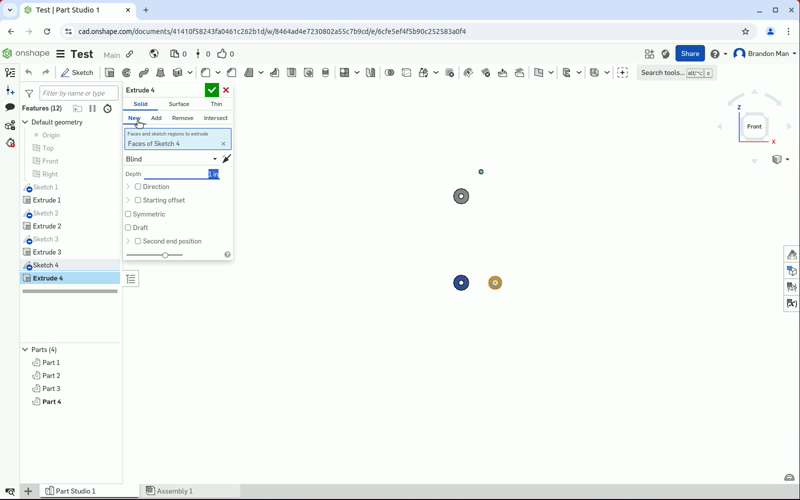
text(4.092)
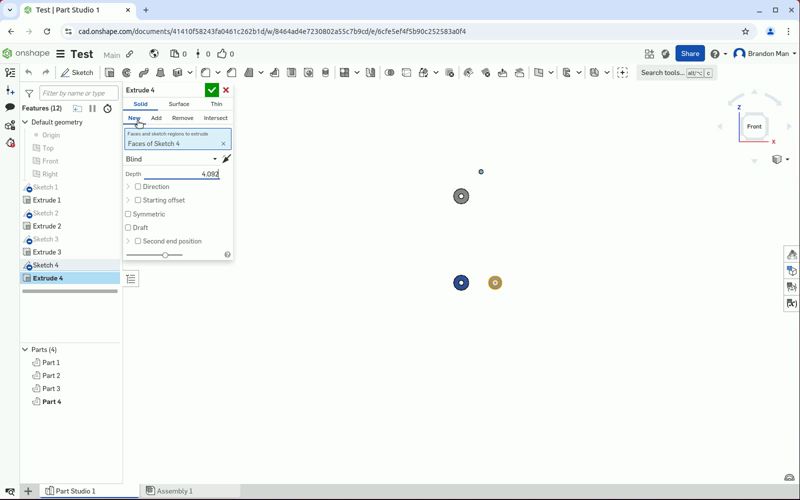
key(enter)
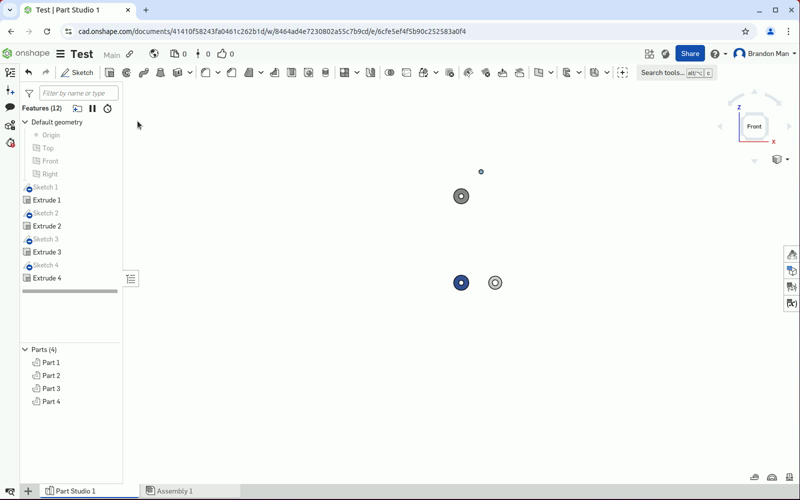
key(shift+h)
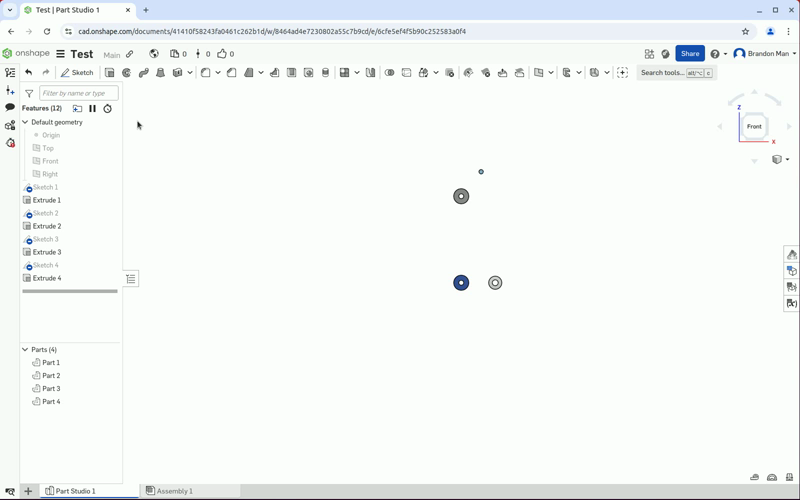
key(shift+h)
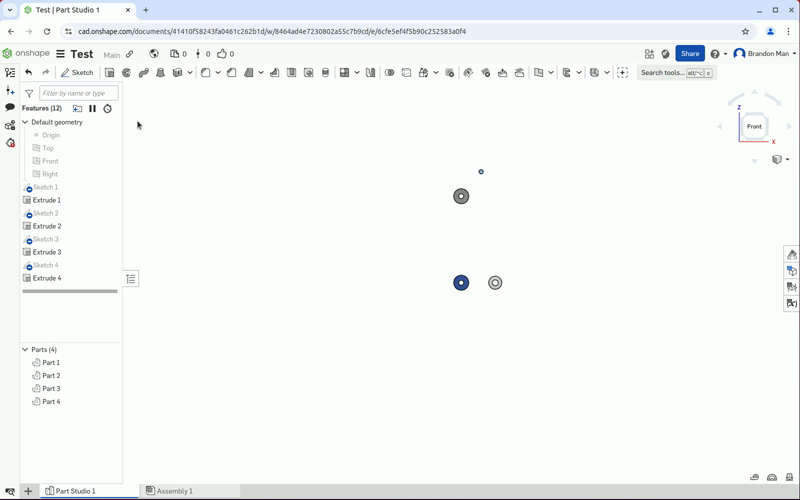
mouse_move(73, 189)
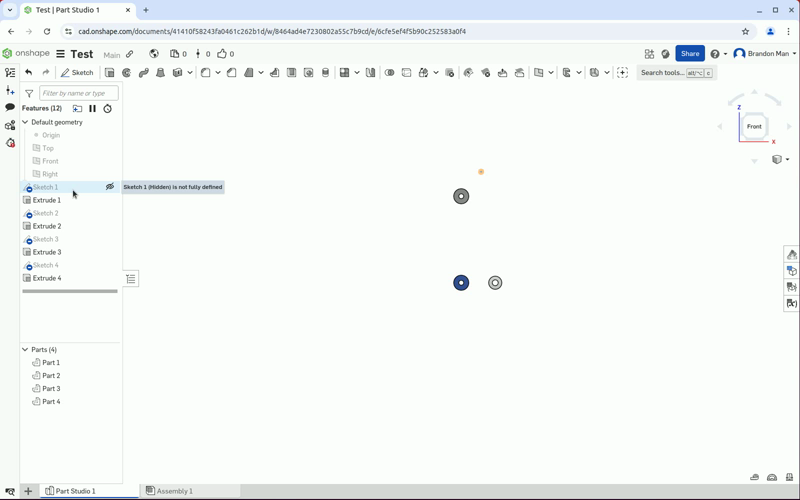
click(73, 189)
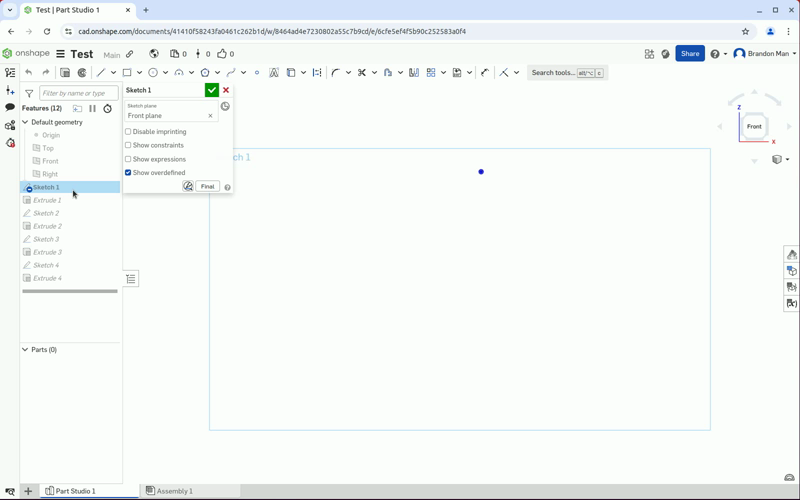
mouse_move(229, 92)
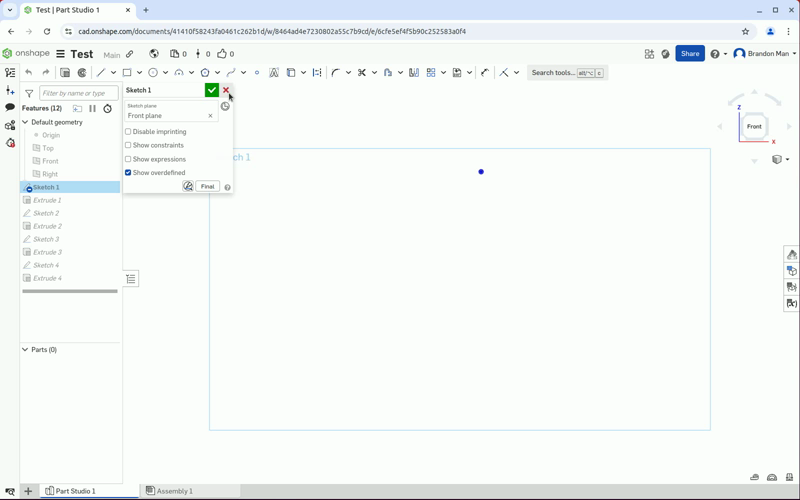
click(229, 92)
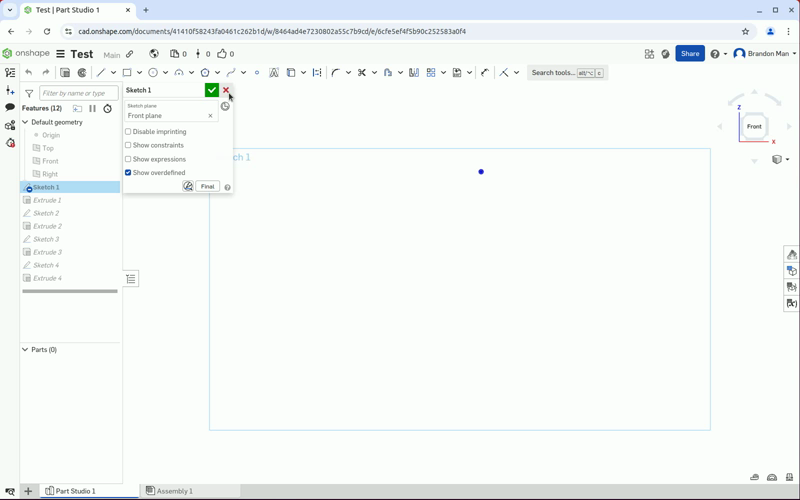
key(shift+s)
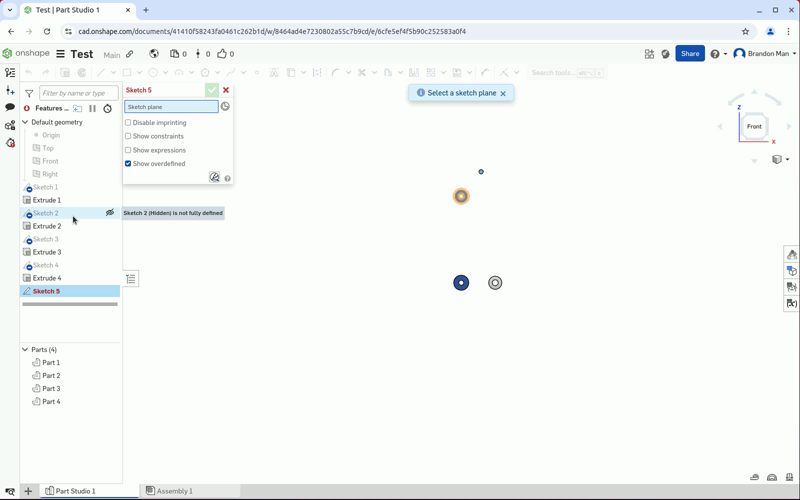
scroll(3)
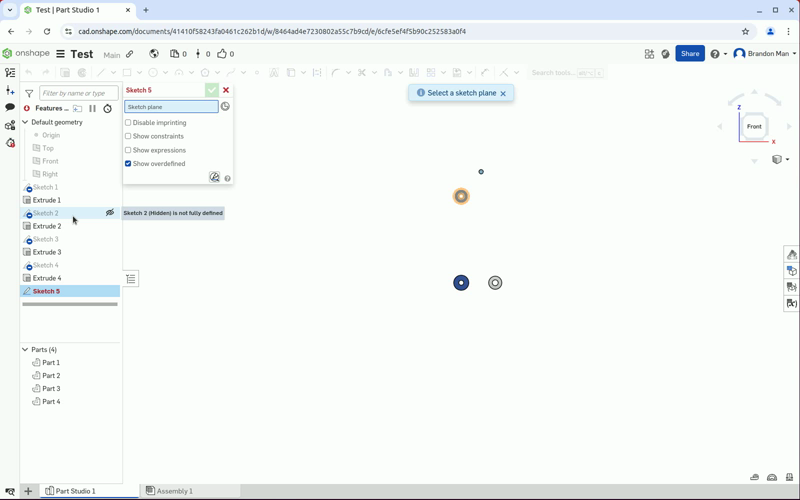
mouse_move(73, 163)
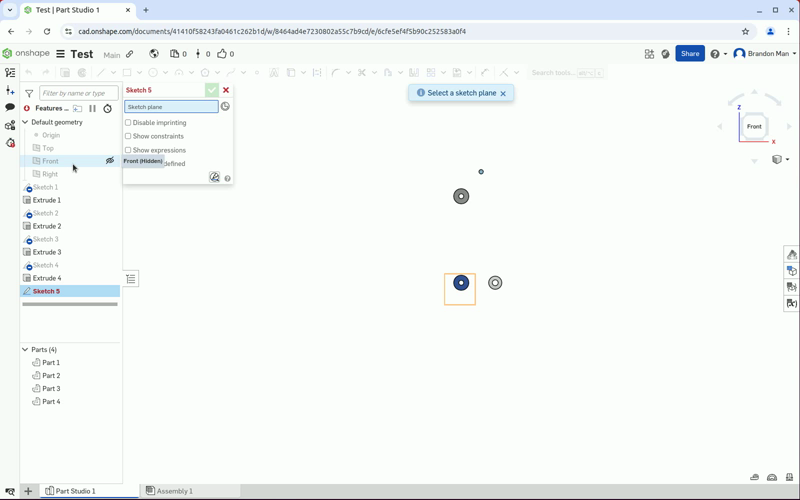
click(73, 163)
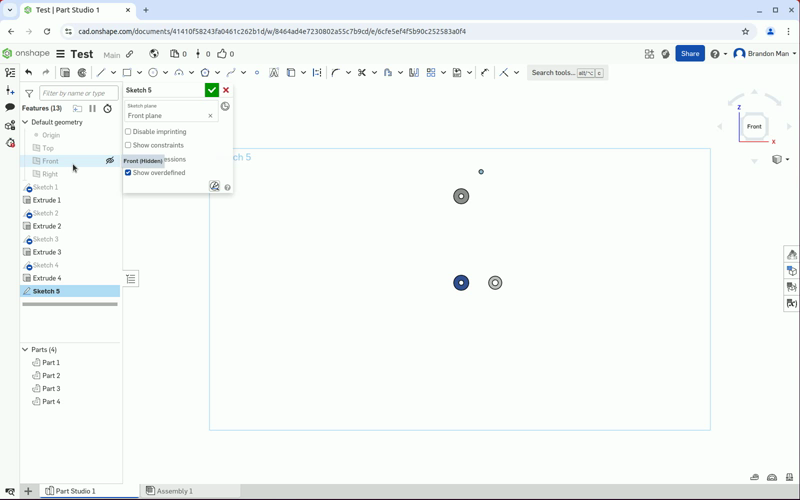
mouse_move(73, 352)
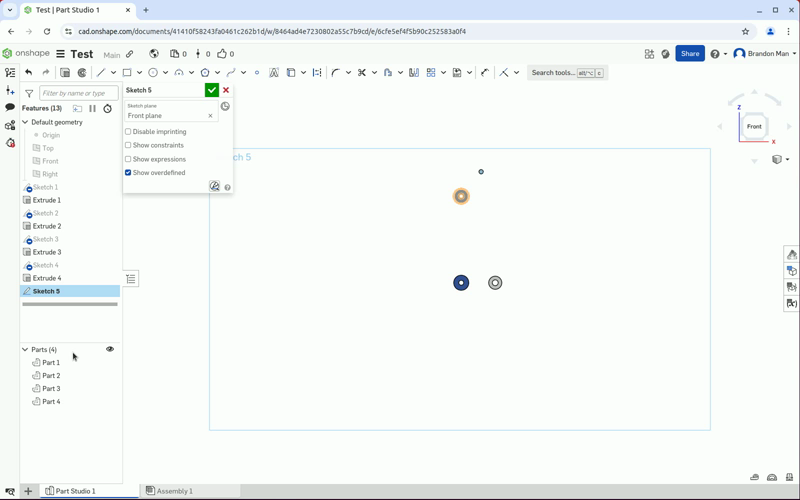
key(y)
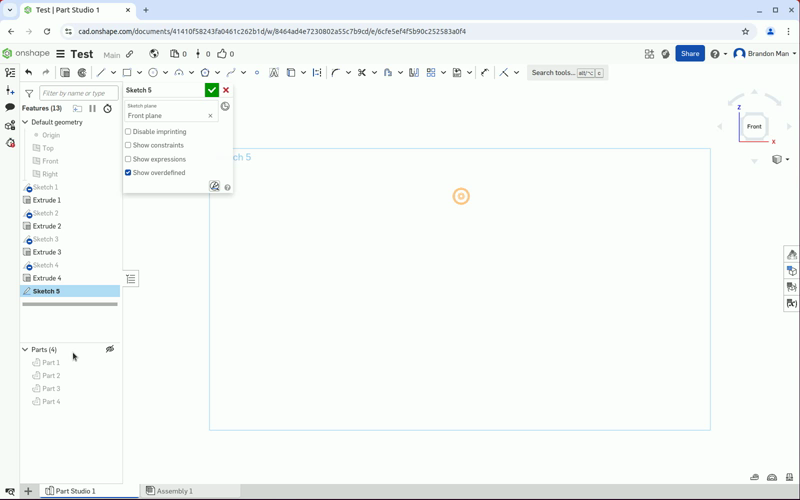
key(a)
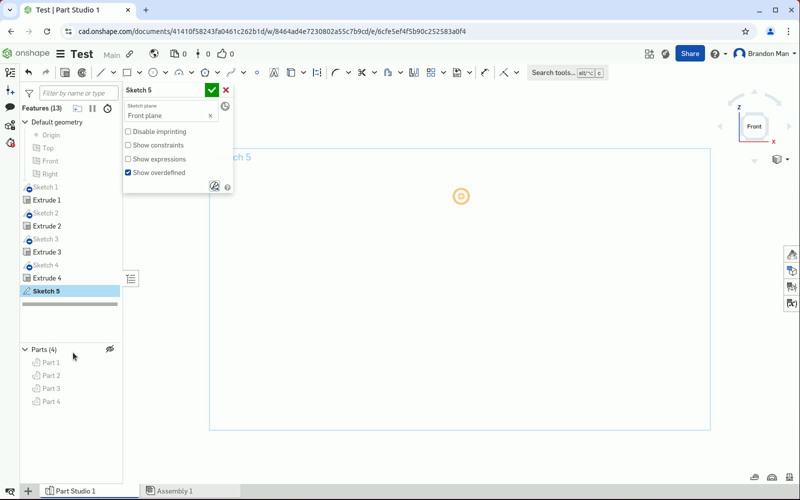
key_down(shift)
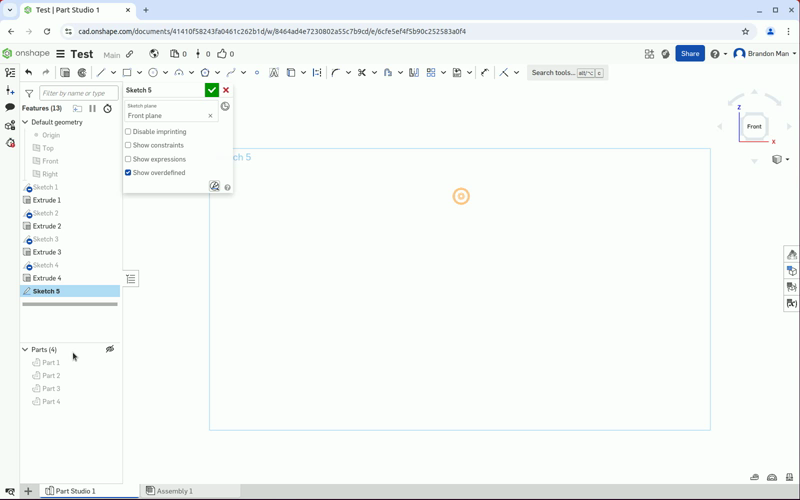
mouse_move(449, 232)
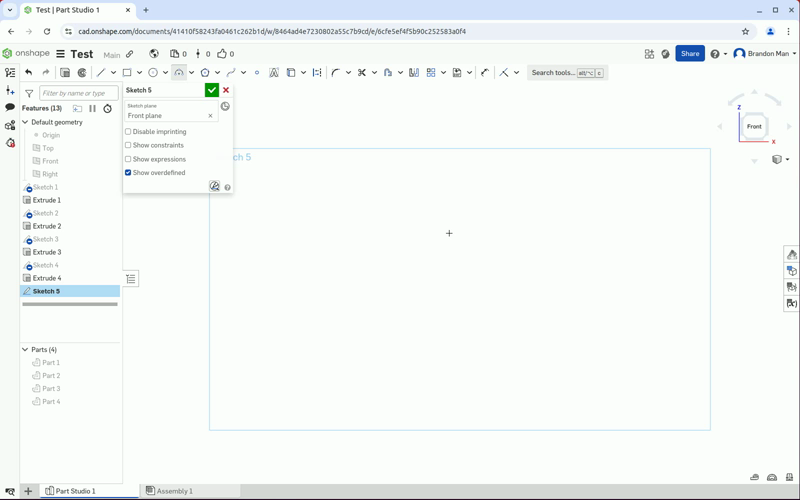
click(449, 232)
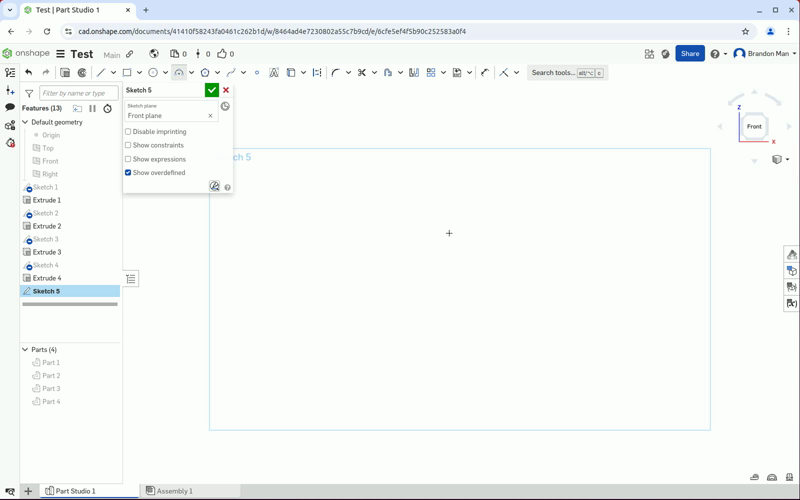
key_up(shift)
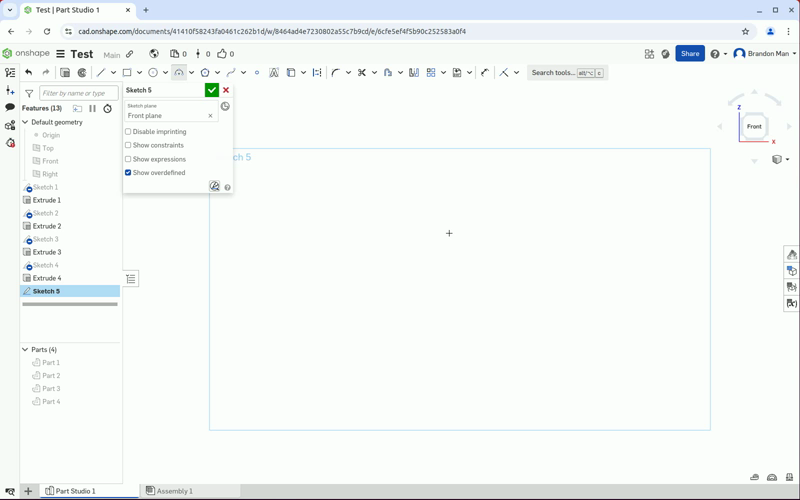
key_down(shift)
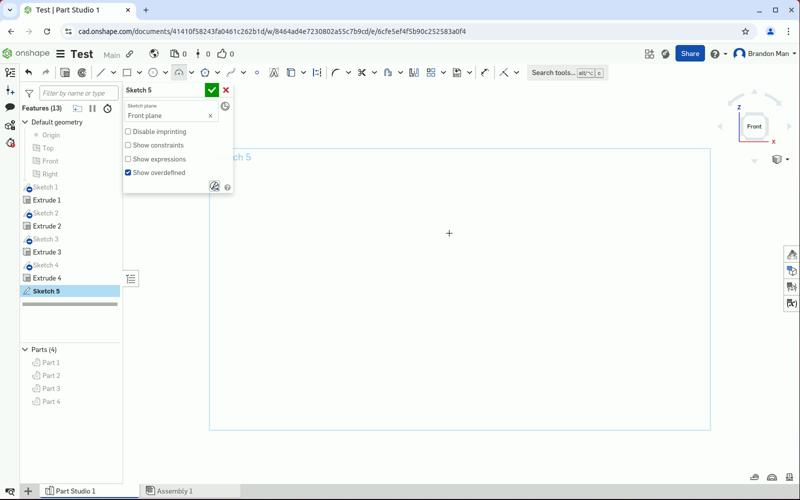
mouse_move(474, 232)
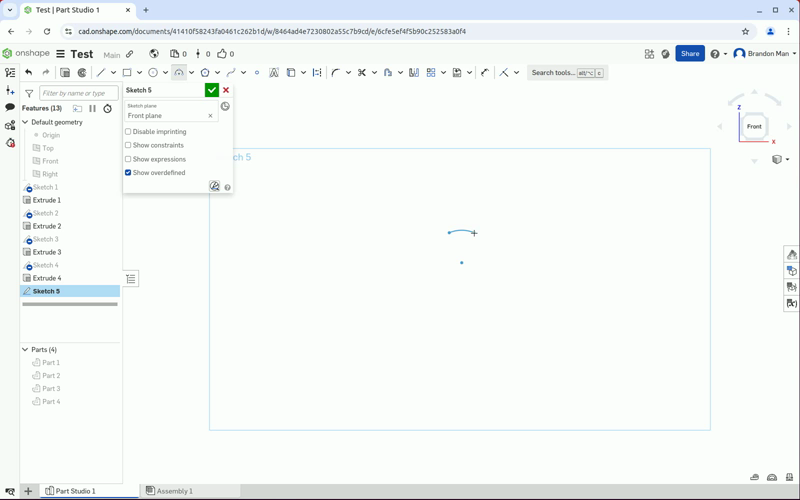
click(474, 232)
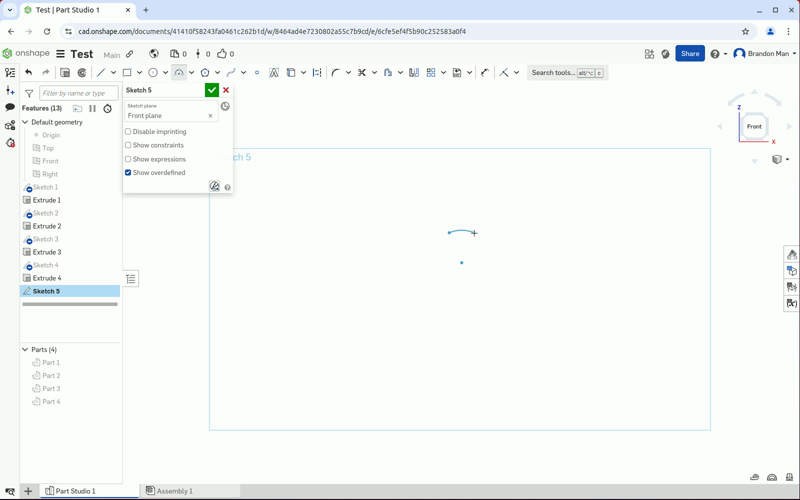
mouse_move(461, 221)
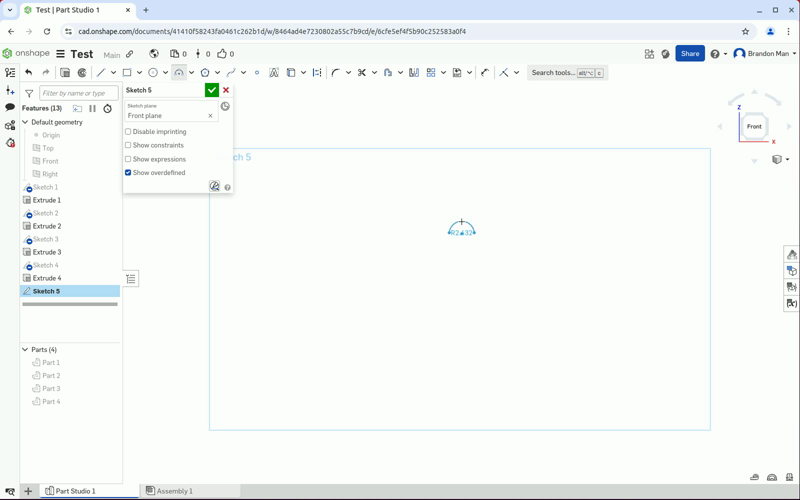
click(461, 221)
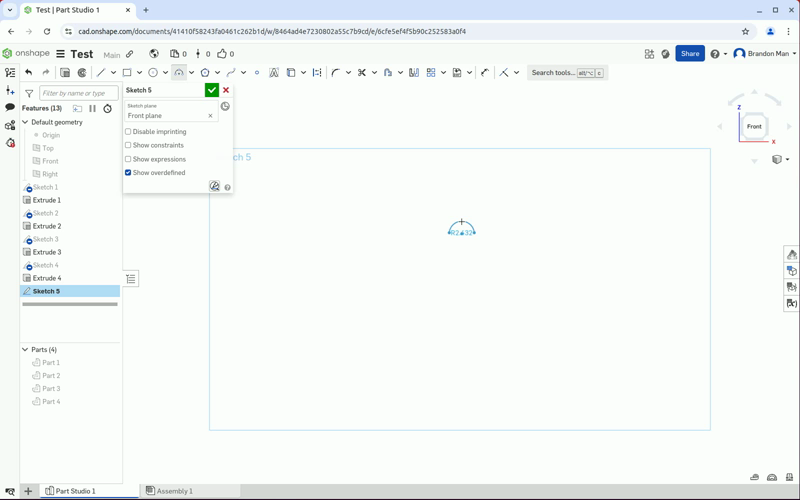
key_up(shift)
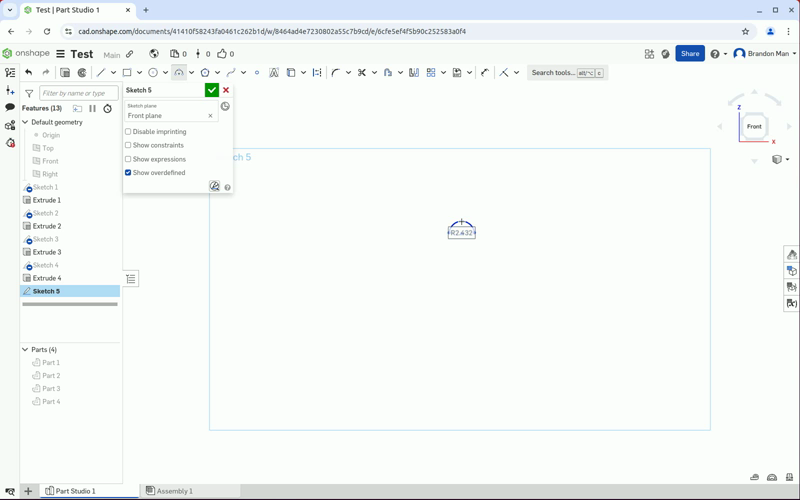
key(esc)
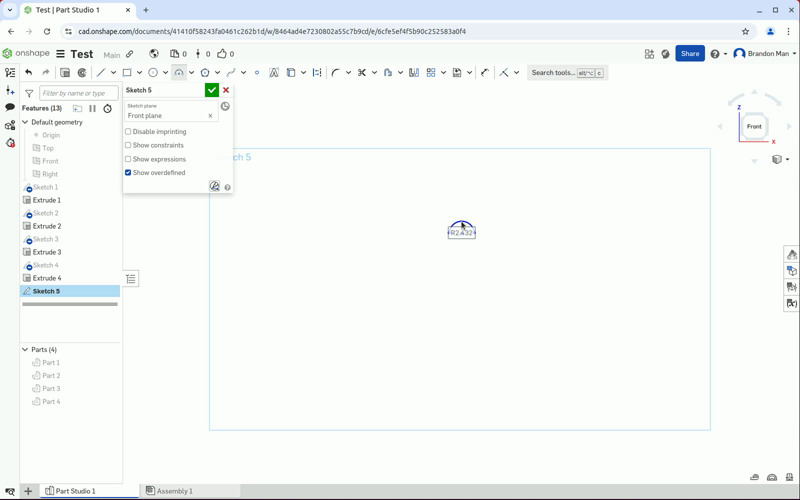
key(l)
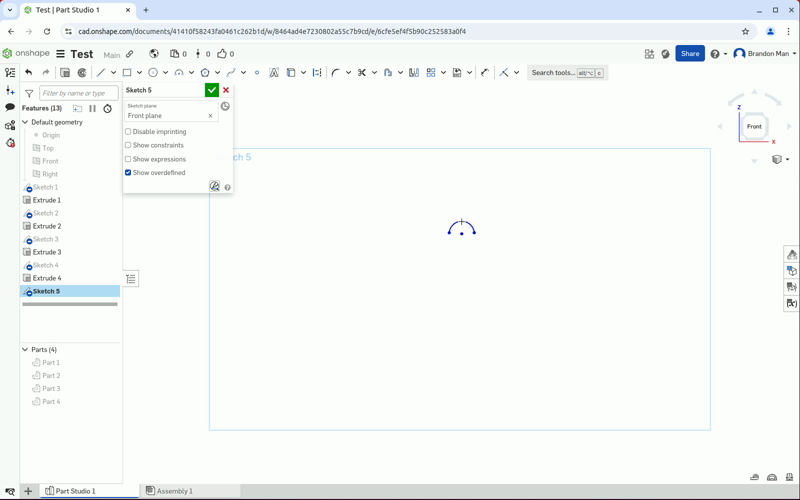
mouse_move(474, 232)
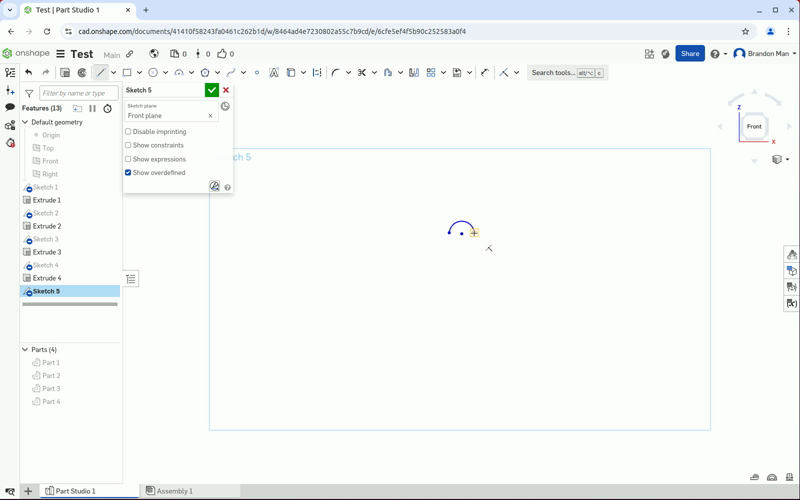
click(474, 232)
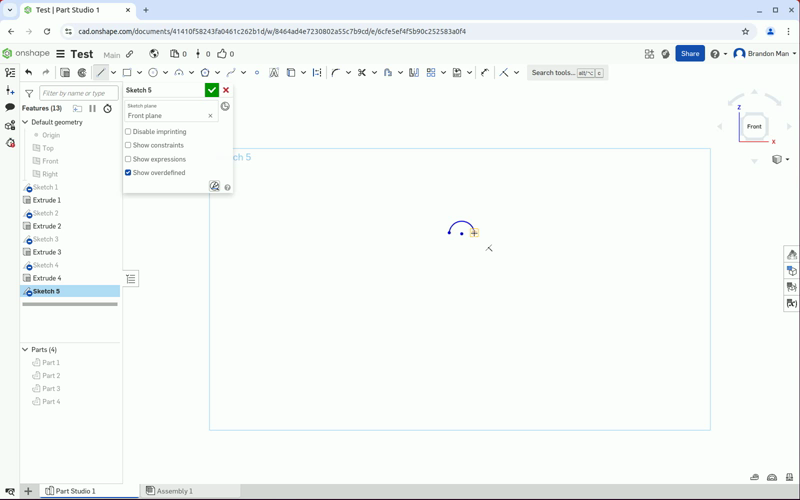
key_down(shift)
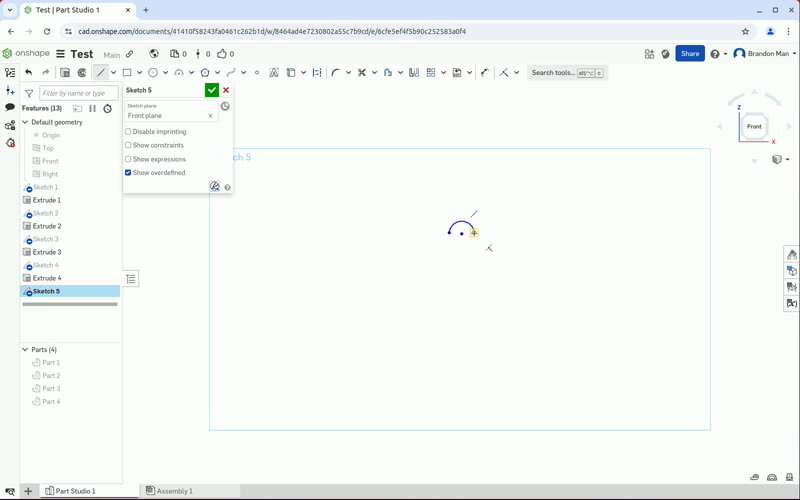
mouse_move(504, 232)
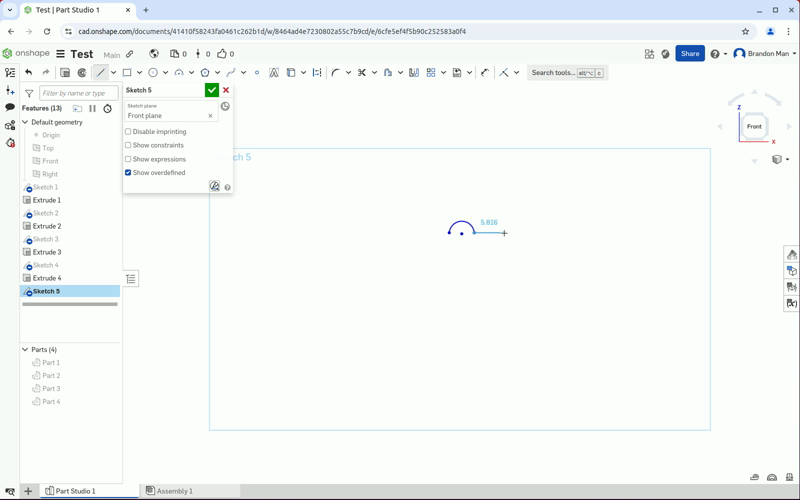
mouse_move(468, 193)
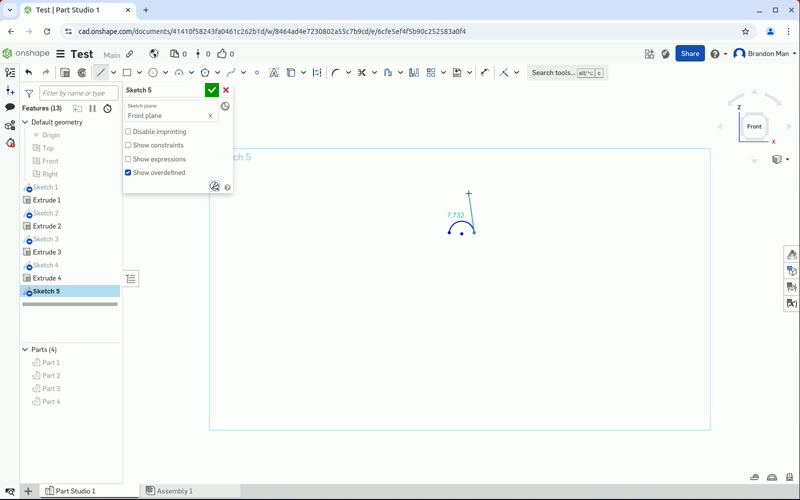
click(468, 193)
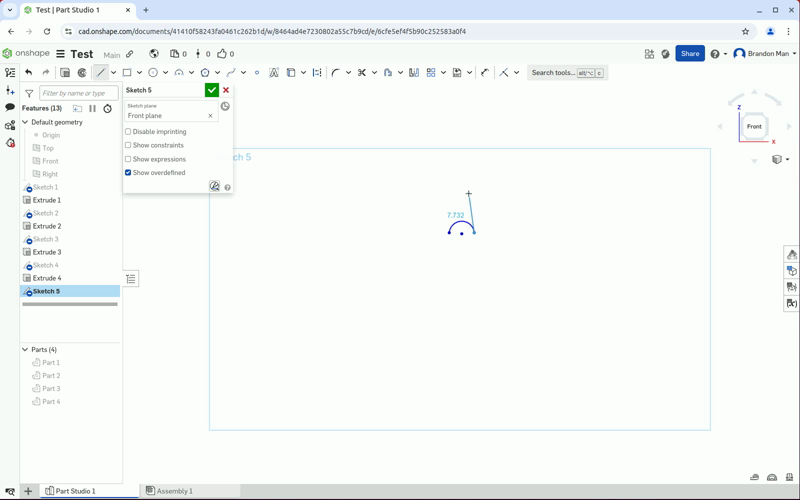
key_up(shift)
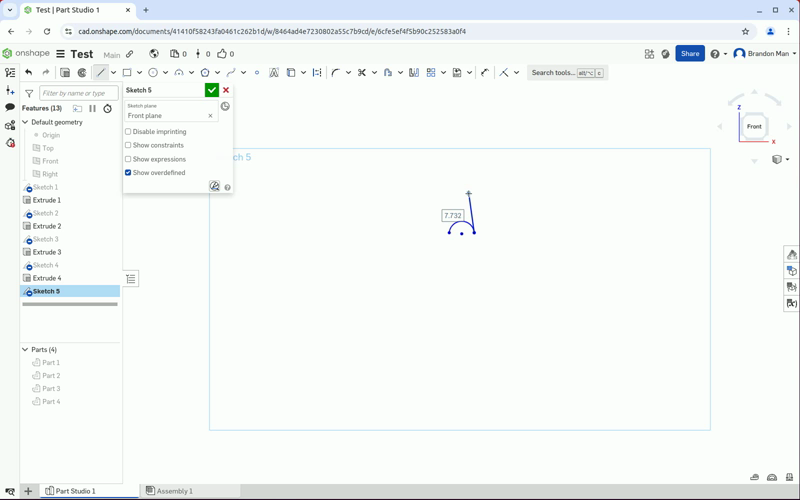
key(esc)
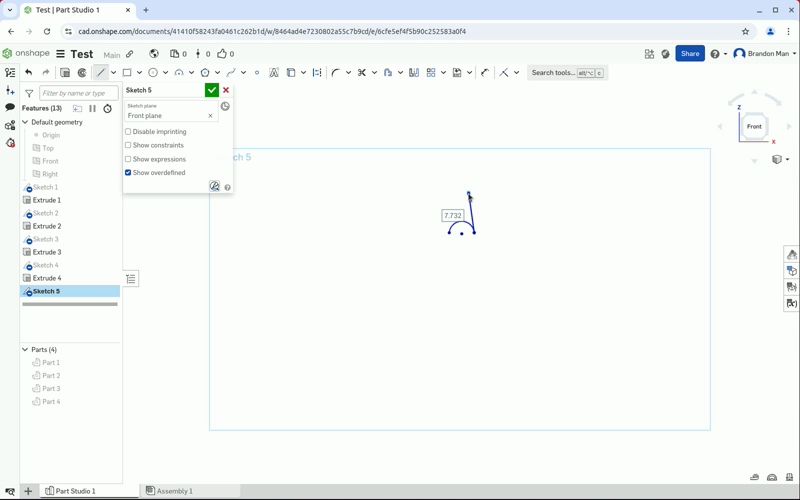
key(a)
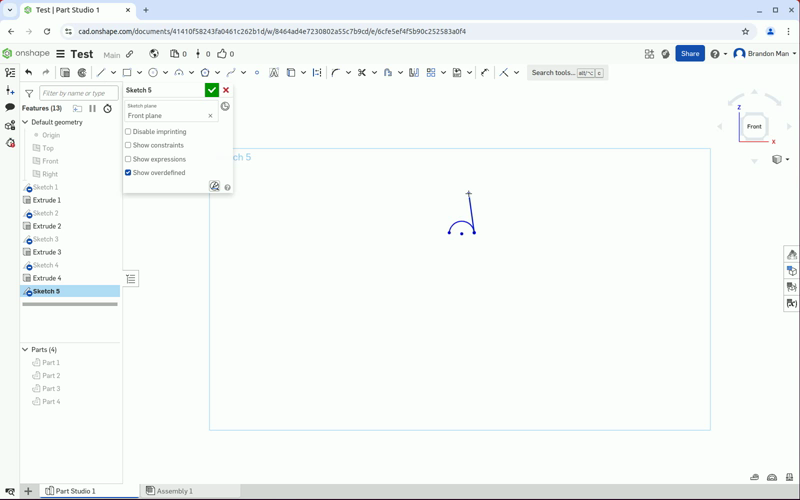
mouse_move(468, 193)
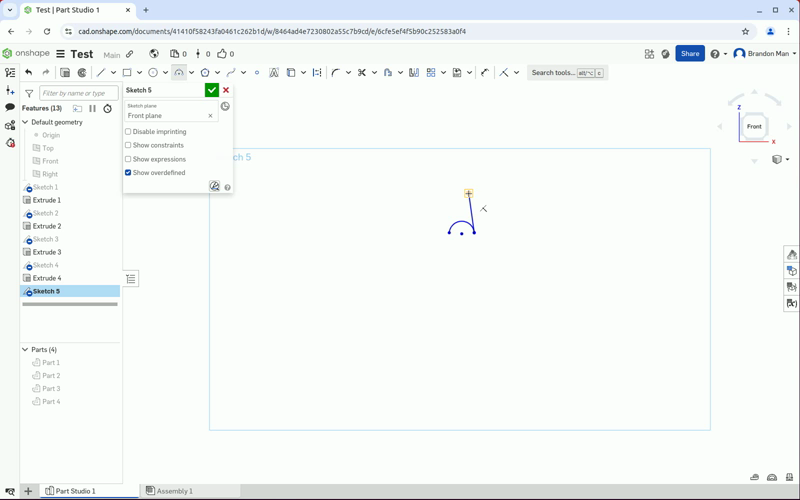
click(468, 193)
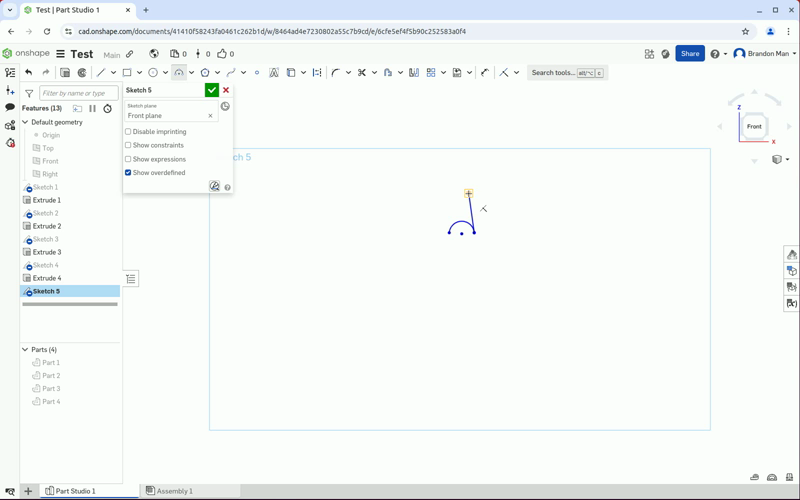
key_down(shift)
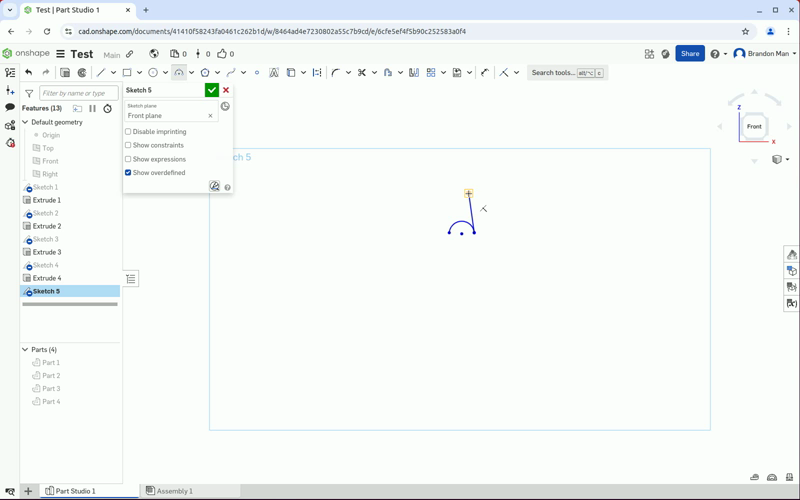
mouse_move(454, 193)
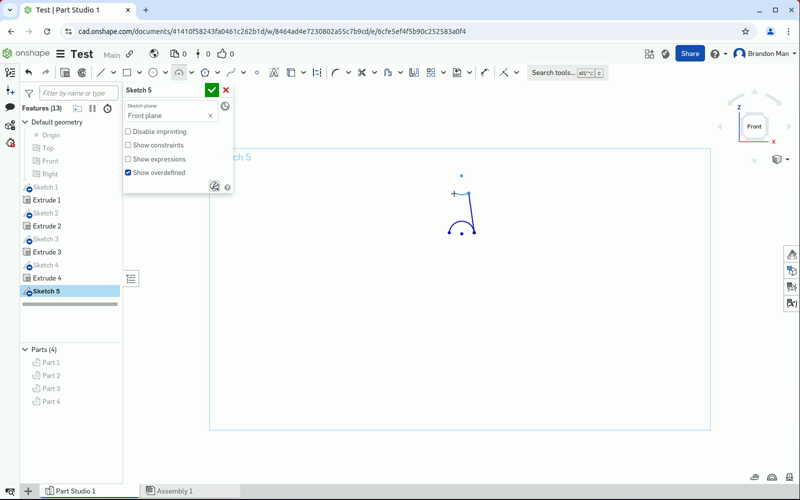
click(454, 193)
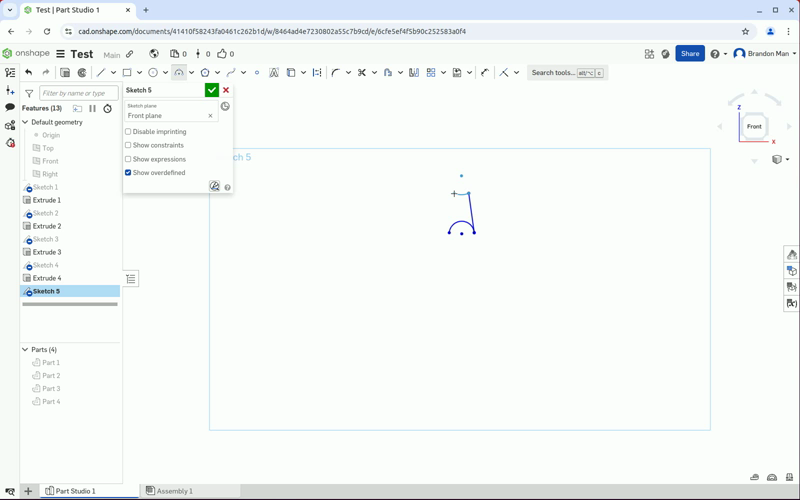
mouse_move(461, 201)
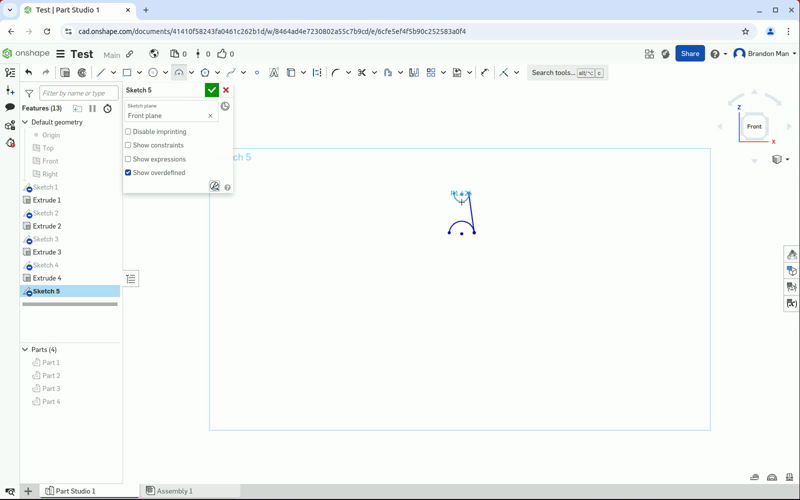
click(461, 201)
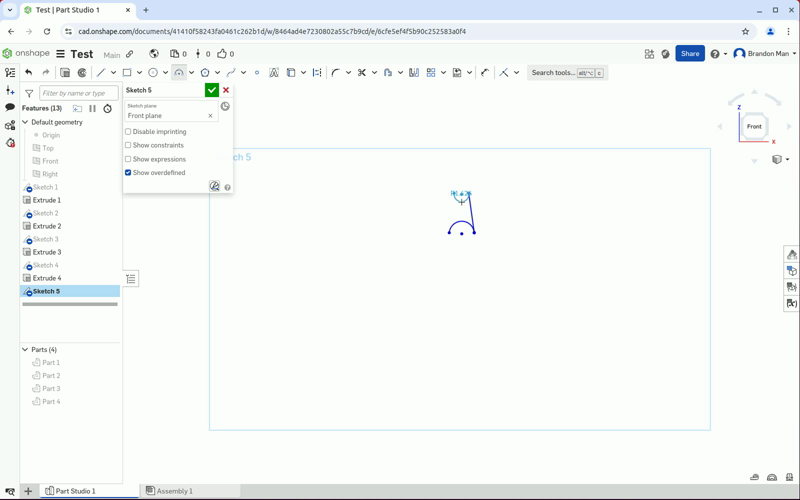
key_up(shift)
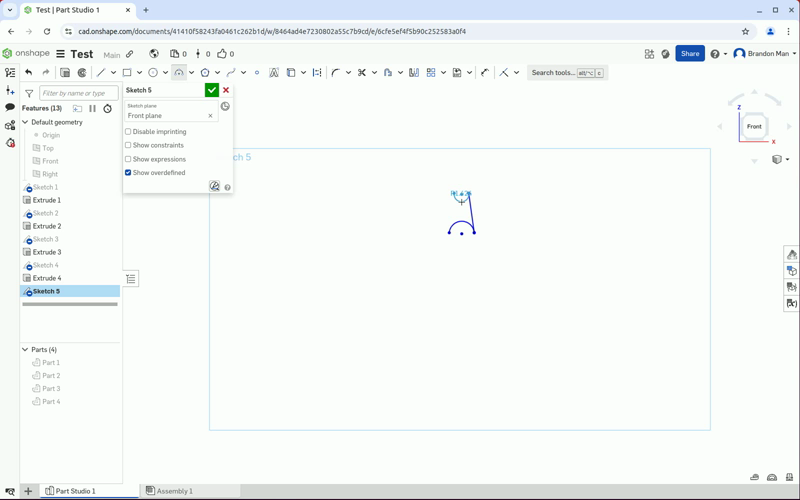
key(esc)
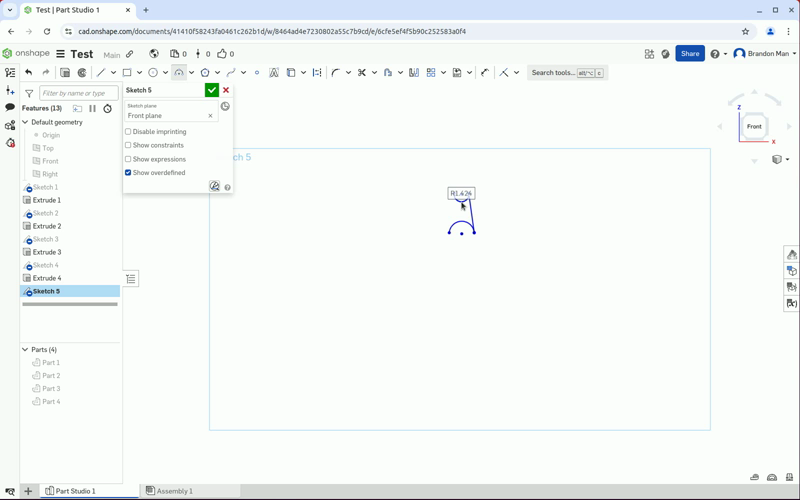
key(l)
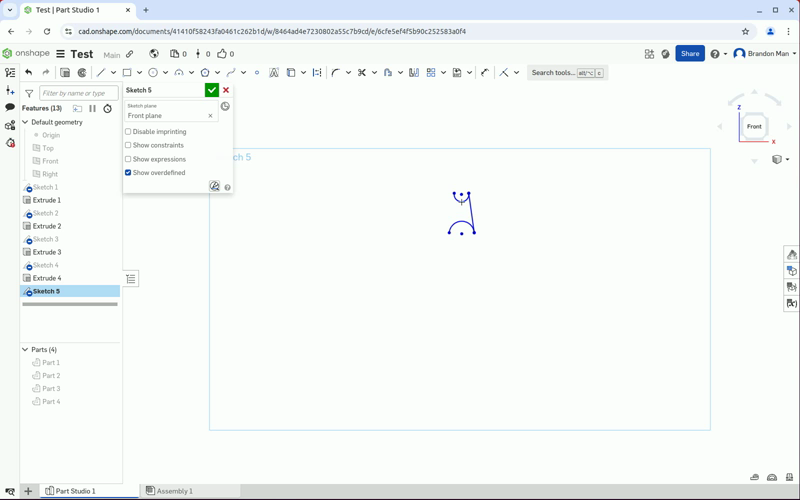
mouse_move(454, 193)
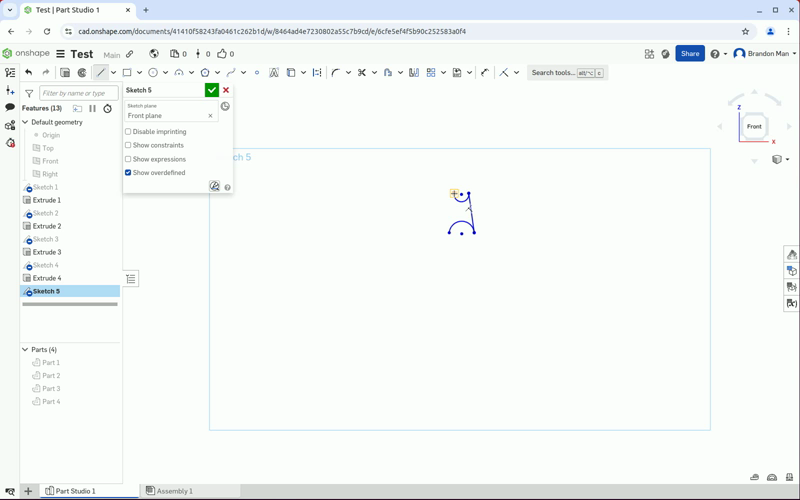
click(454, 193)
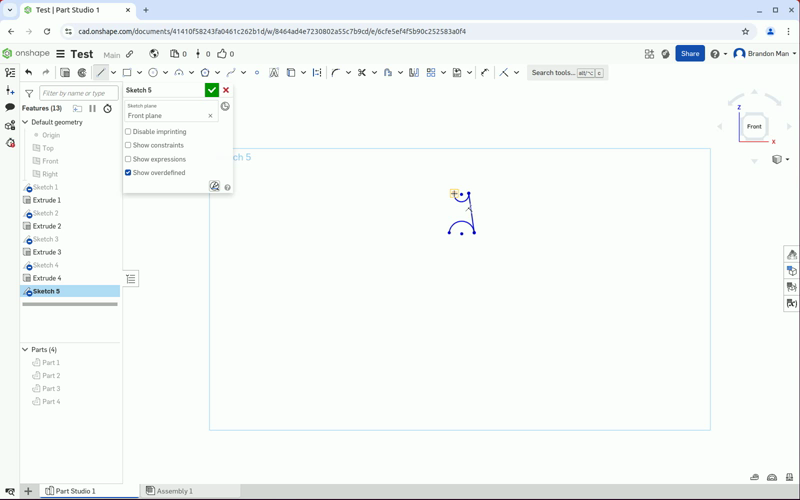
mouse_move(484, 193)
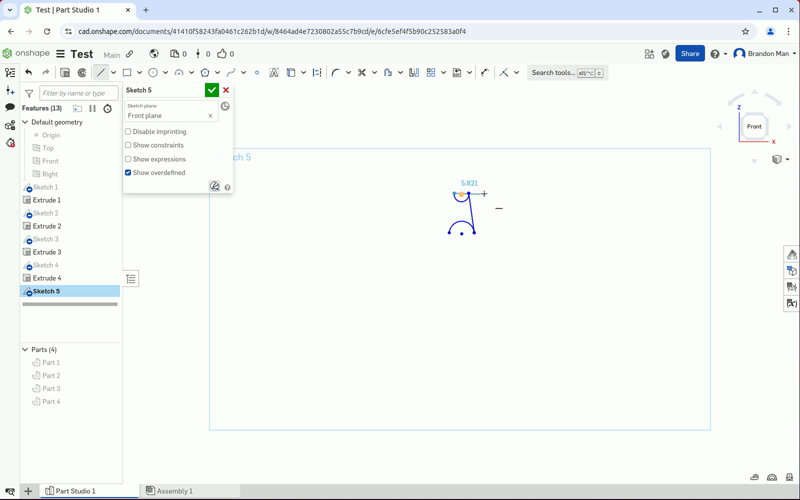
key_down(shift)
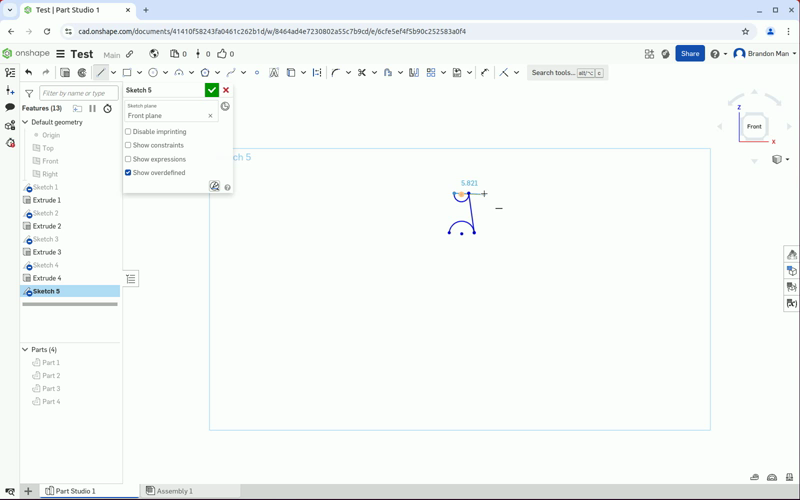
mouse_move(449, 232)
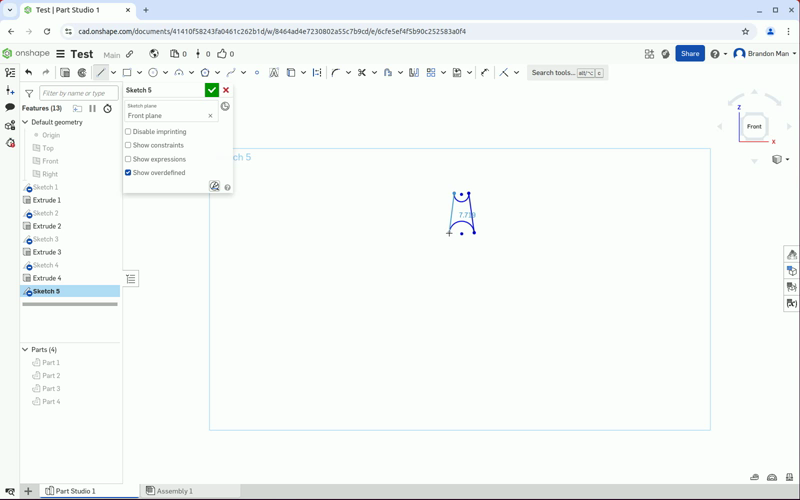
key_up(shift)
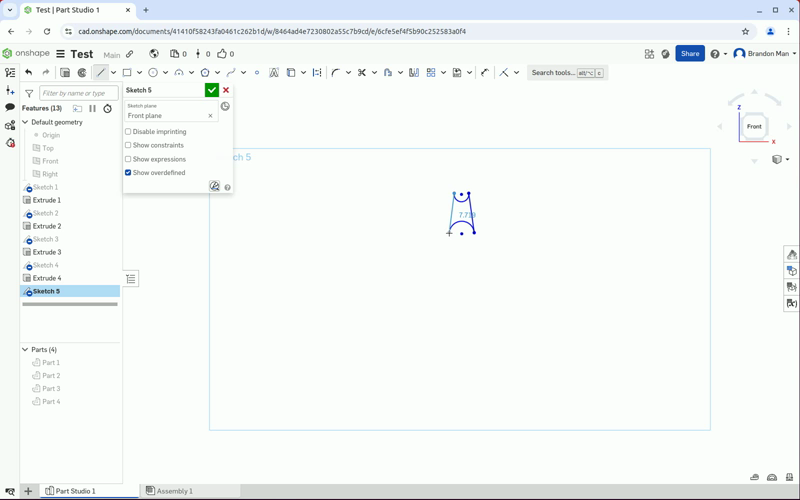
click(449, 232)
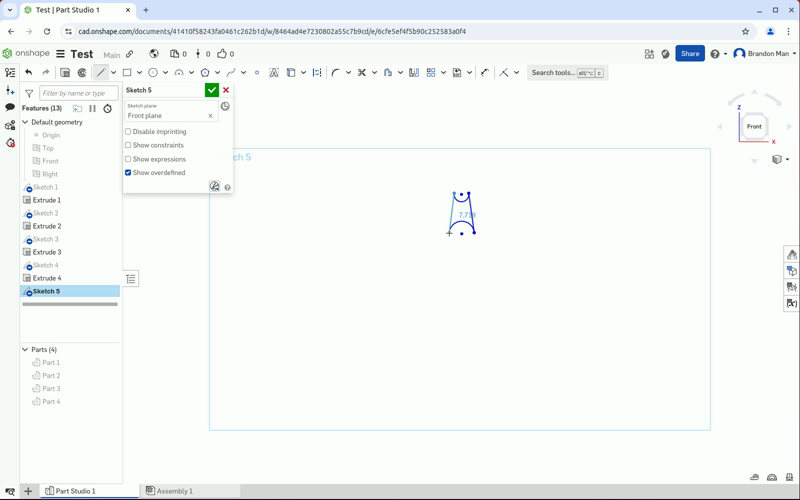
key(esc)
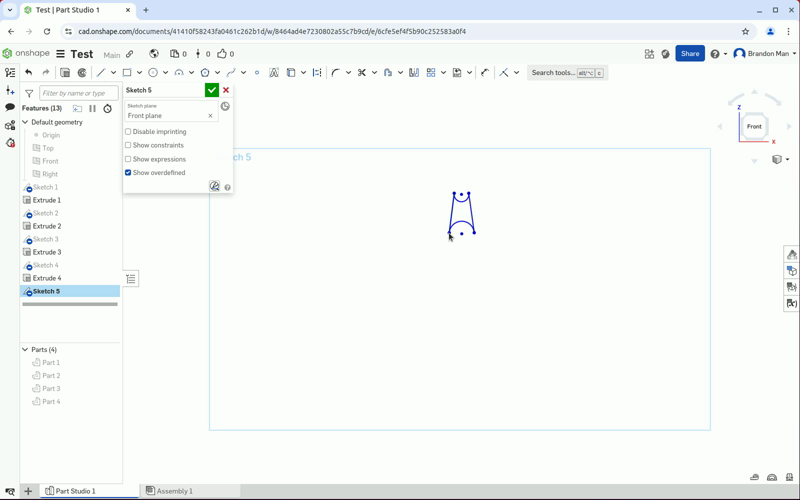
key(c)
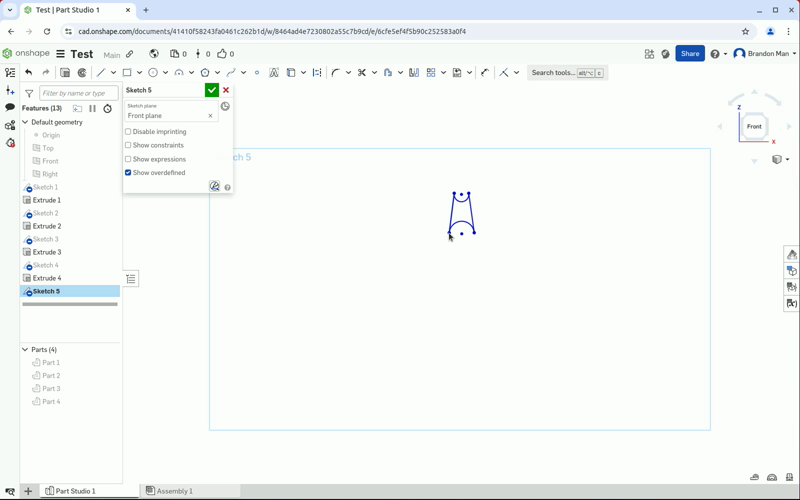
key_down(shift)
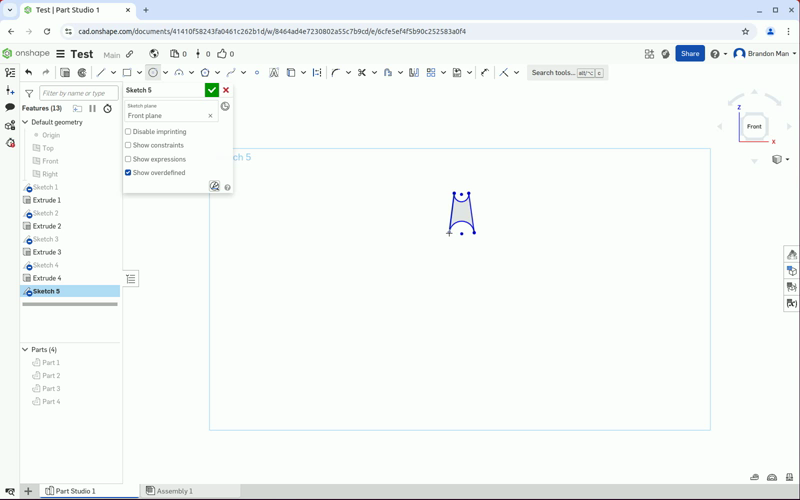
mouse_move(458, 207)
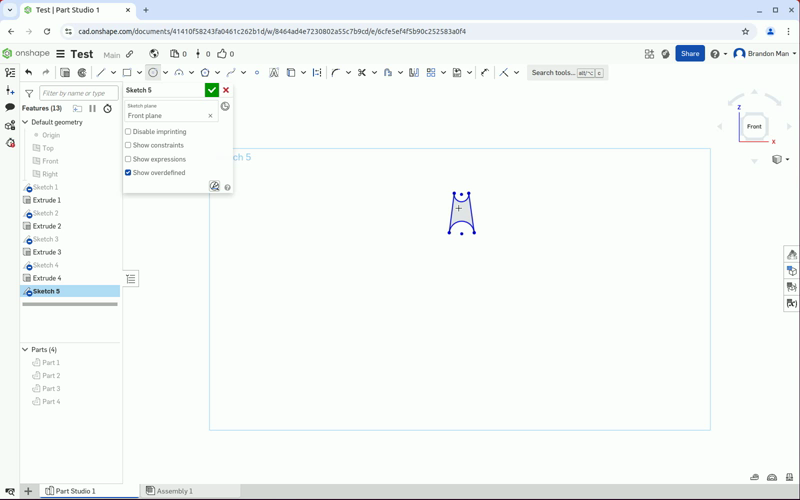
click(458, 207)
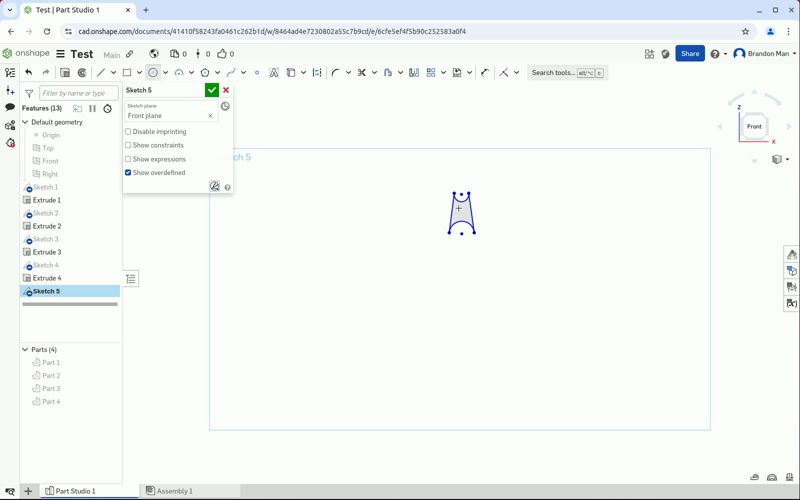
key_up(shift)
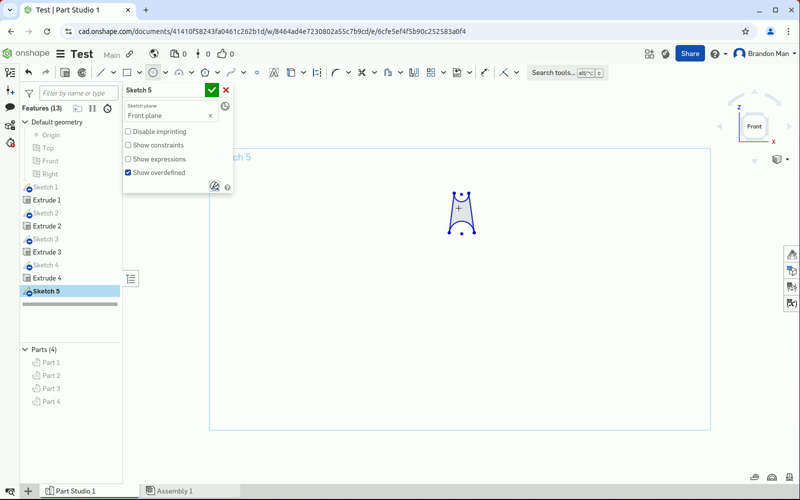
mouse_move(461, 207)
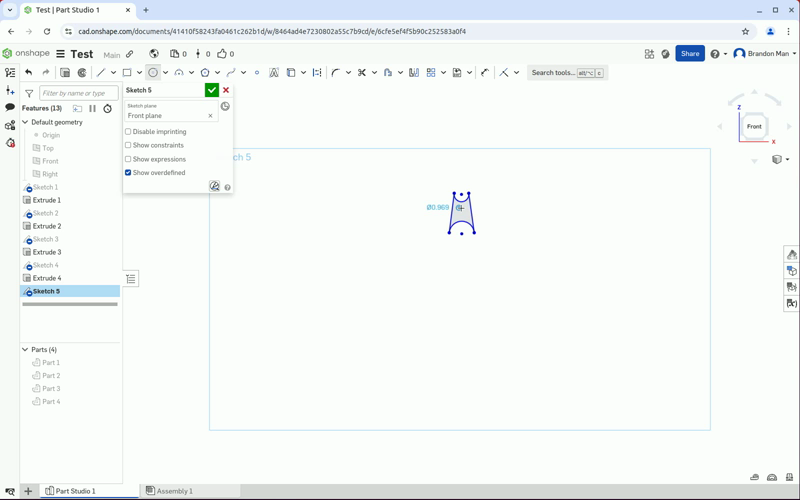
scroll(6)
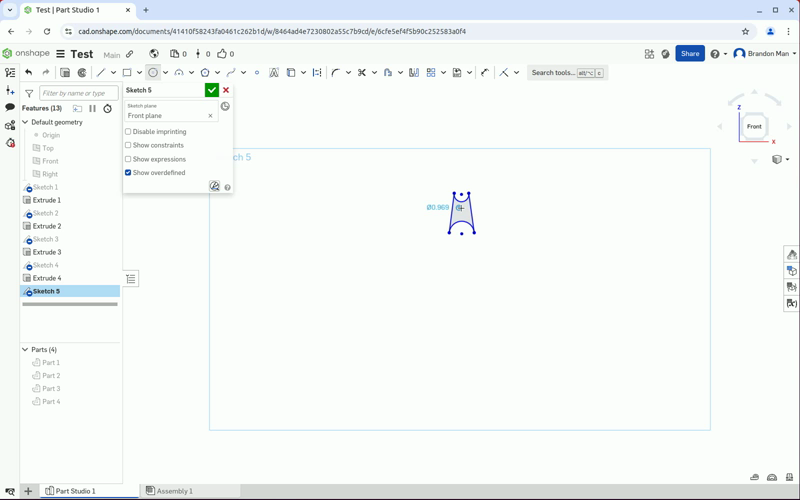
scroll(6)
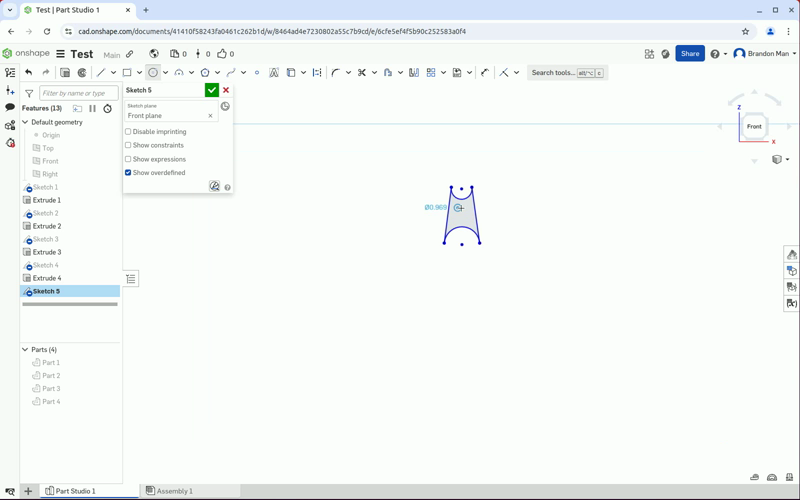
scroll(6)
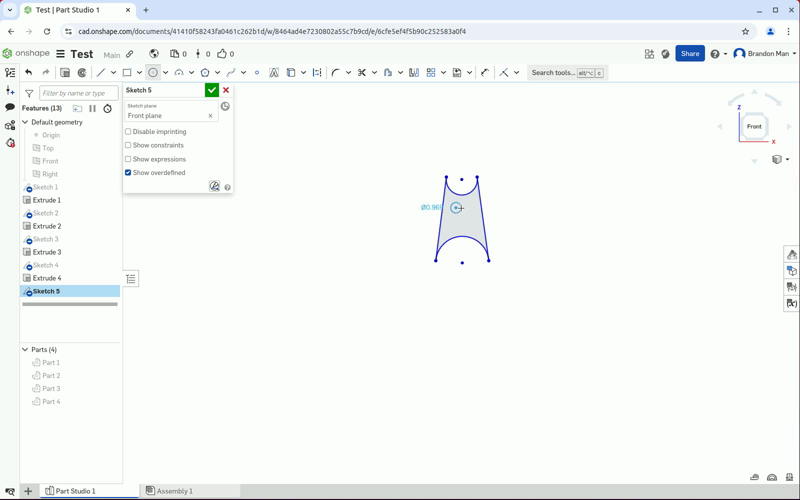
scroll(6)
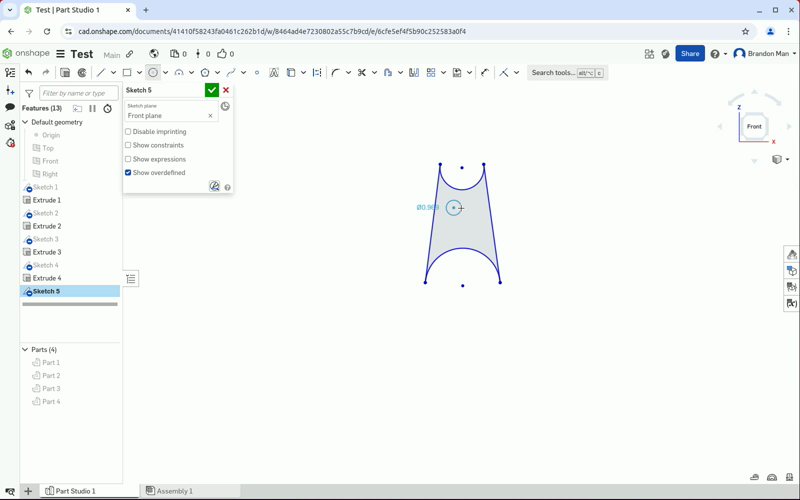
scroll(6)
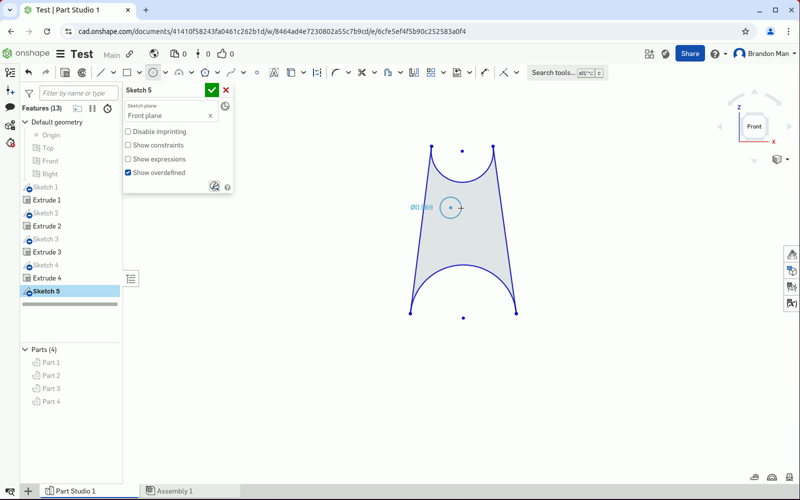
scroll(6)
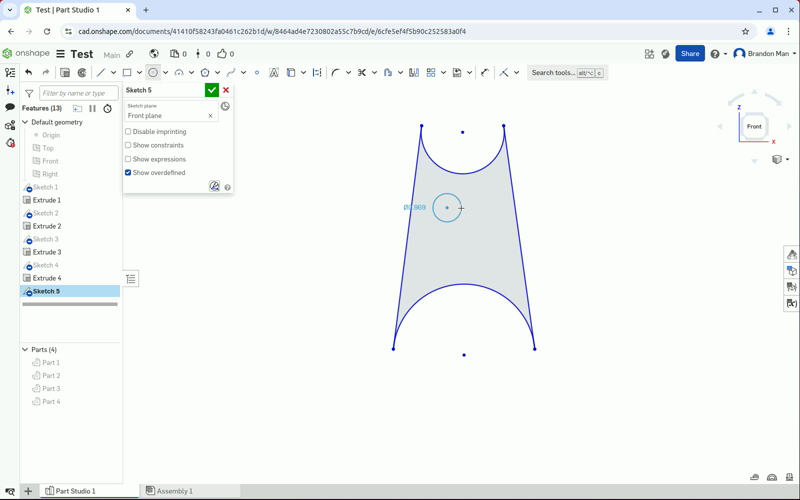
scroll(6)
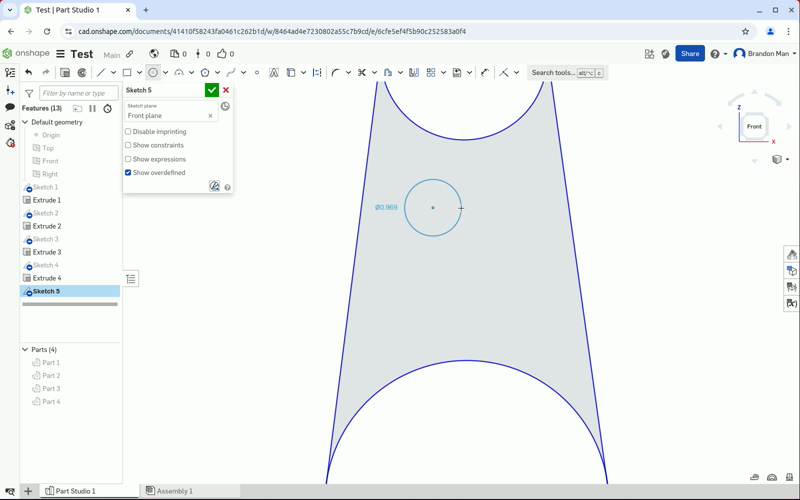
click(461, 207)
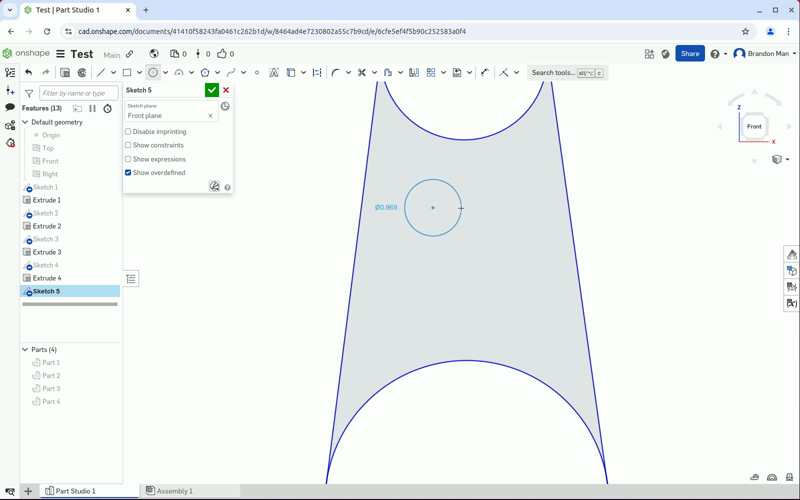
scroll(-6)
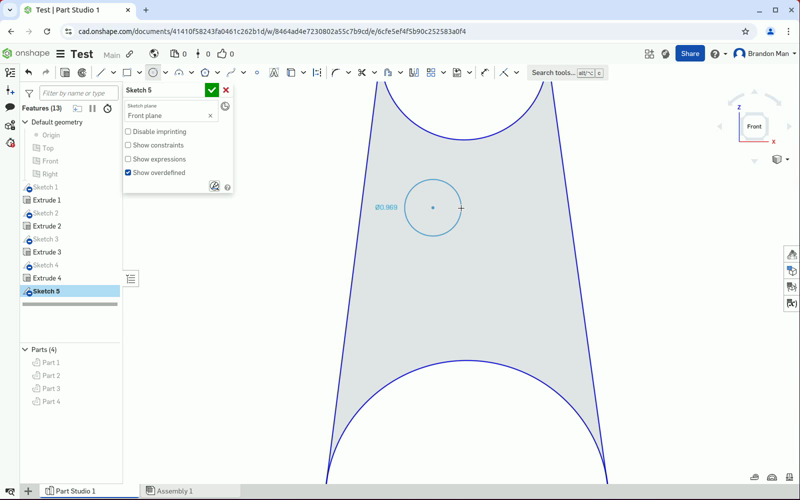
scroll(-6)
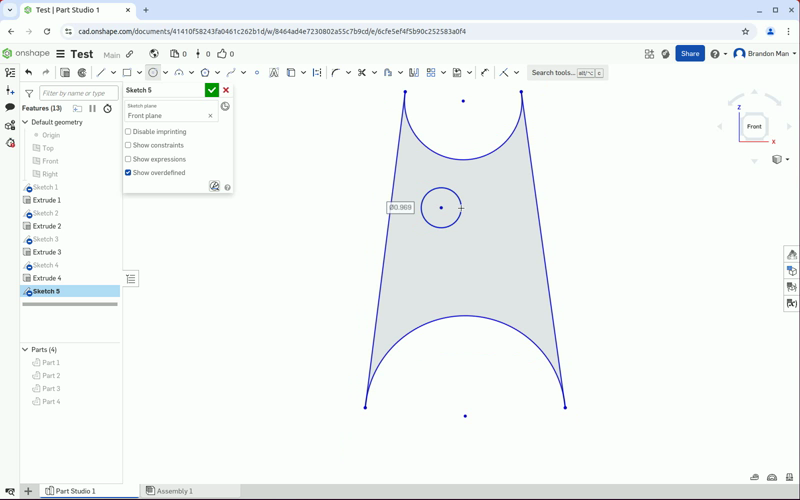
scroll(-6)
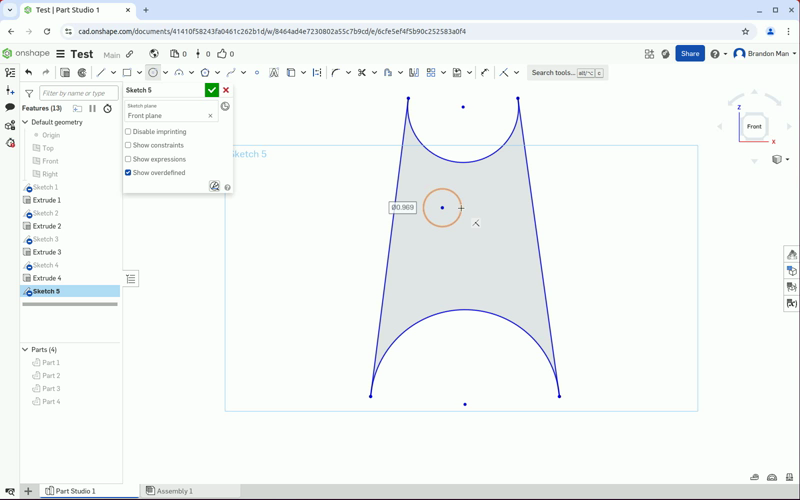
scroll(-6)
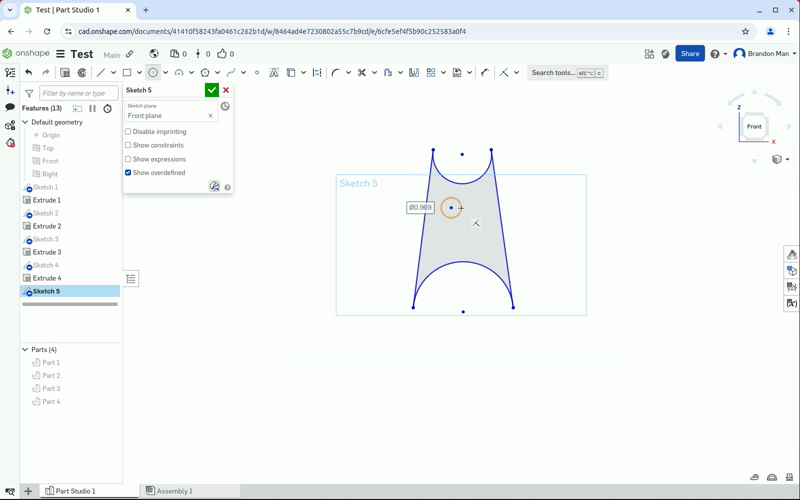
scroll(-6)
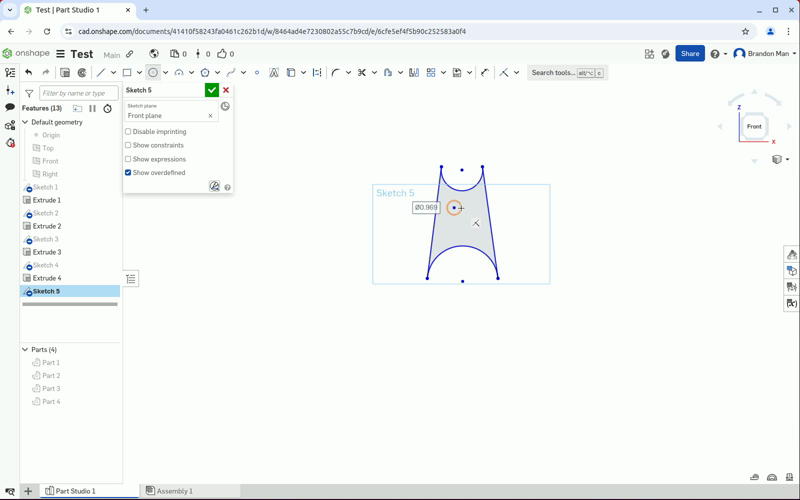
scroll(-6)
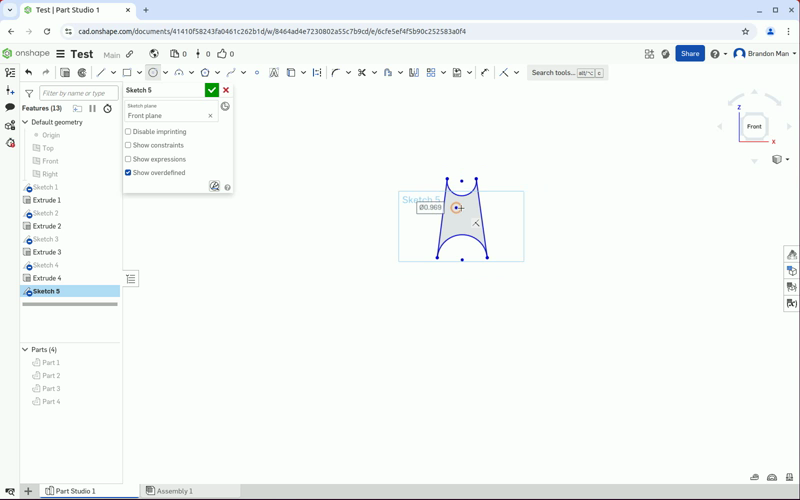
scroll(-6)
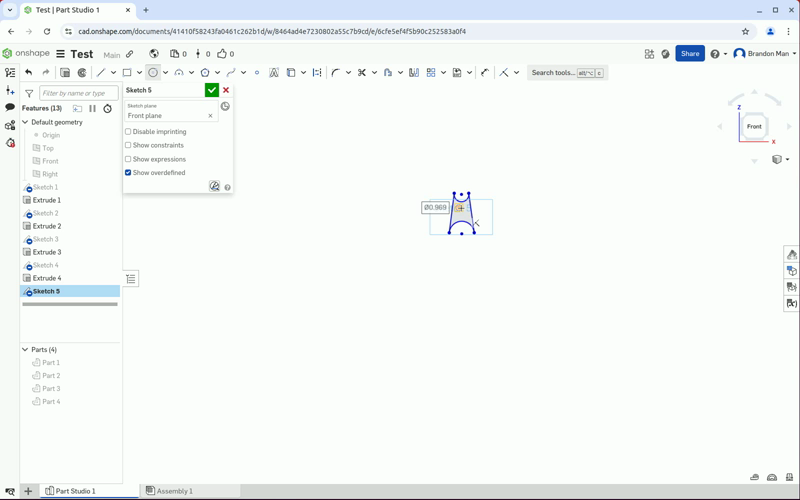
key(esc)
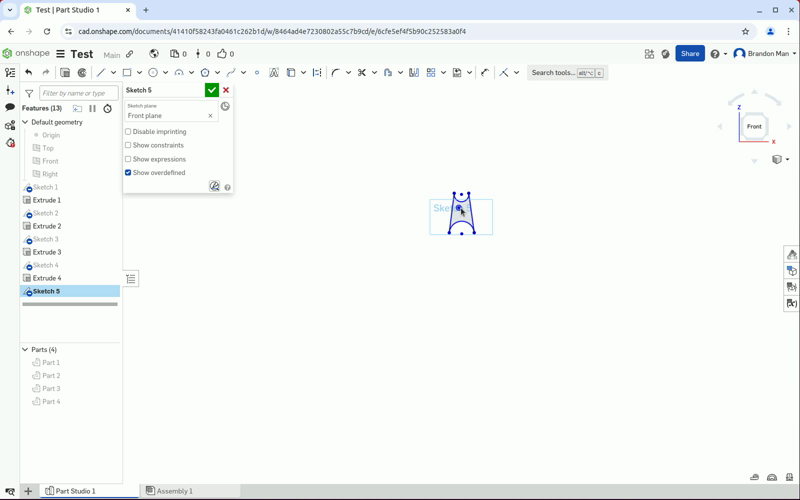
mouse_move(462, 213)
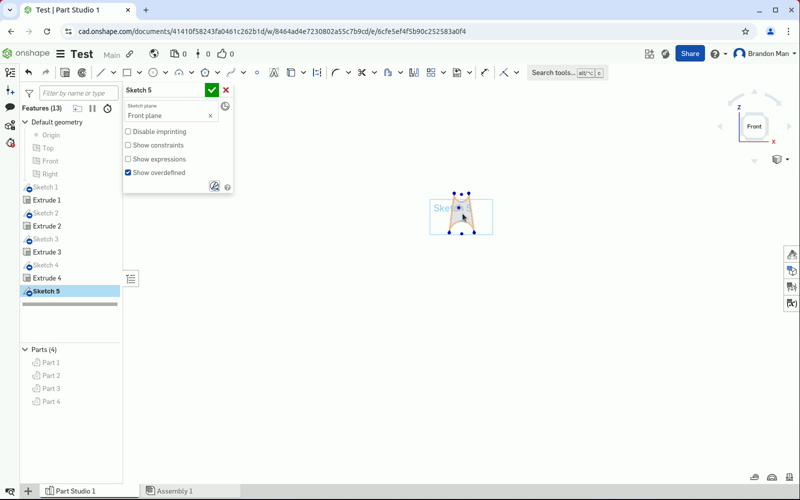
scroll(6)
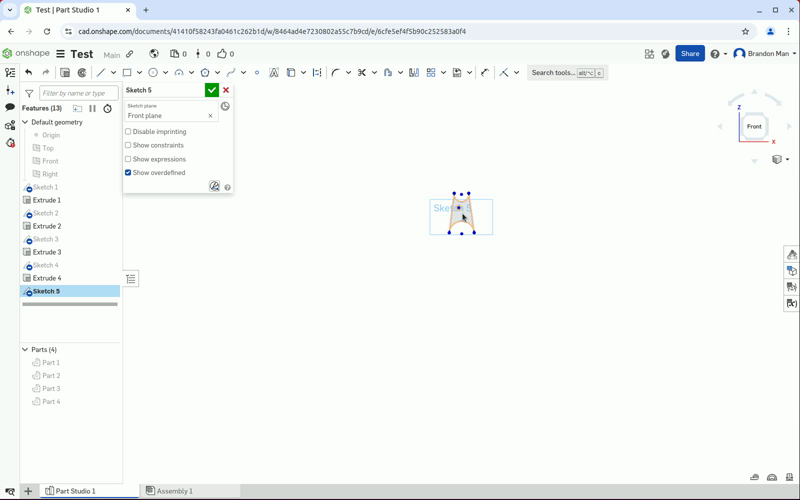
scroll(6)
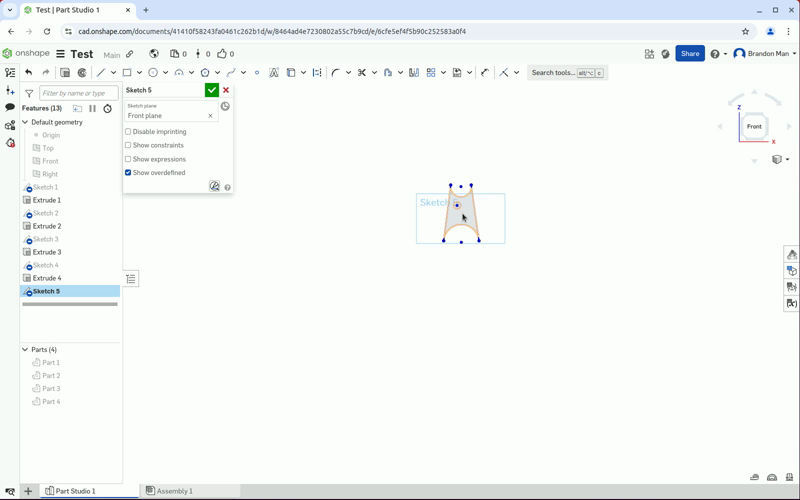
scroll(6)
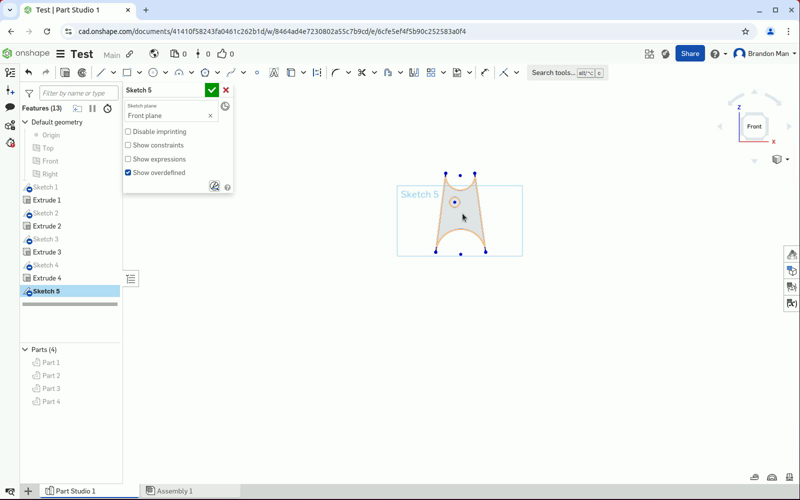
scroll(6)
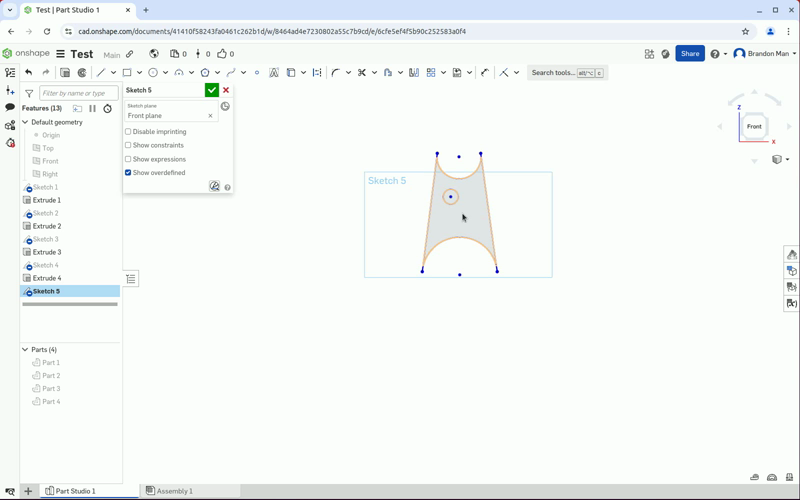
scroll(6)
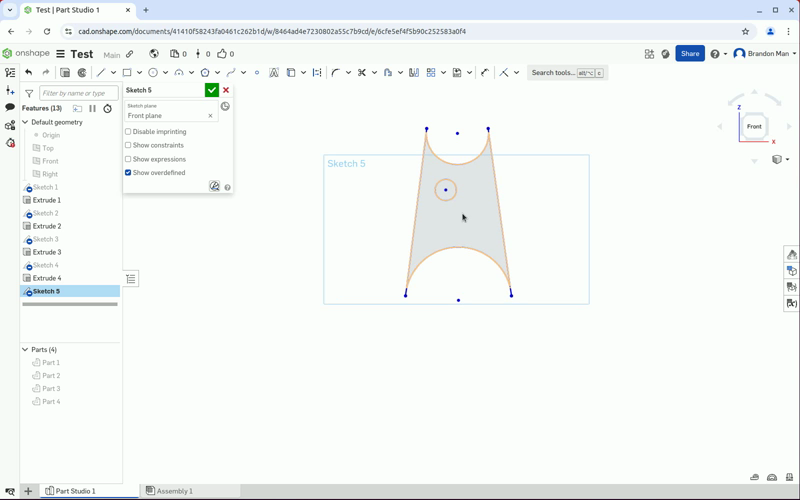
scroll(6)
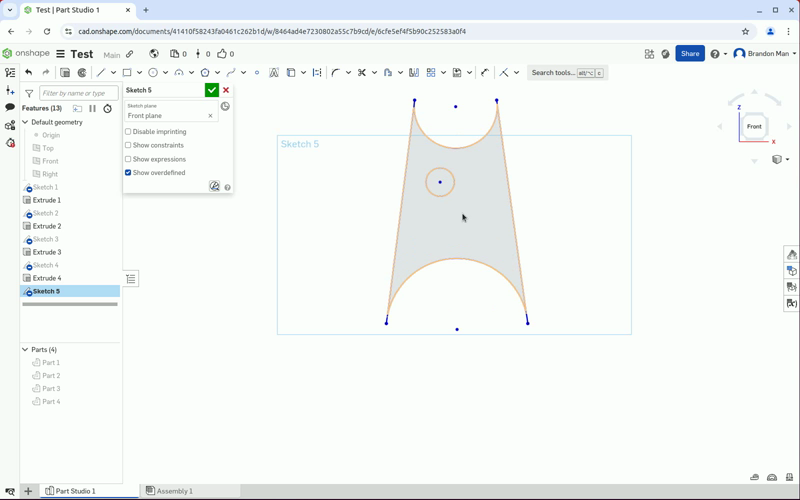
scroll(6)
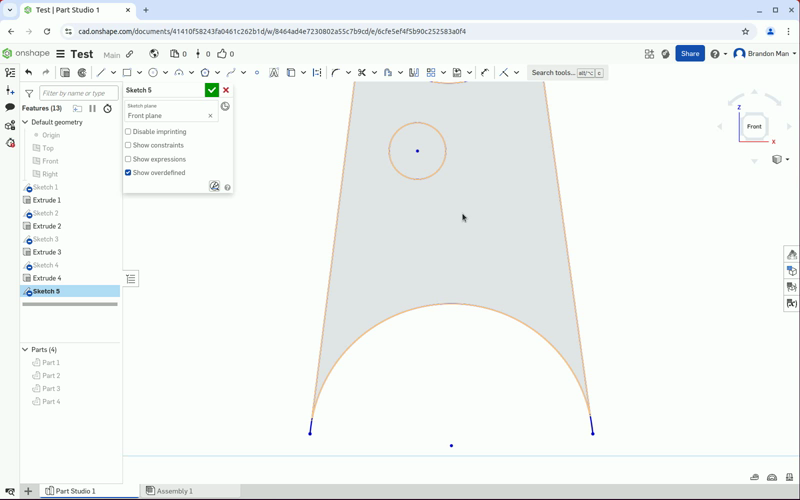
click(462, 213)
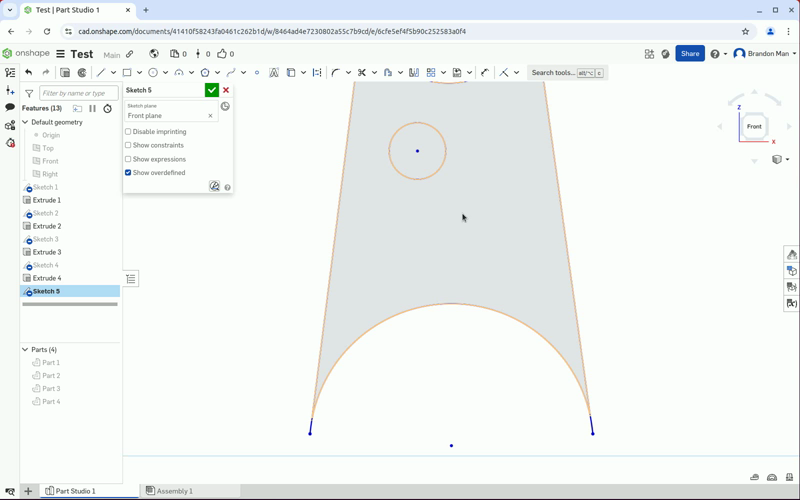
scroll(-6)
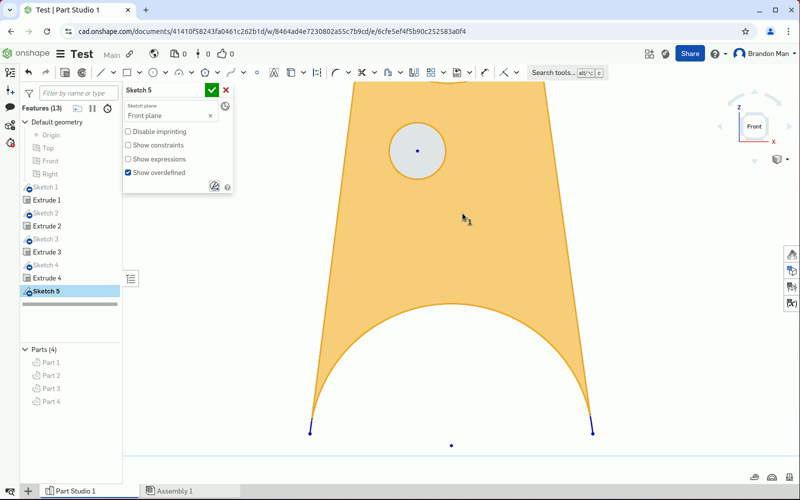
scroll(-6)
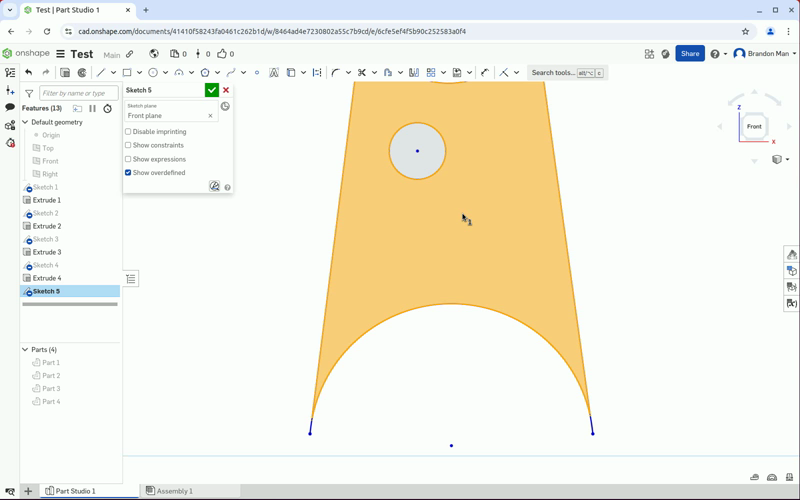
scroll(-6)
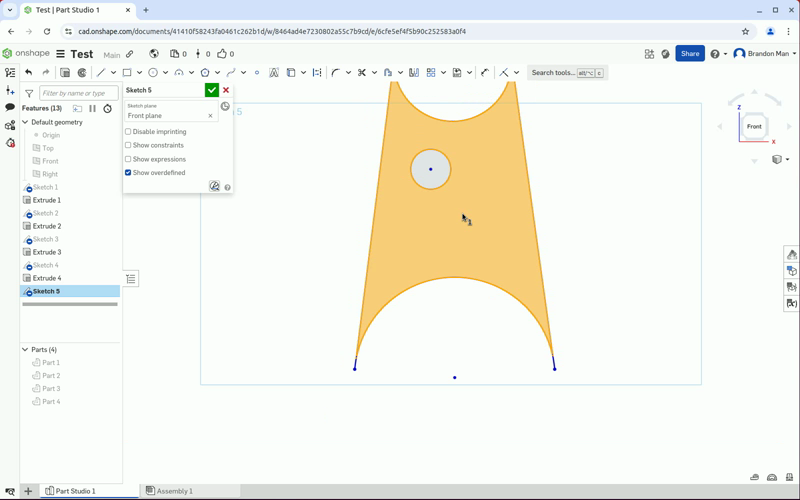
scroll(-6)
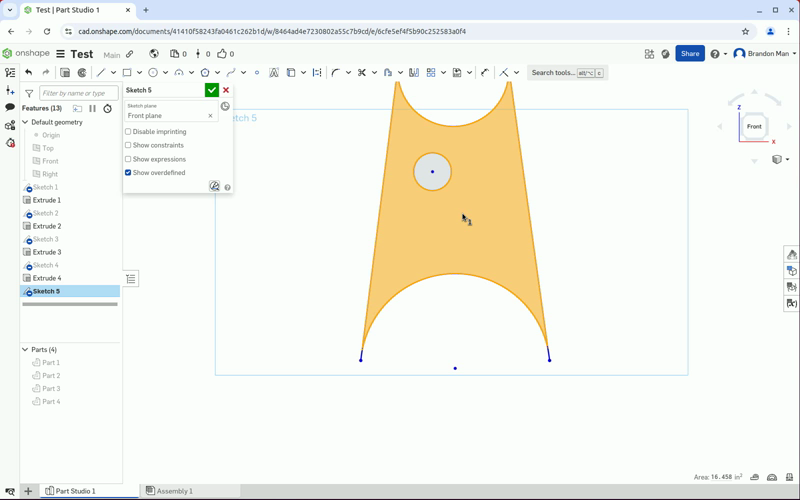
scroll(-6)
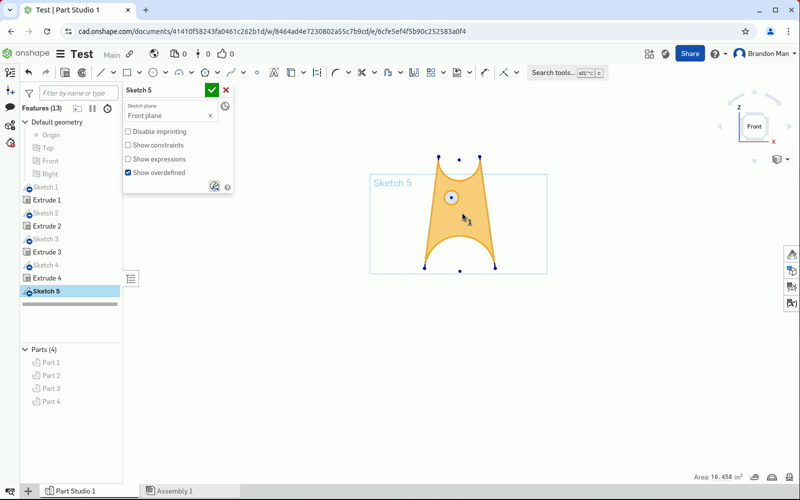
scroll(-6)
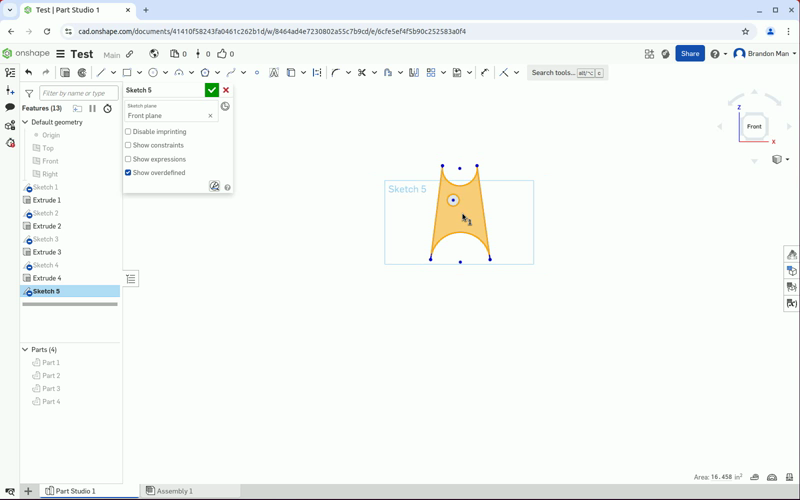
scroll(-6)
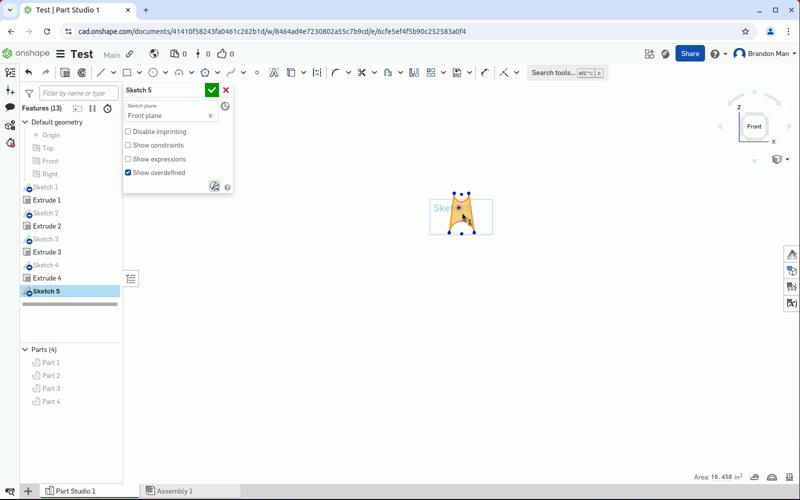
mouse_move(73, 352)
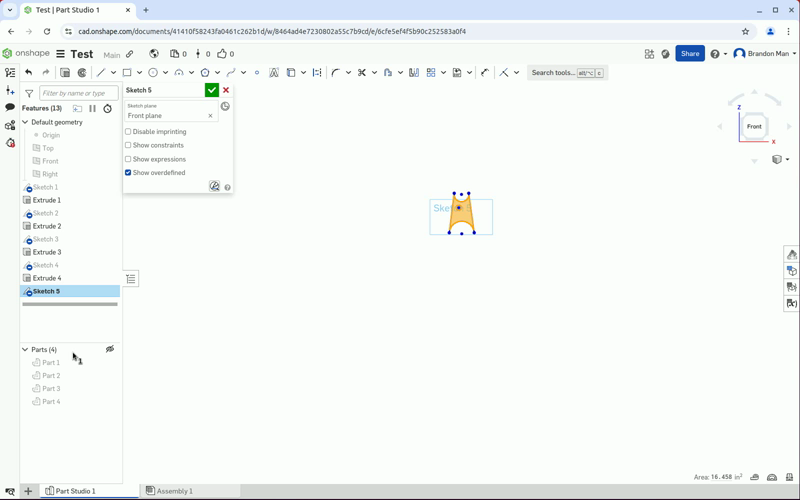
key(shift+y)
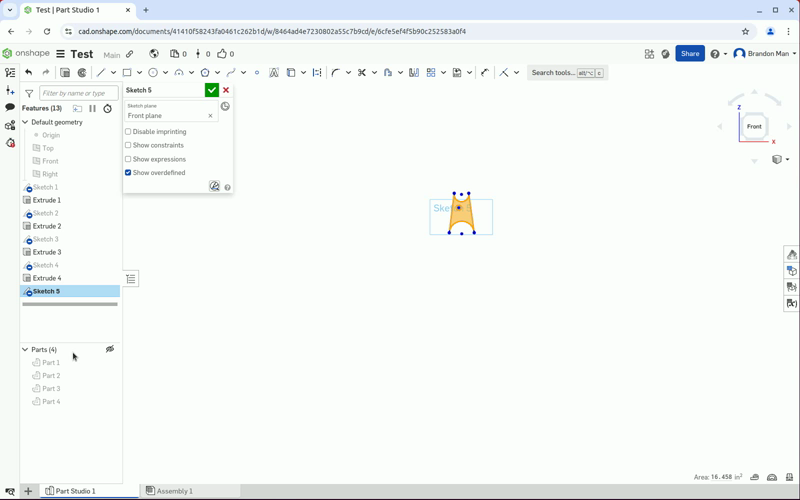
key(shift+e)
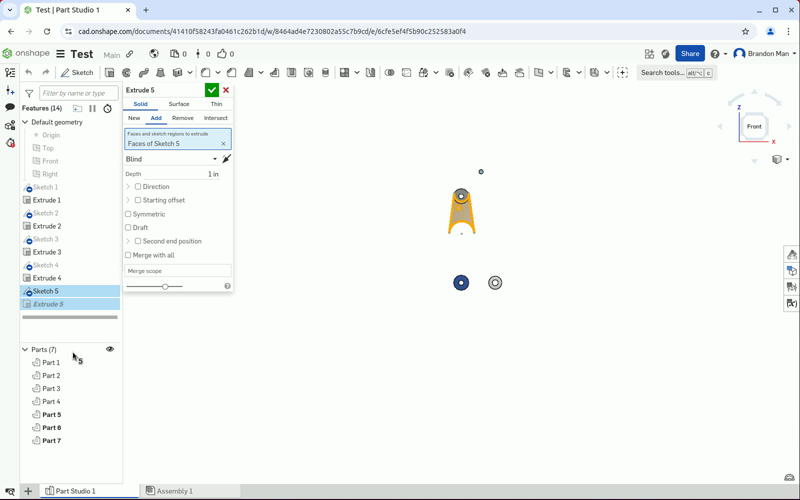
mouse_move(143, 106)
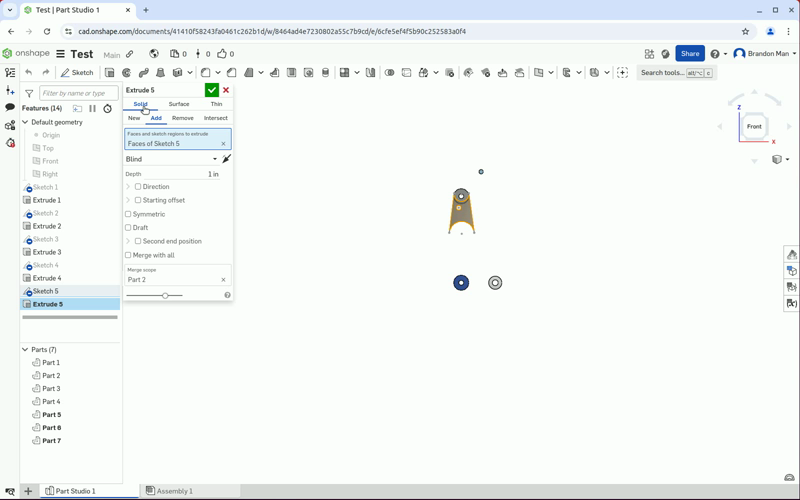
click(143, 106)
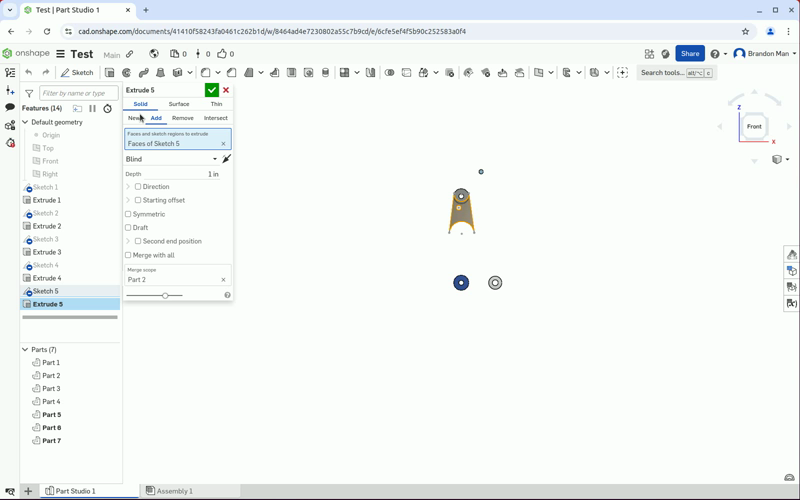
mouse_move(137, 120)
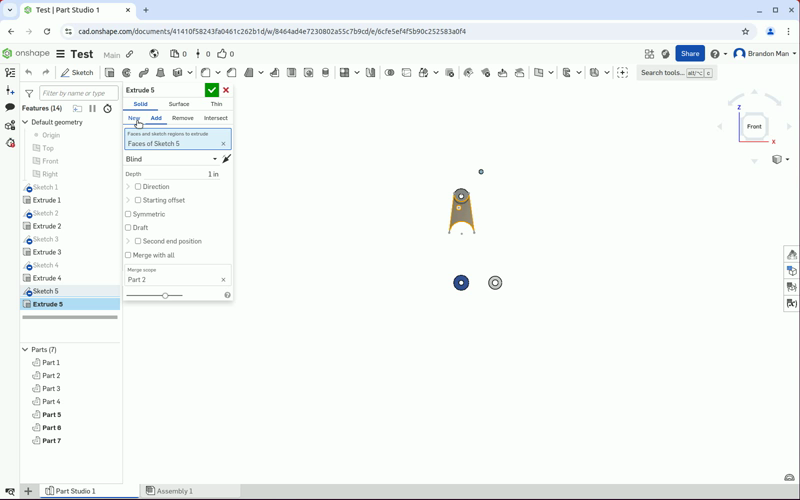
click(137, 120)
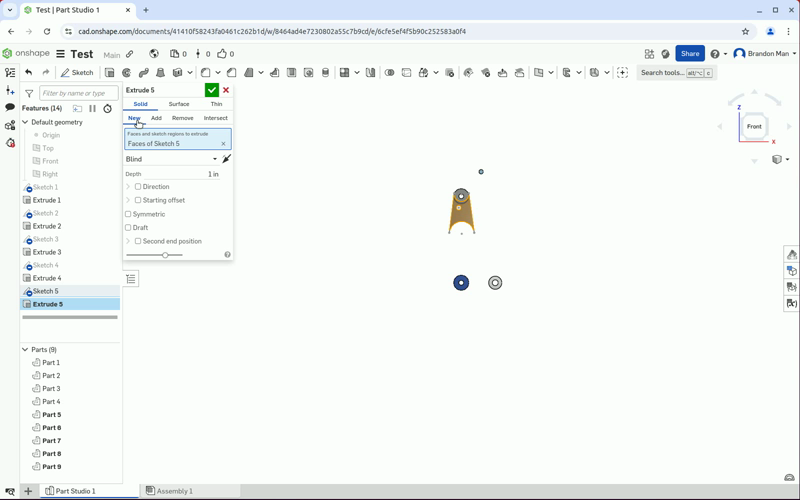
key(tab, 4)
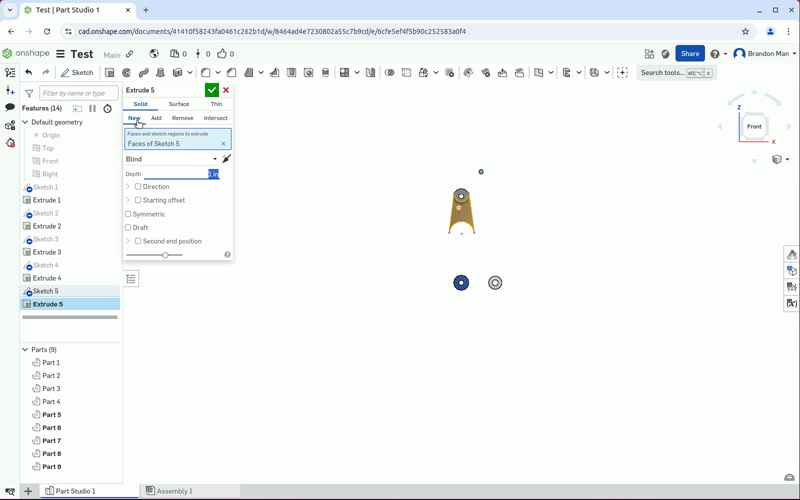
text(4.092)
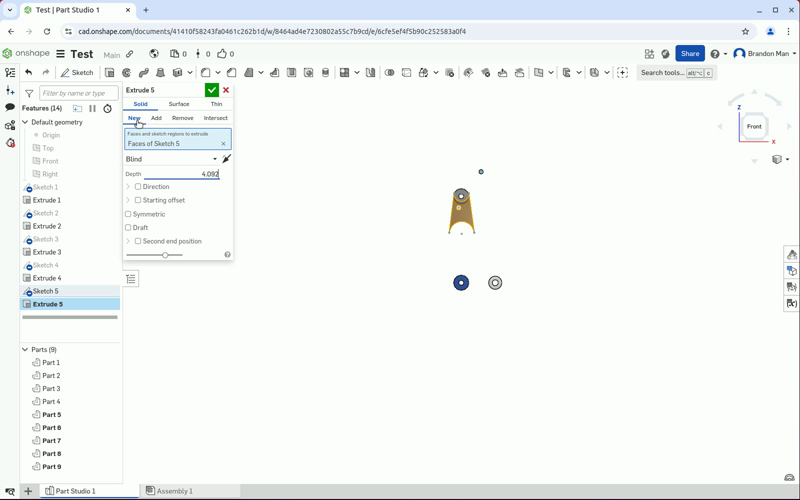
key(enter)
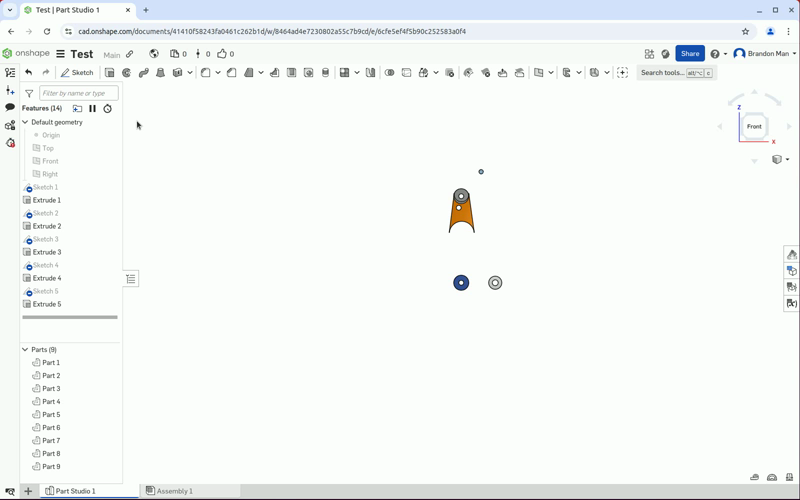
key(shift+h)
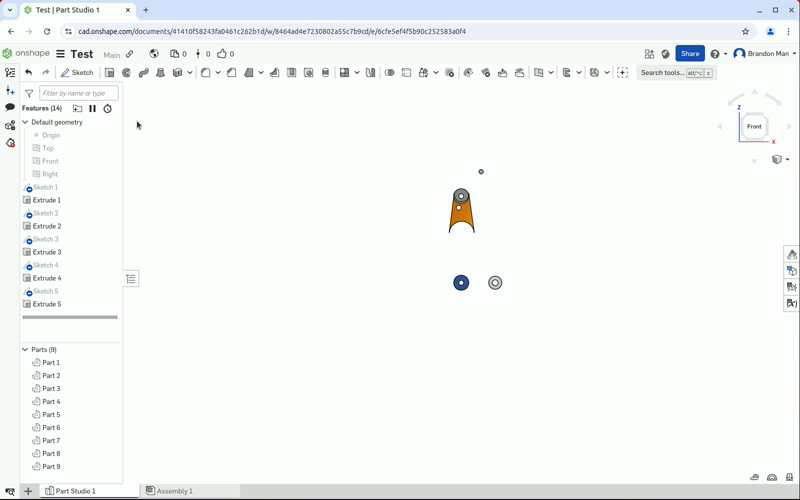
key(shift+h)
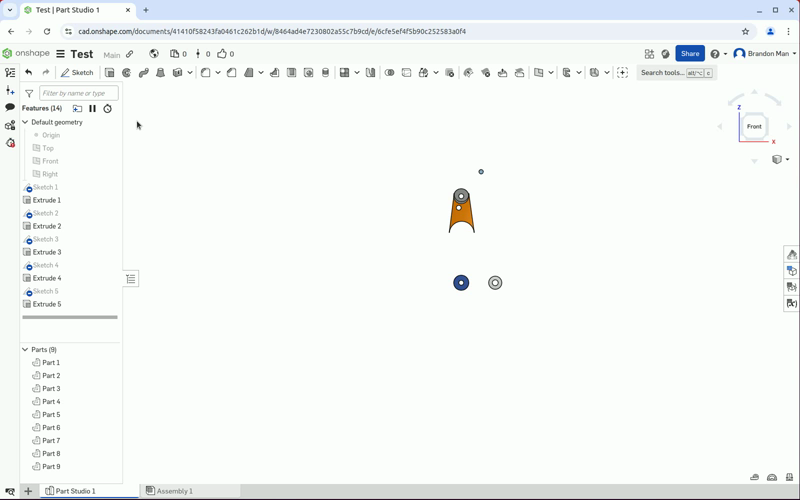
mouse_move(73, 189)
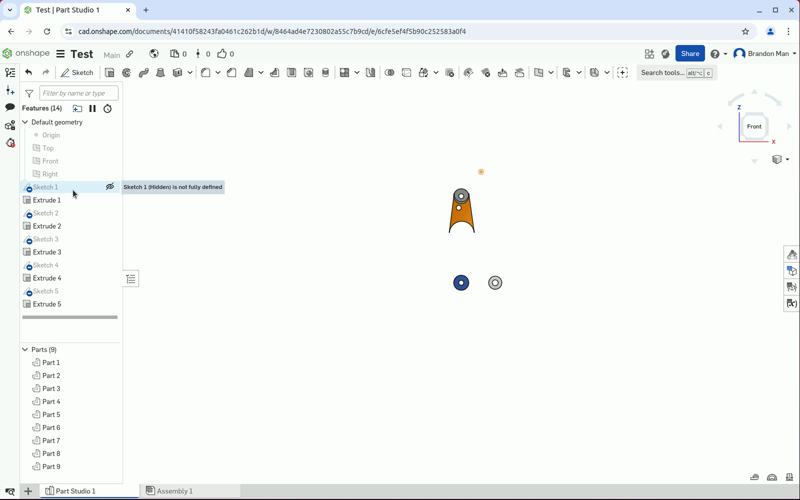
click(73, 189)
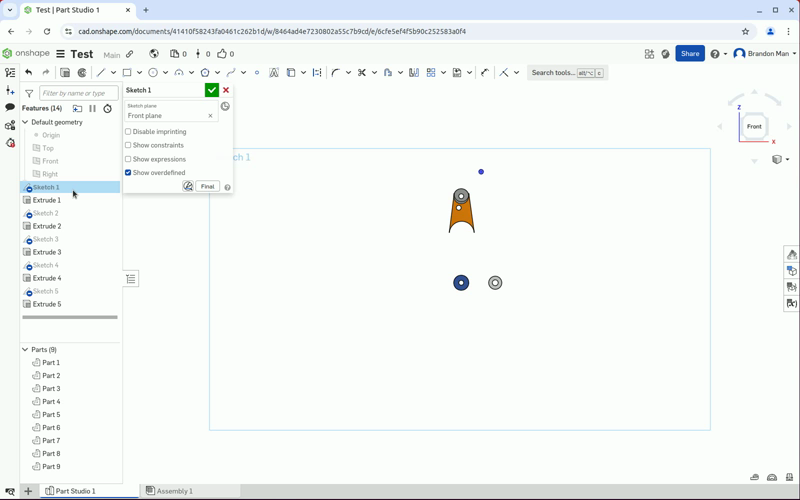
mouse_move(229, 92)
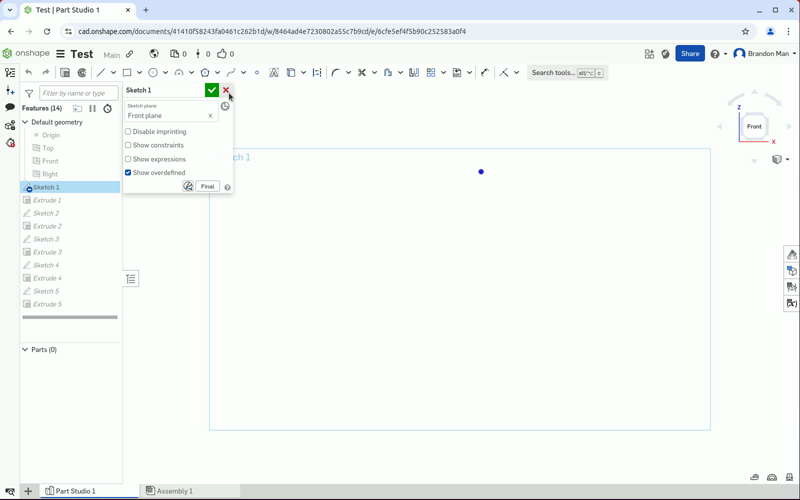
click(229, 92)
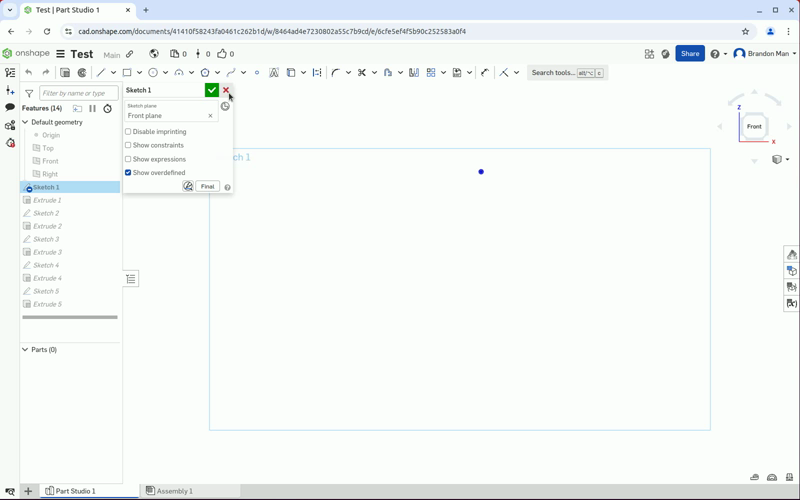
key(shift+s)
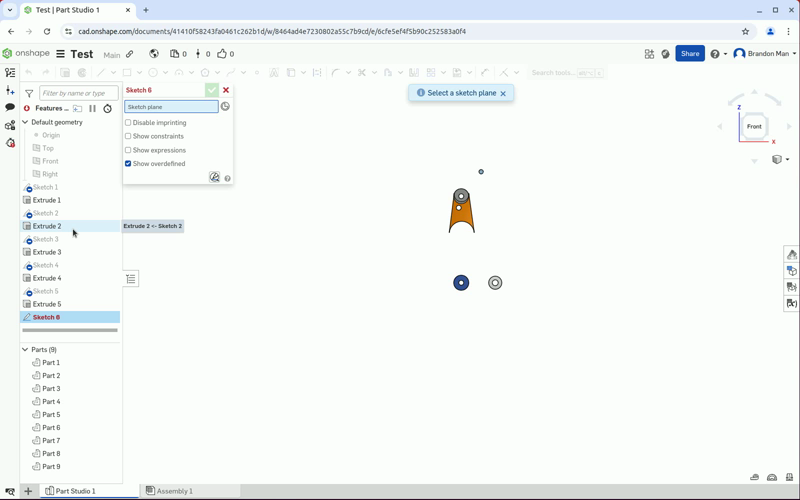
scroll(3)
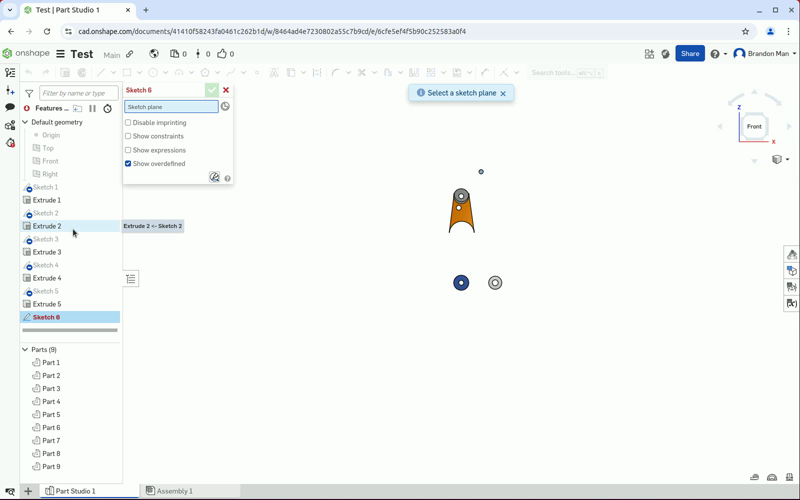
mouse_move(73, 163)
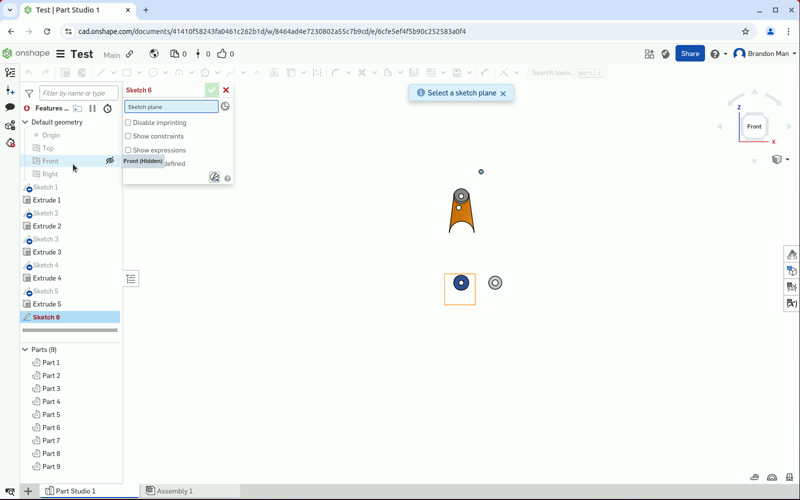
click(73, 163)
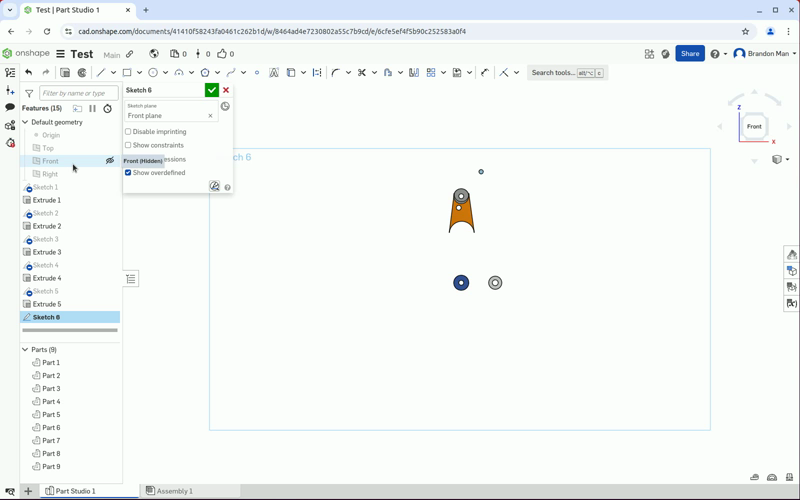
mouse_move(73, 352)
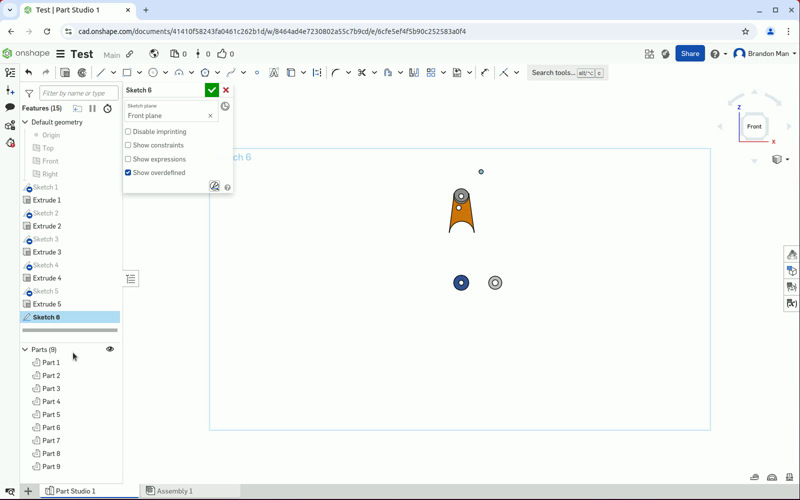
key(y)
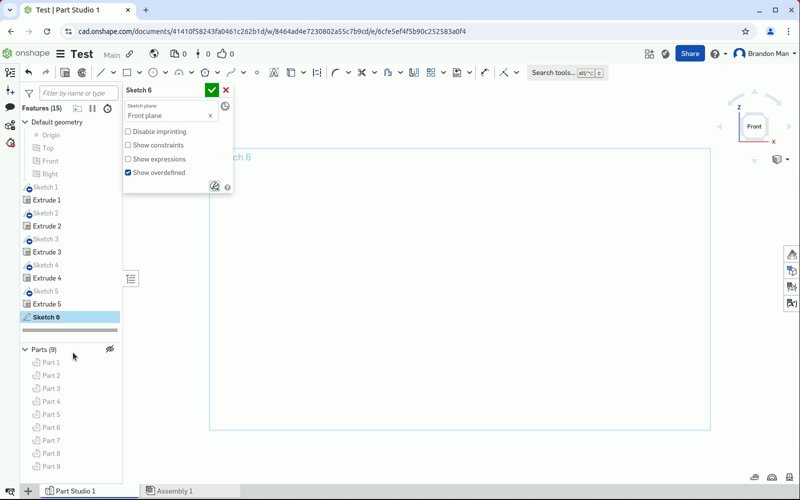
key(c)
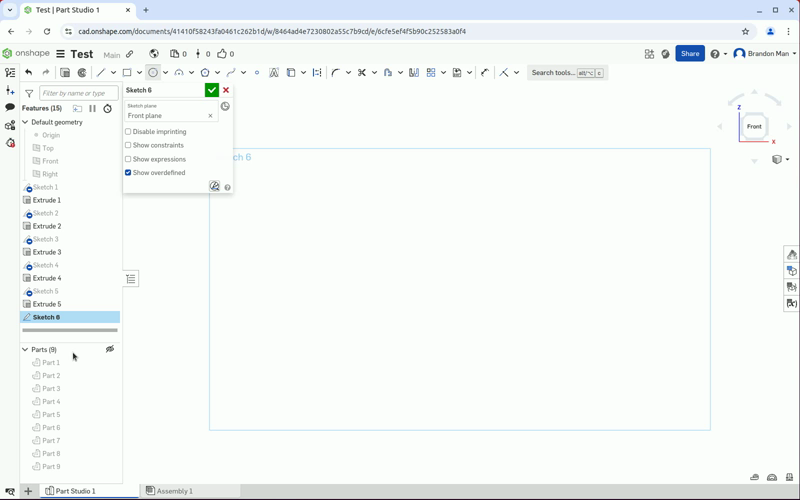
key_down(shift)
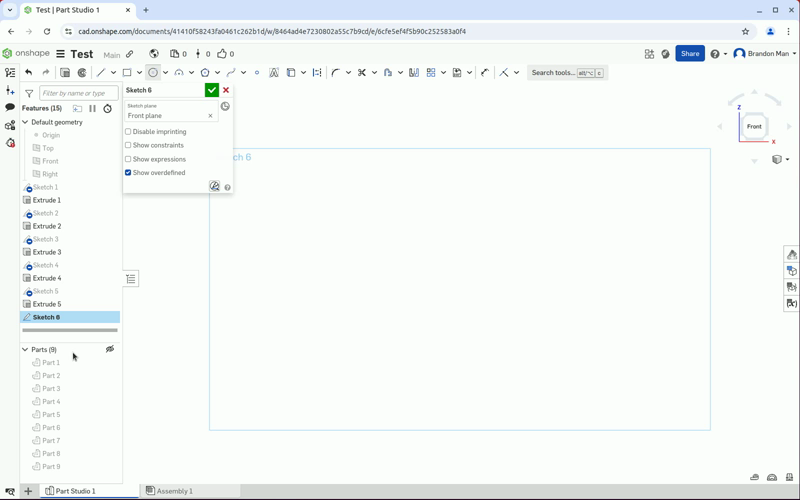
mouse_move(461, 234)
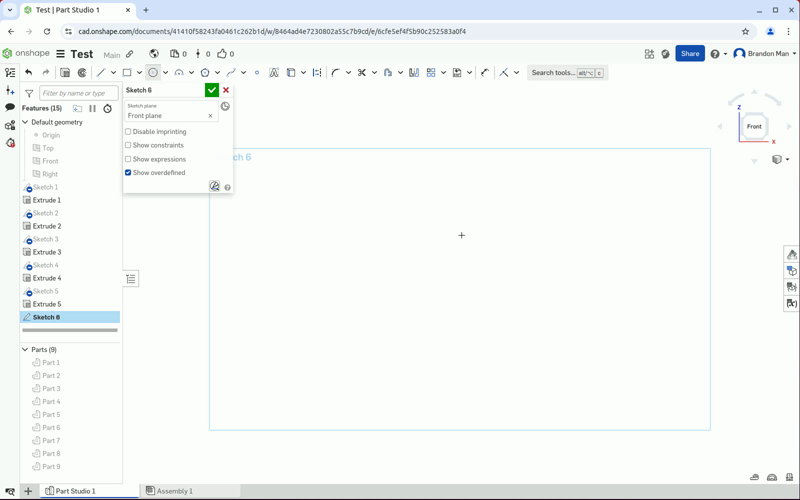
click(461, 234)
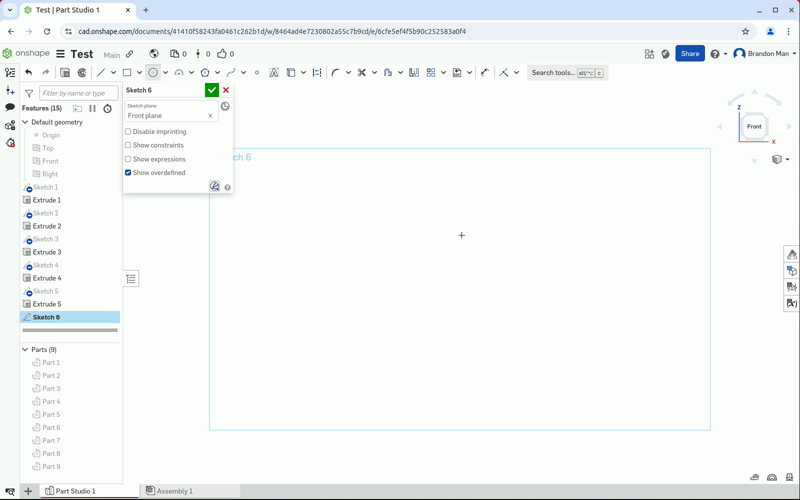
key_up(shift)
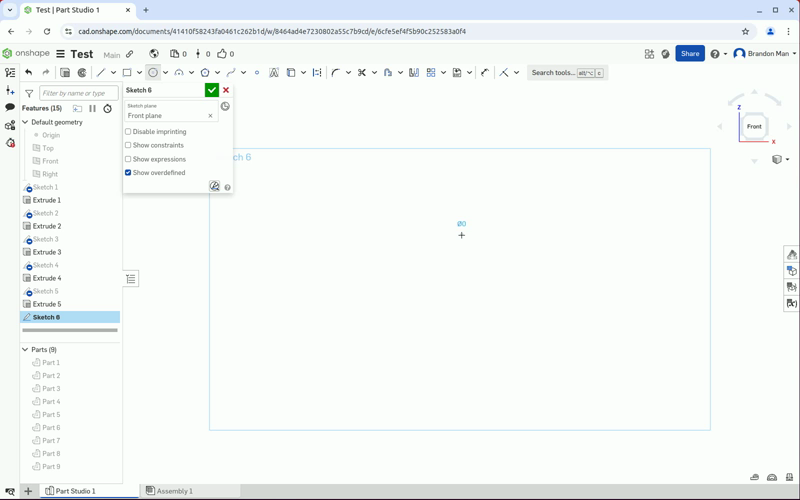
mouse_move(474, 234)
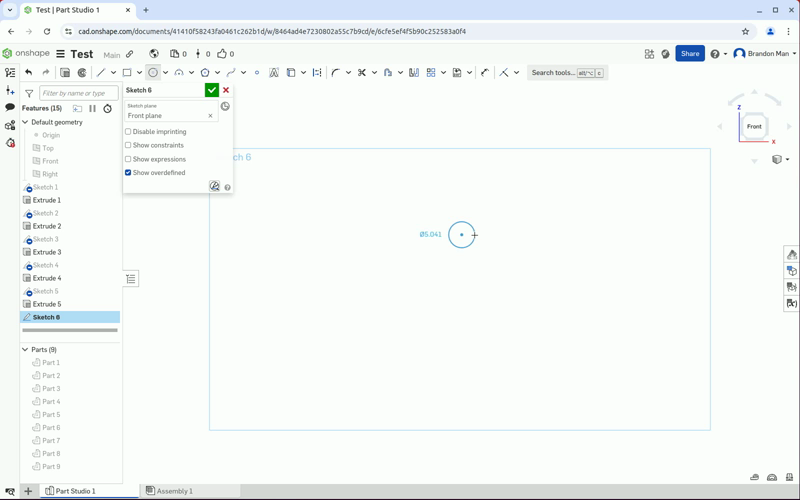
click(474, 234)
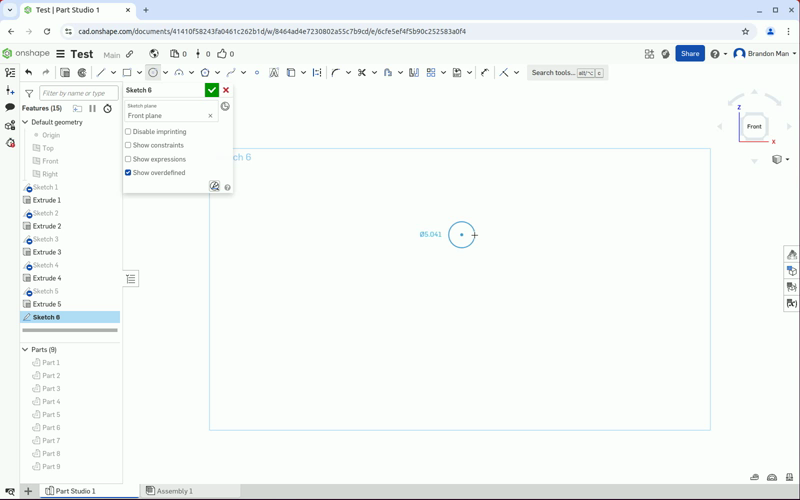
key(esc)
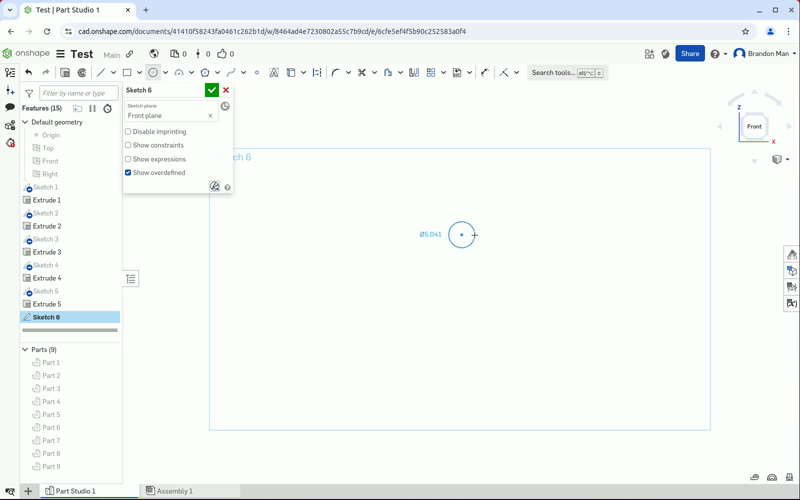
key(c)
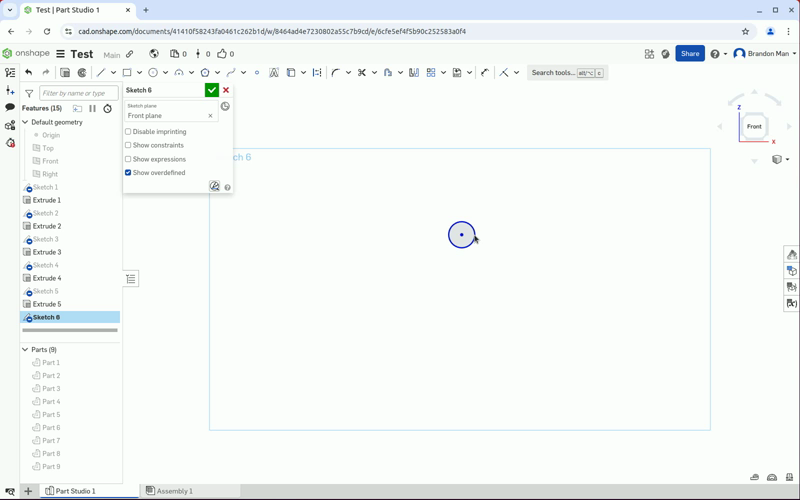
key_down(shift)
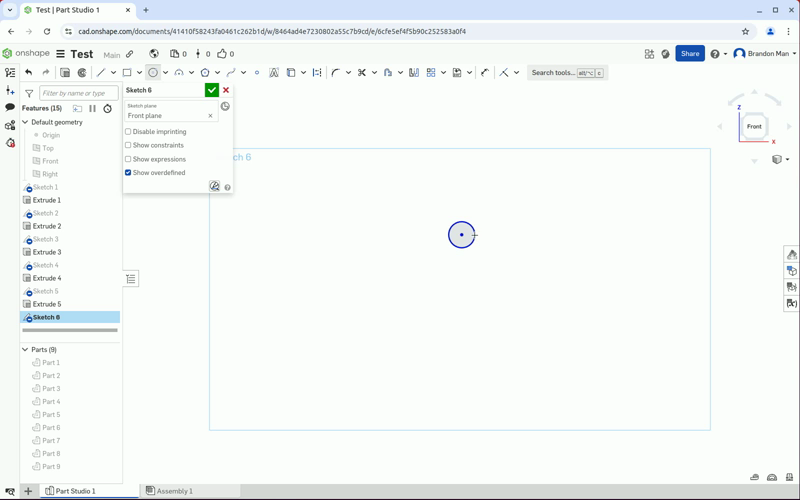
mouse_move(461, 234)
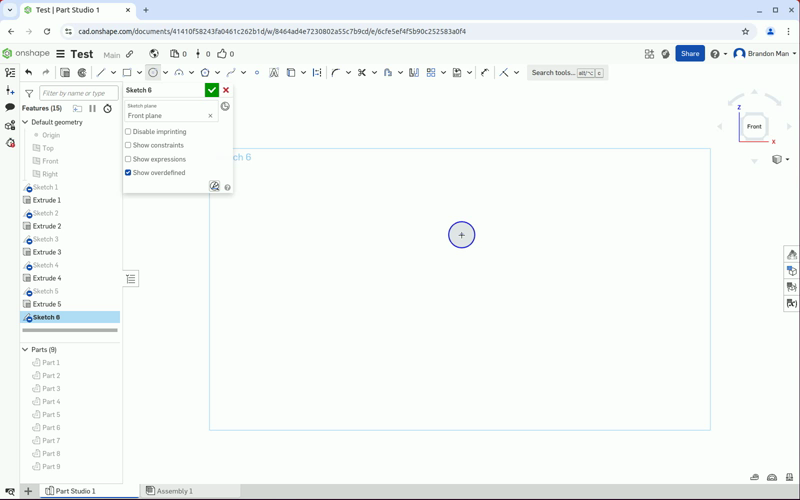
click(461, 234)
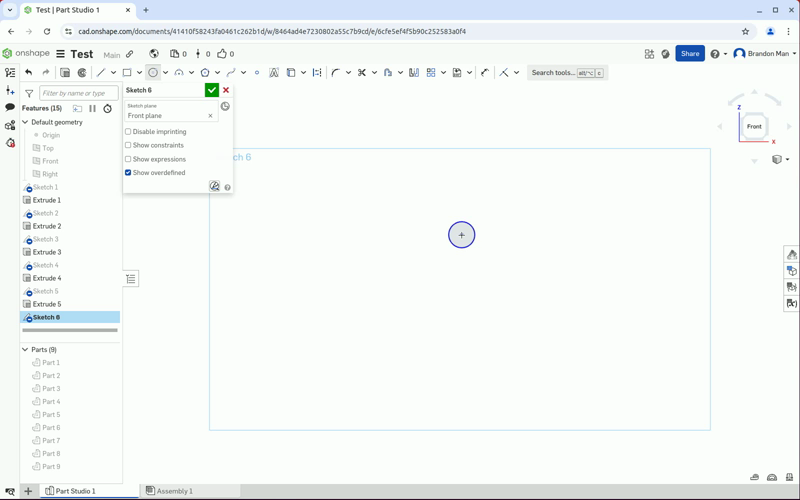
key_up(shift)
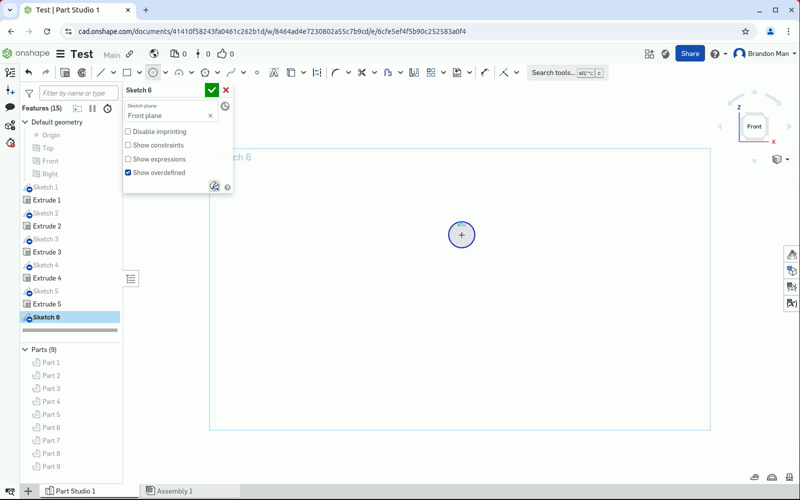
mouse_move(464, 234)
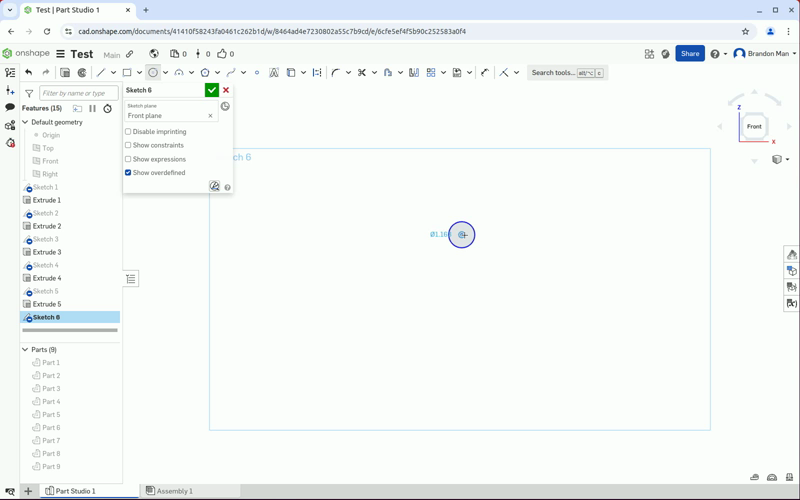
scroll(6)
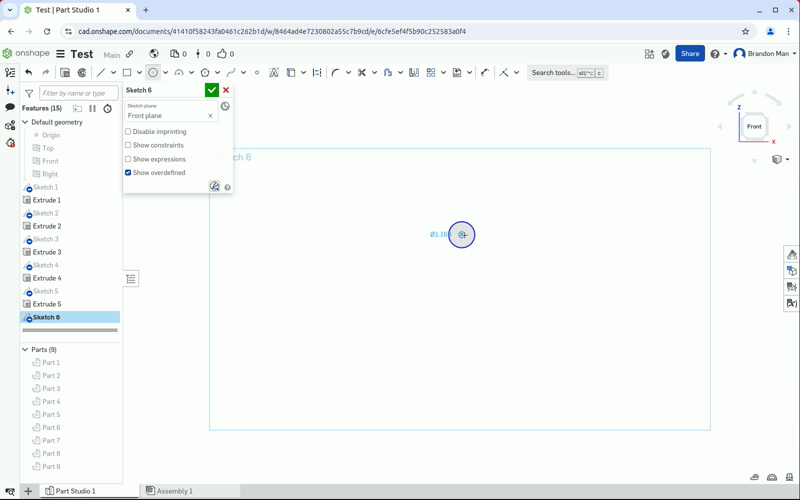
scroll(6)
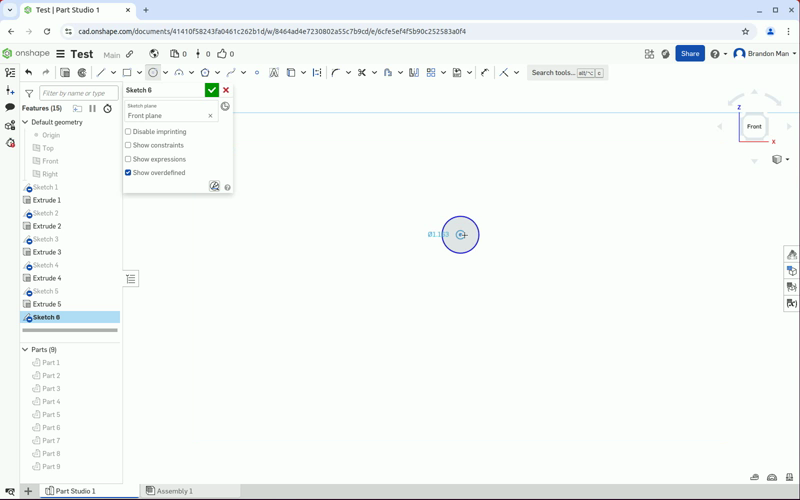
scroll(6)
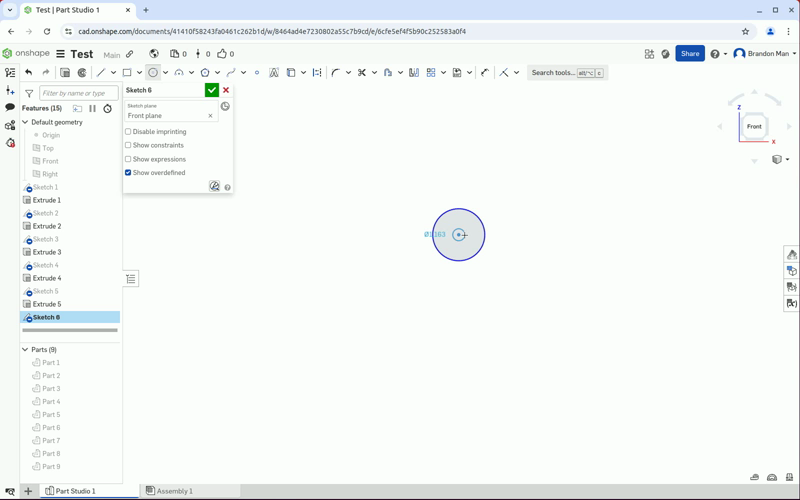
scroll(6)
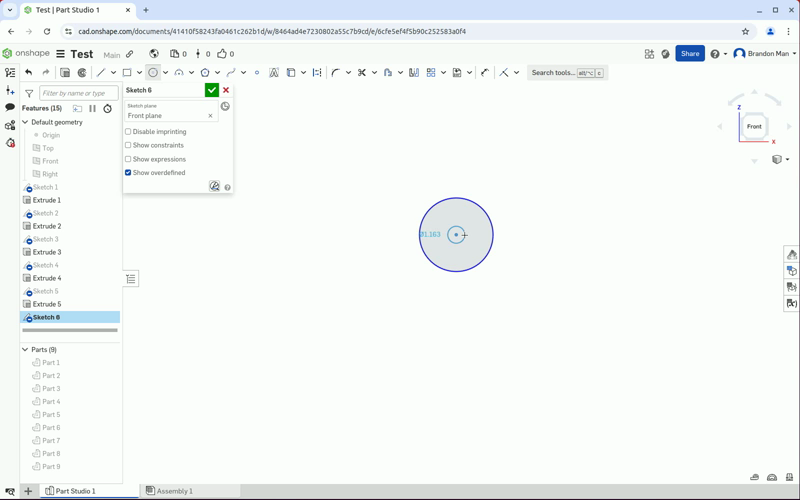
scroll(6)
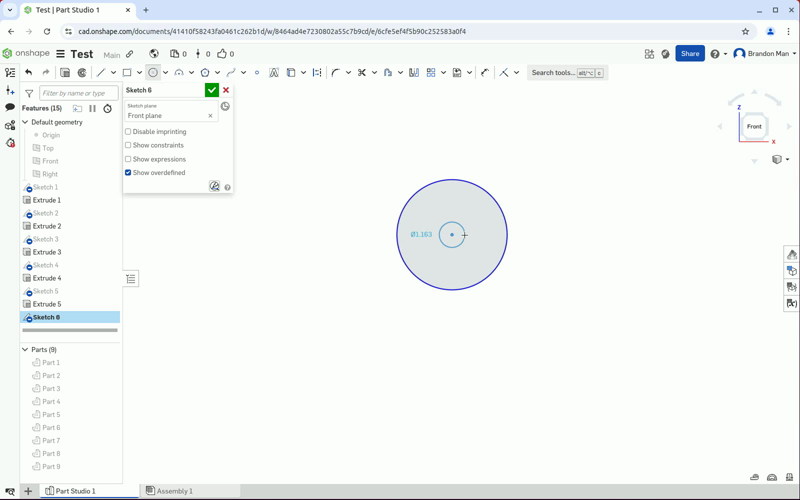
scroll(6)
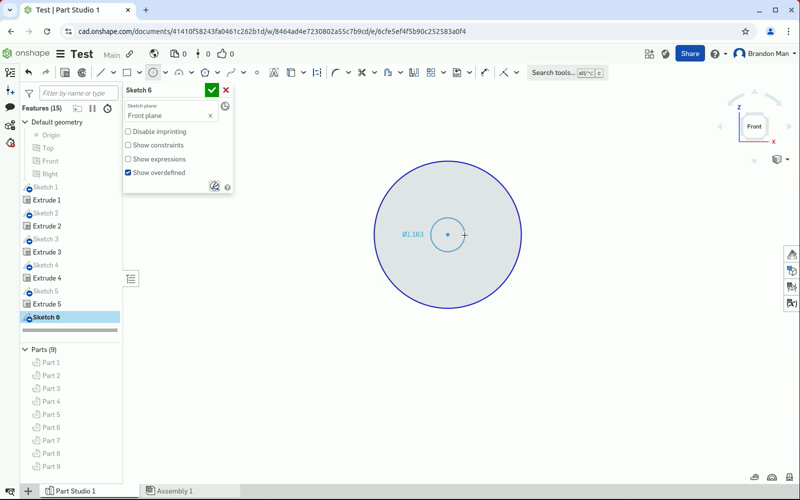
scroll(6)
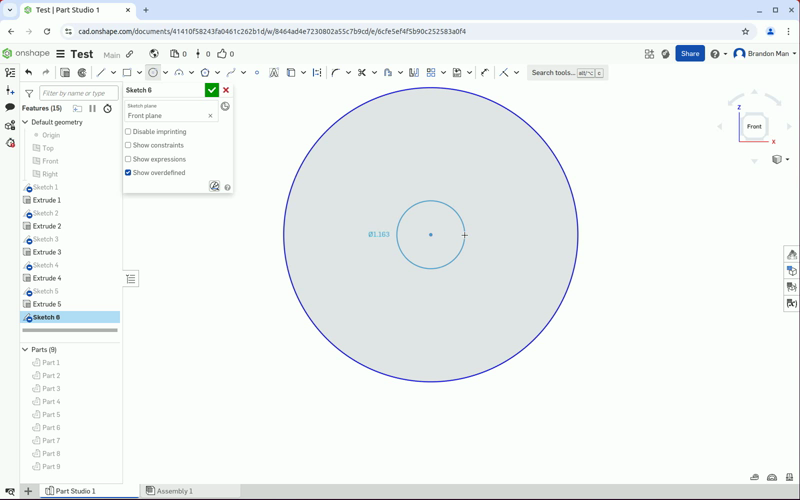
click(464, 234)
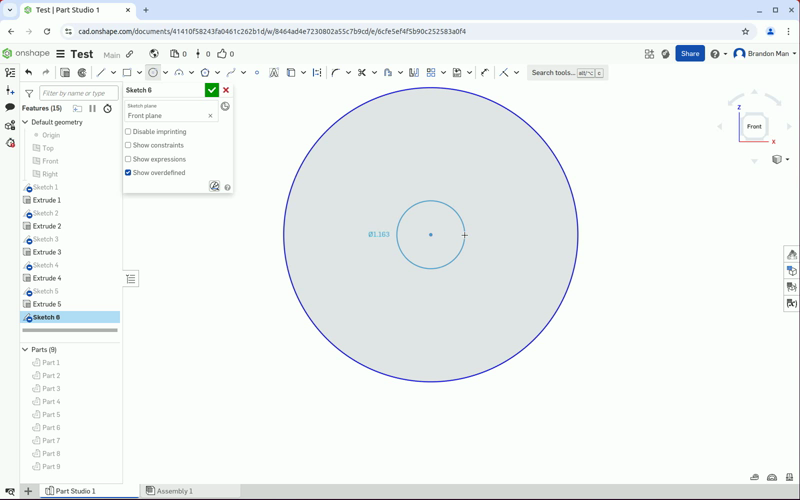
scroll(-6)
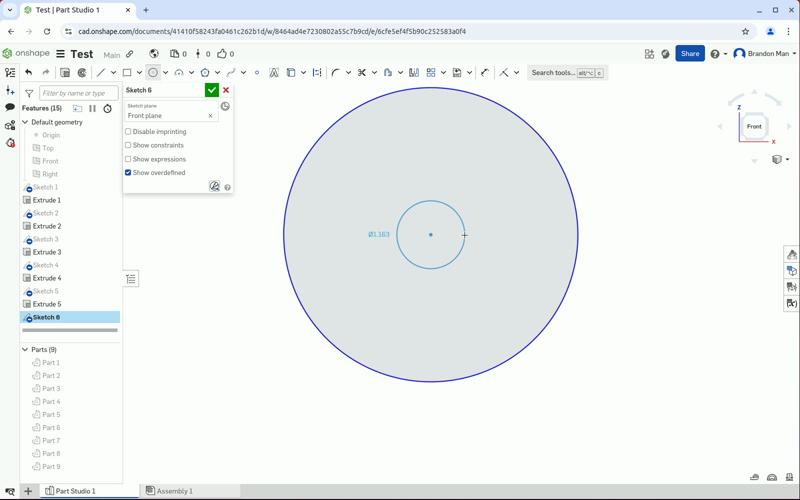
scroll(-6)
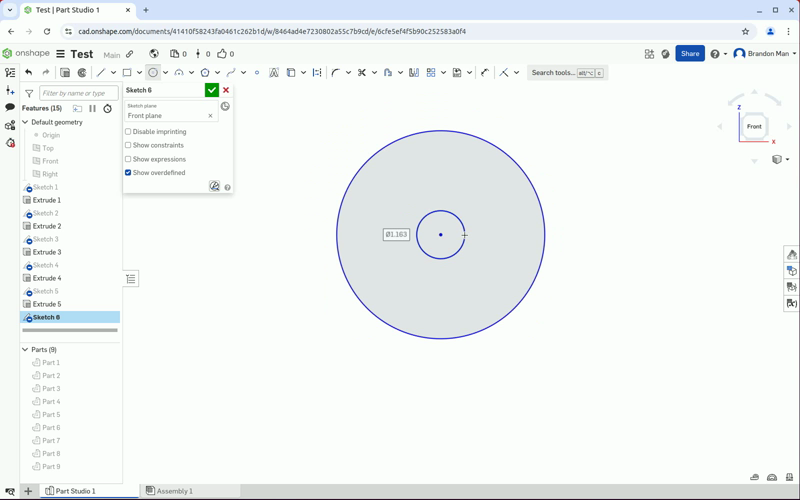
scroll(-6)
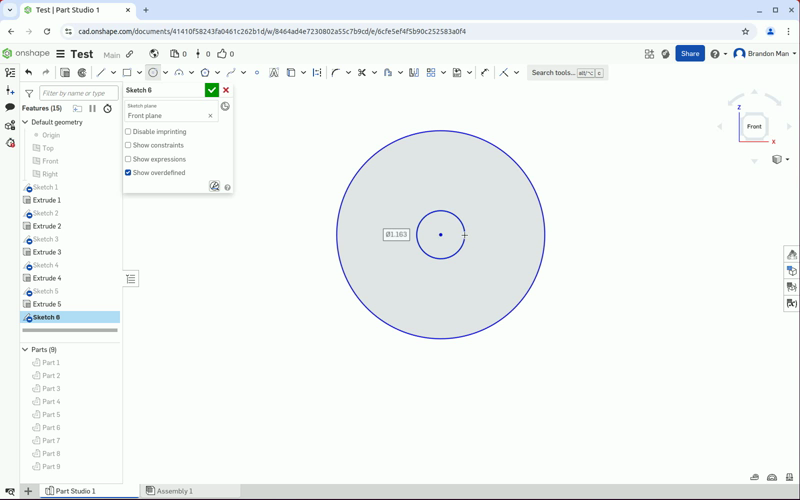
scroll(-6)
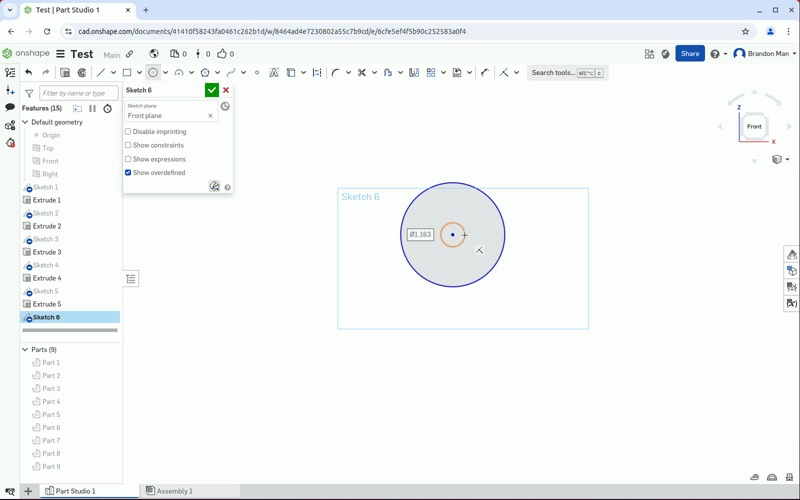
scroll(-6)
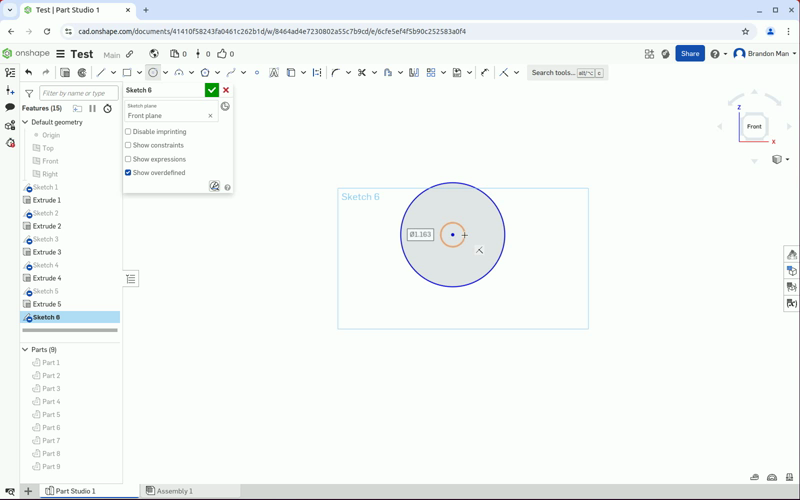
scroll(-6)
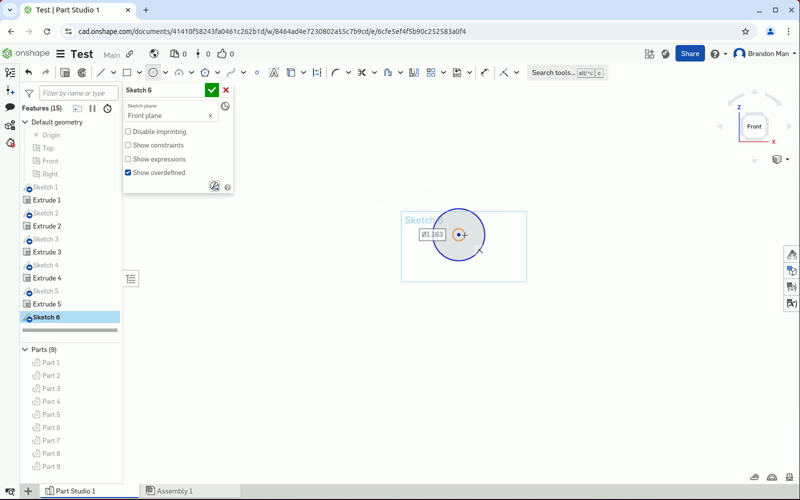
scroll(-6)
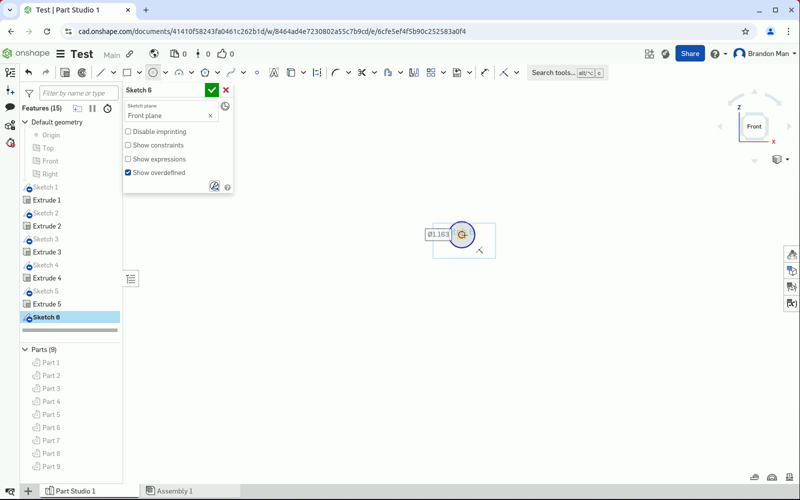
key(esc)
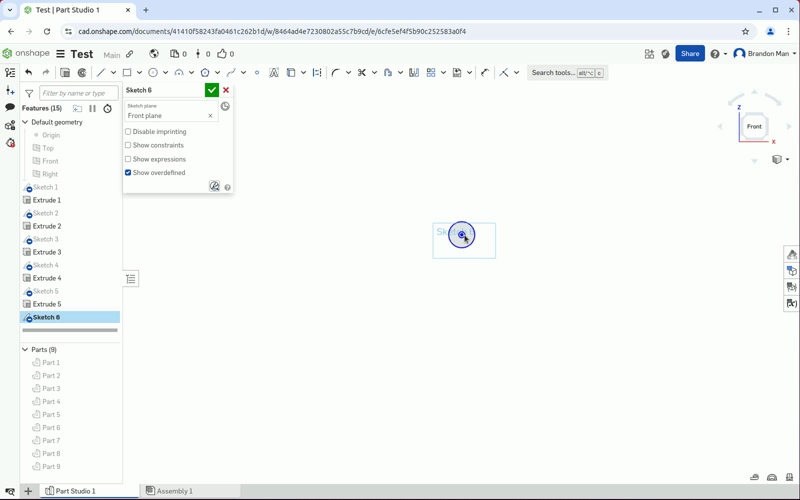
mouse_move(462, 231)
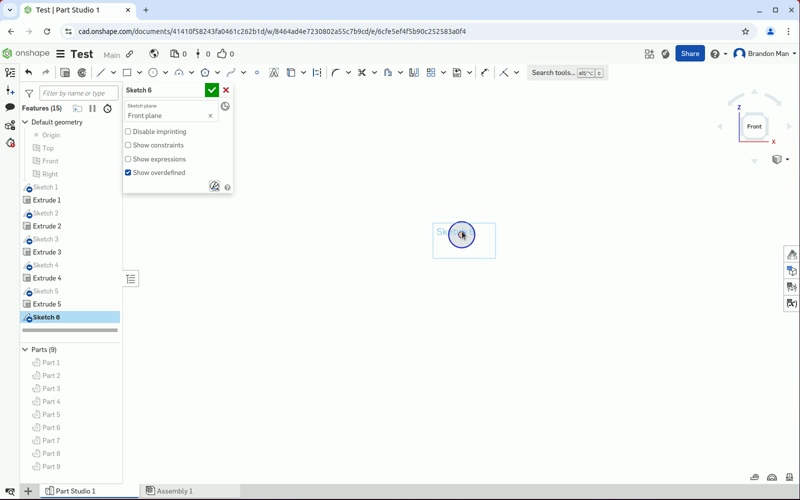
scroll(6)
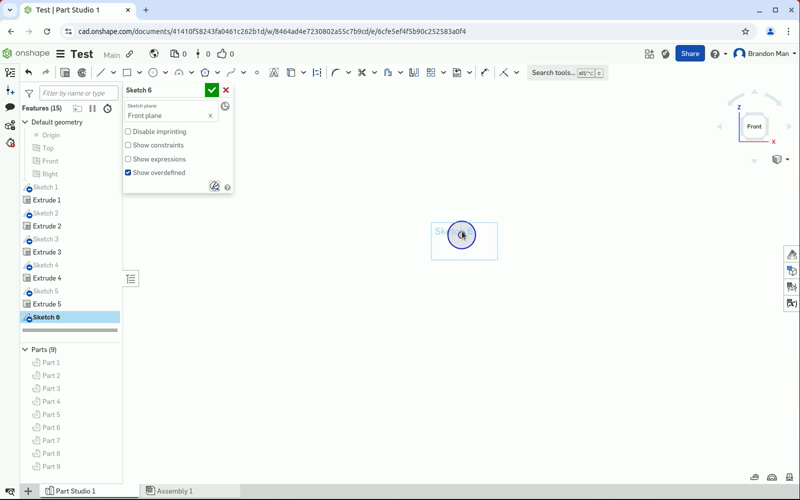
scroll(6)
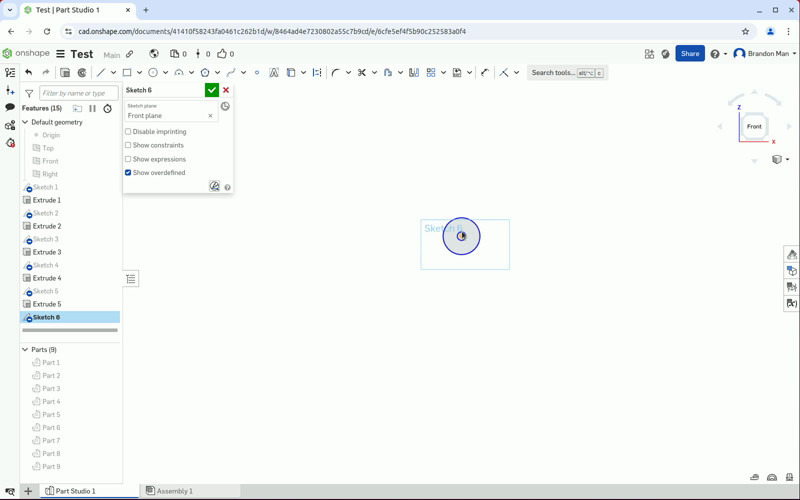
scroll(6)
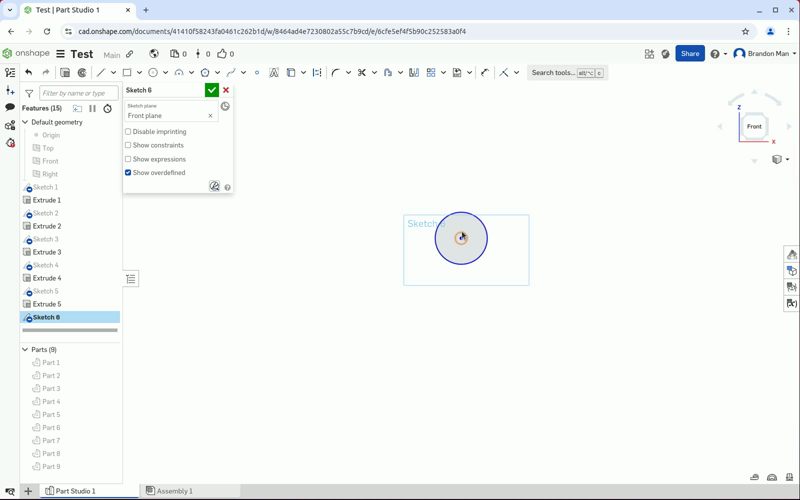
scroll(6)
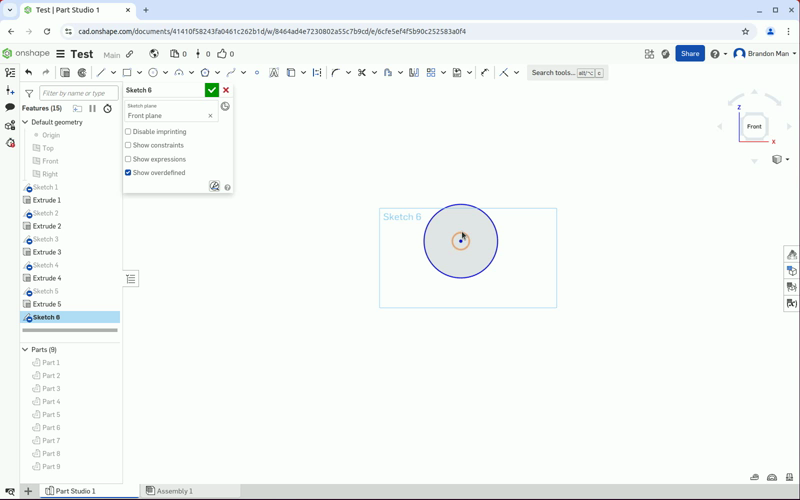
scroll(6)
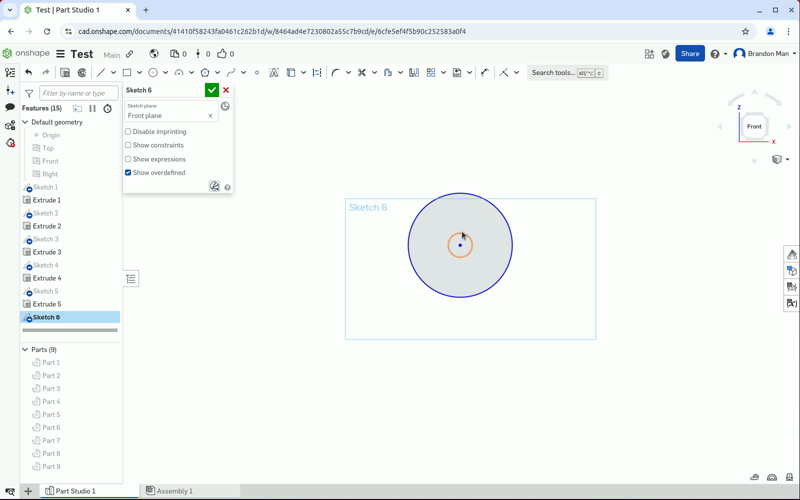
scroll(6)
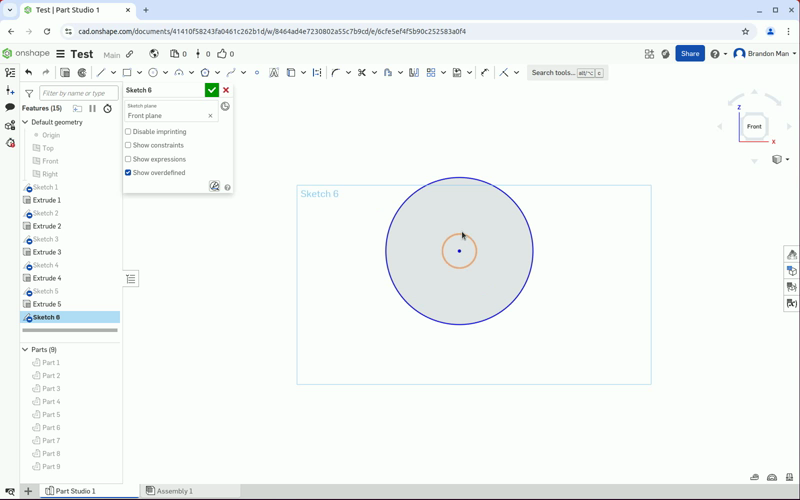
scroll(6)
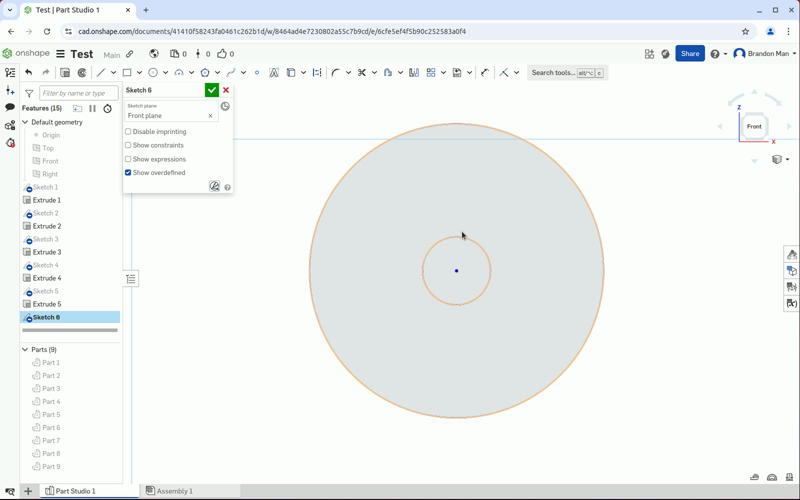
click(462, 231)
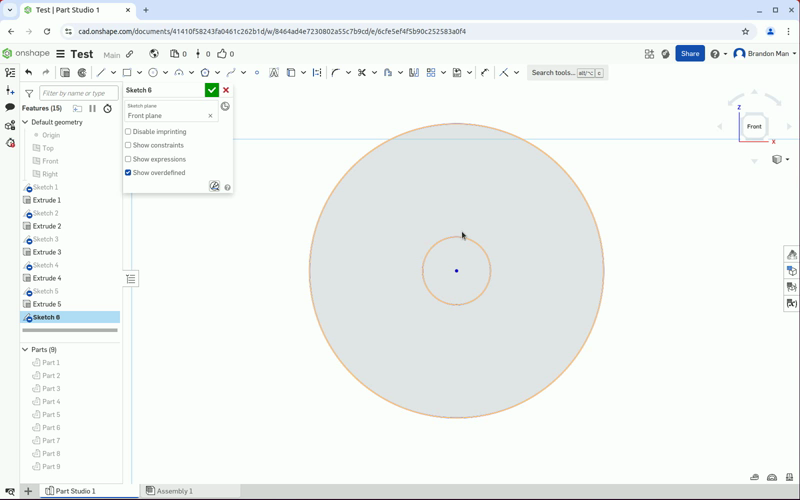
scroll(-6)
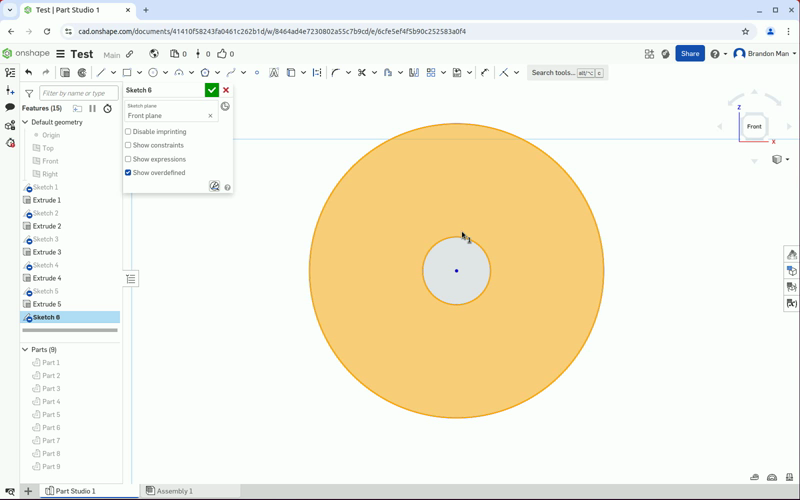
scroll(-6)
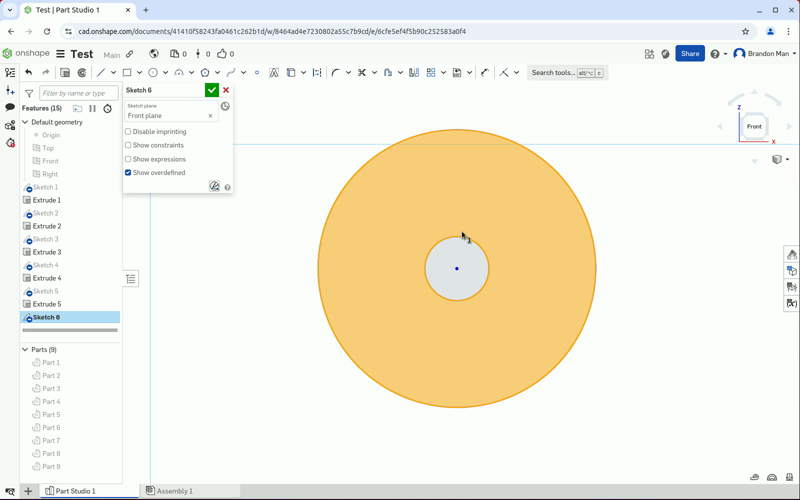
scroll(-6)
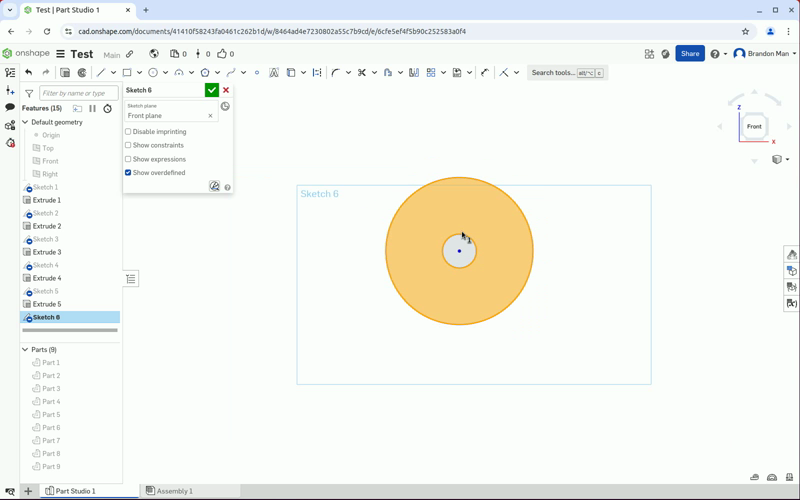
scroll(-6)
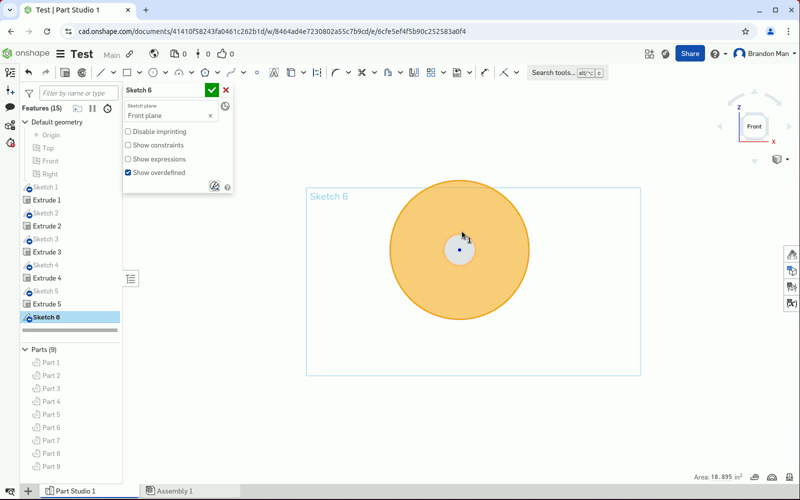
scroll(-6)
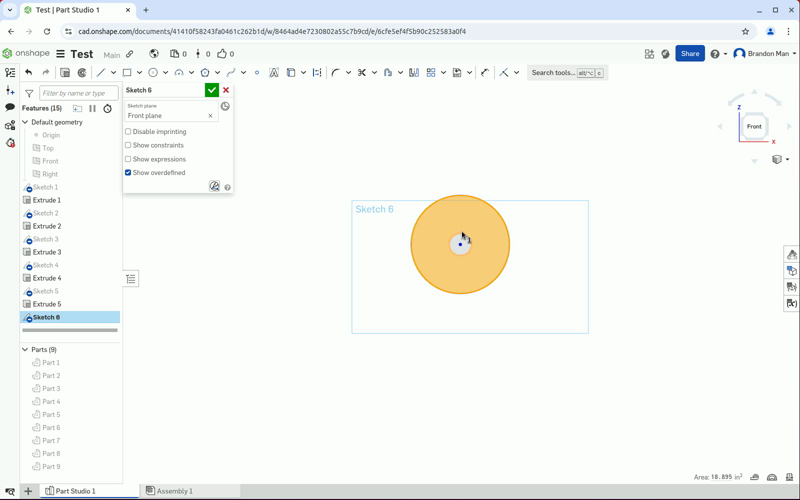
scroll(-6)
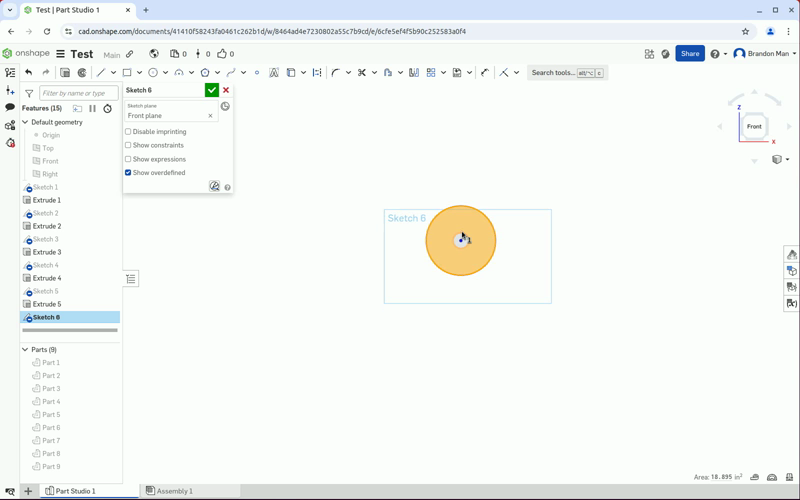
scroll(-6)
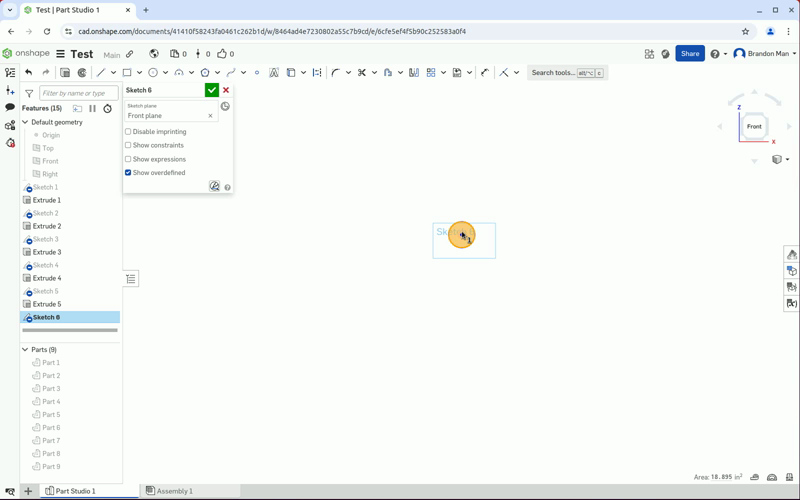
mouse_move(73, 352)
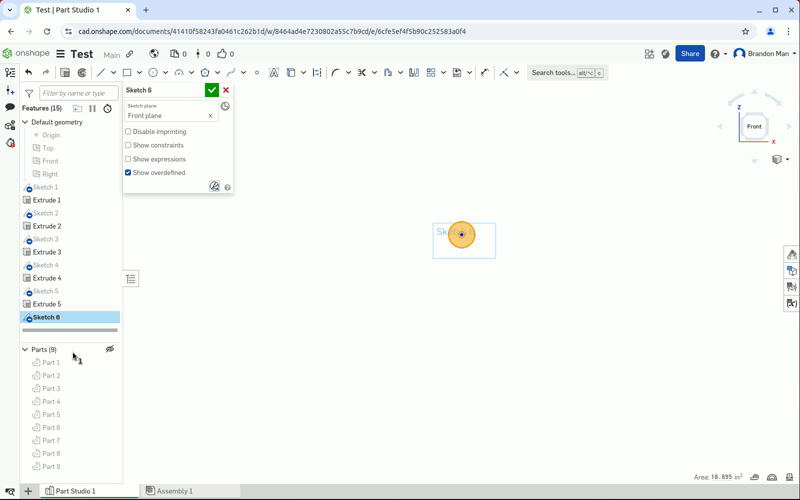
key(shift+y)
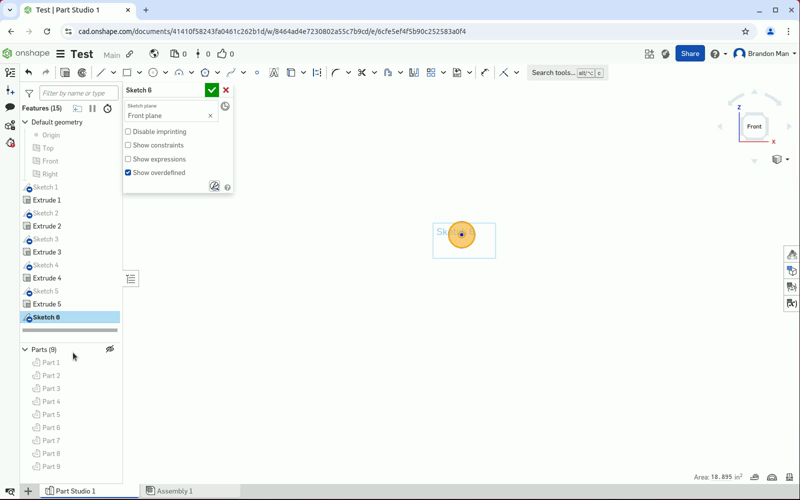
key(shift+e)
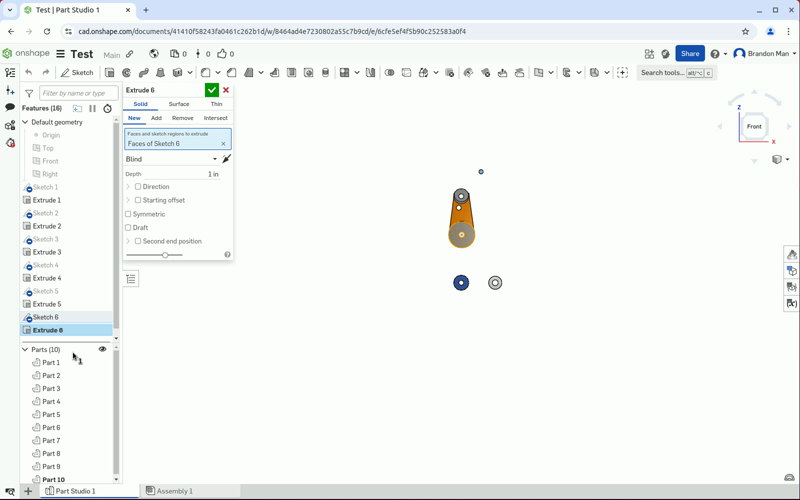
mouse_move(143, 106)
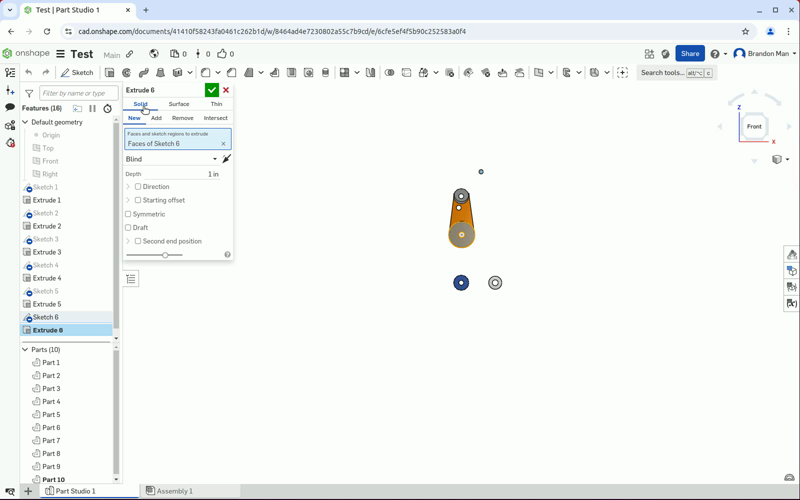
click(143, 106)
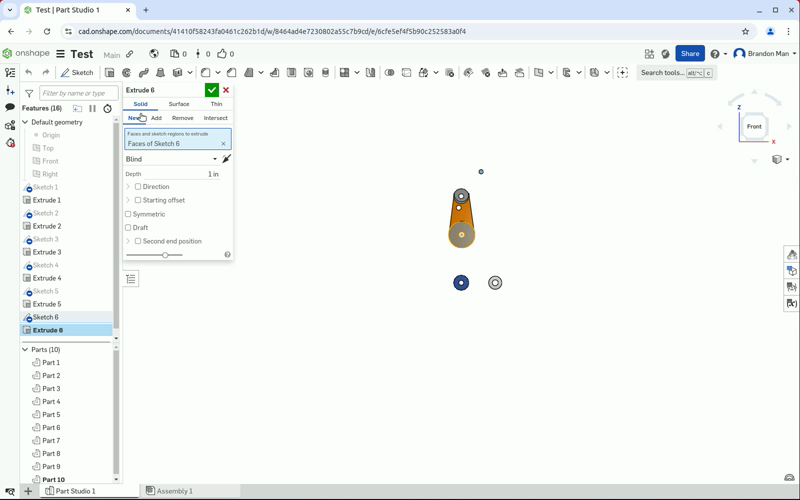
mouse_move(137, 120)
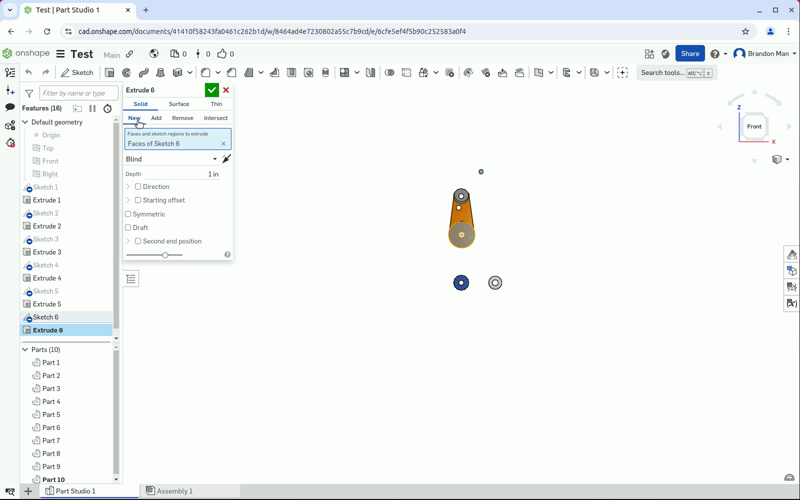
click(137, 120)
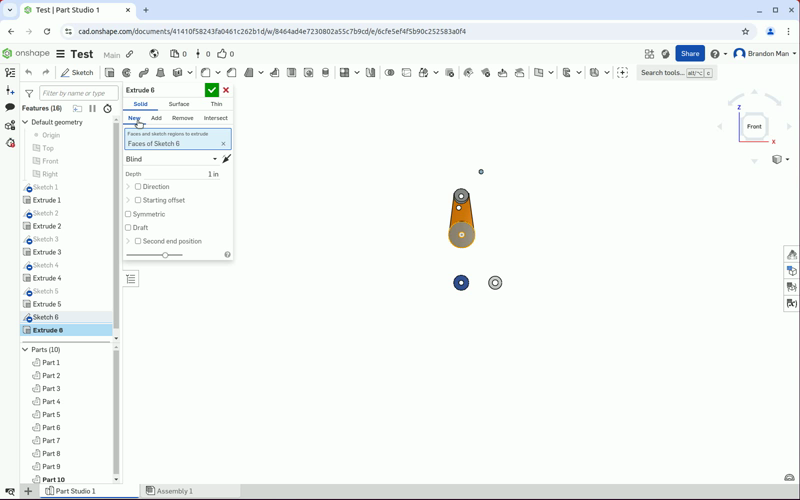
key(tab, 4)
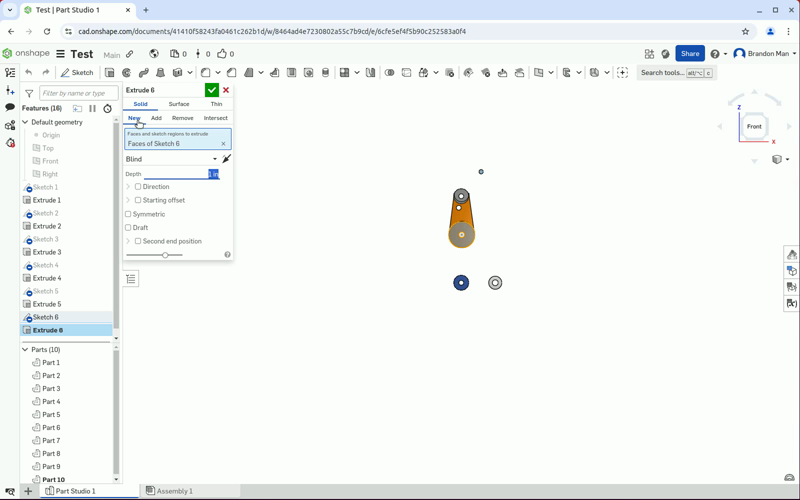
text(4.092)
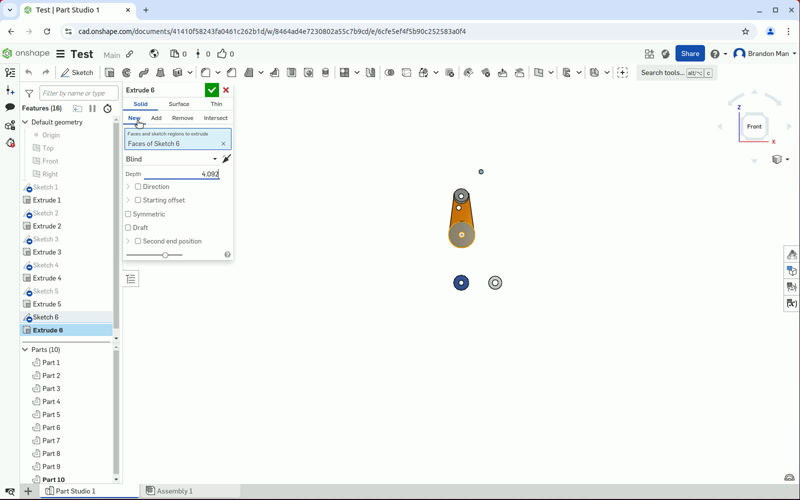
key(enter)
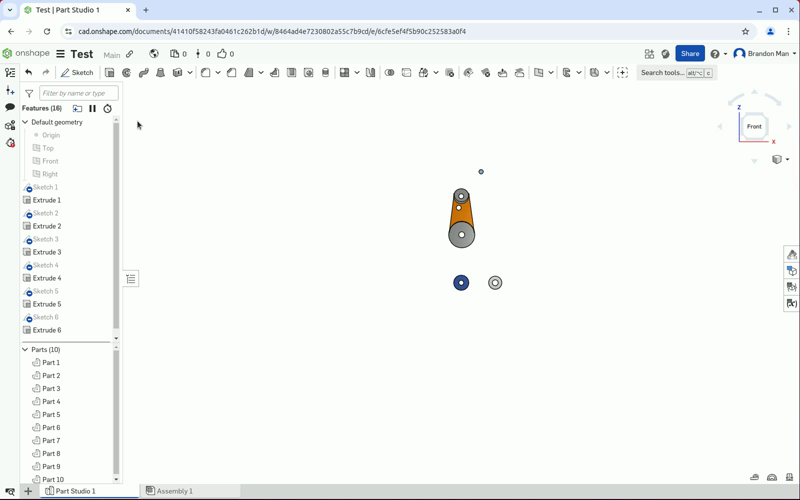
key(shift+h)
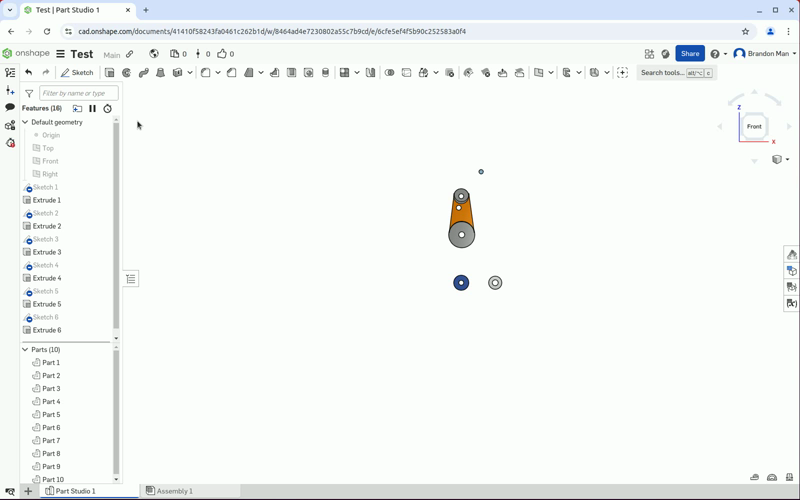
key(shift+h)
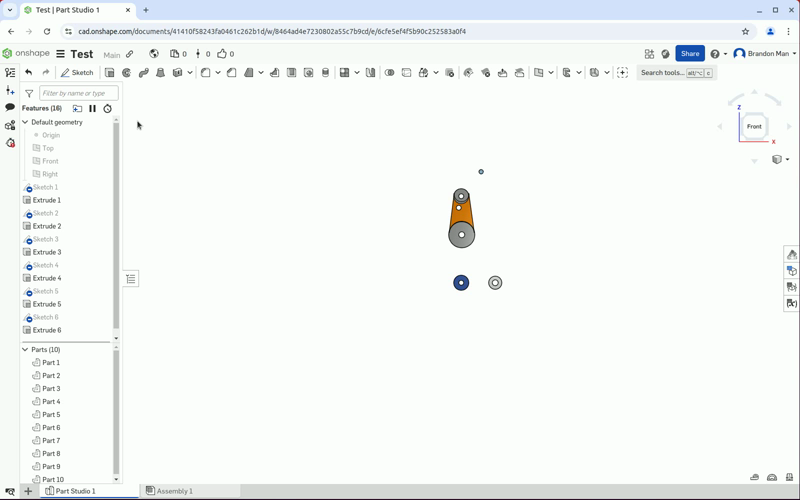
mouse_move(69, 189)
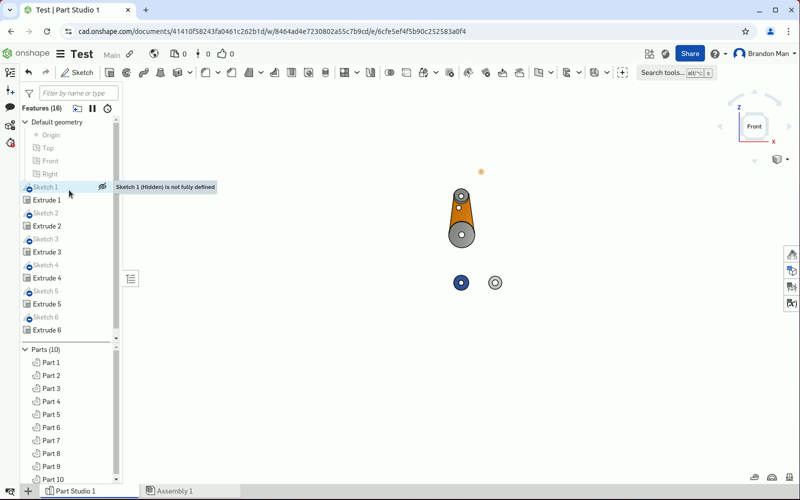
click(69, 189)
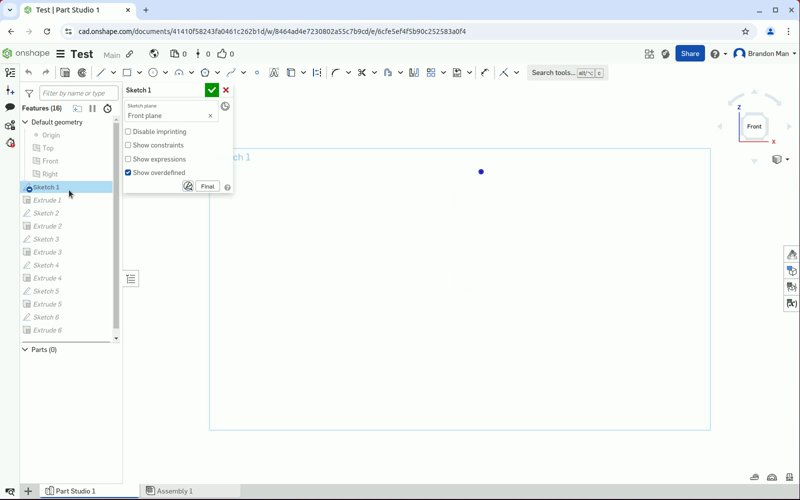
mouse_move(229, 92)
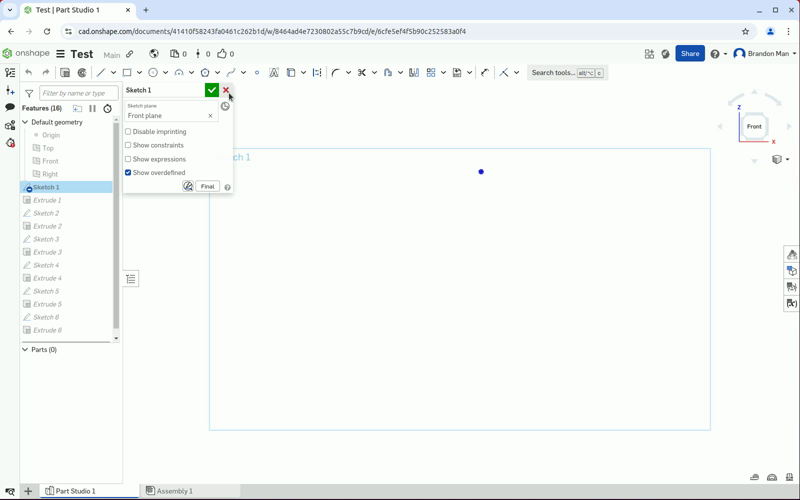
click(229, 92)
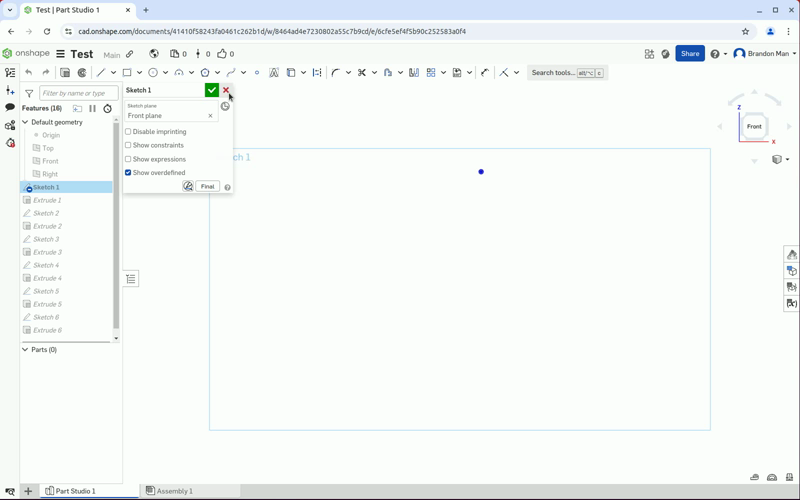
key(shift+s)
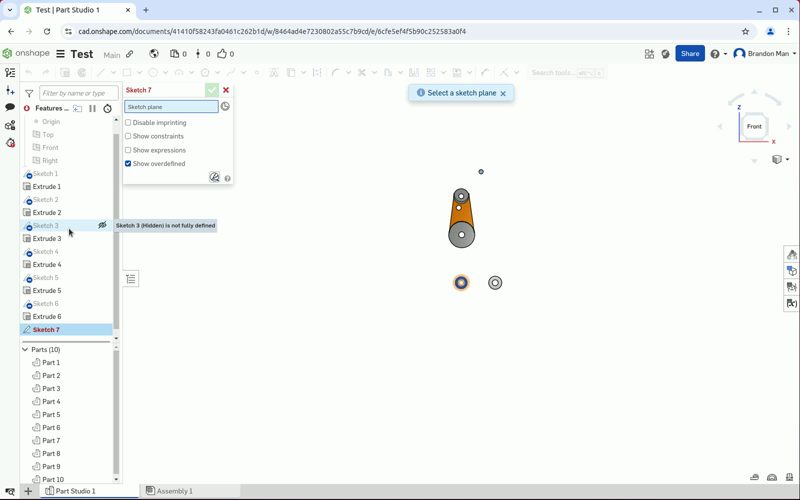
scroll(3)
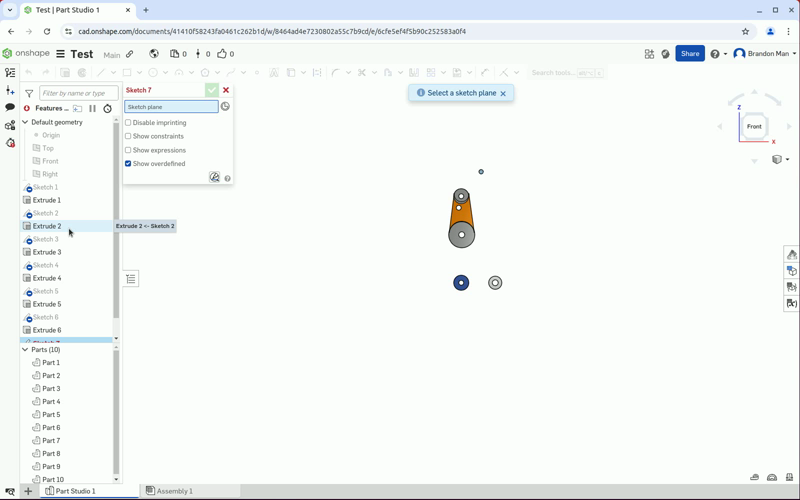
mouse_move(69, 163)
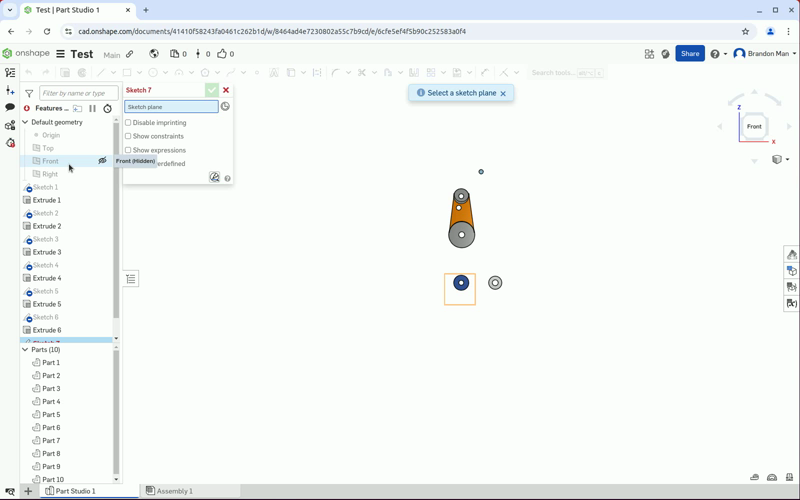
click(69, 163)
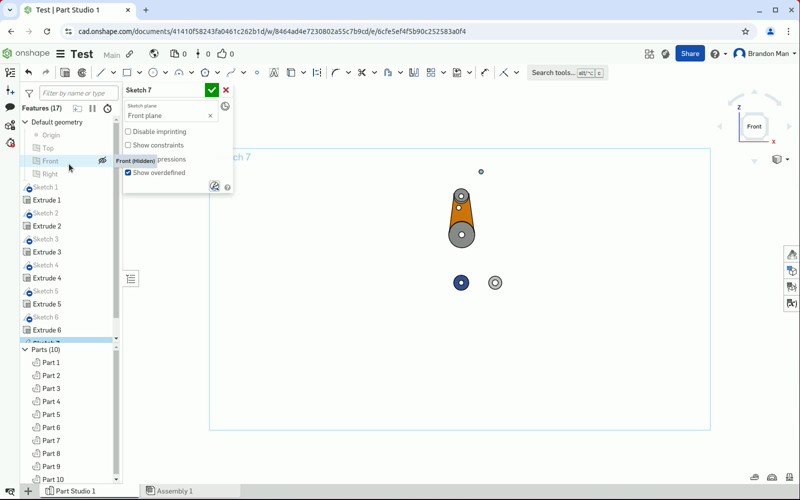
mouse_move(69, 352)
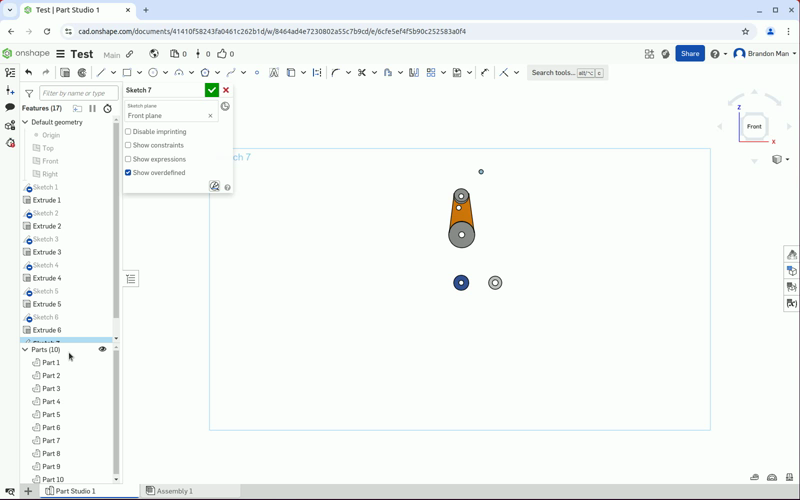
key(y)
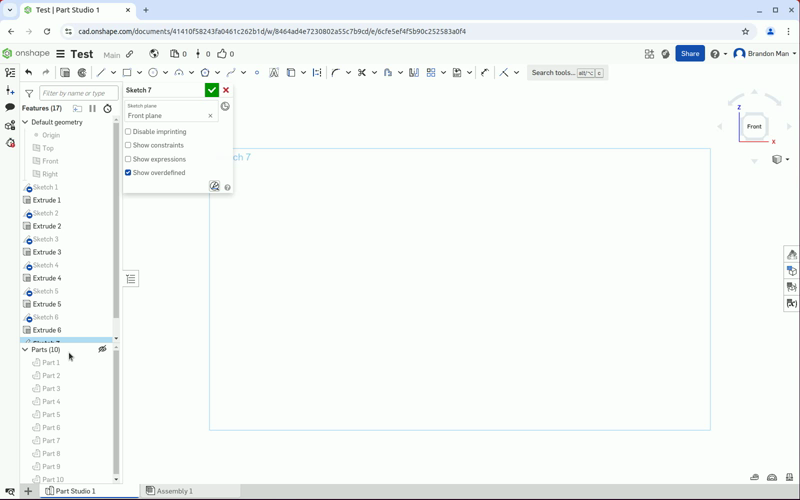
key(l)
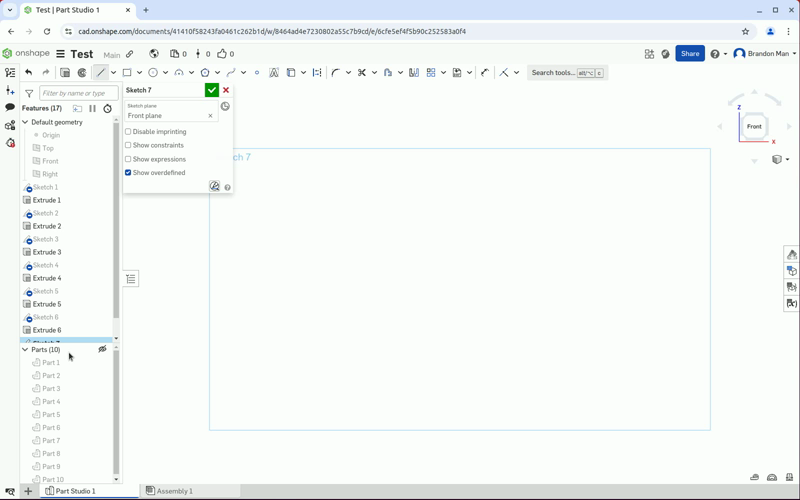
key_down(shift)
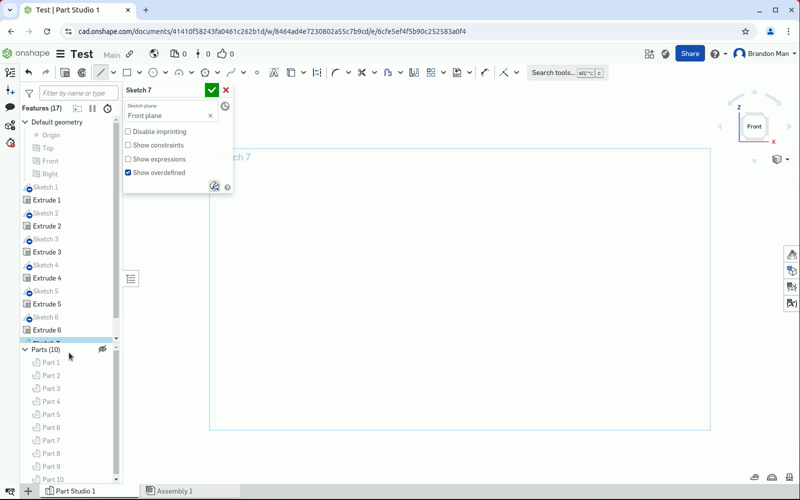
mouse_move(449, 236)
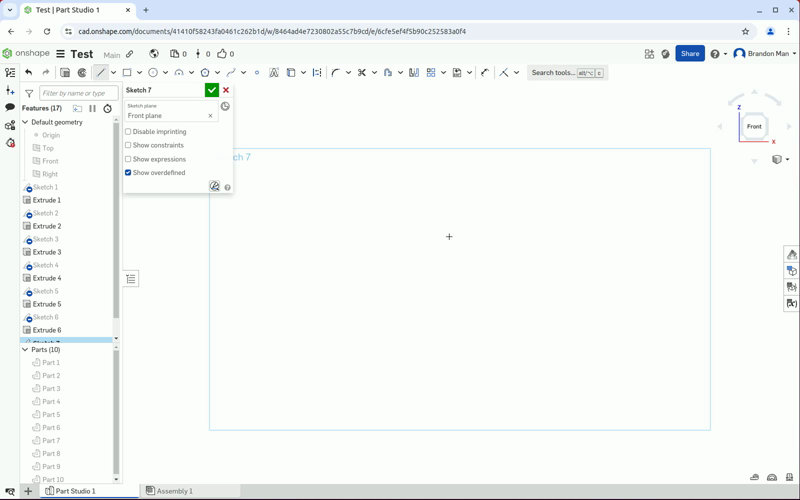
click(449, 236)
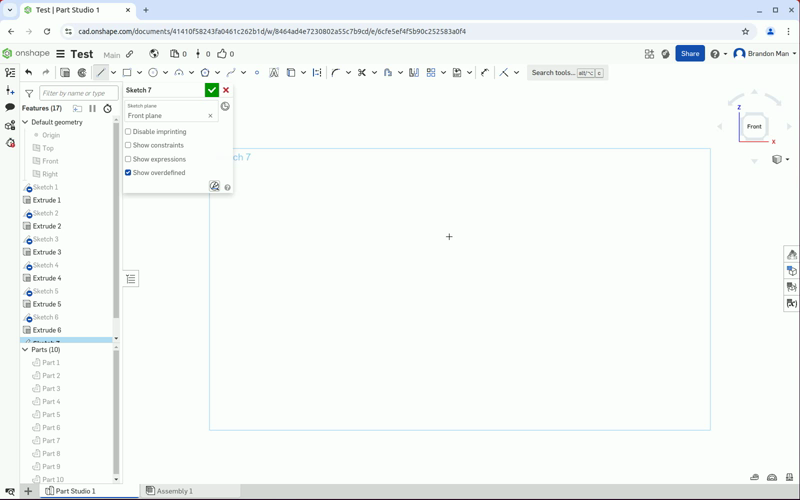
key_up(shift)
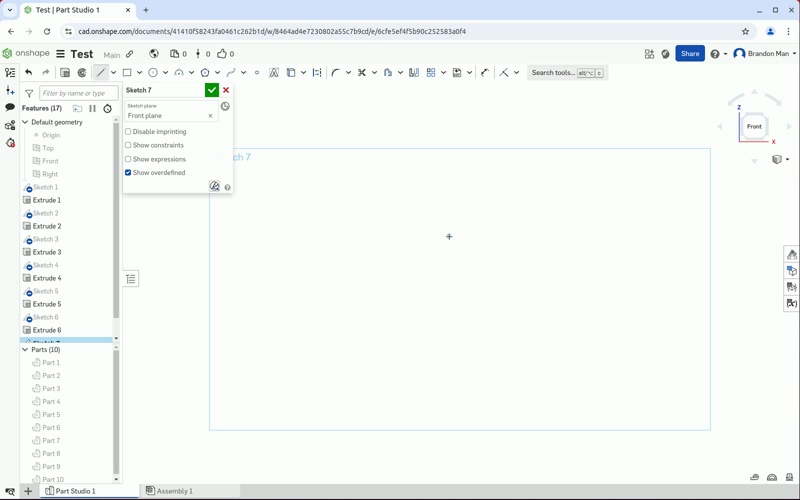
key_down(shift)
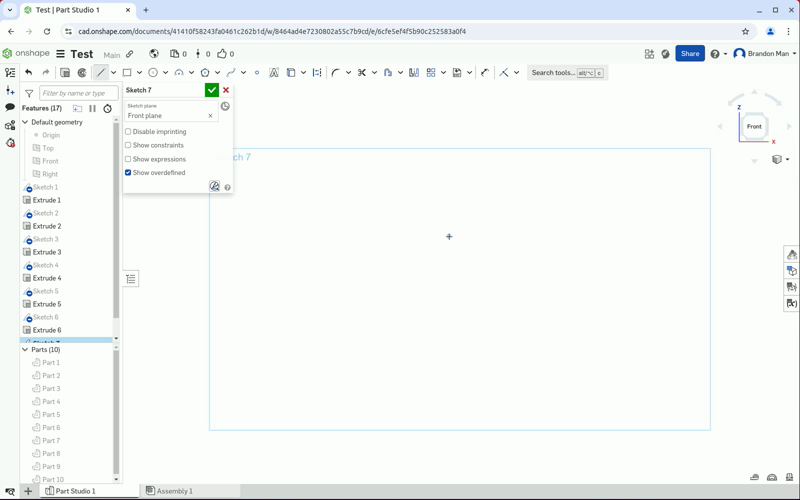
mouse_move(479, 236)
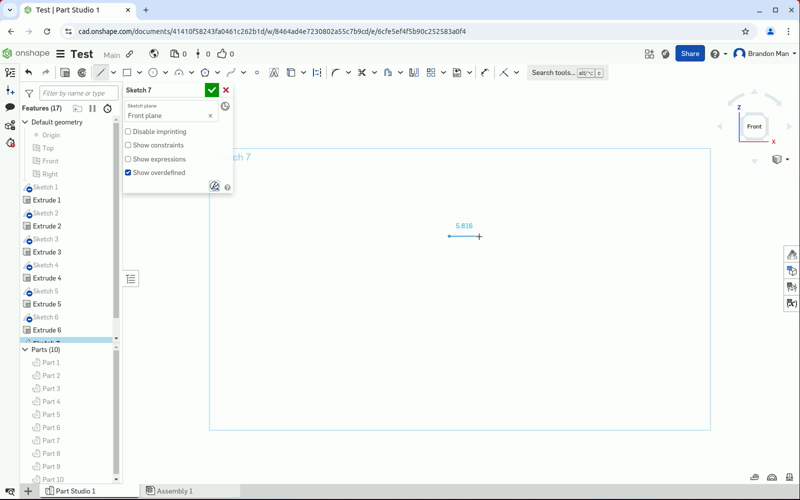
mouse_move(453, 284)
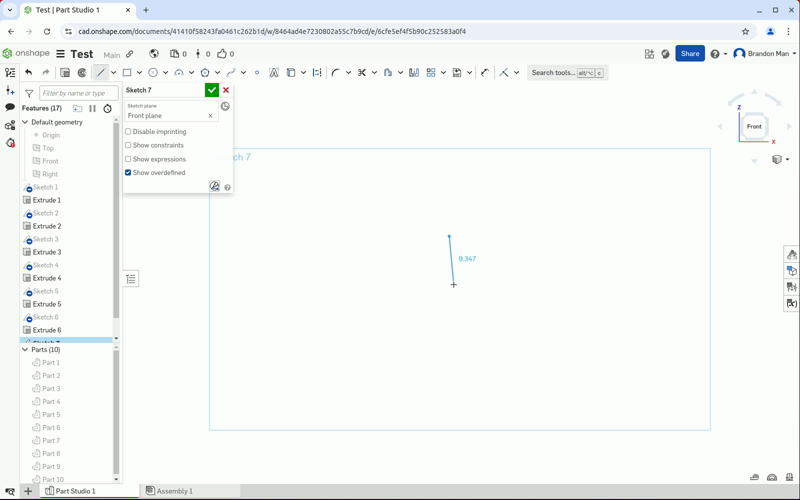
click(453, 284)
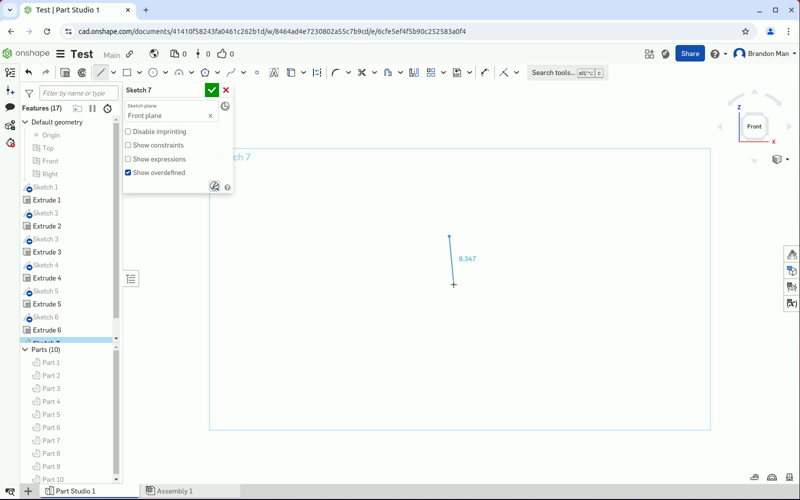
key_up(shift)
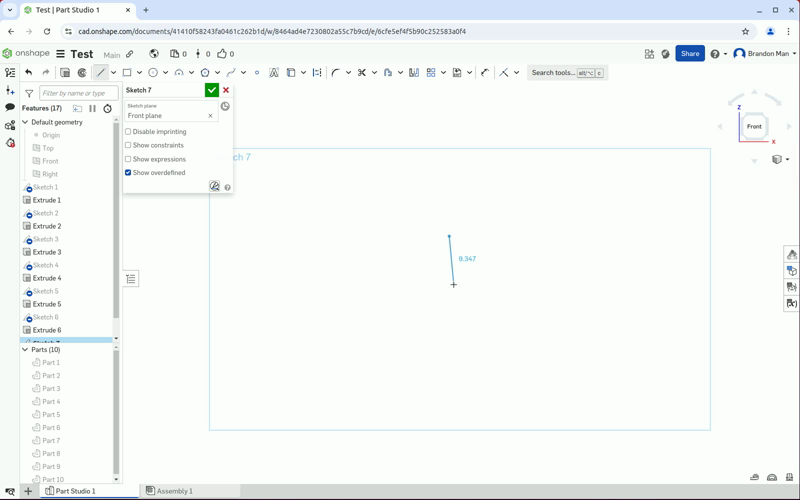
key(esc)
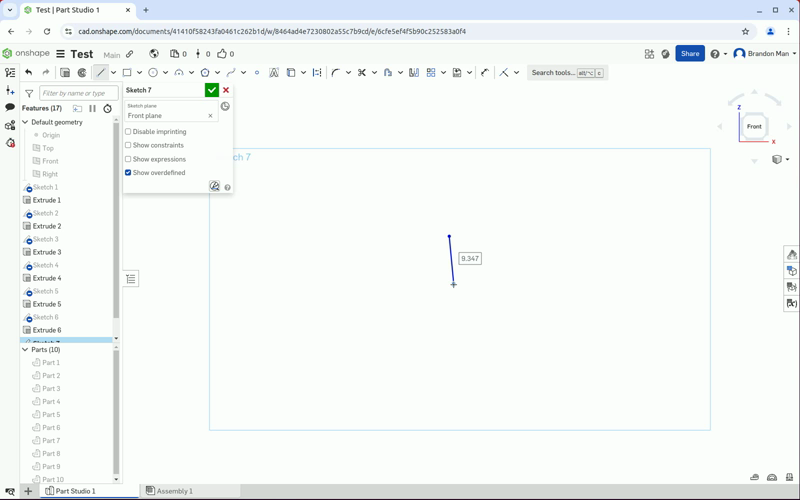
key(a)
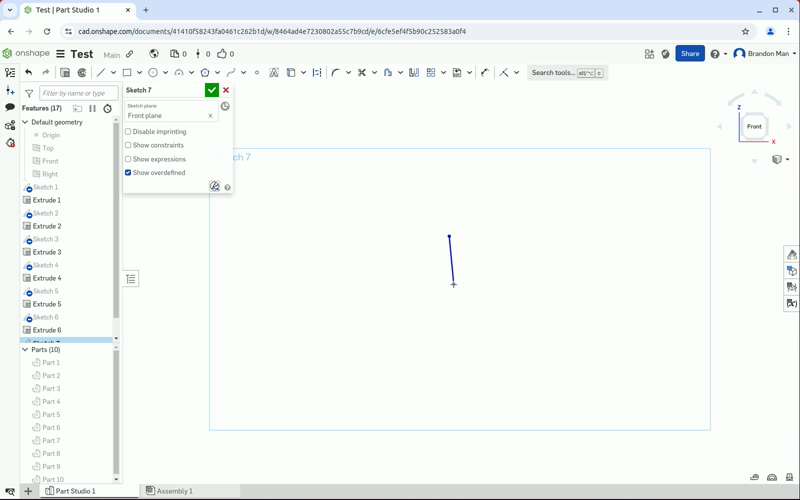
mouse_move(453, 284)
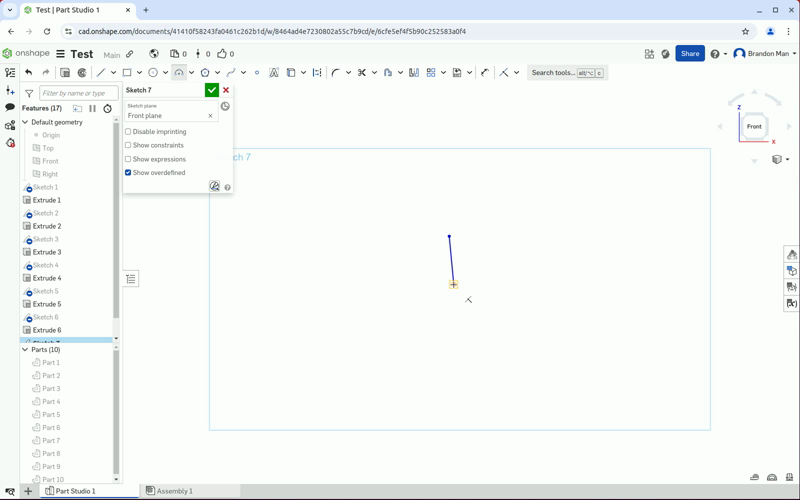
click(453, 284)
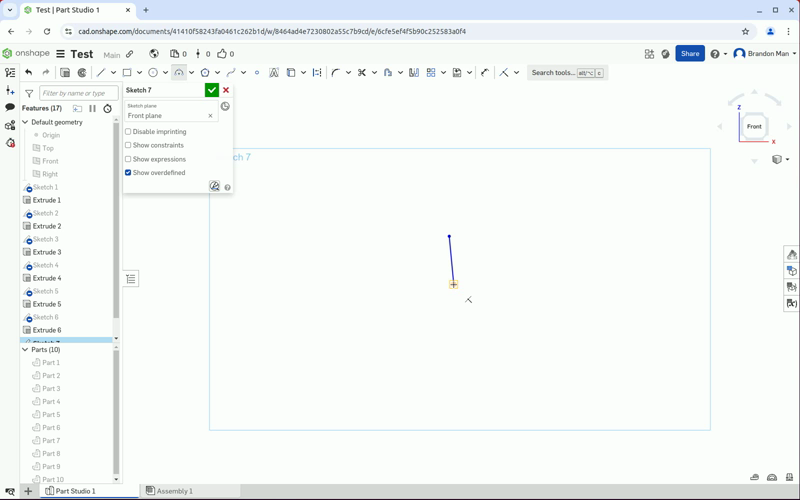
key_down(shift)
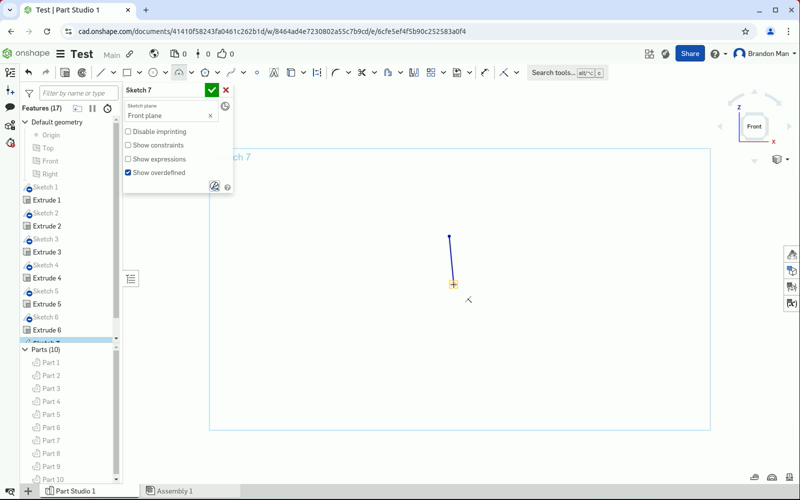
mouse_move(461, 291)
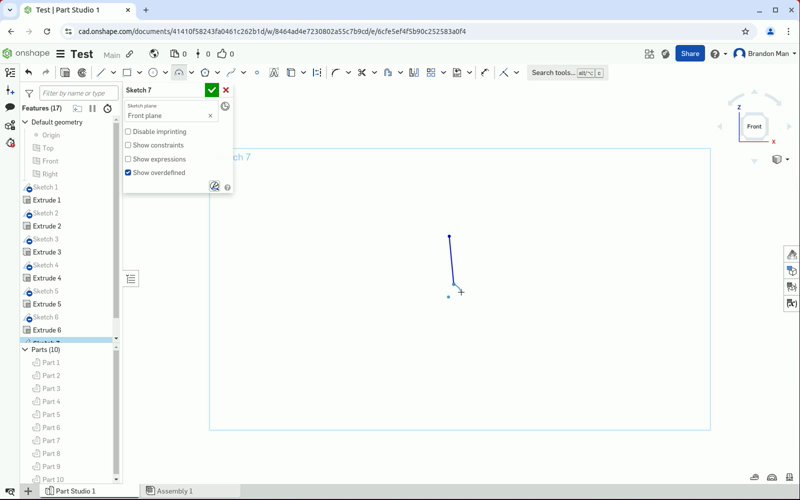
click(461, 291)
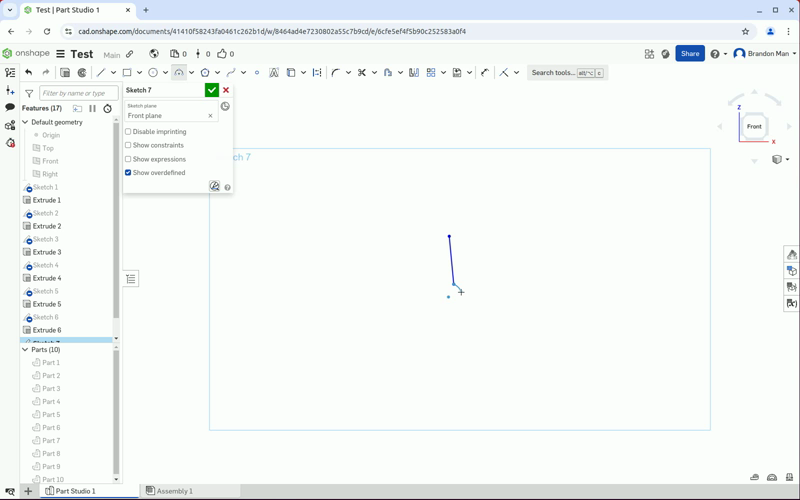
mouse_move(466, 279)
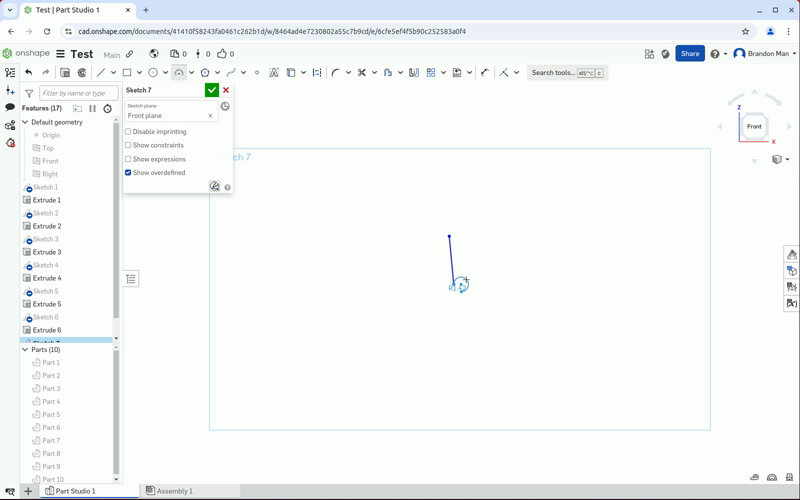
click(466, 279)
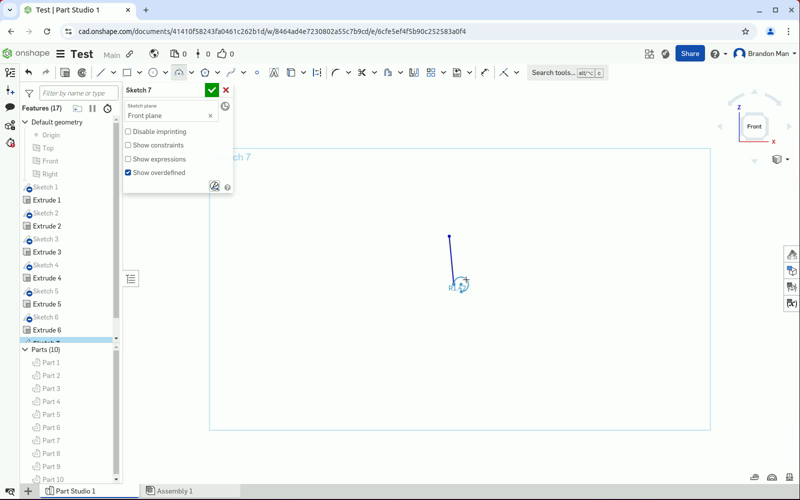
key_up(shift)
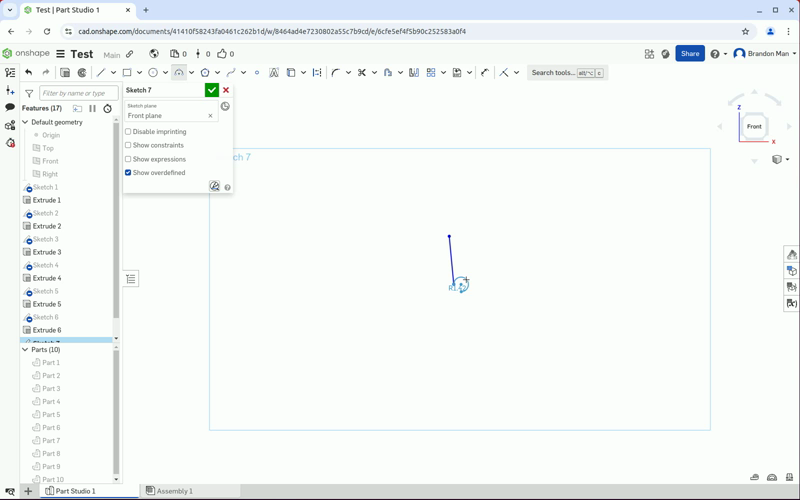
key(esc)
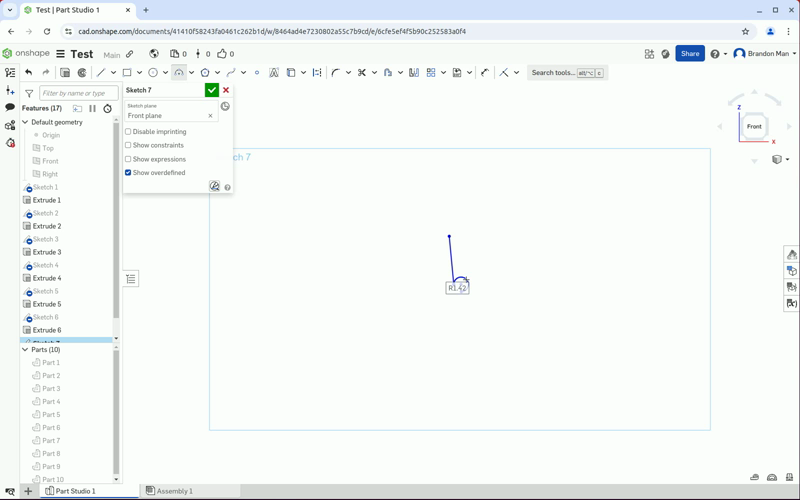
key(l)
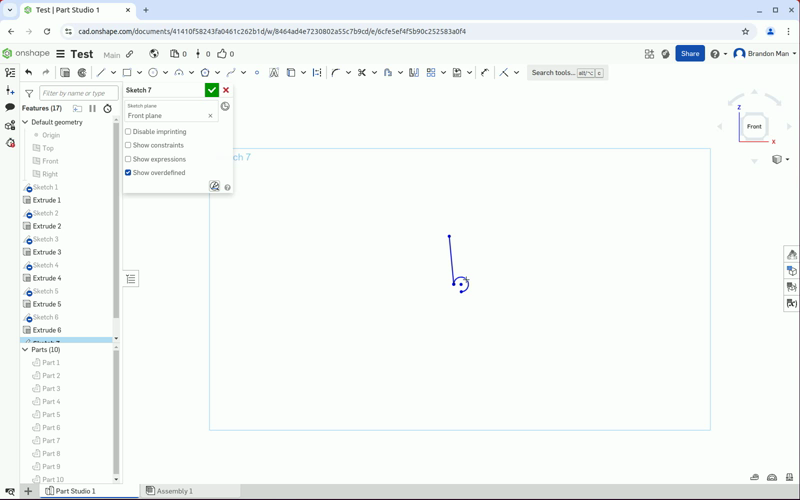
mouse_move(461, 291)
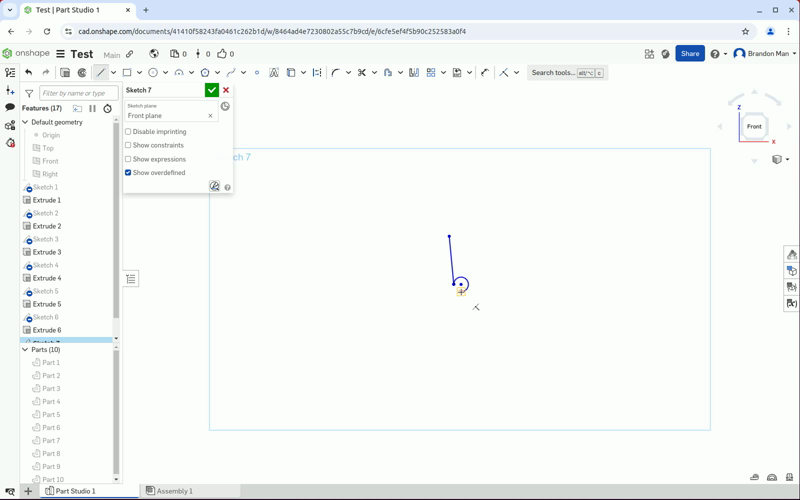
click(461, 291)
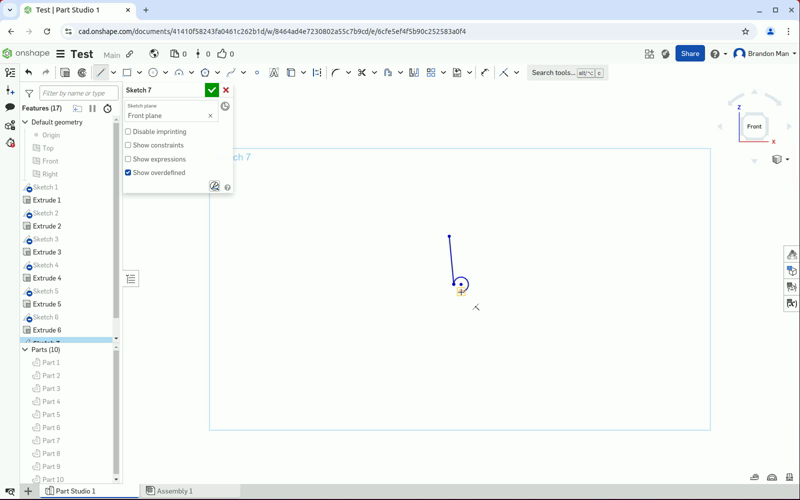
key_down(shift)
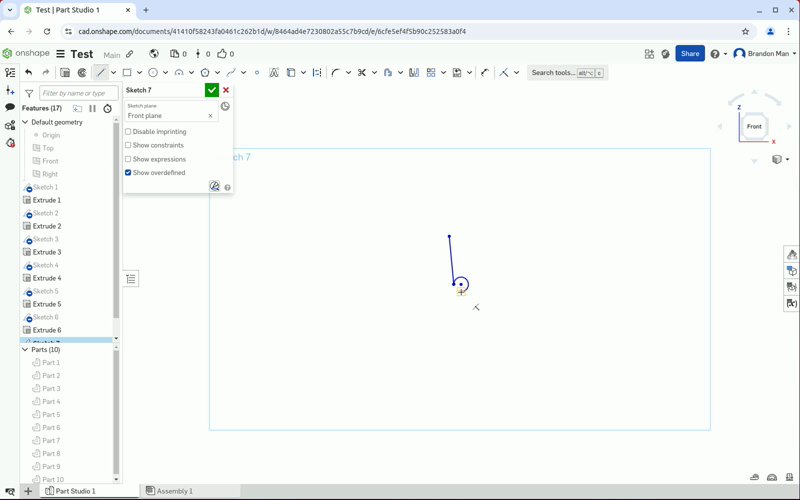
mouse_move(491, 291)
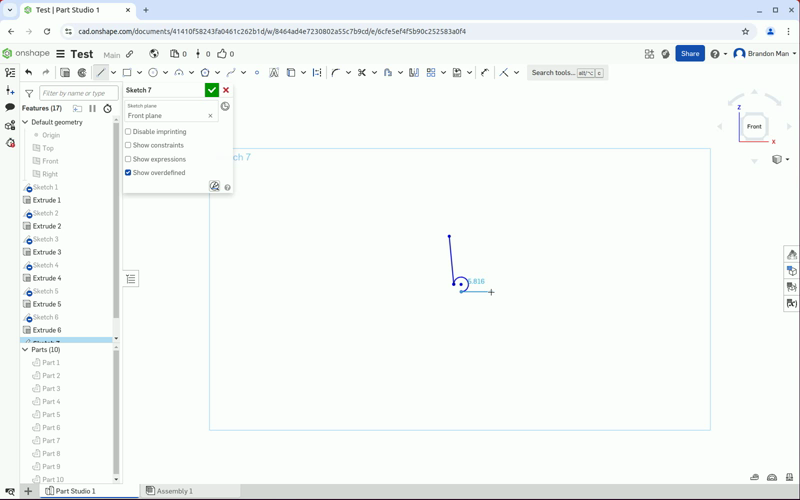
mouse_move(495, 290)
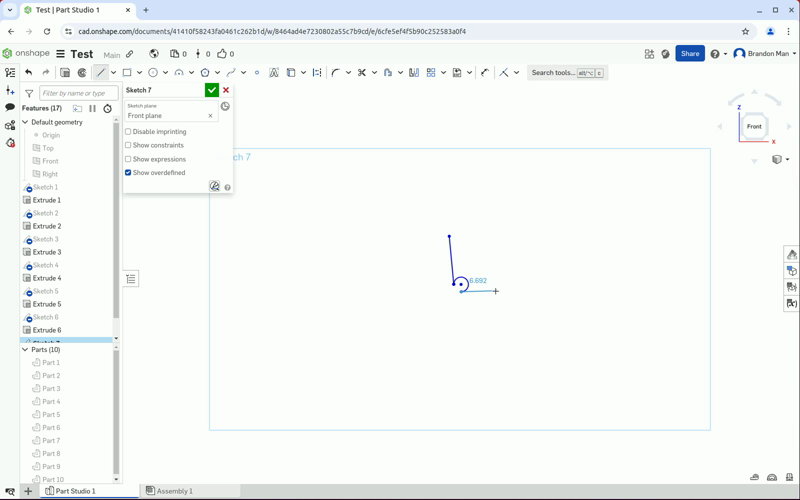
click(495, 290)
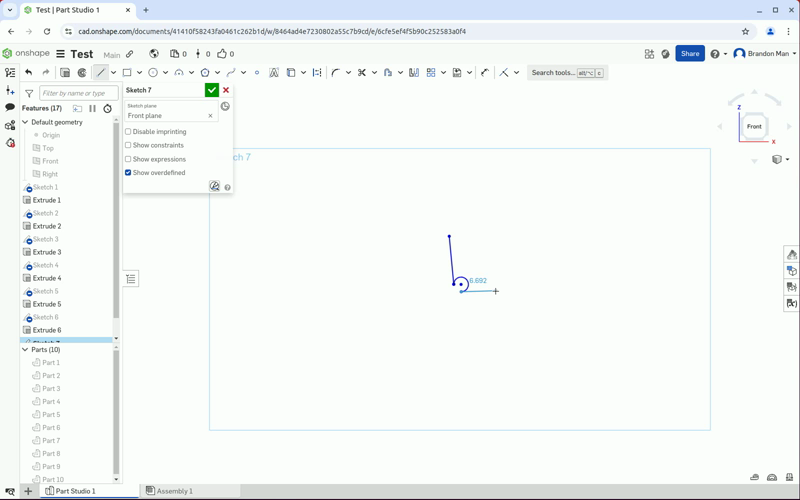
key_up(shift)
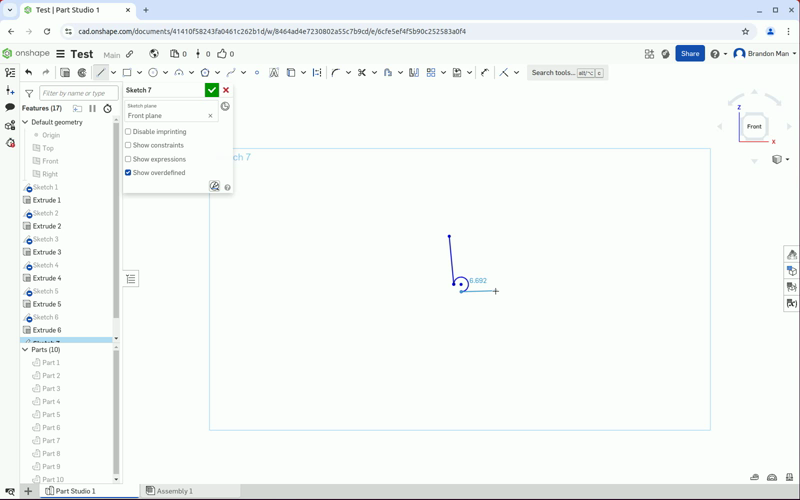
key(esc)
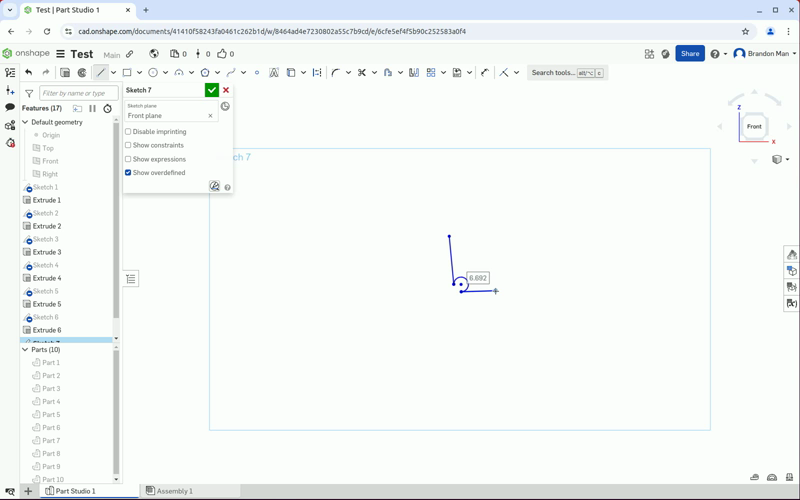
key(a)
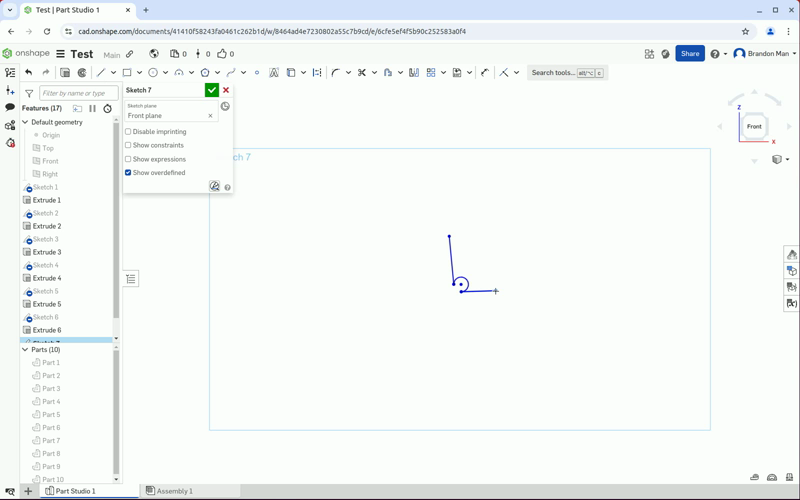
mouse_move(495, 290)
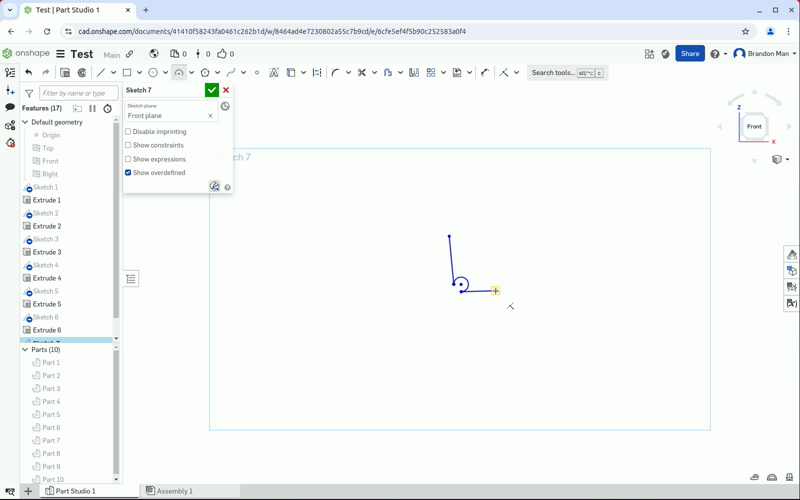
click(495, 290)
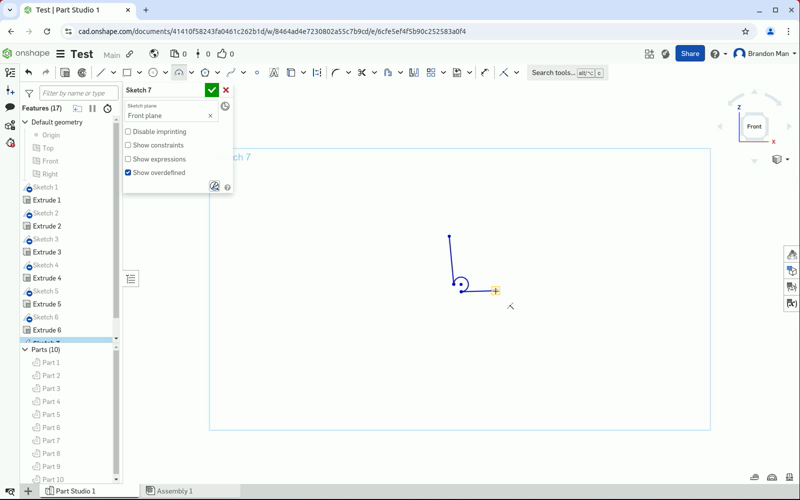
key_down(shift)
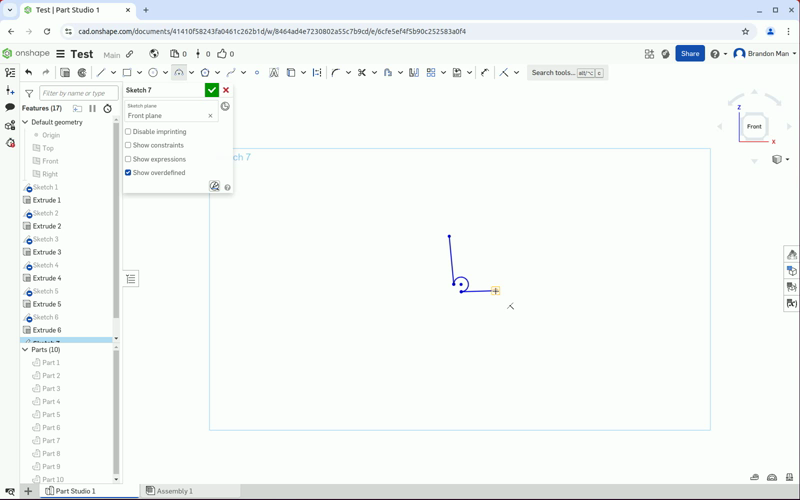
mouse_move(495, 278)
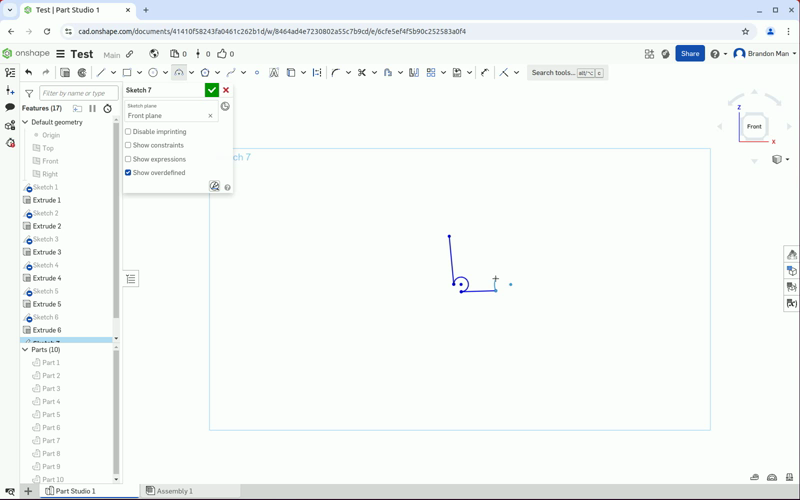
click(495, 278)
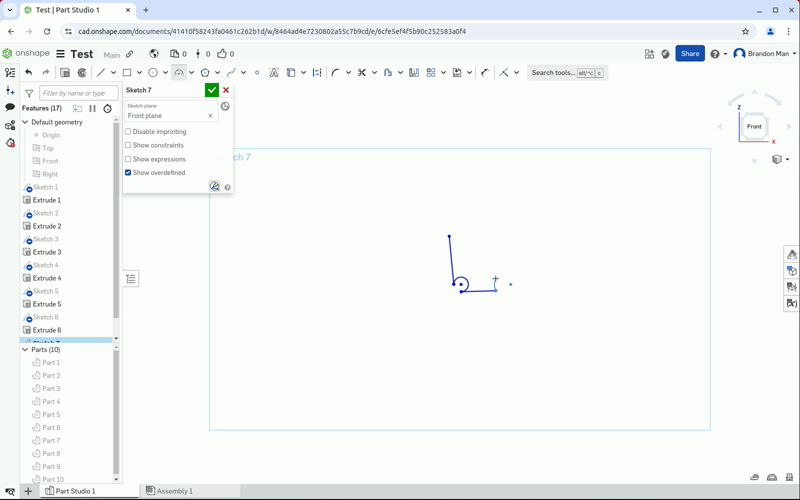
mouse_move(489, 284)
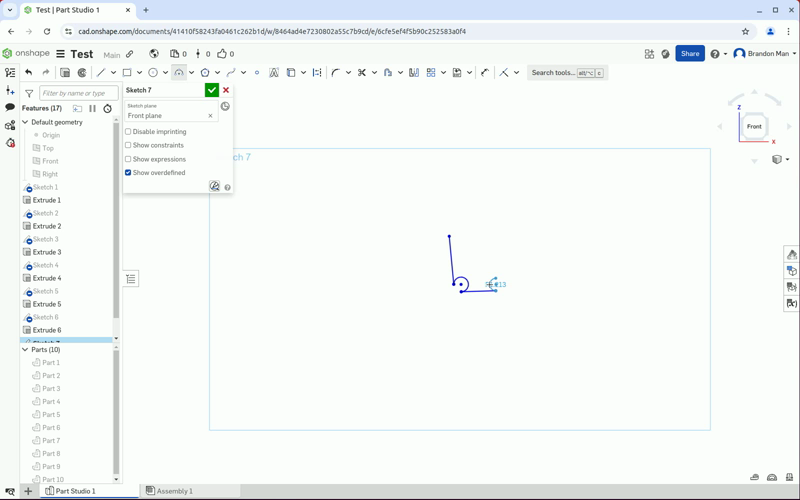
click(489, 284)
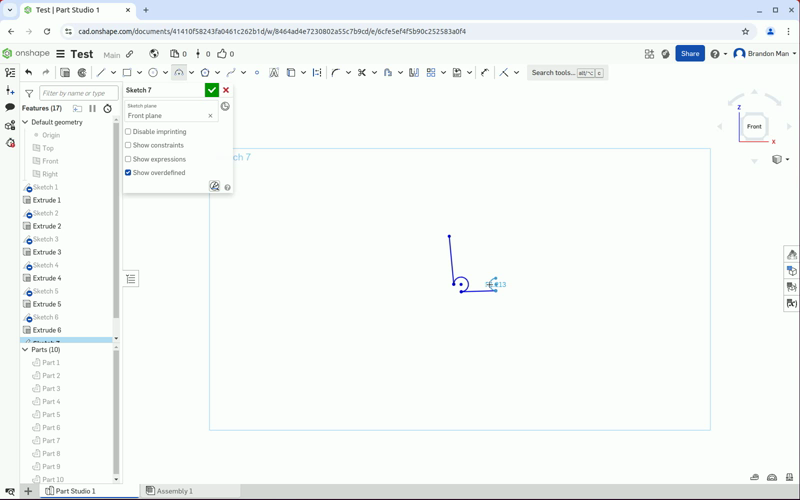
key_up(shift)
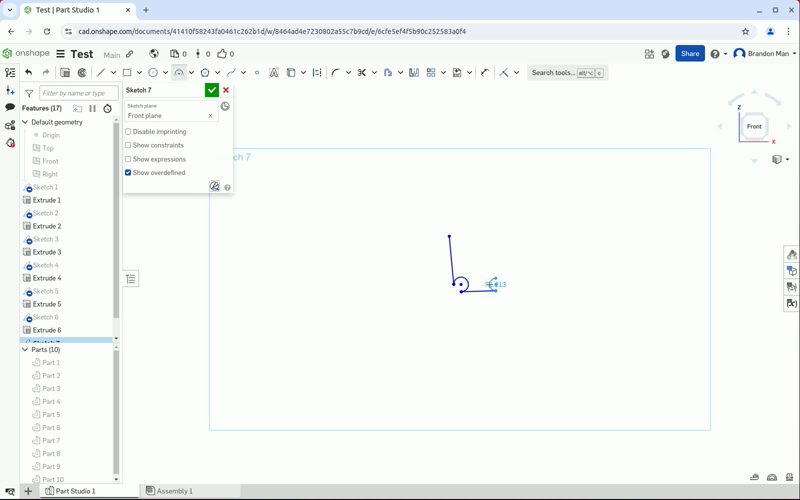
key(esc)
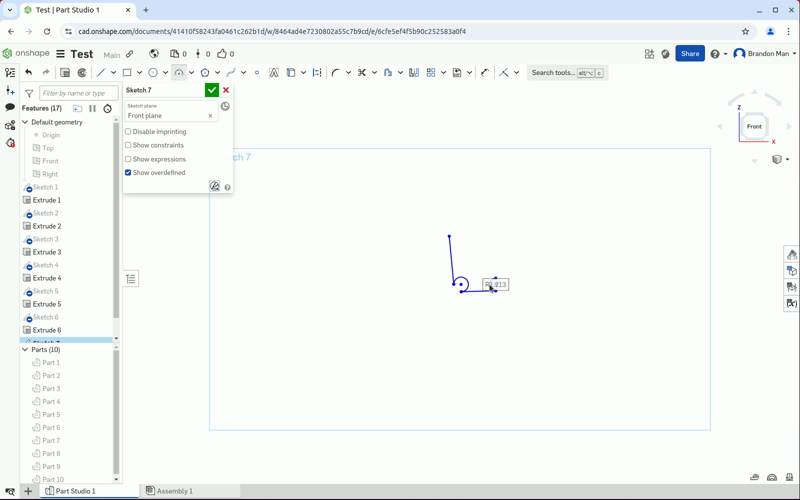
key(l)
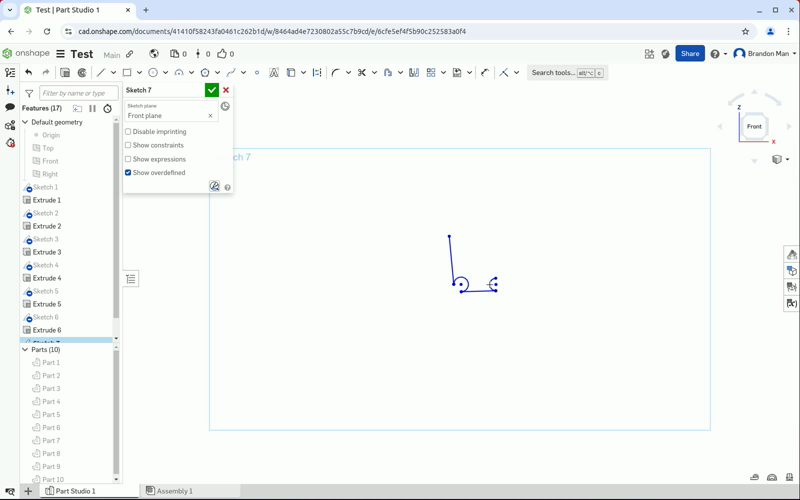
mouse_move(495, 278)
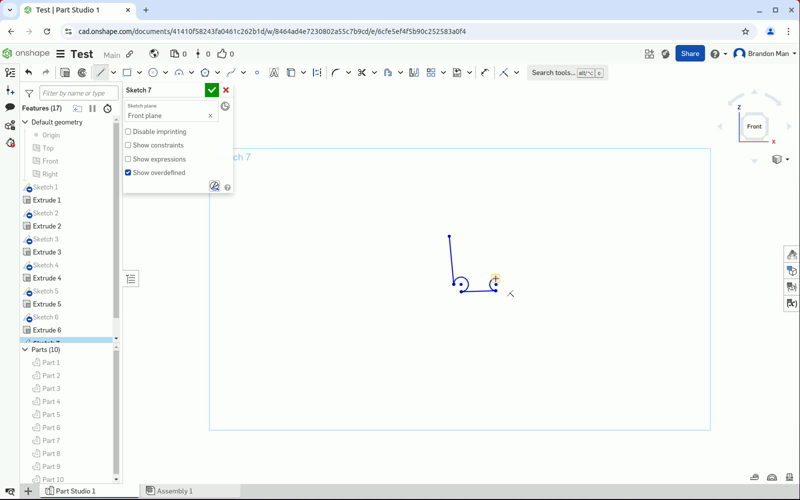
click(495, 278)
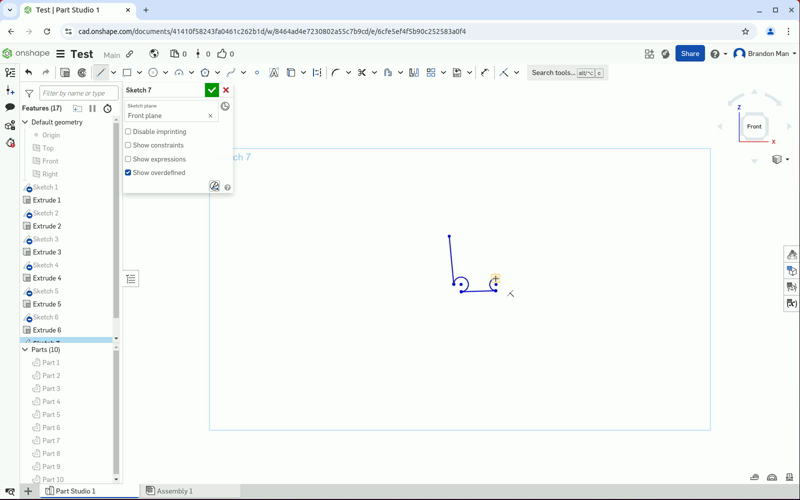
key_down(shift)
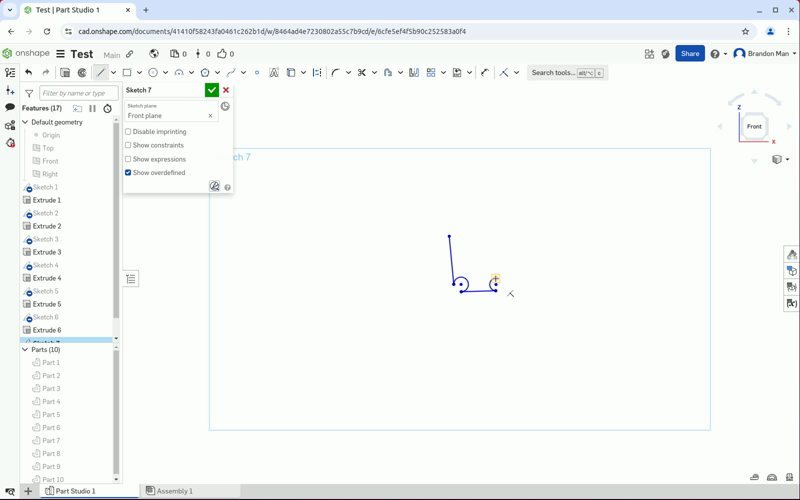
mouse_move(525, 278)
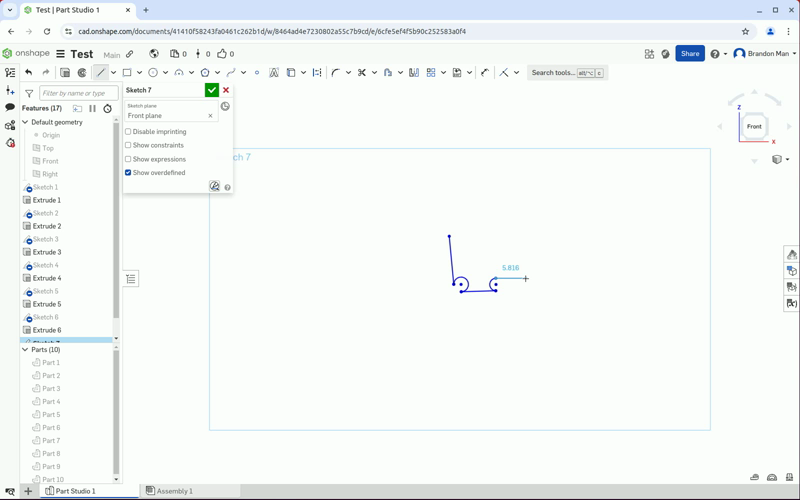
mouse_move(476, 277)
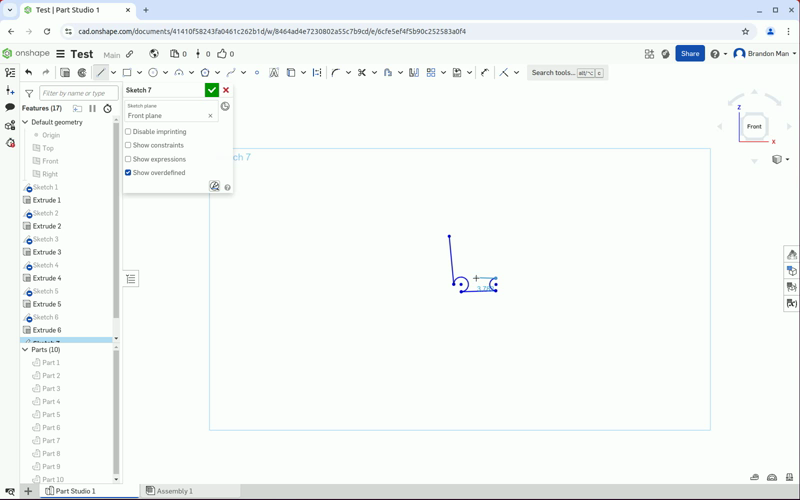
click(476, 277)
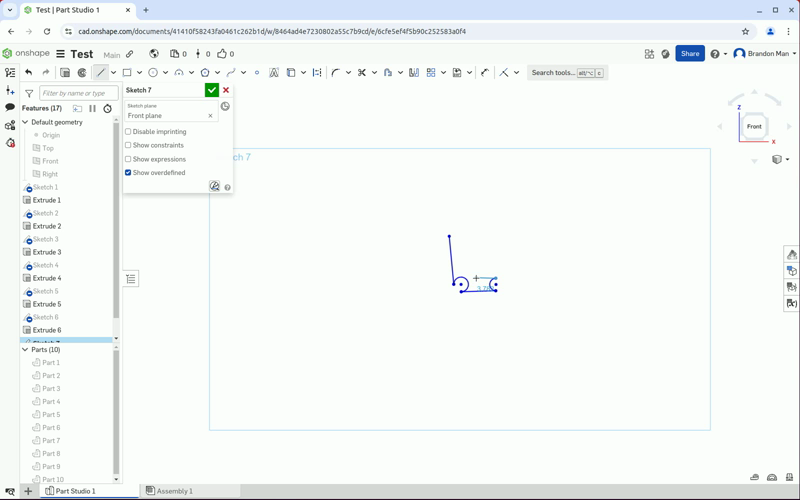
key_up(shift)
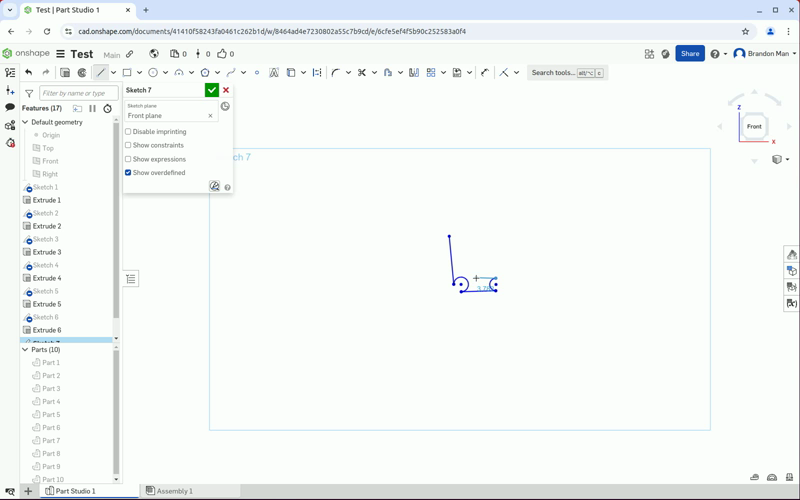
key(esc)
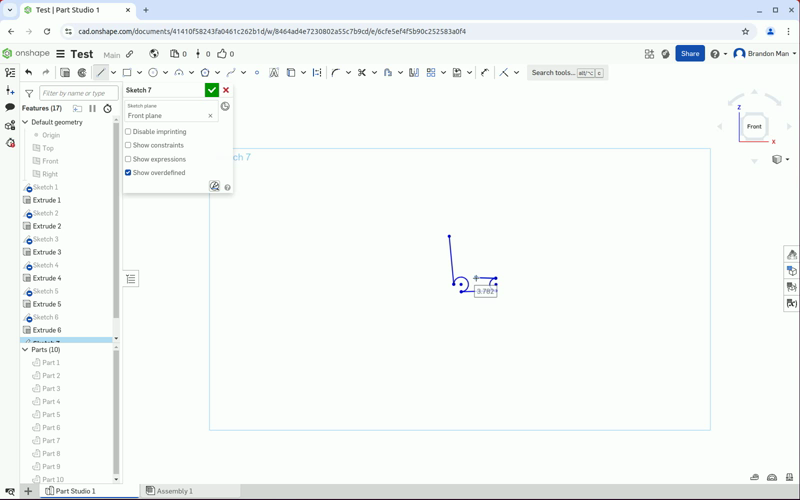
key(a)
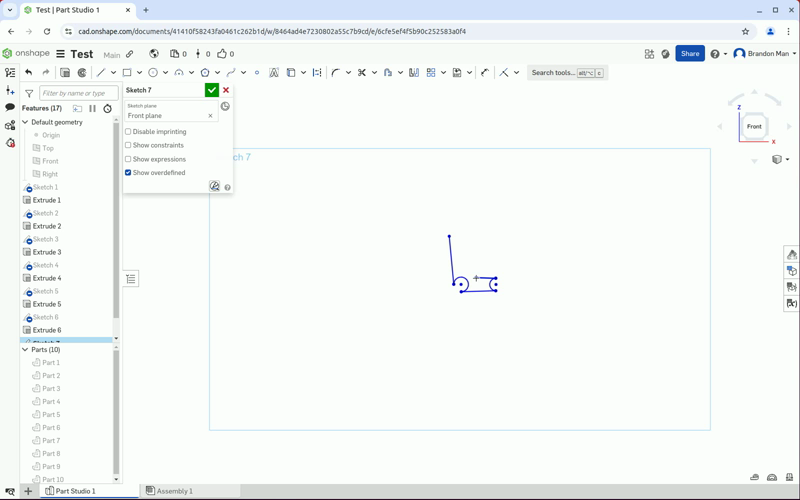
mouse_move(476, 277)
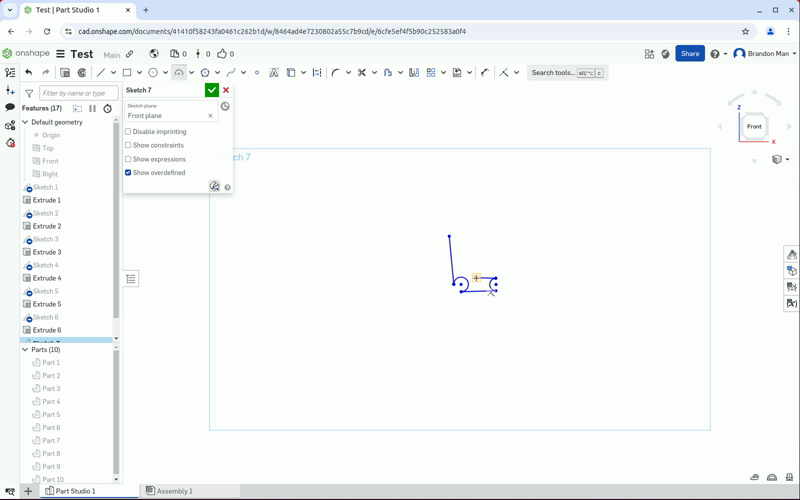
click(476, 277)
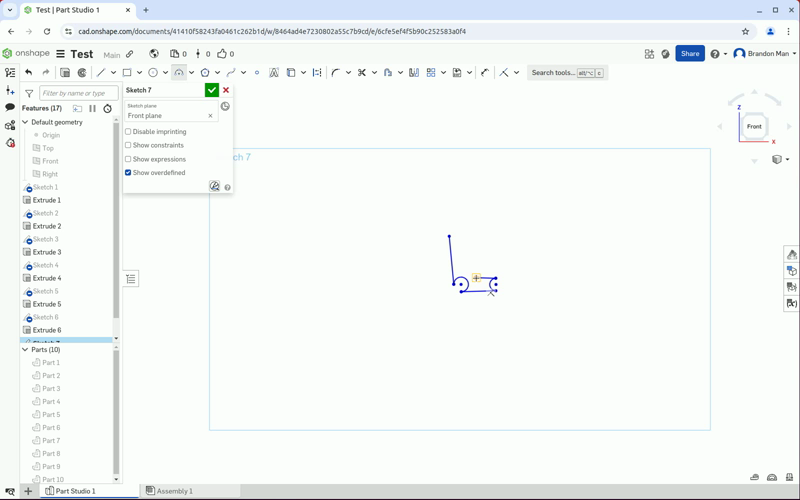
key_down(shift)
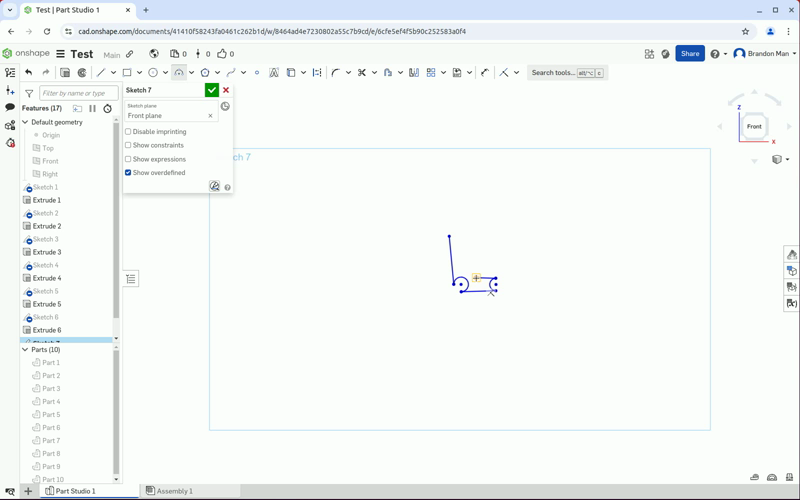
mouse_move(470, 270)
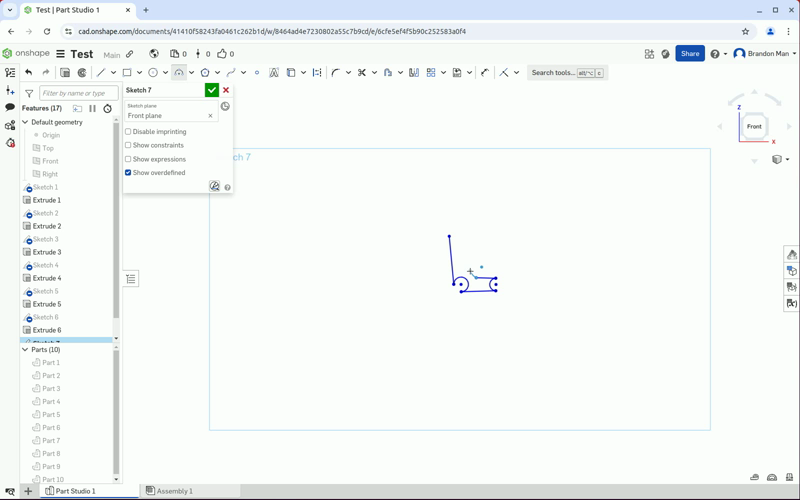
click(470, 270)
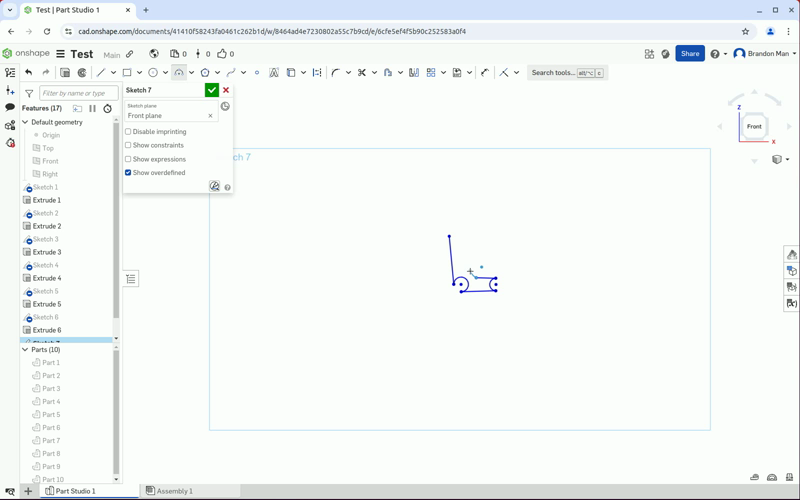
mouse_move(471, 275)
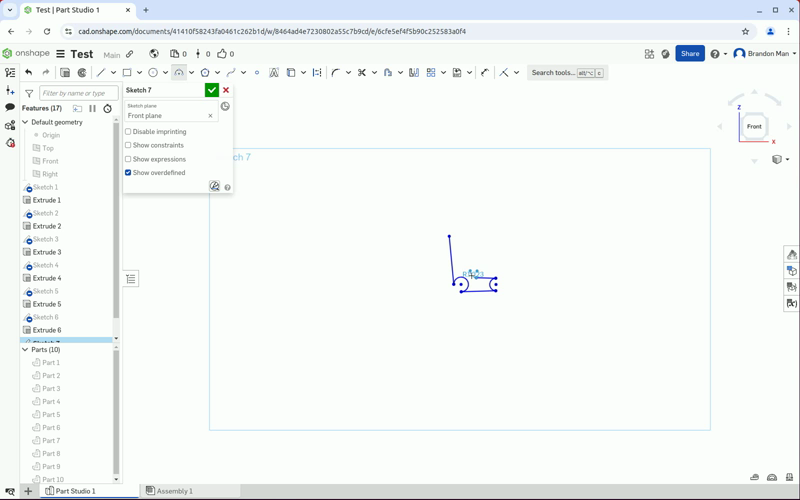
click(471, 275)
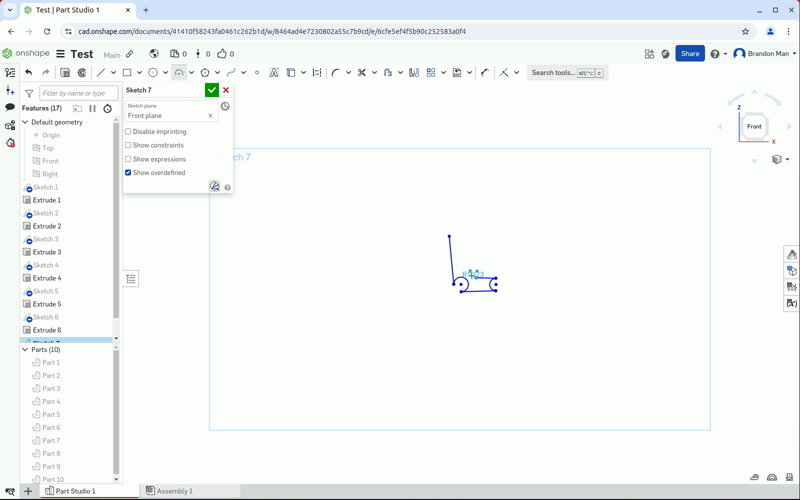
key_up(shift)
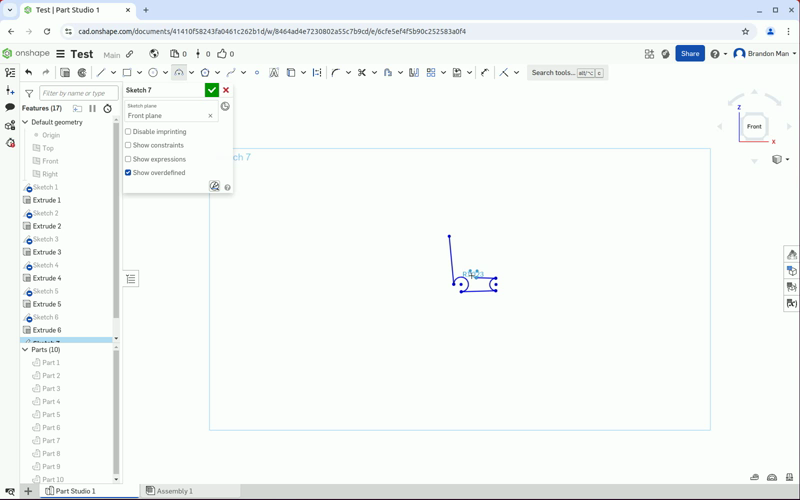
key(esc)
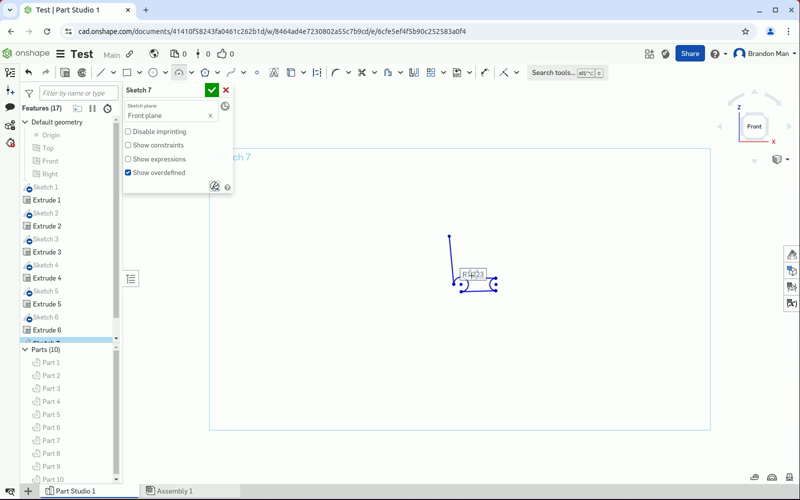
key(l)
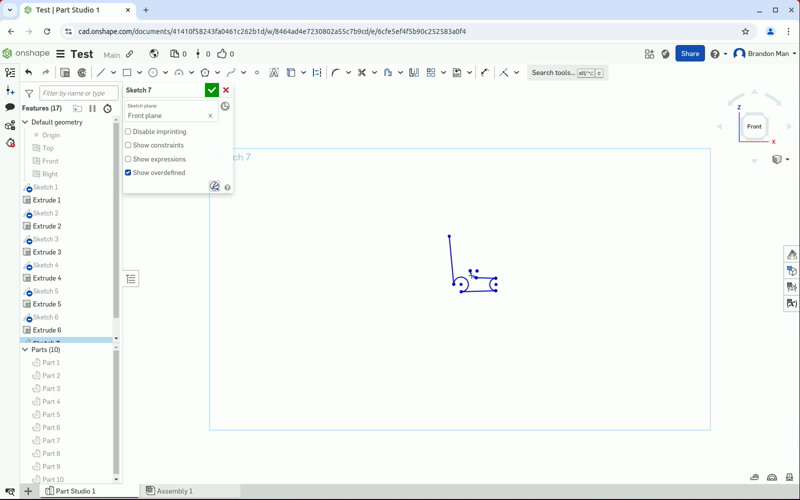
mouse_move(470, 270)
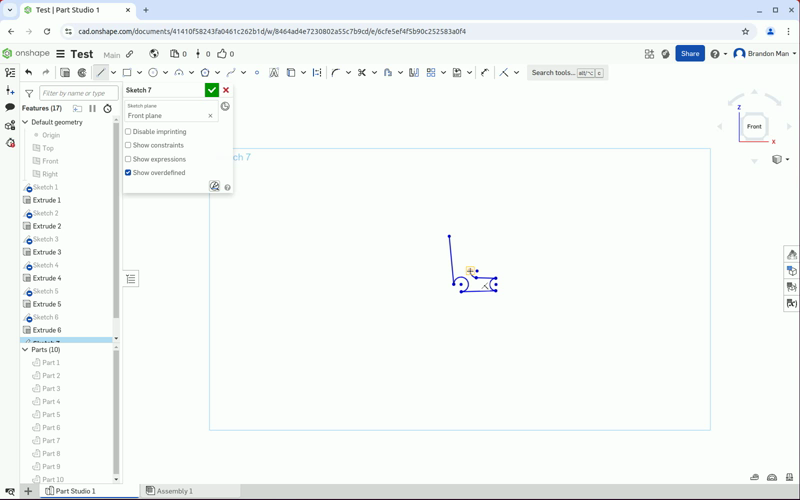
click(470, 270)
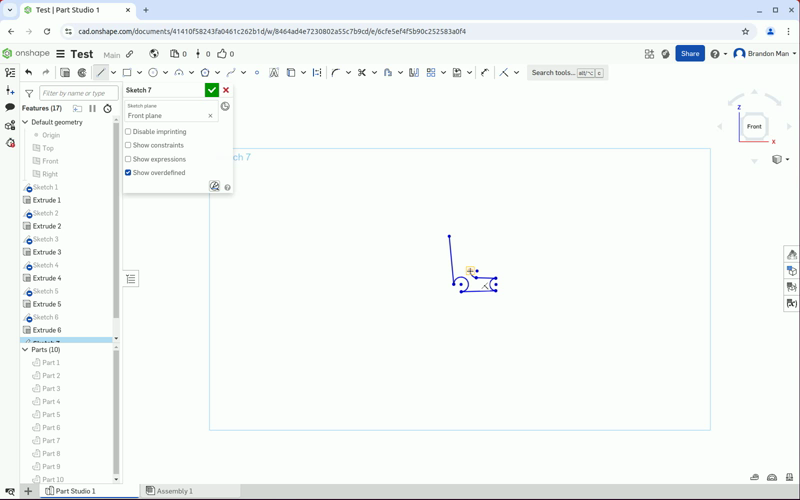
key_down(shift)
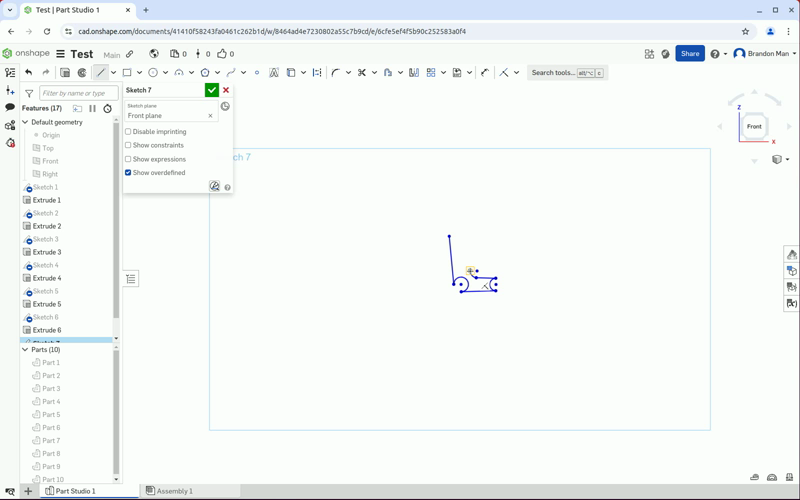
mouse_move(500, 270)
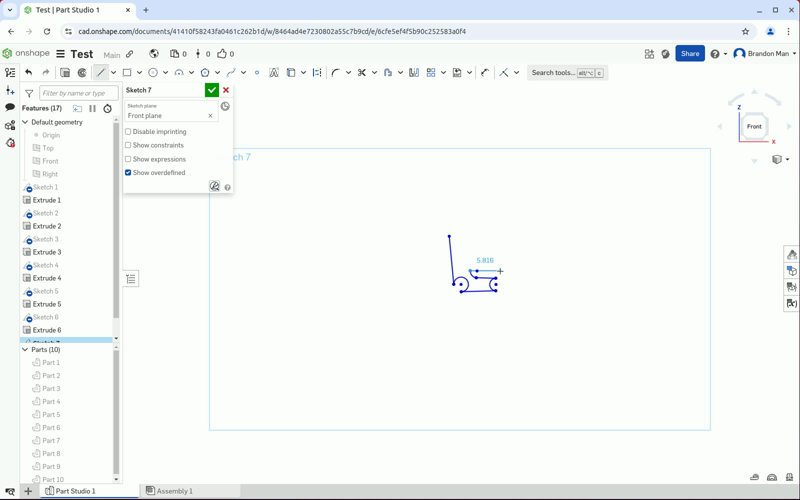
mouse_move(473, 236)
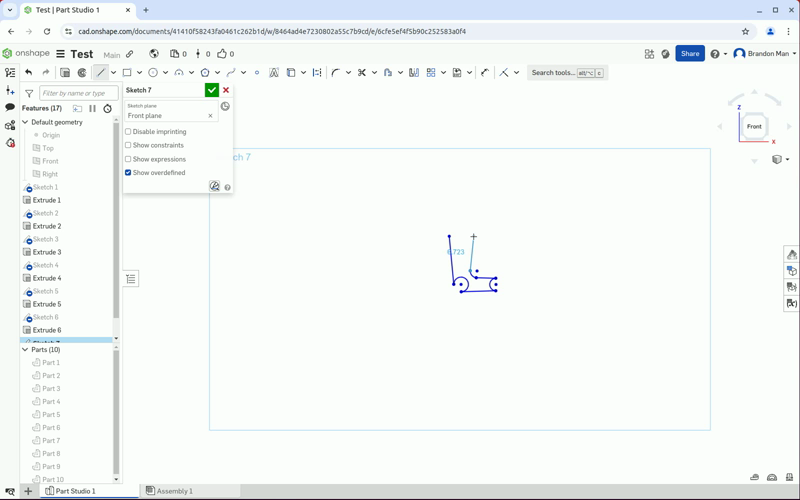
click(473, 236)
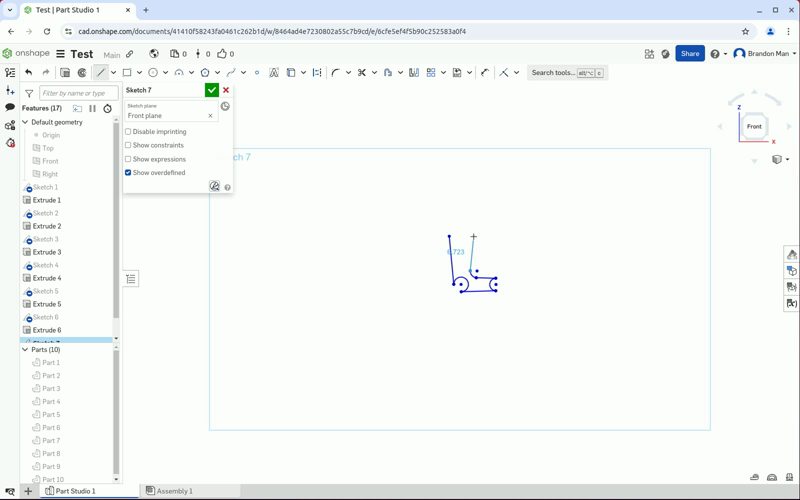
key_up(shift)
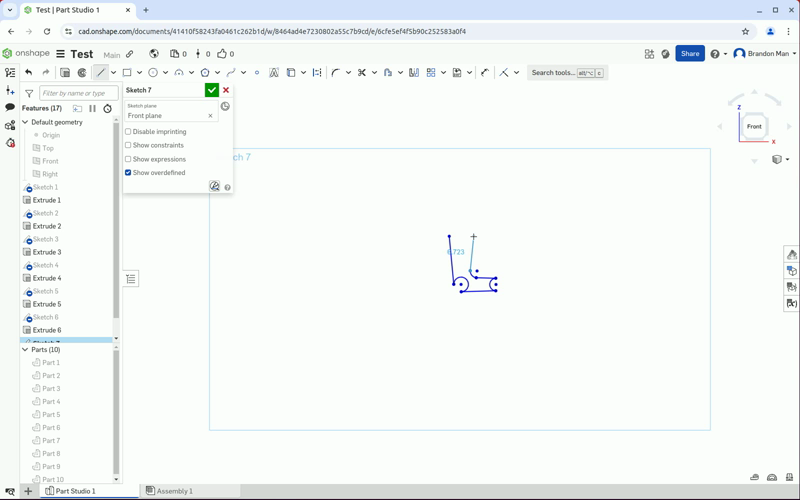
key(esc)
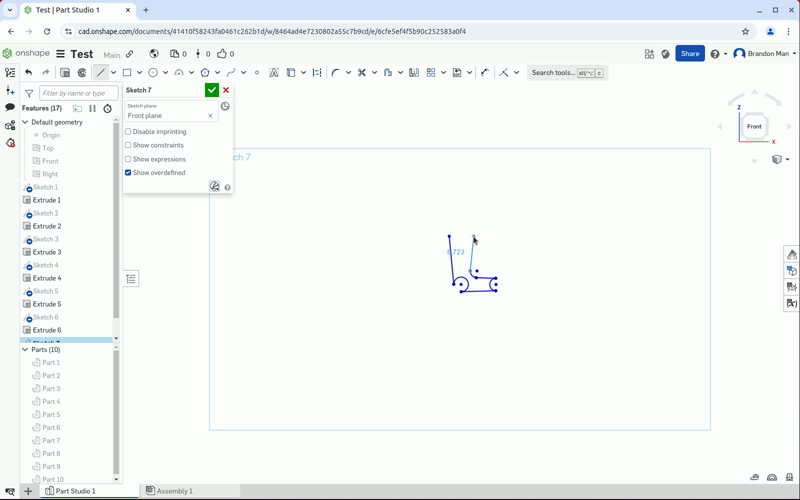
key(a)
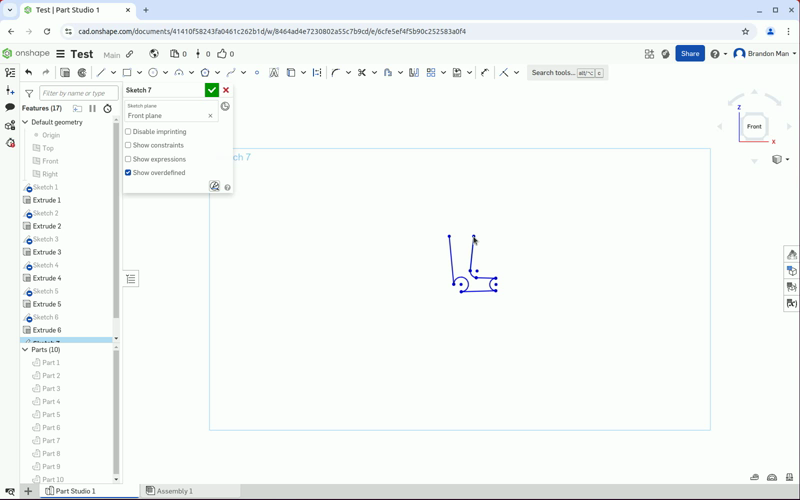
mouse_move(473, 236)
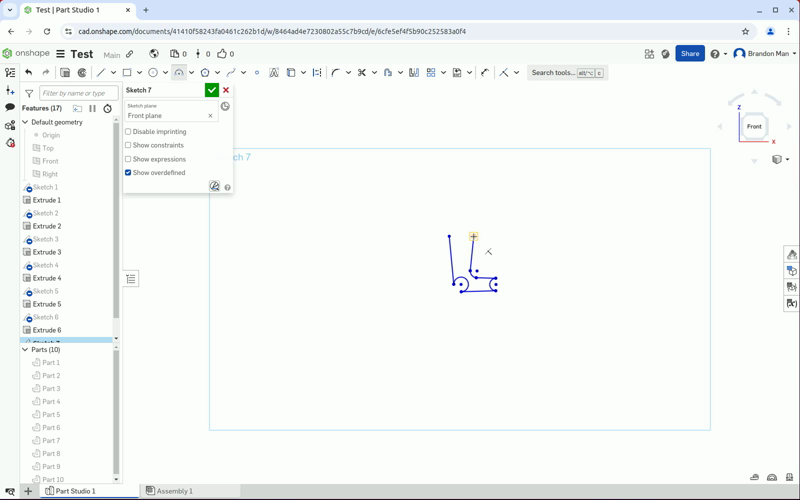
click(473, 236)
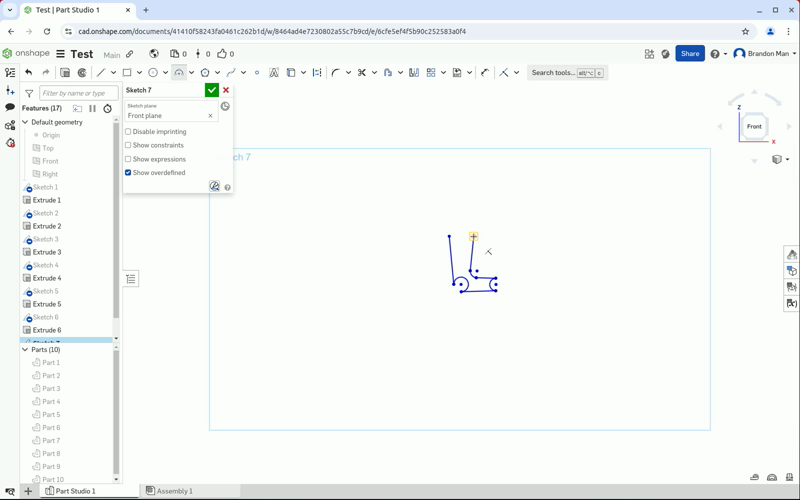
mouse_move(449, 236)
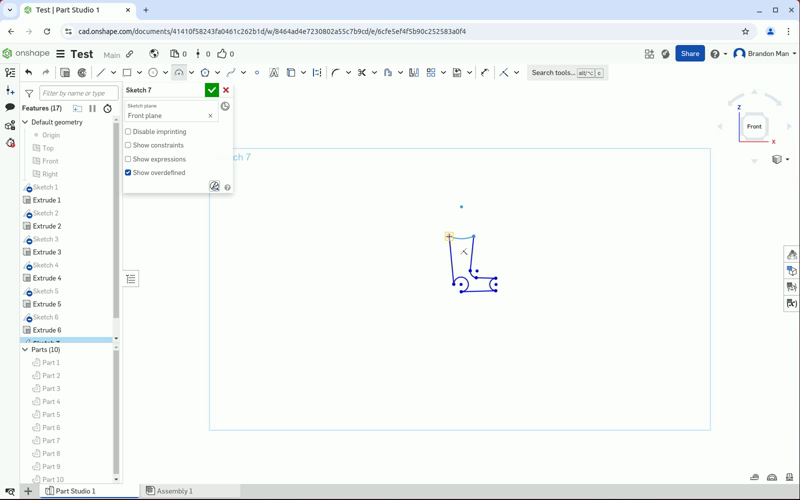
click(449, 236)
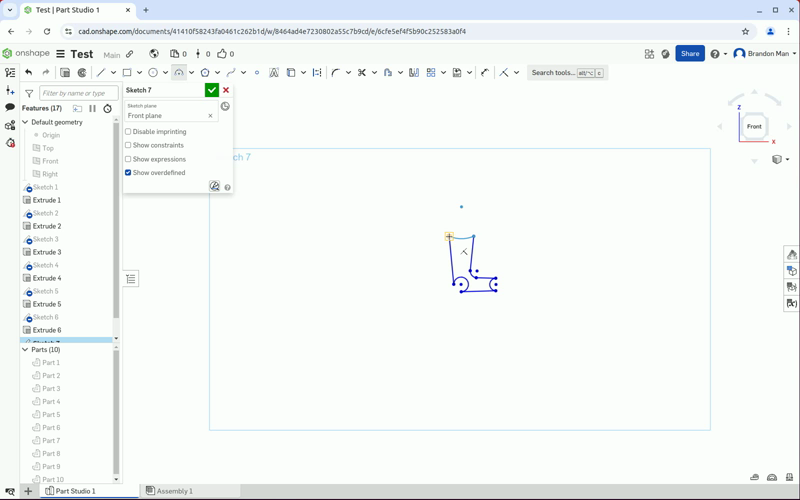
key_down(shift)
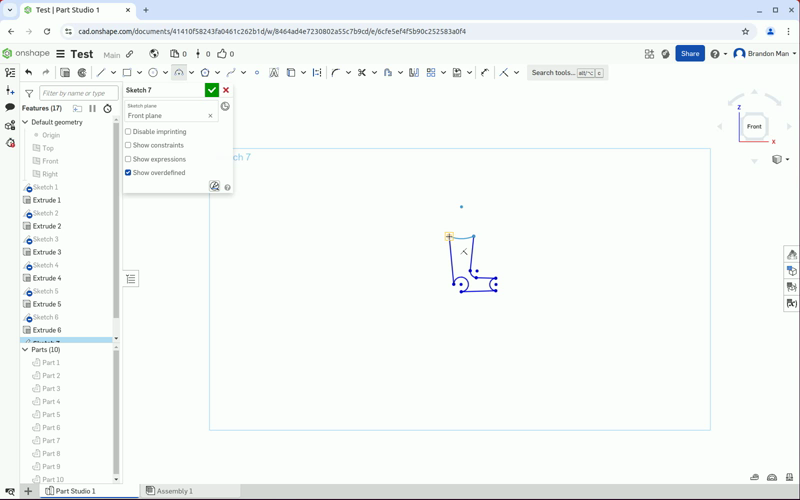
mouse_move(461, 247)
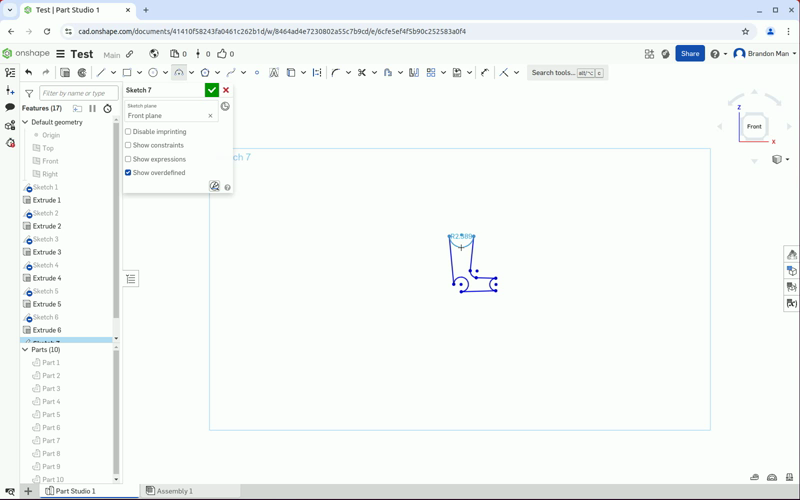
click(461, 247)
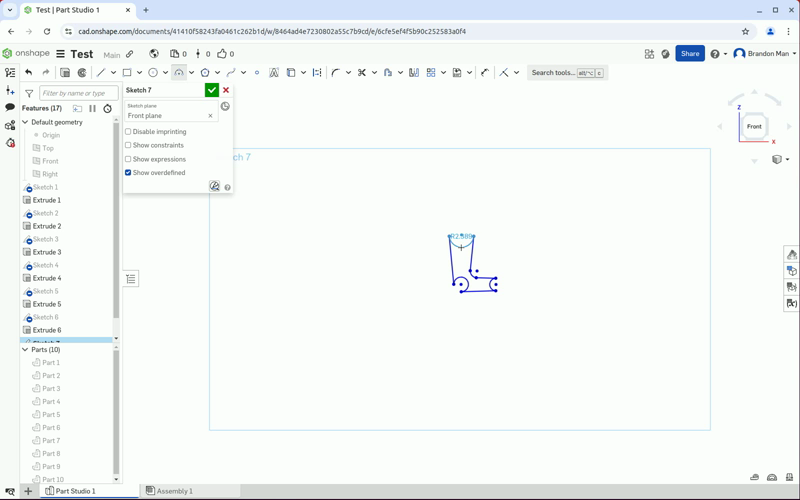
key_up(shift)
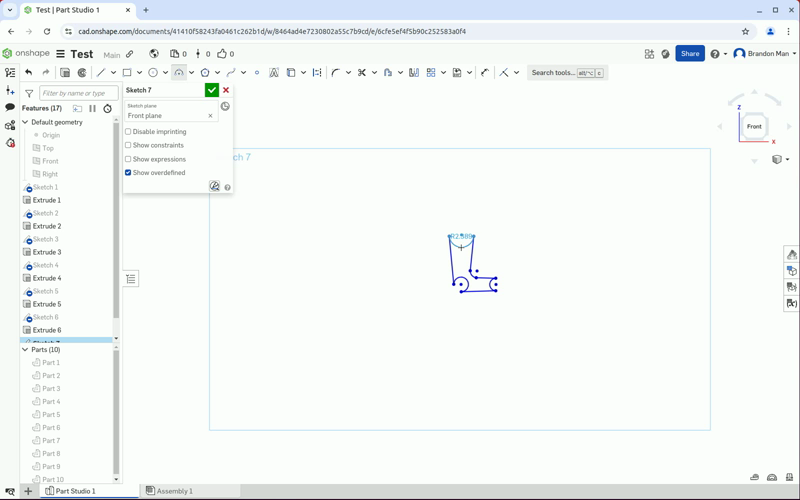
key(esc)
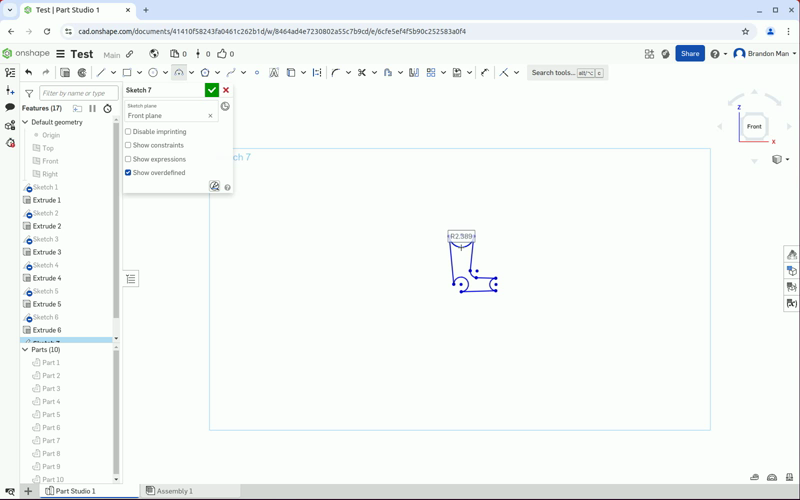
mouse_move(456, 273)
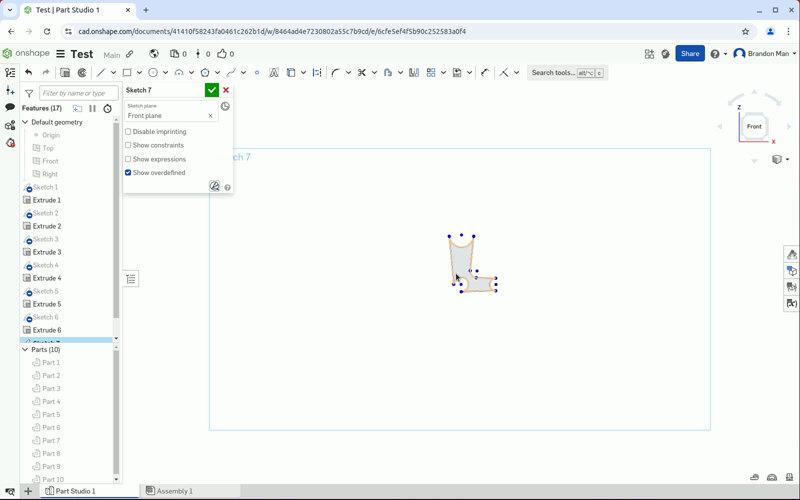
scroll(6)
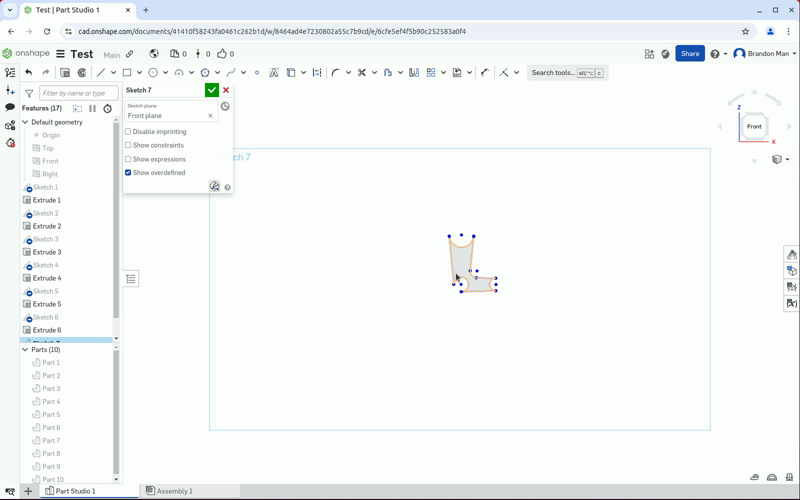
scroll(6)
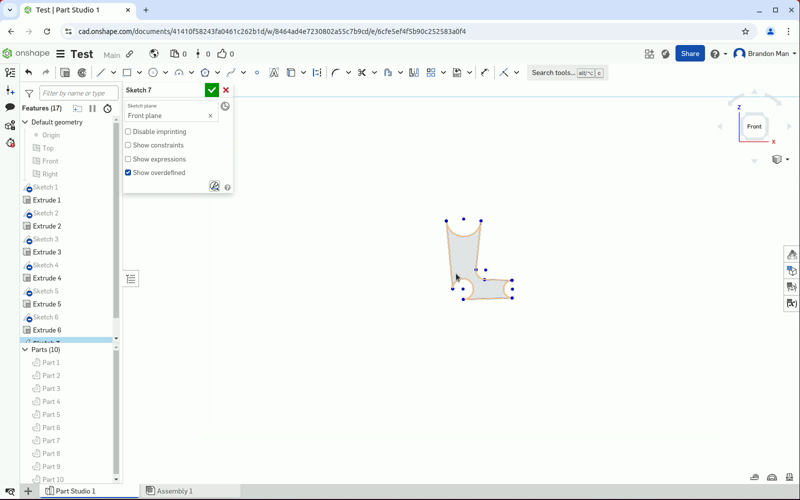
scroll(6)
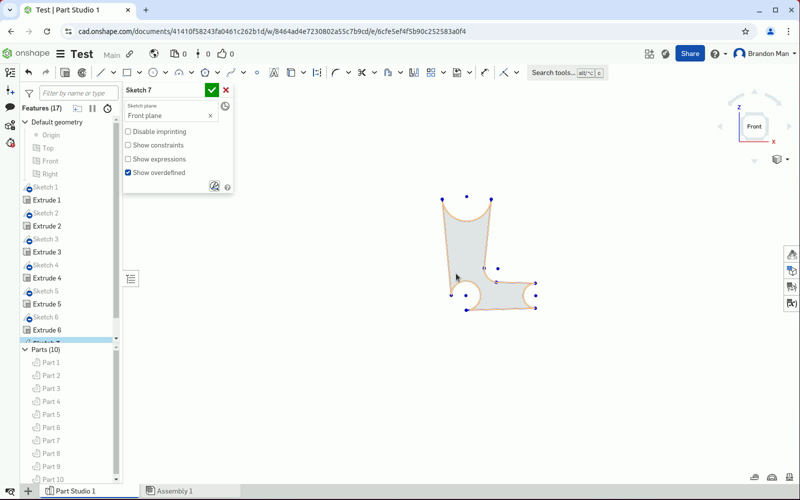
scroll(6)
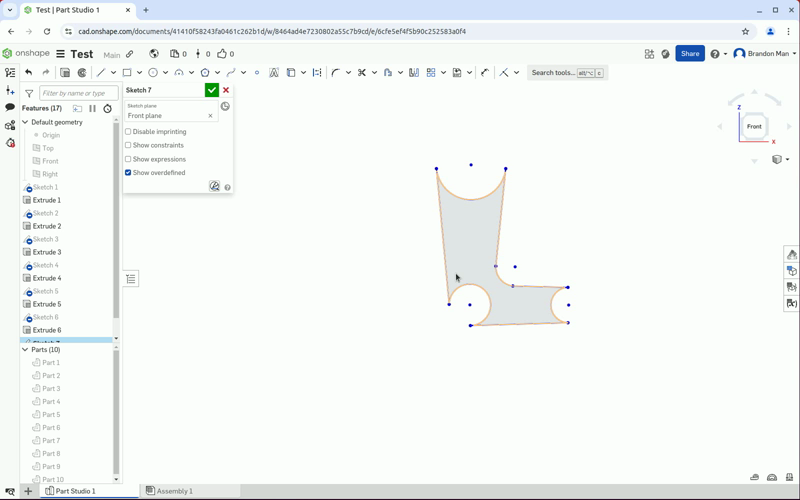
scroll(6)
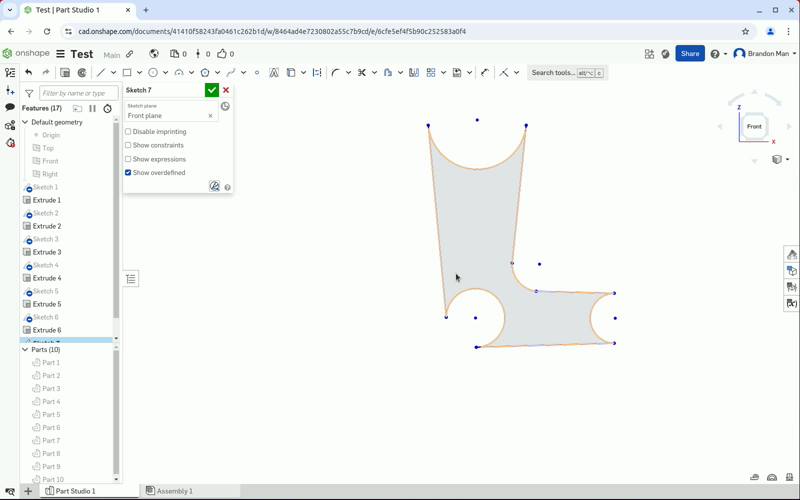
scroll(6)
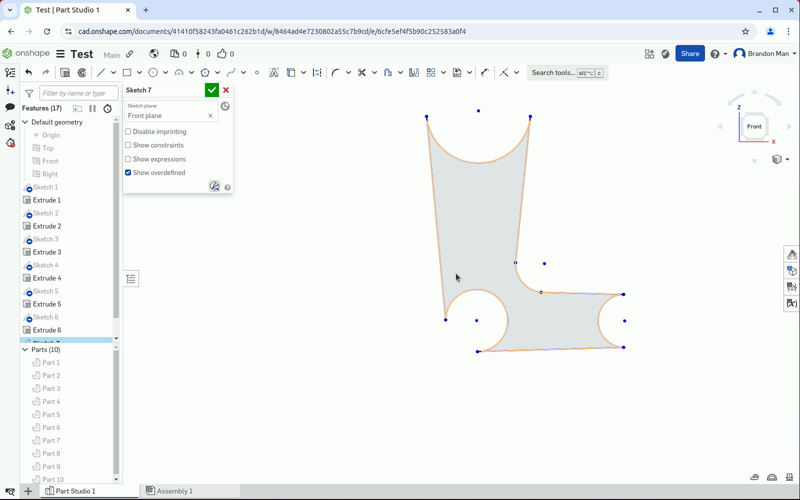
scroll(6)
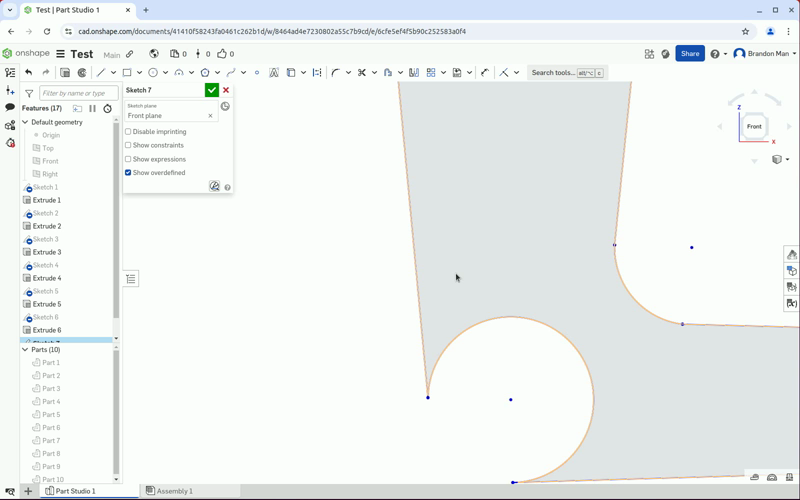
click(456, 273)
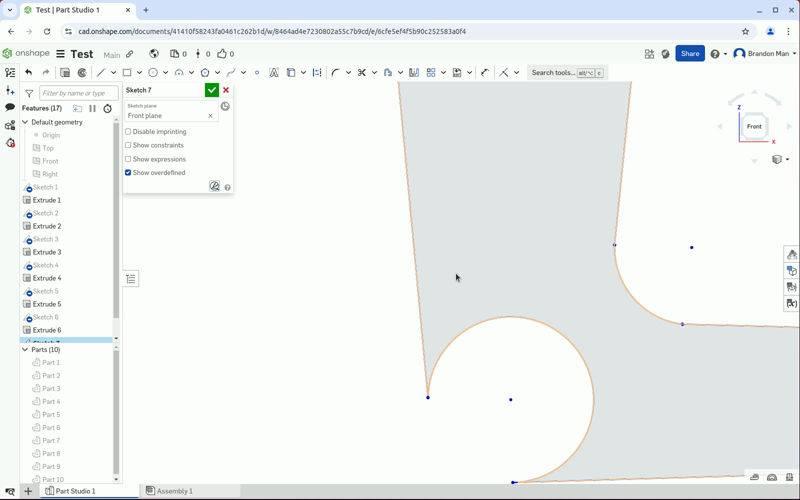
scroll(-6)
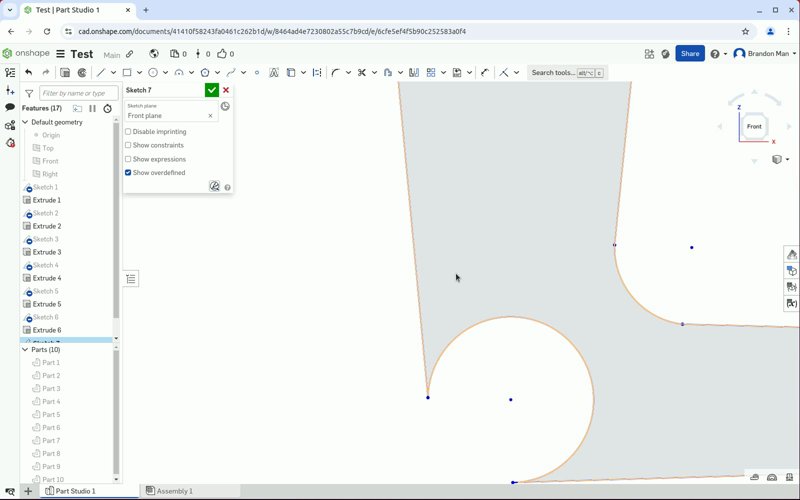
scroll(-6)
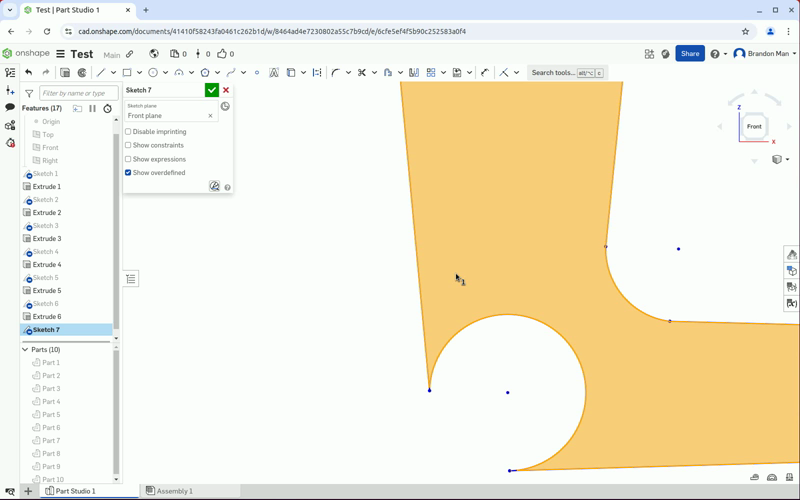
scroll(-6)
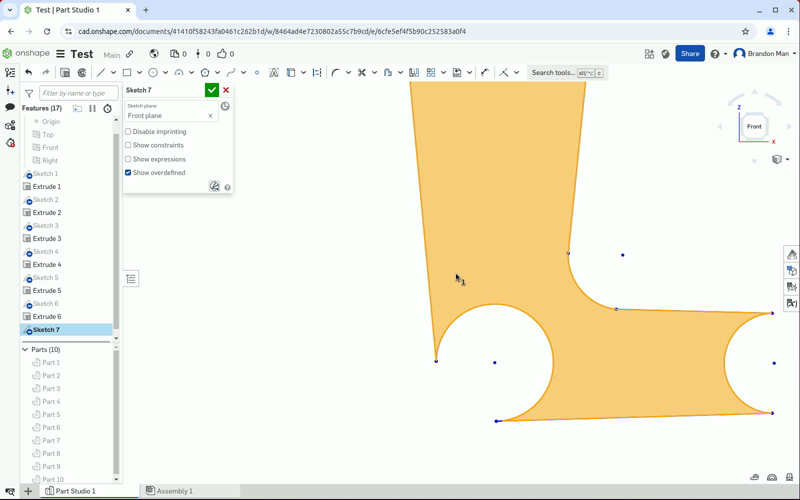
scroll(-6)
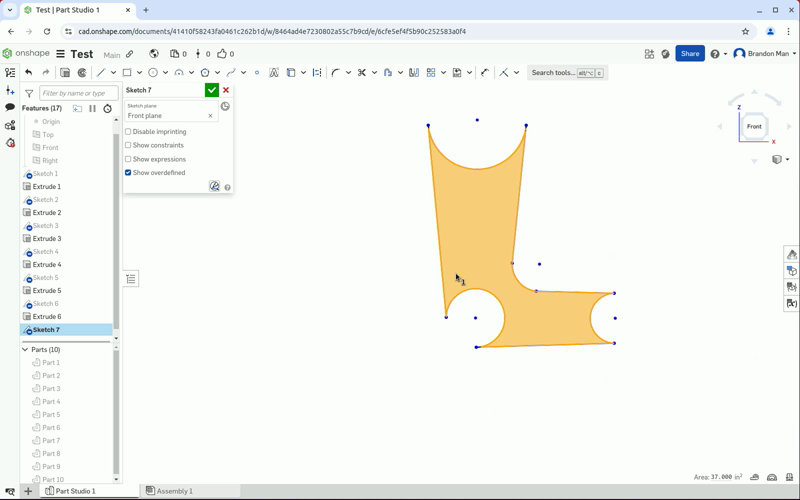
scroll(-6)
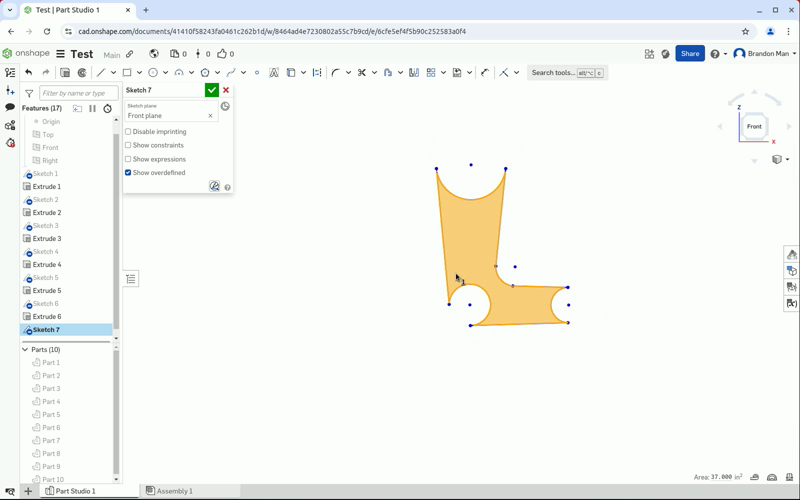
scroll(-6)
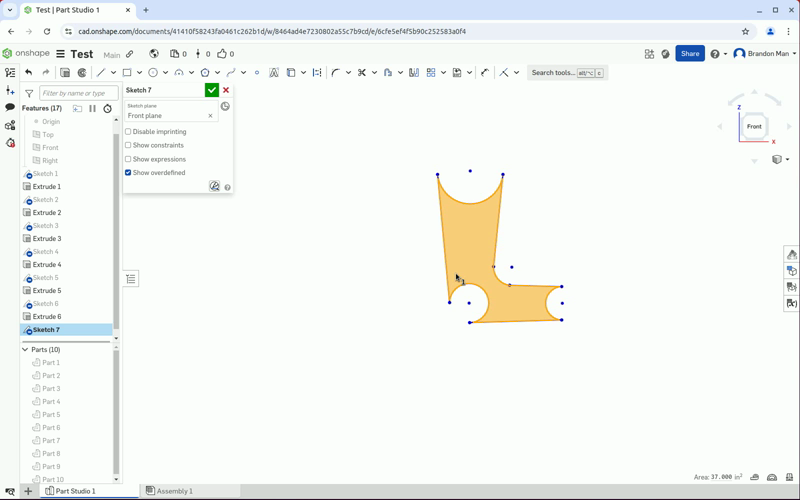
scroll(-6)
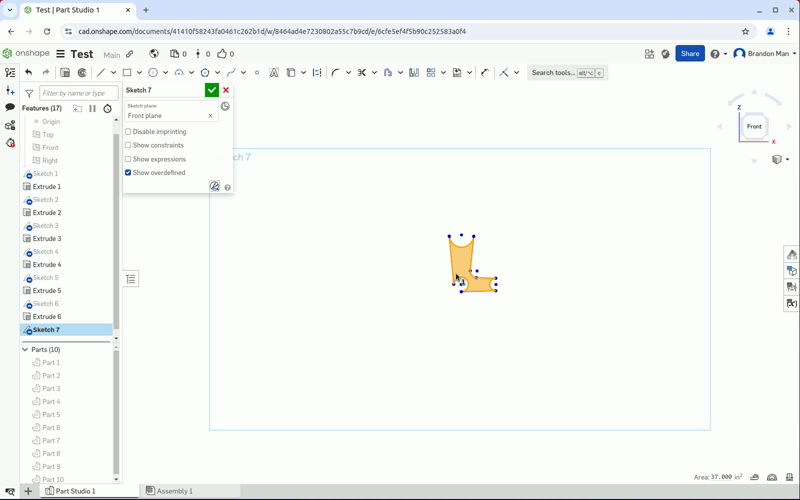
mouse_move(69, 352)
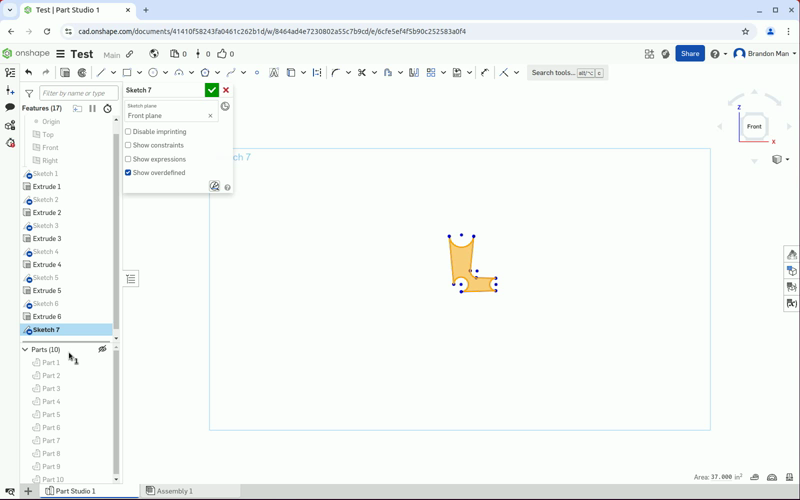
key(shift+y)
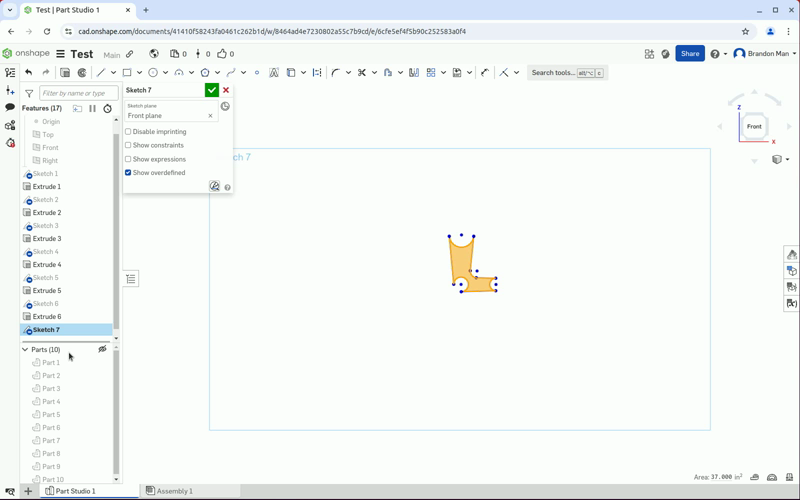
key(shift+e)
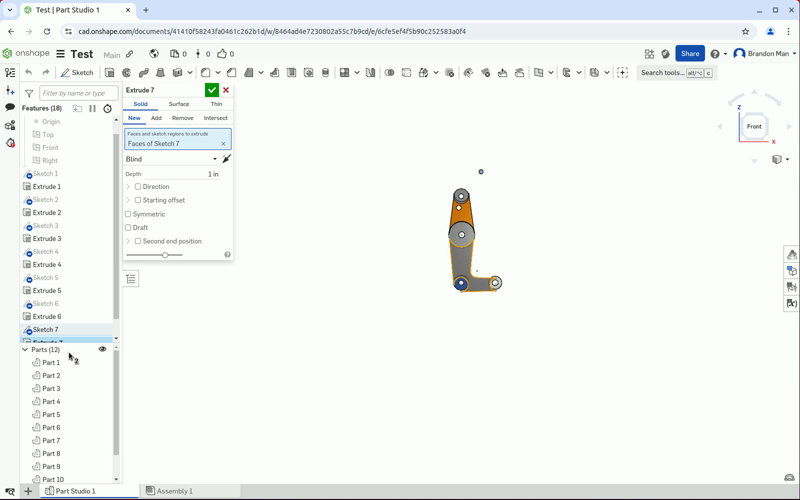
mouse_move(143, 106)
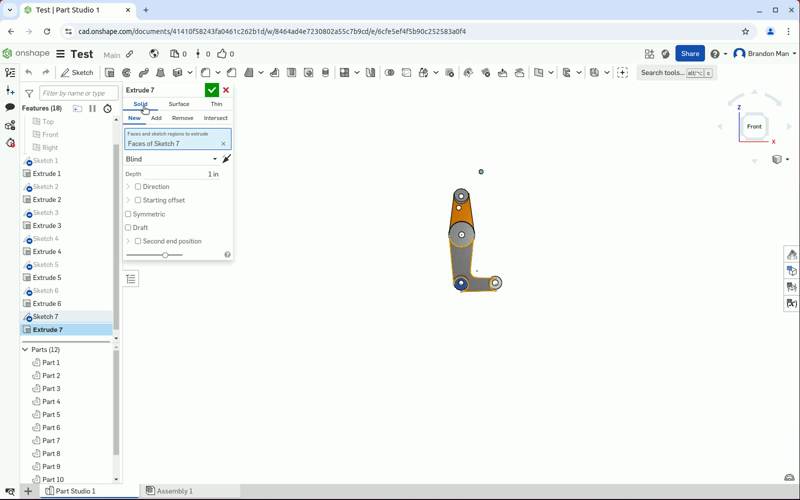
click(143, 106)
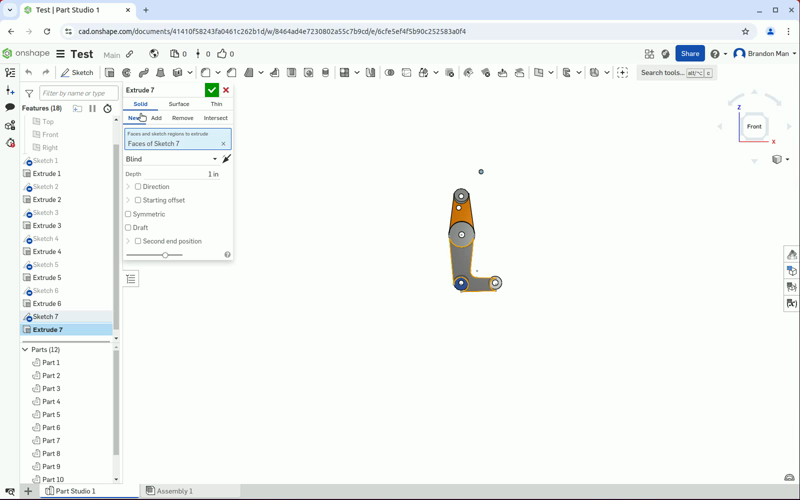
mouse_move(137, 120)
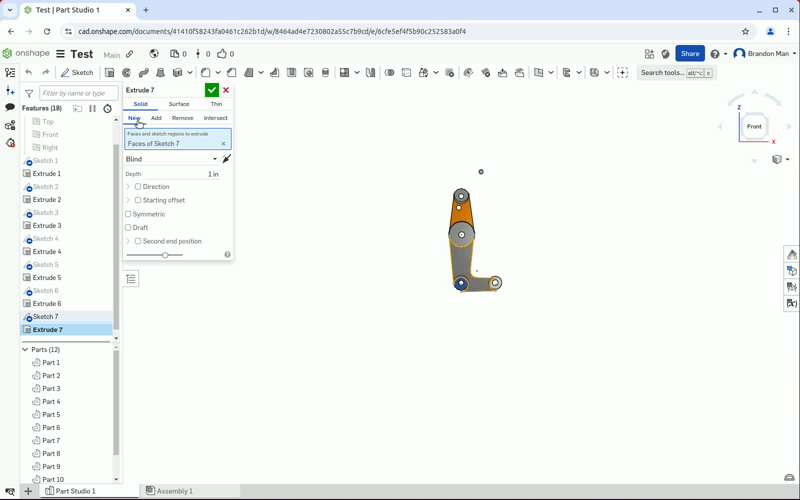
click(137, 120)
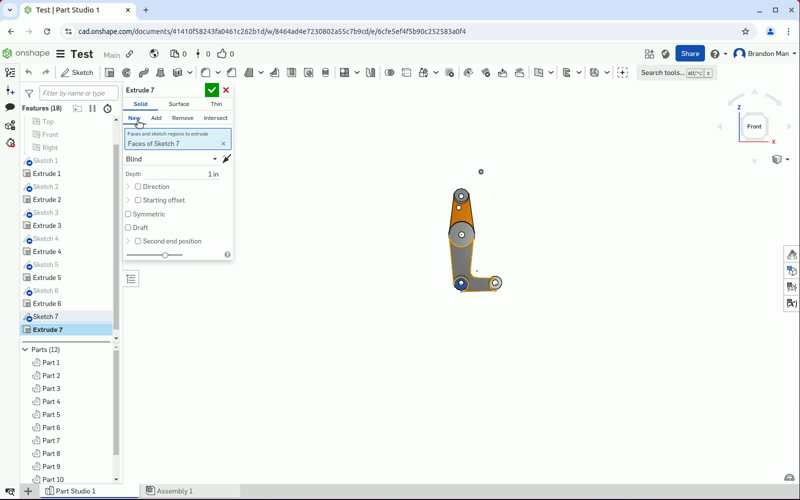
key(tab, 4)
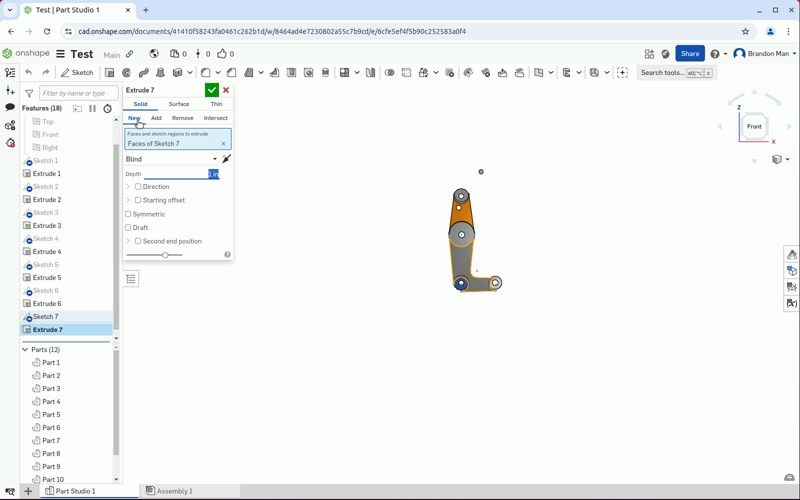
text(4.092)
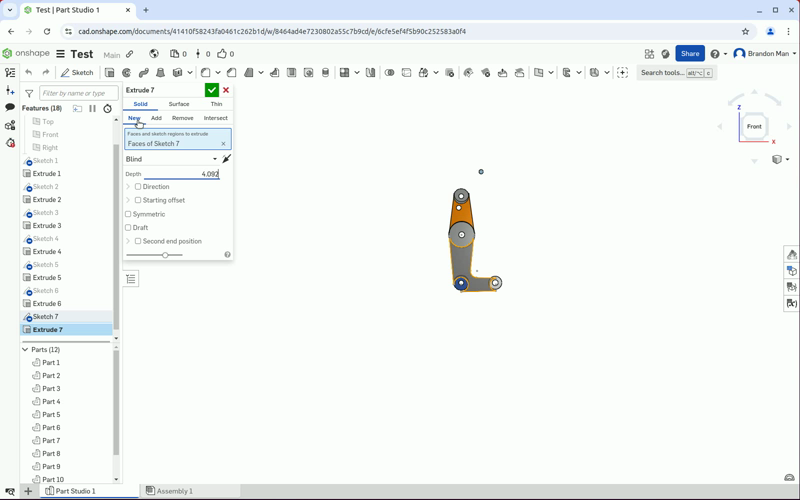
key(enter)
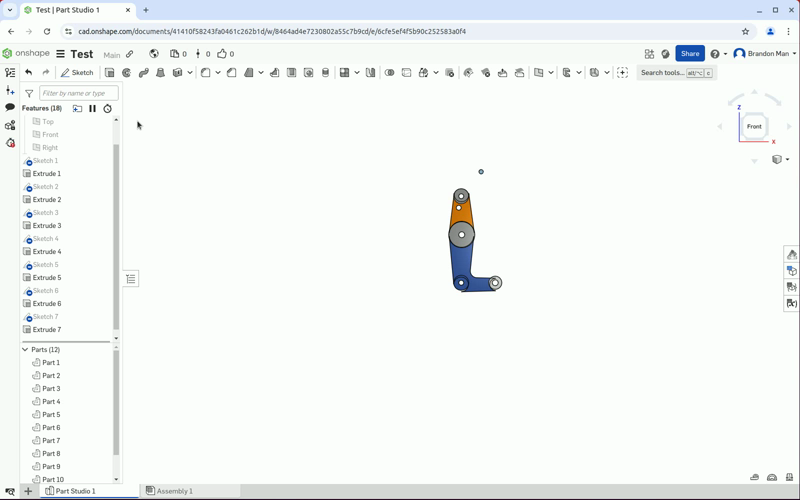
key(shift+h)
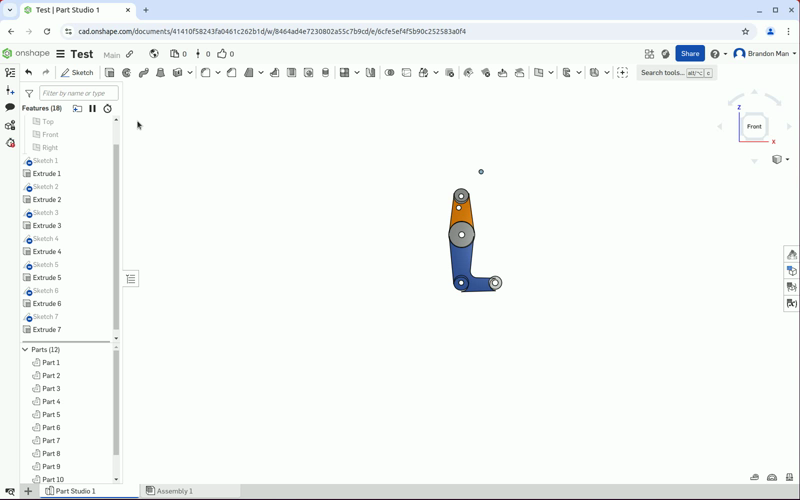
key(shift+h)
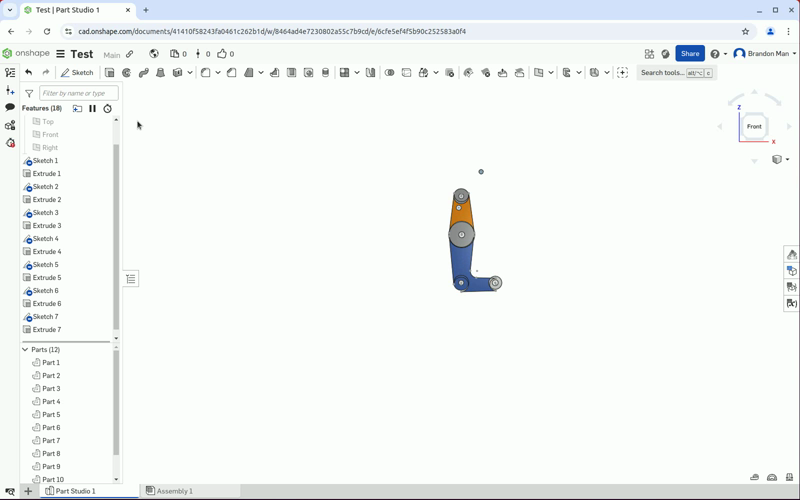
key(shift+7)
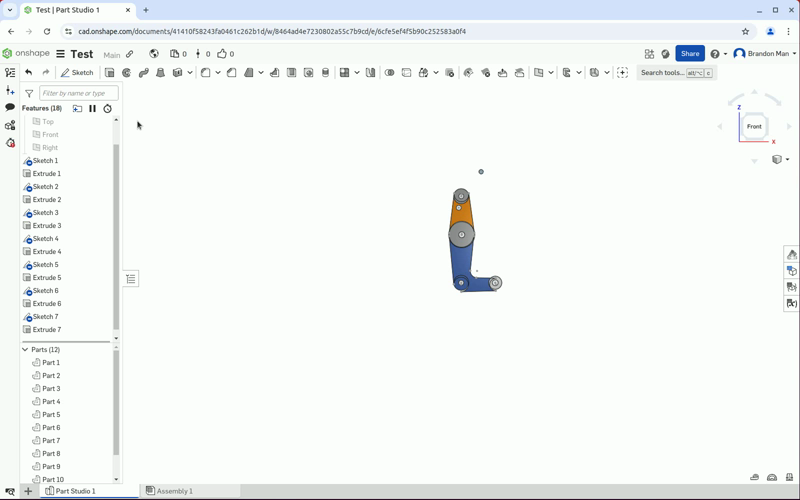
key(left, 2)
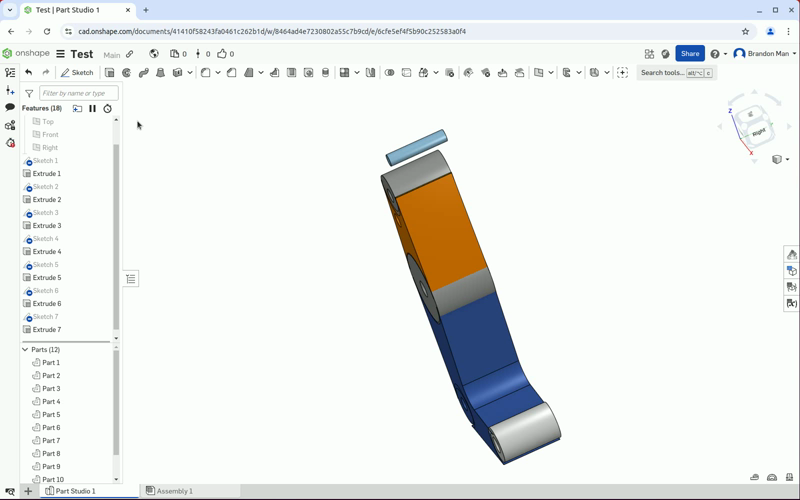
key(down, 2)
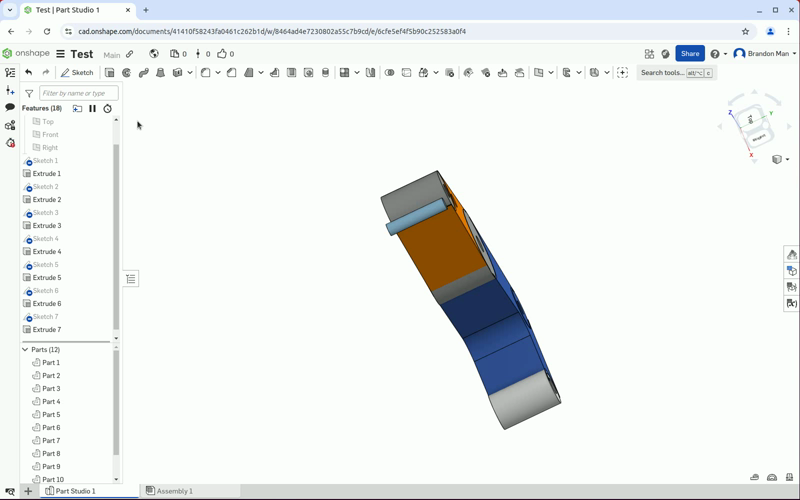
key(up, 2)
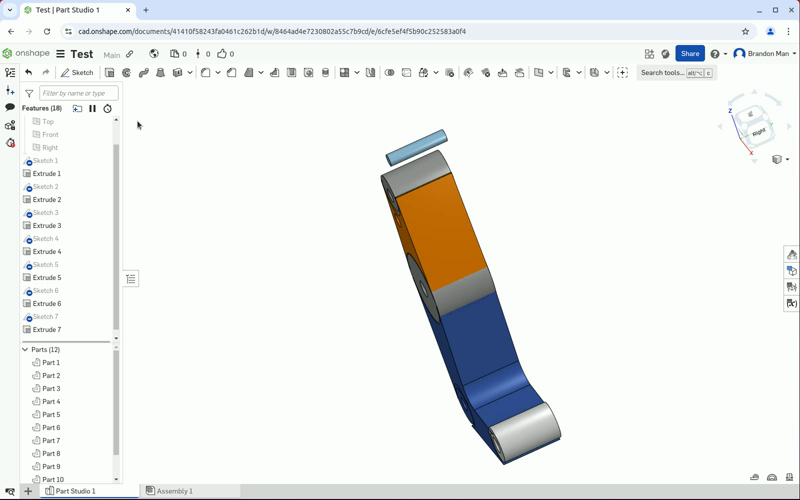
key(right, 2)
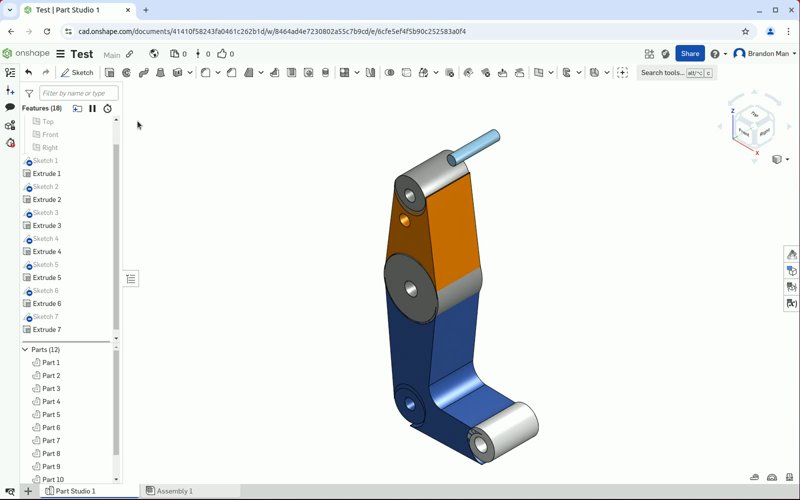
mouse_move(69, 163)
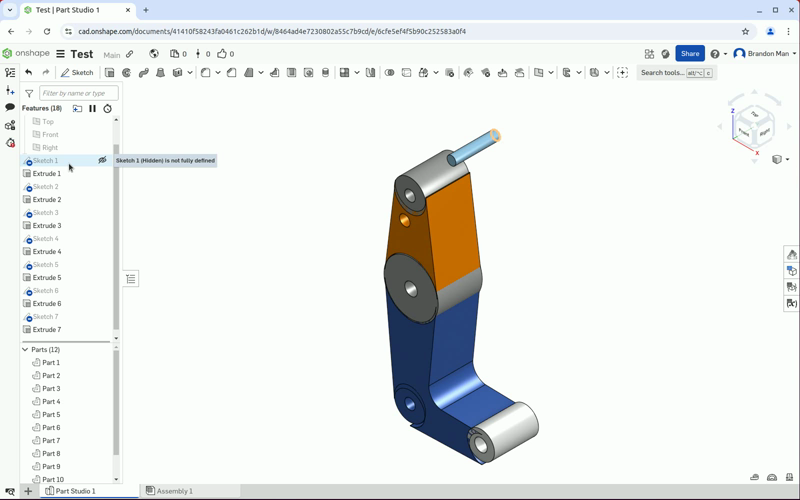
click(69, 163)